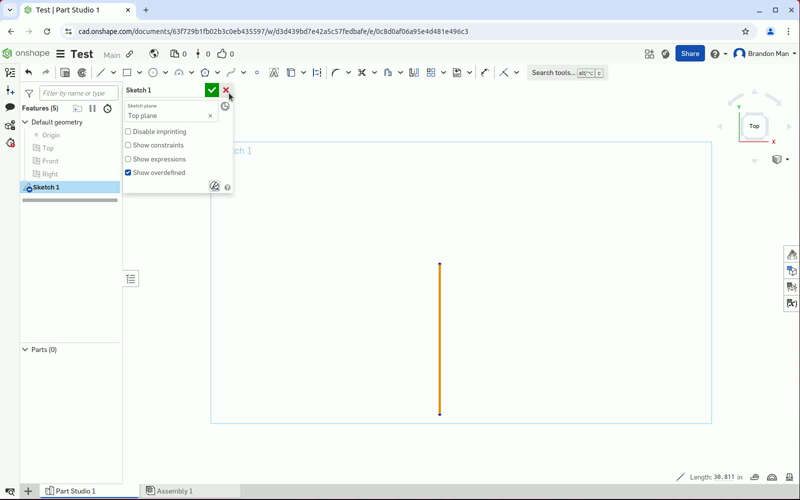
key(shift+h)
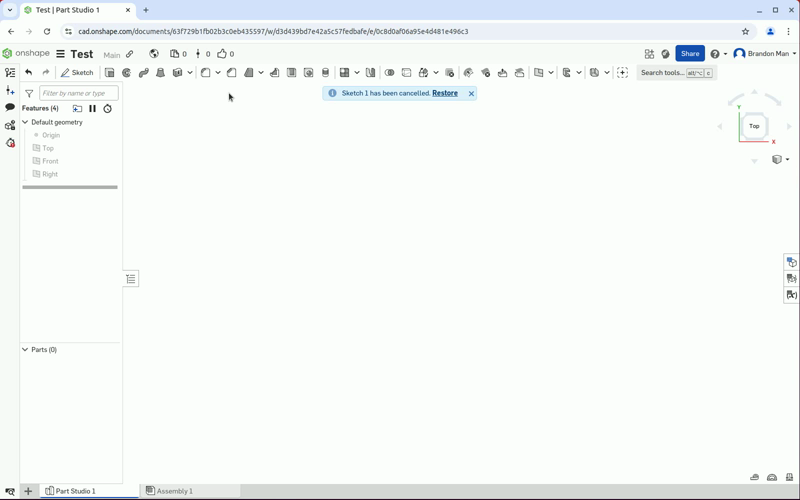
mouse_move(73, 352)
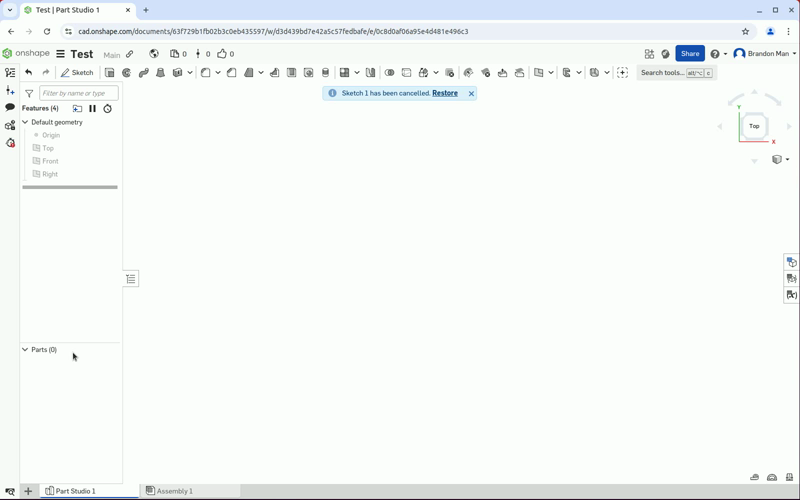
key(y)
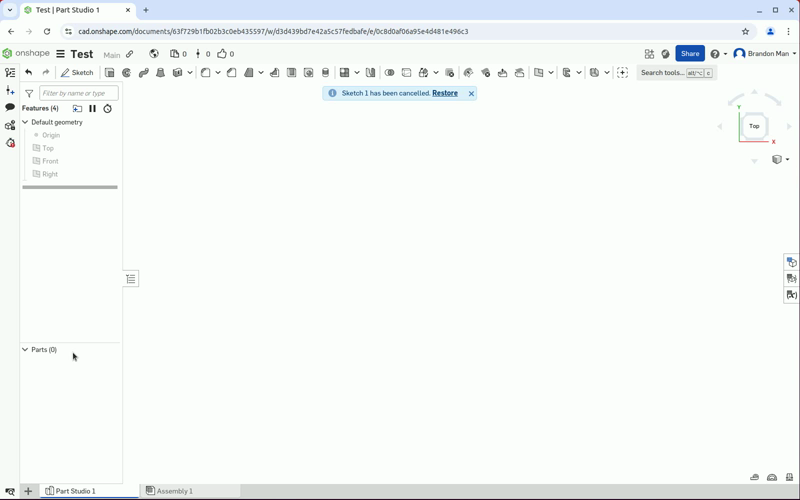
key(shift+p)
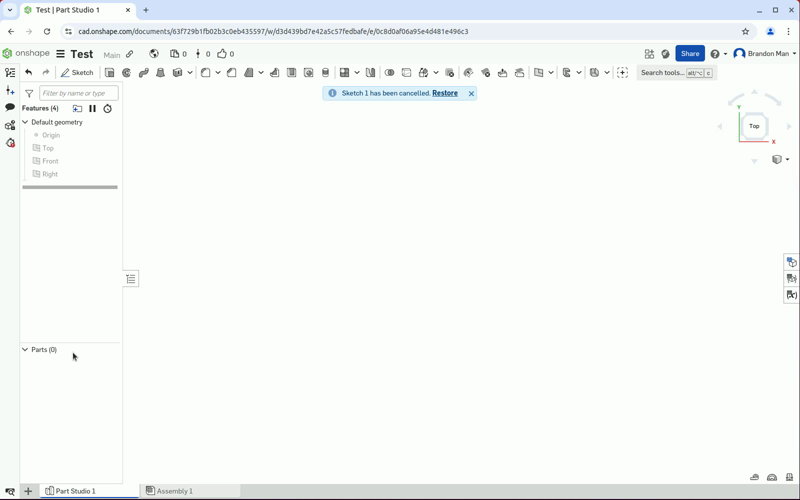
key(space)
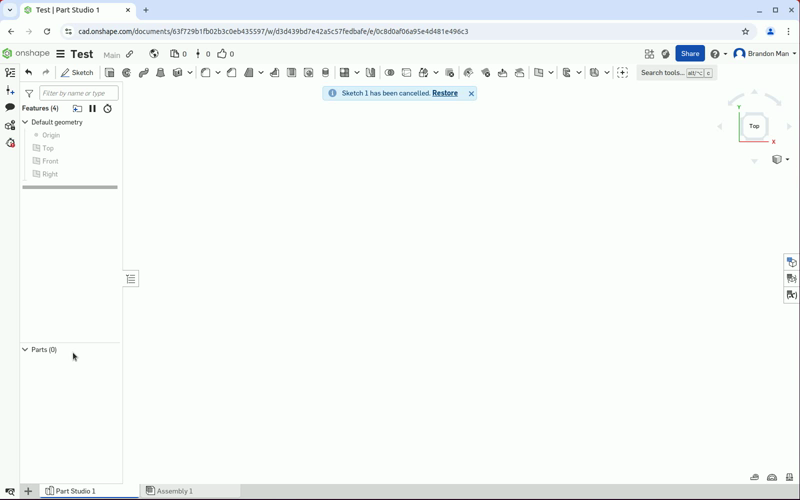
key_down(shift)
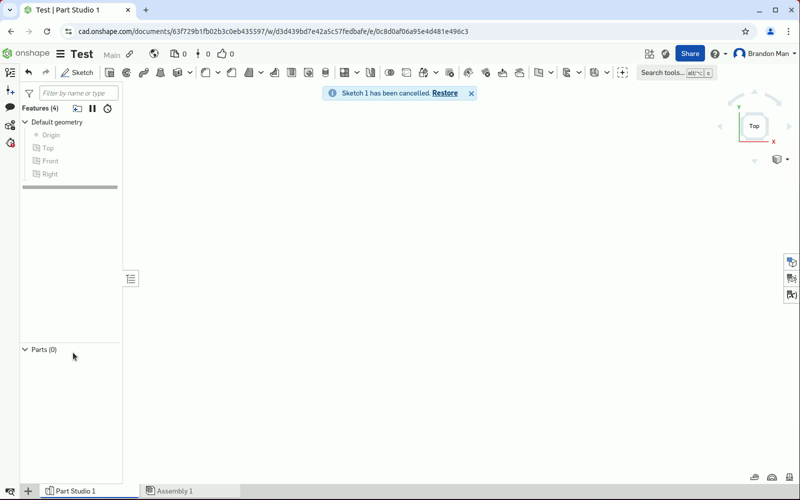
key(up)
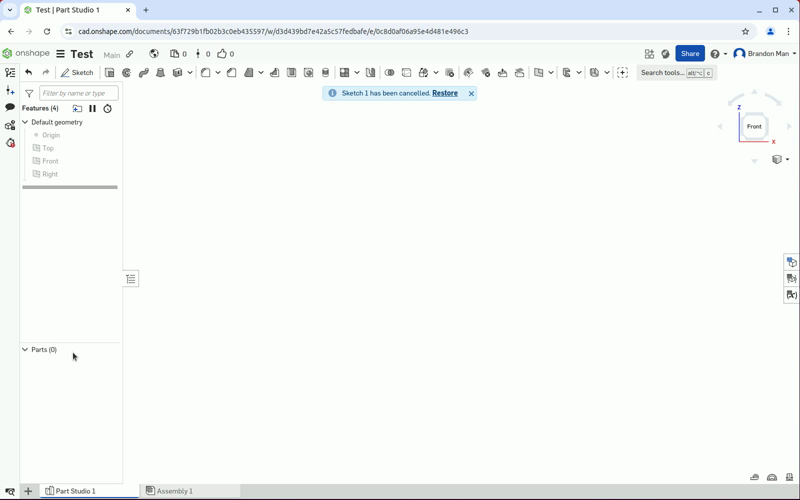
key_up(shift)
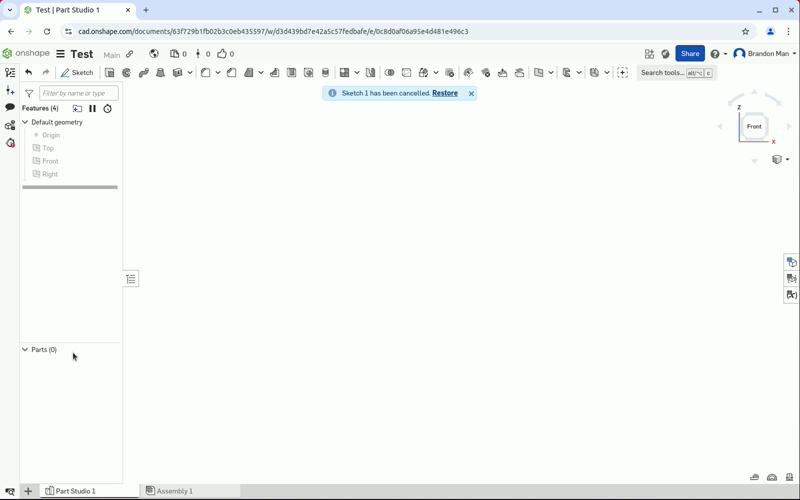
mouse_move(73, 352)
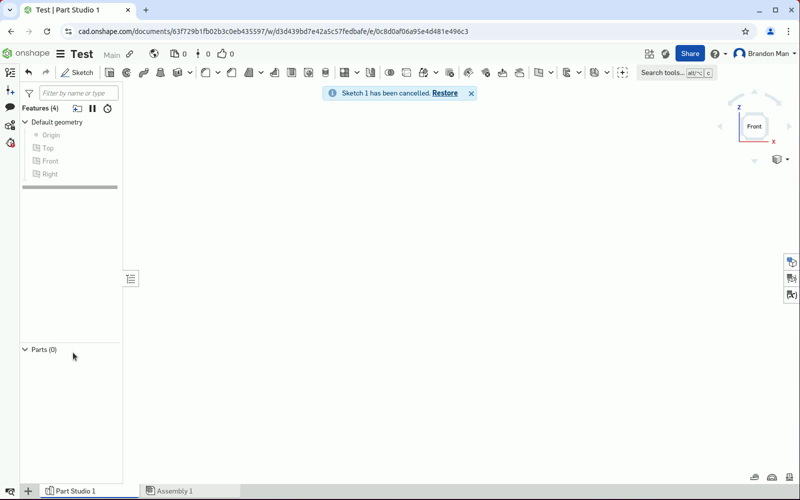
key(shift+y)
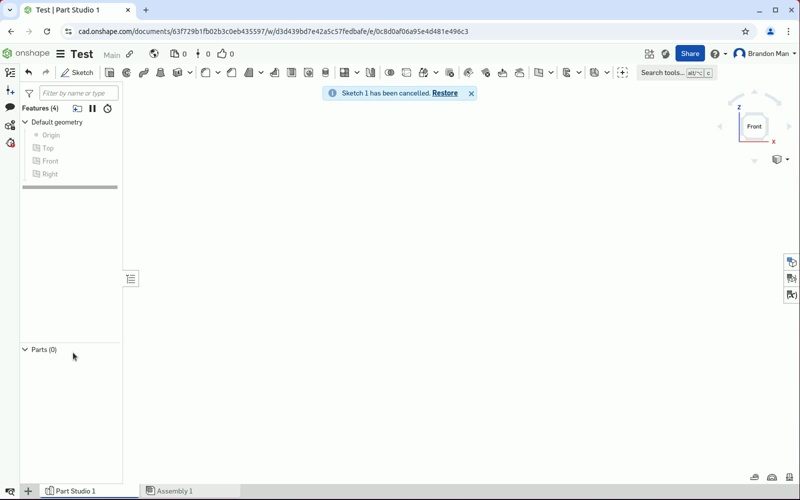
key(shift+s)
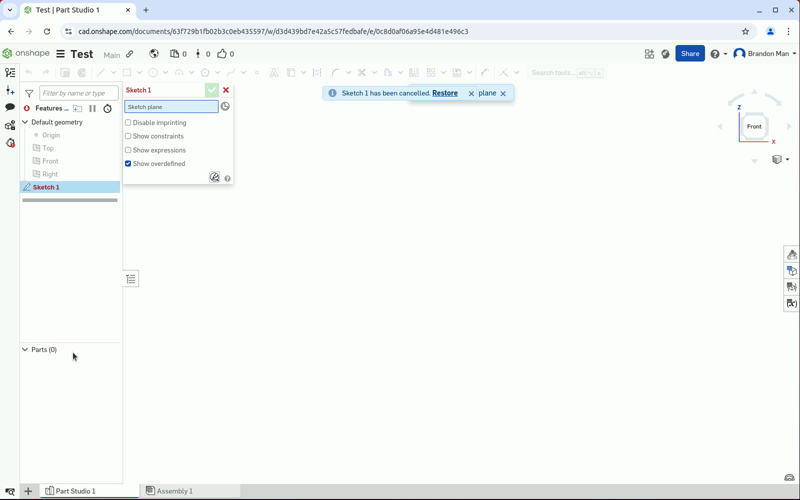
mouse_move(73, 163)
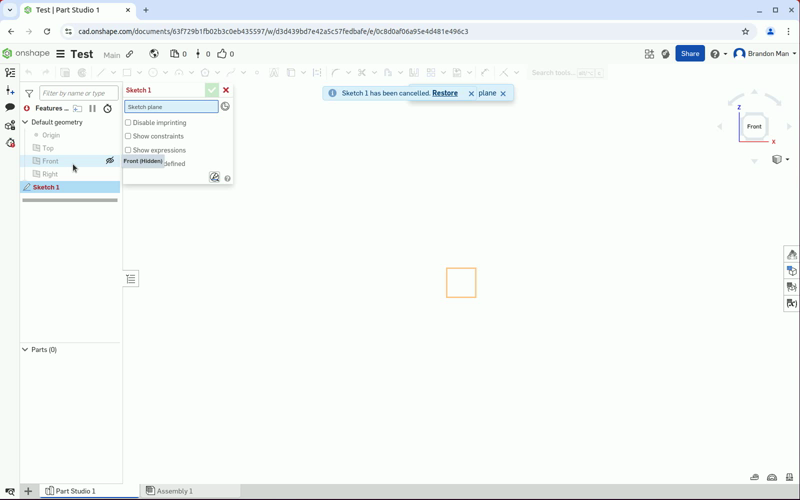
click(73, 163)
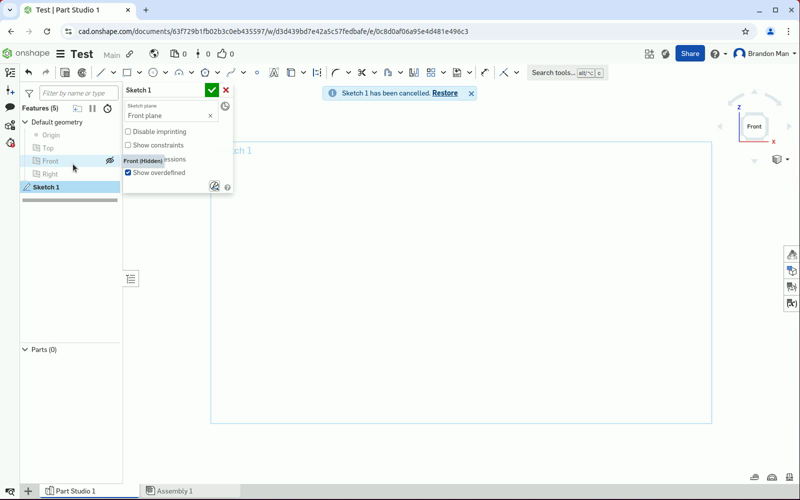
mouse_move(73, 352)
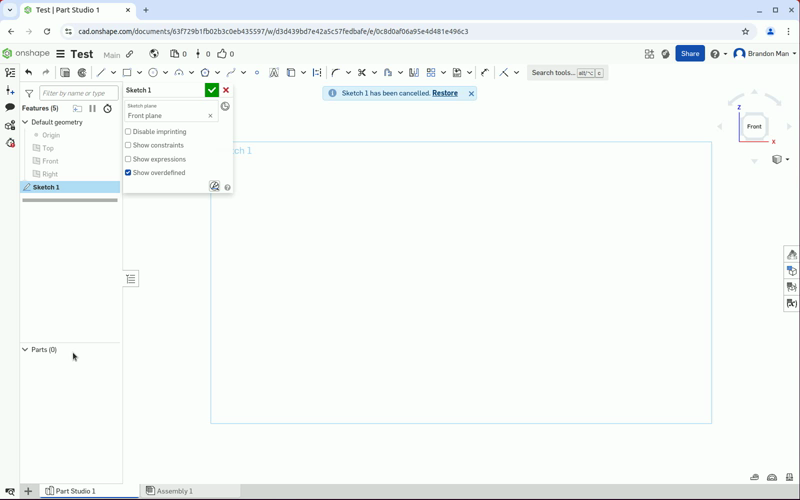
key(y)
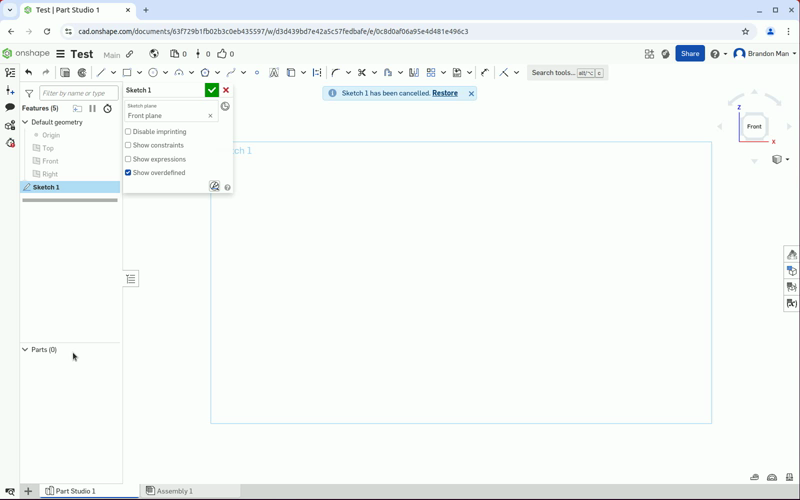
key(l)
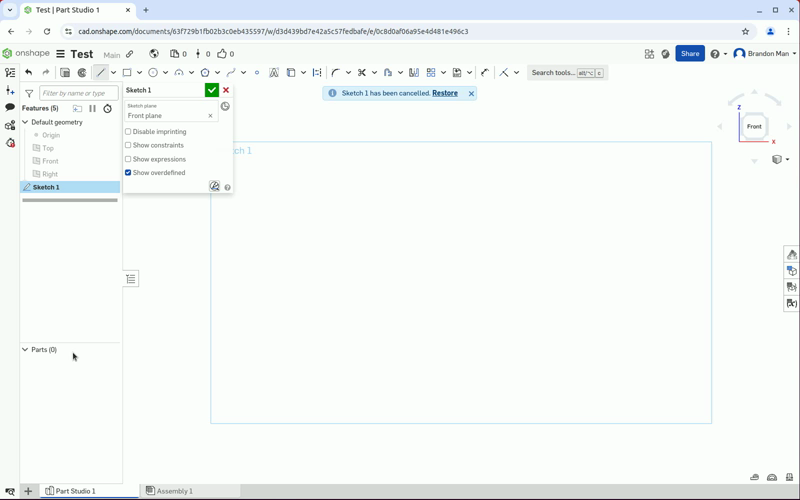
key_down(shift)
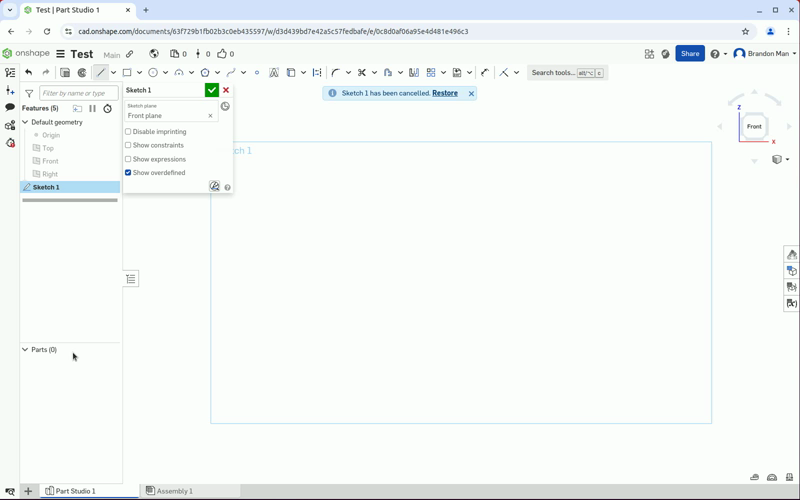
mouse_move(451, 343)
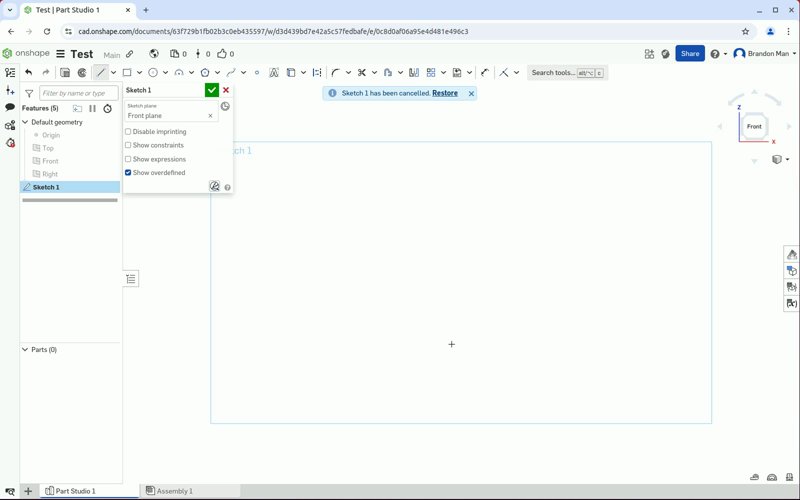
click(451, 343)
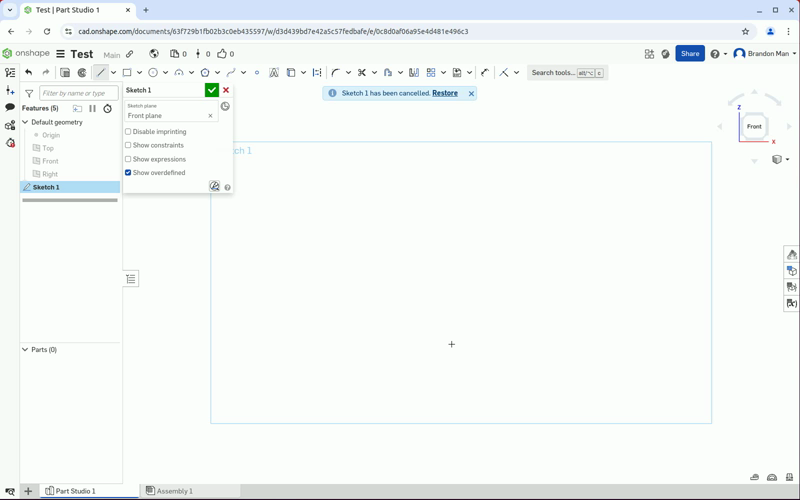
key_up(shift)
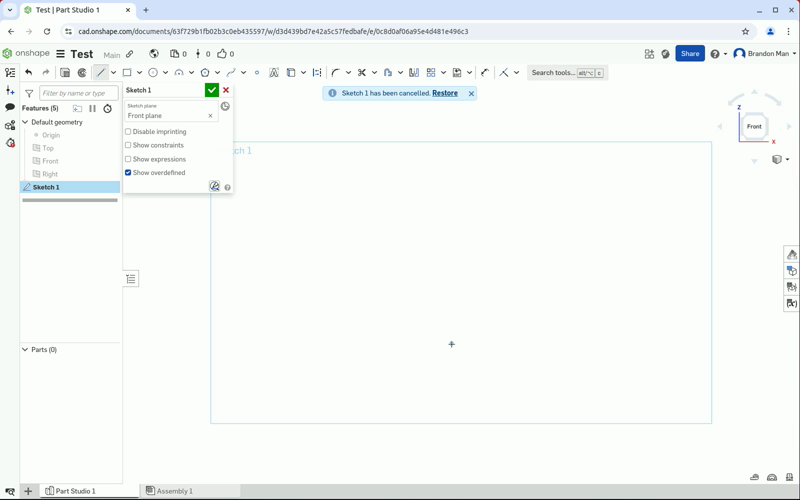
key_down(shift)
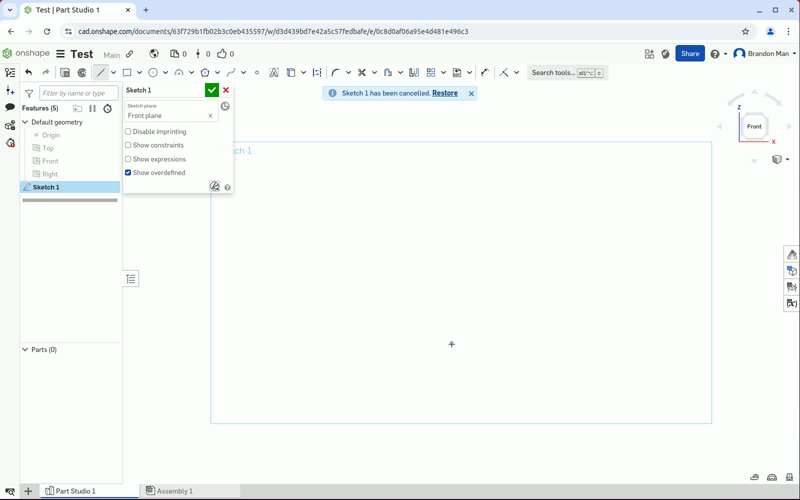
mouse_move(481, 343)
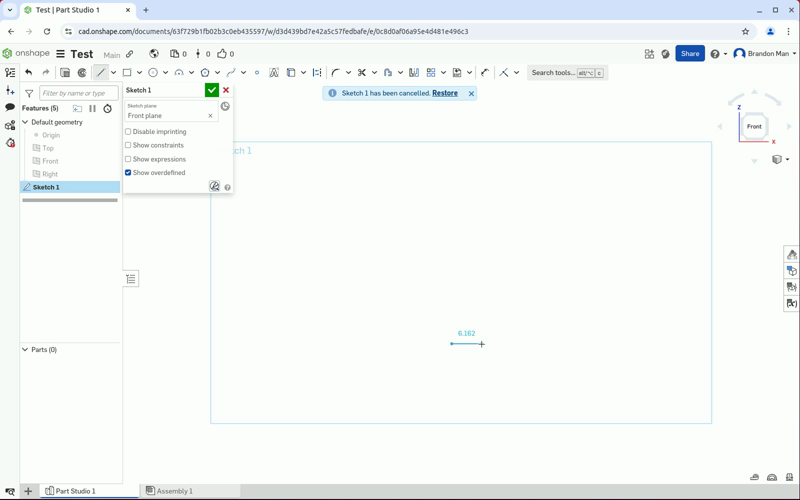
mouse_move(457, 343)
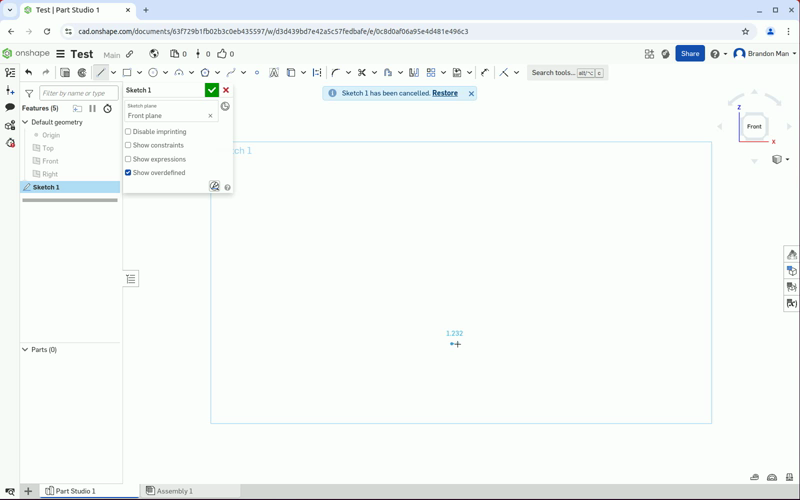
scroll(6)
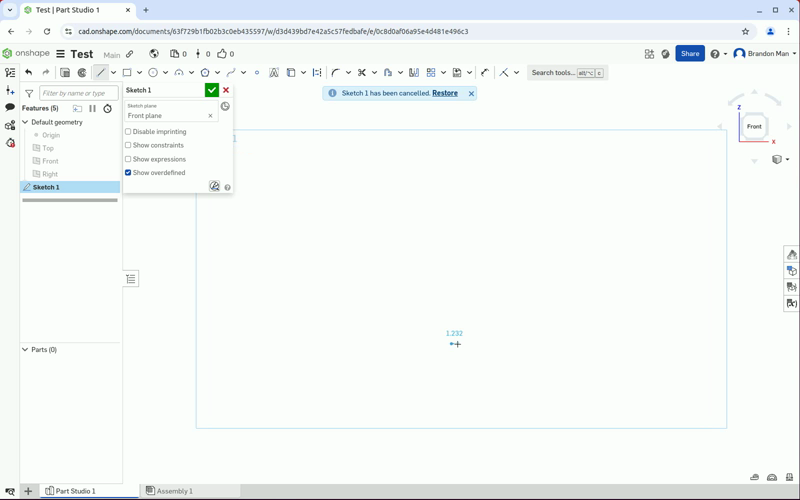
scroll(6)
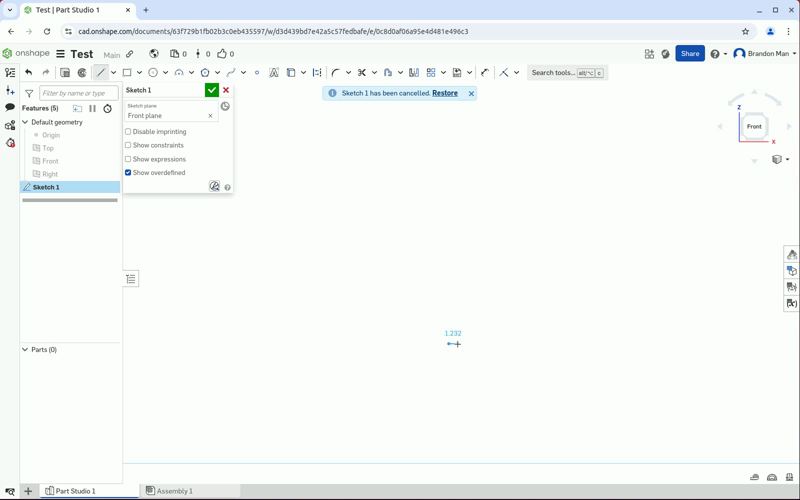
scroll(6)
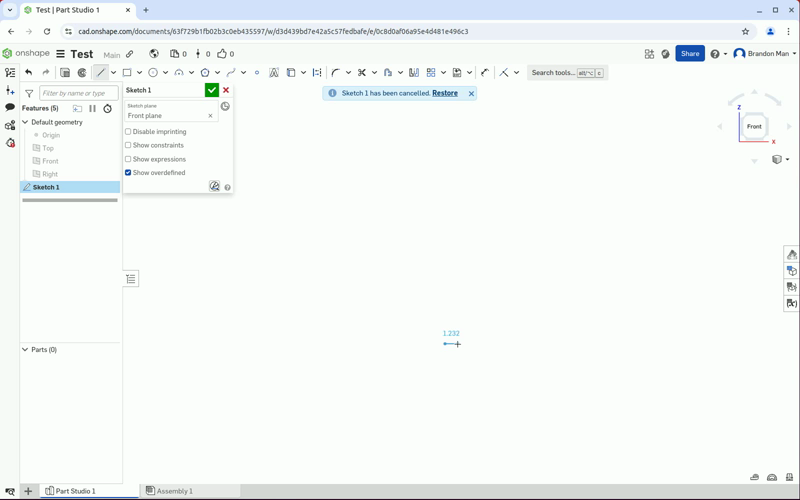
scroll(6)
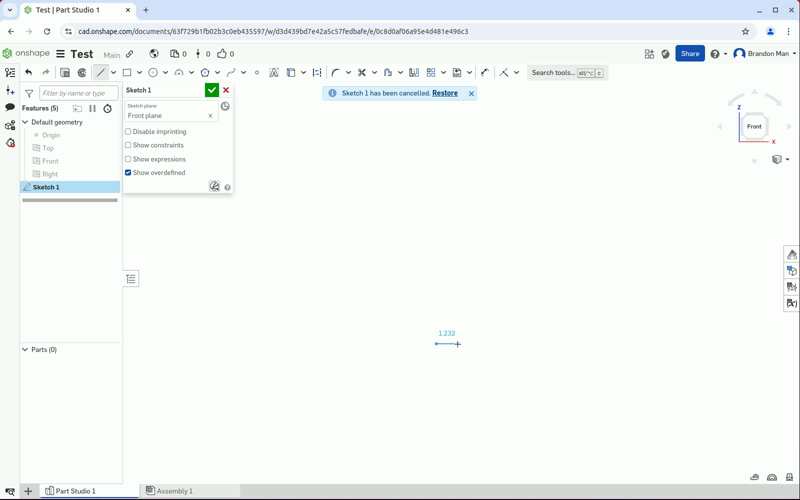
scroll(6)
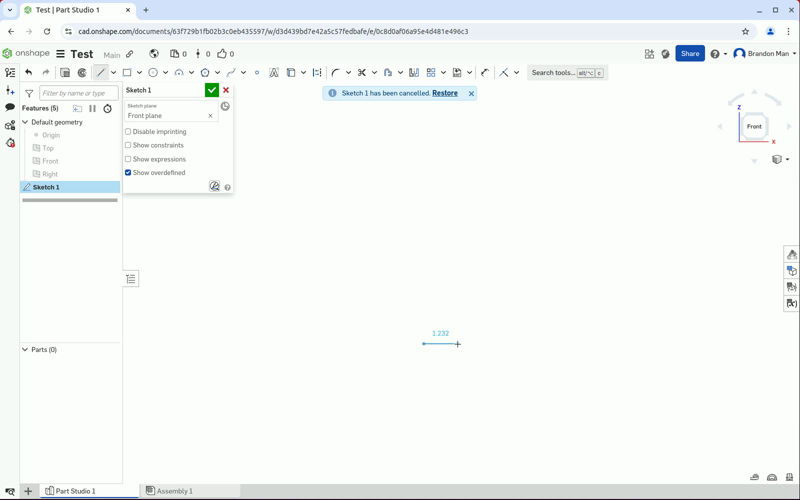
scroll(6)
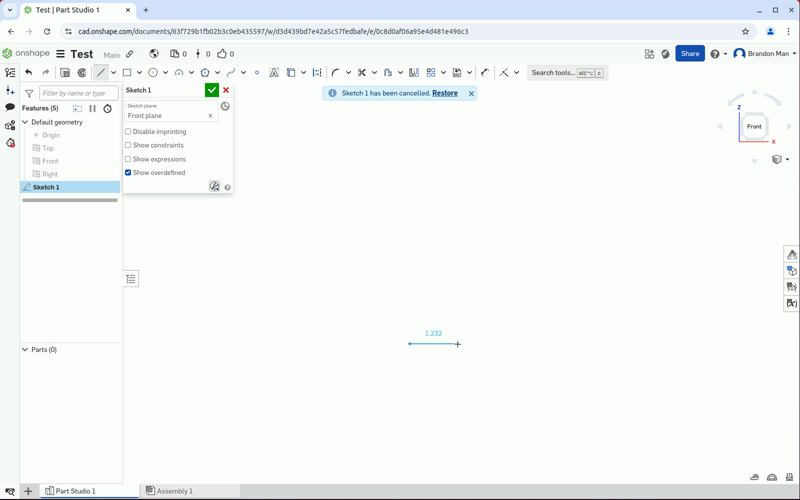
scroll(6)
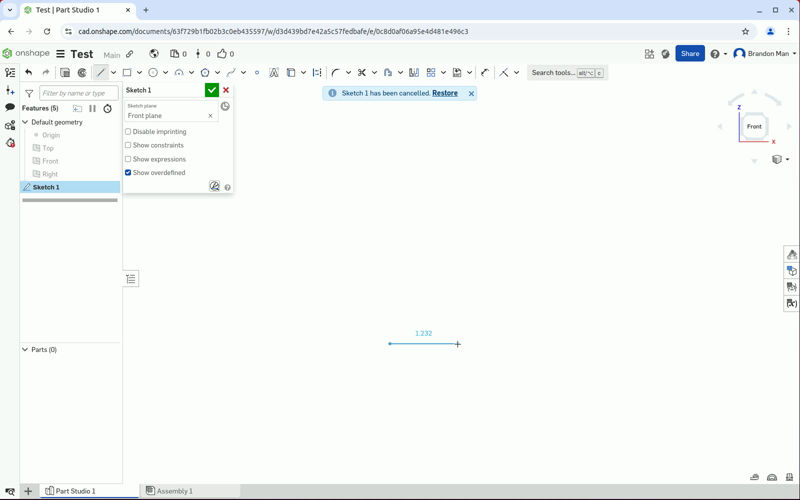
click(457, 343)
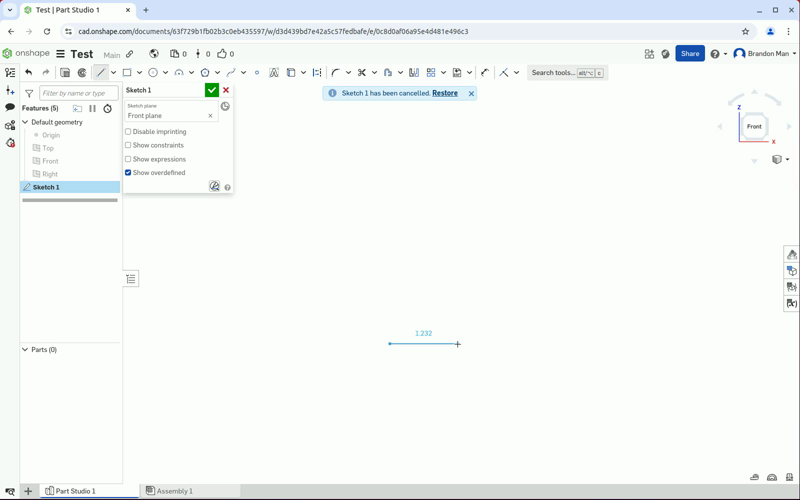
scroll(-6)
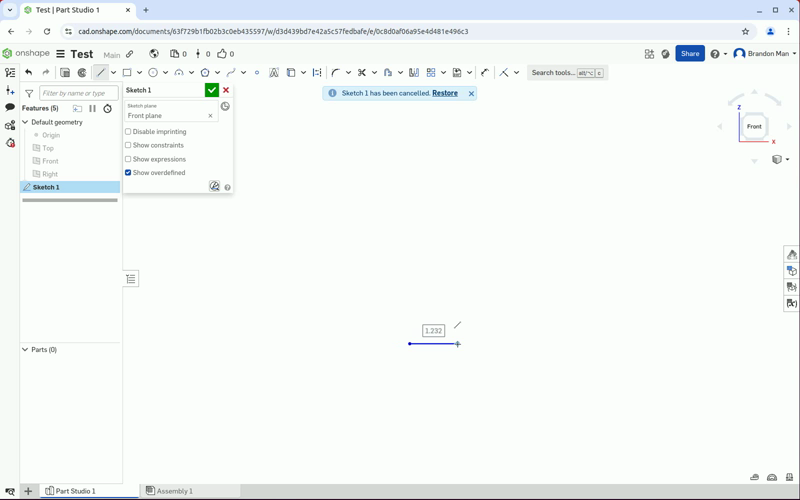
scroll(-6)
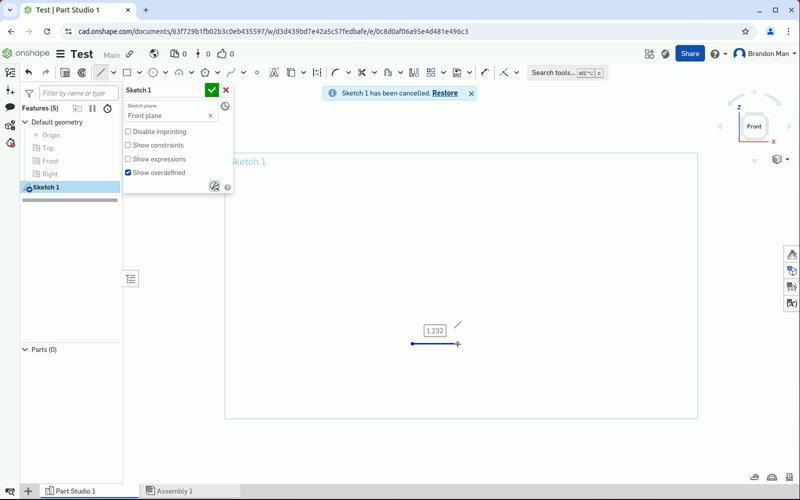
scroll(-6)
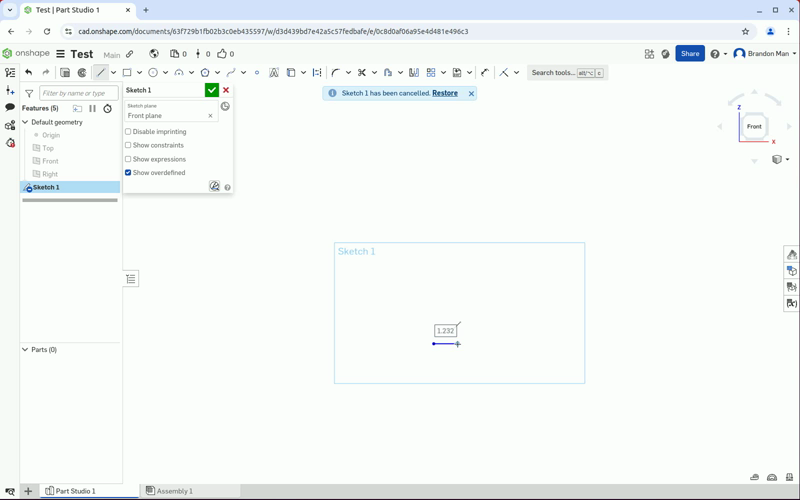
scroll(-6)
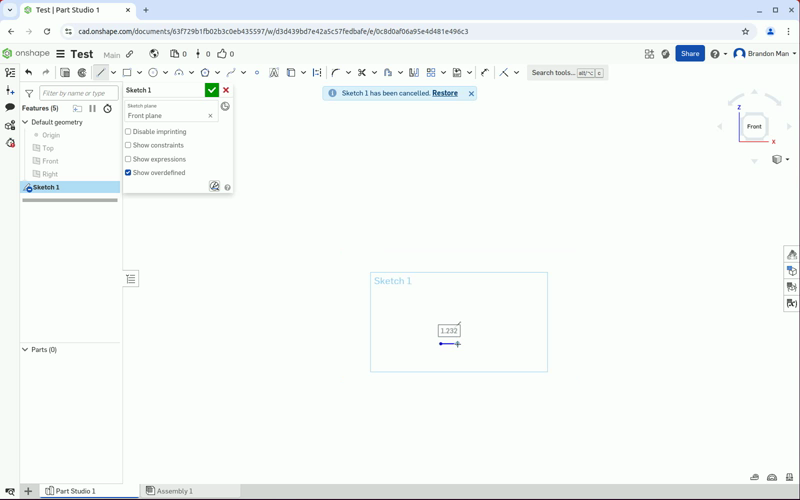
scroll(-6)
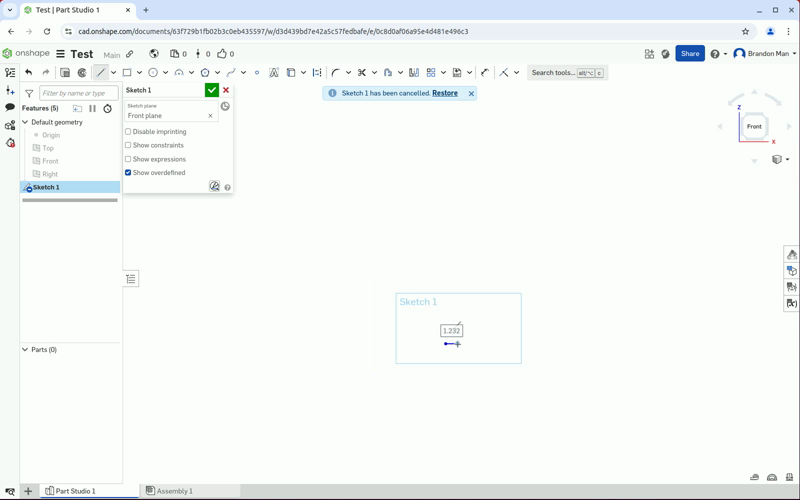
scroll(-6)
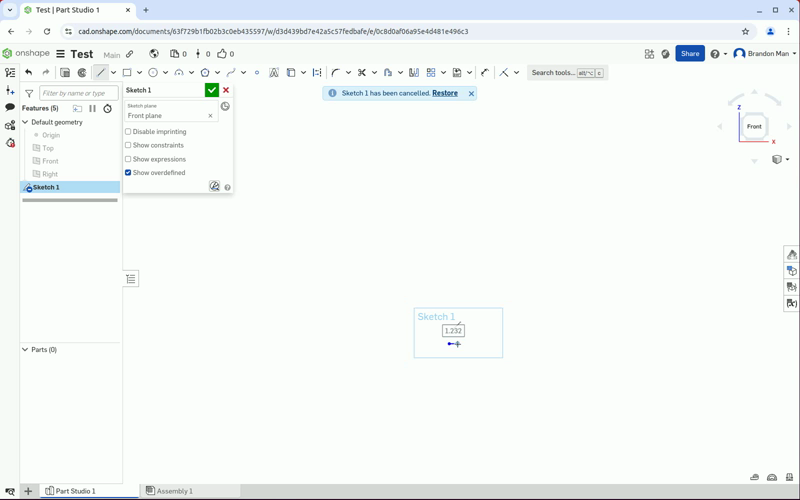
scroll(-6)
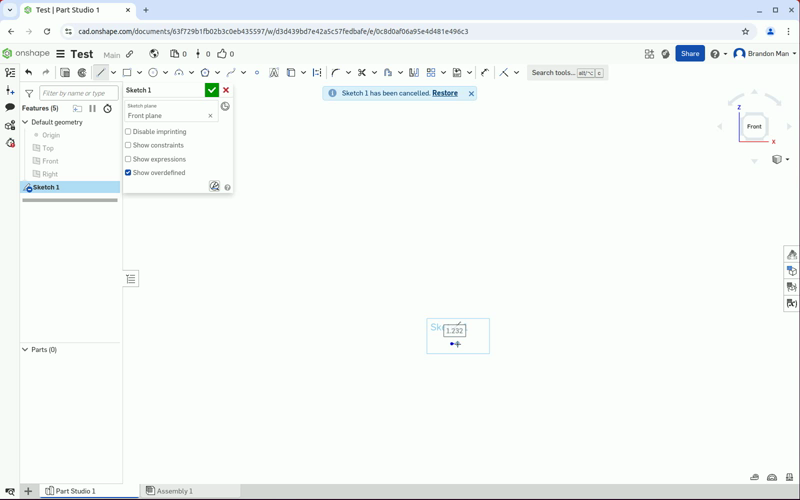
key_up(shift)
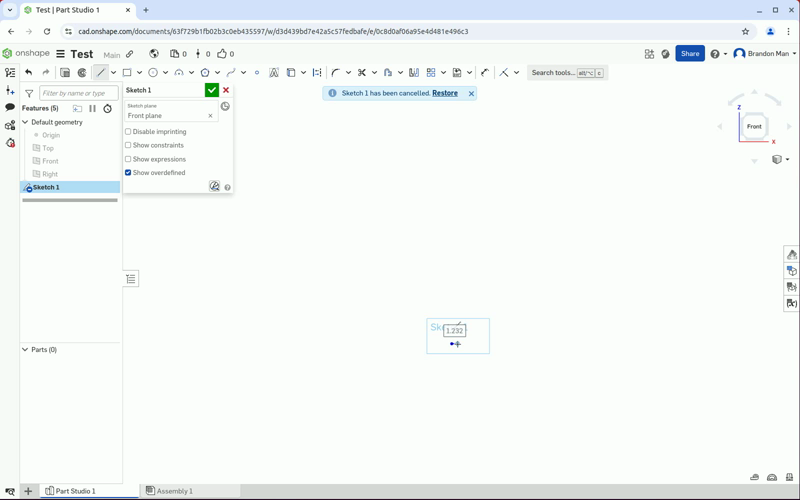
key_down(shift)
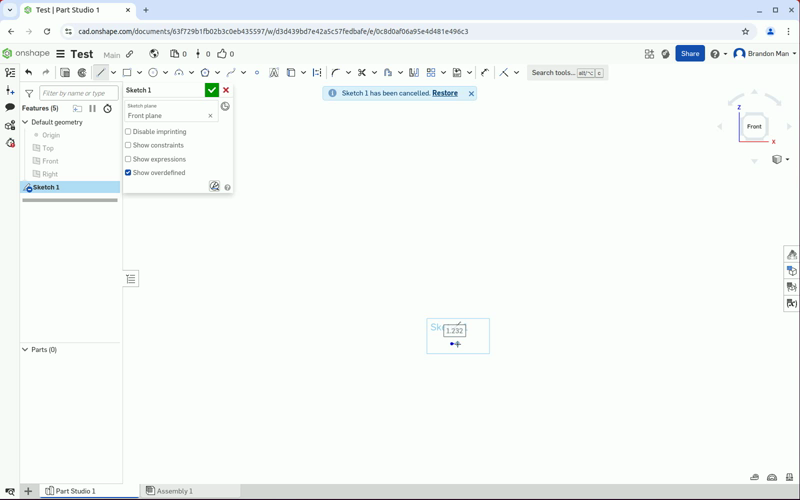
mouse_move(487, 343)
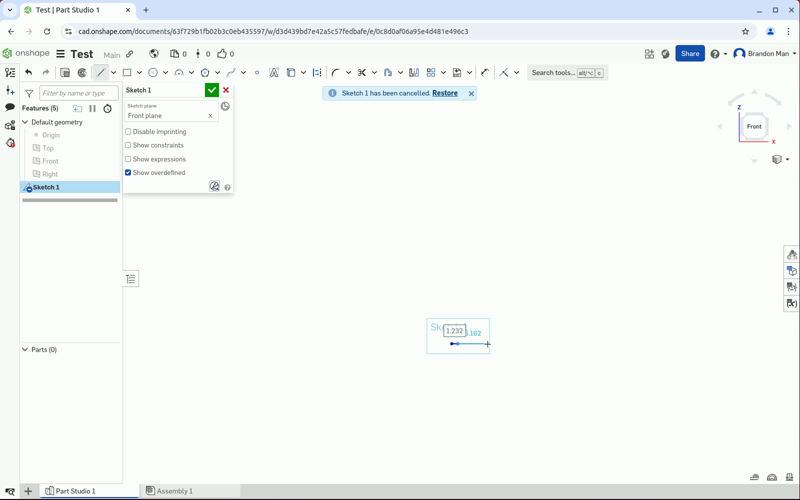
mouse_move(457, 318)
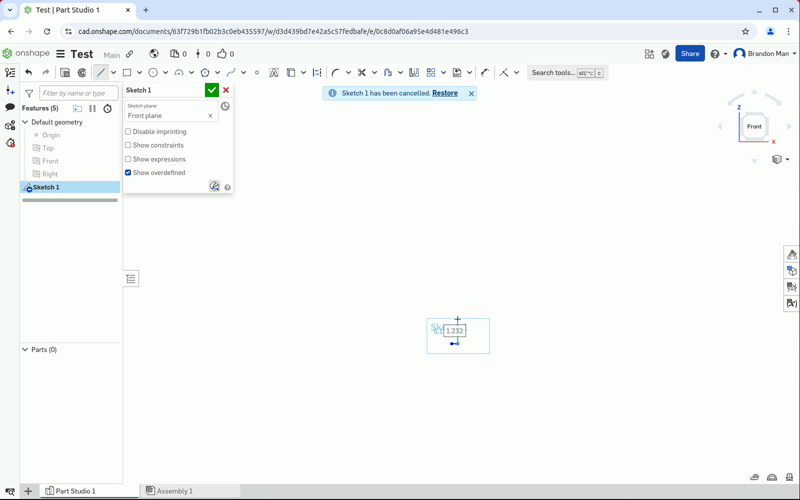
click(457, 318)
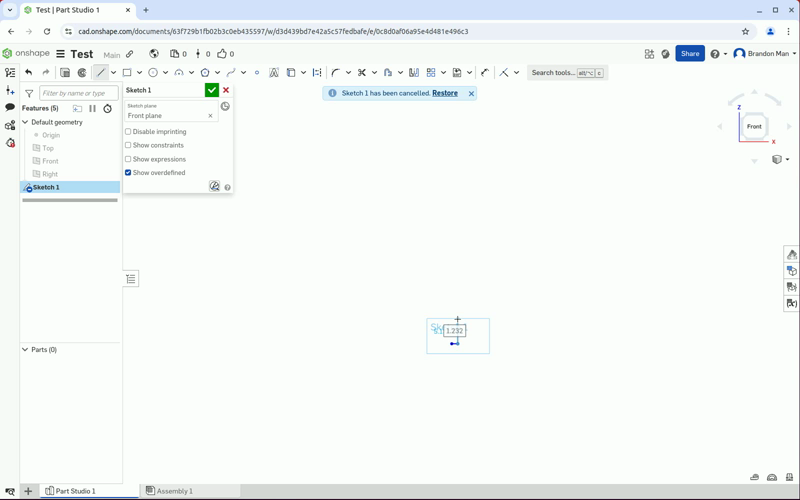
key_up(shift)
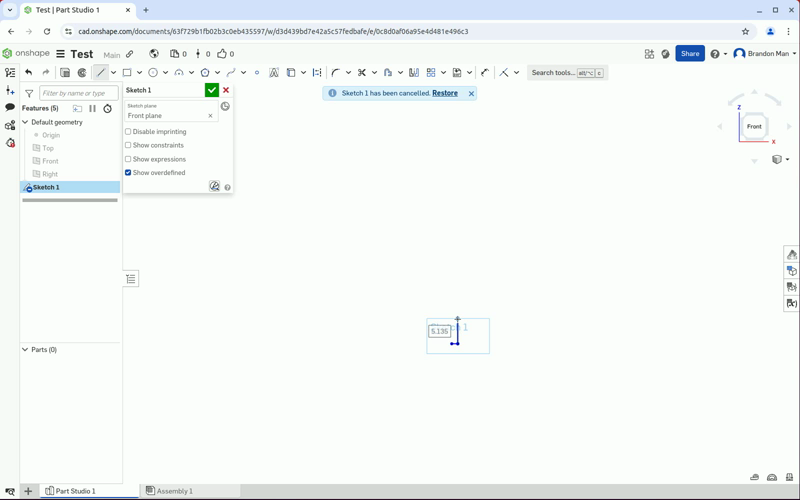
key_down(shift)
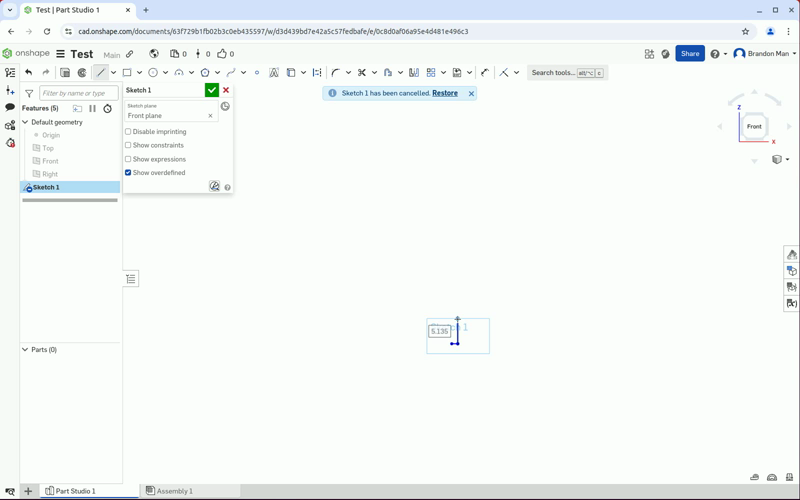
mouse_move(487, 318)
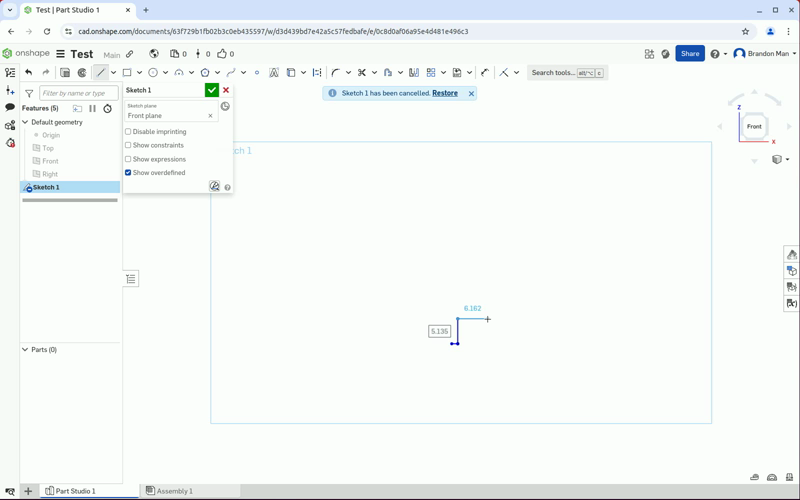
mouse_move(457, 279)
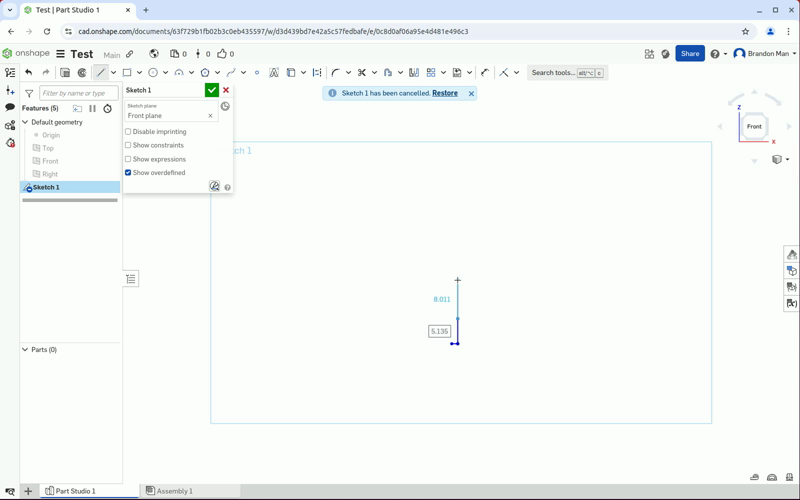
click(457, 279)
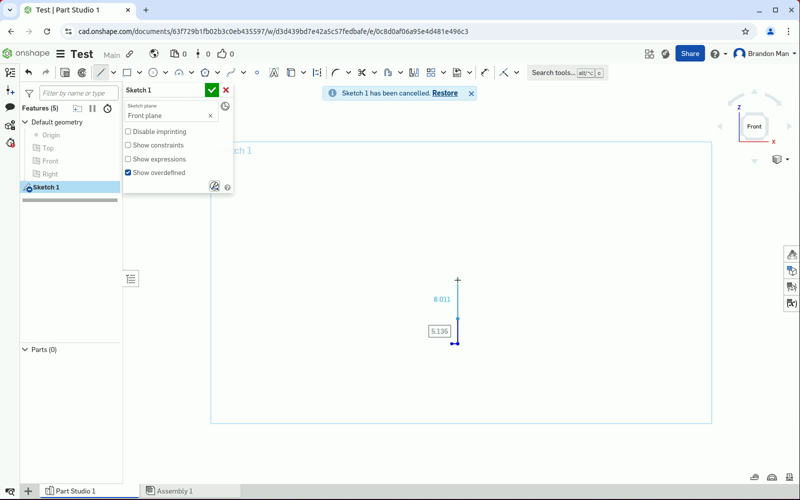
key_up(shift)
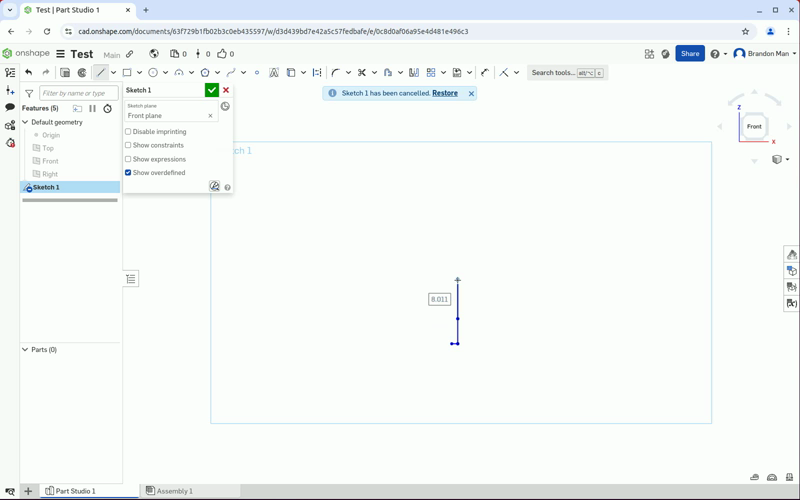
key_down(shift)
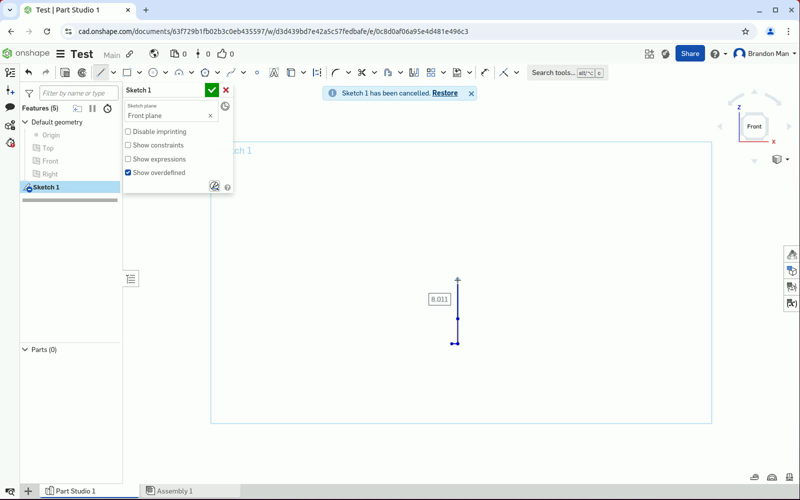
mouse_move(487, 279)
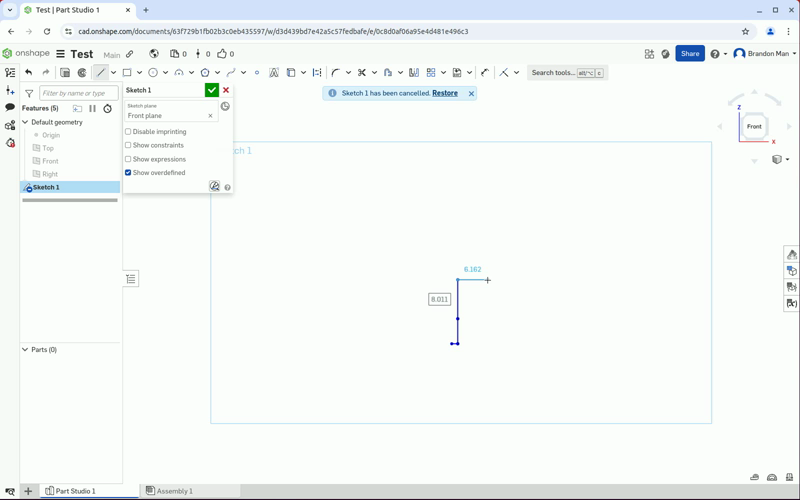
mouse_move(496, 279)
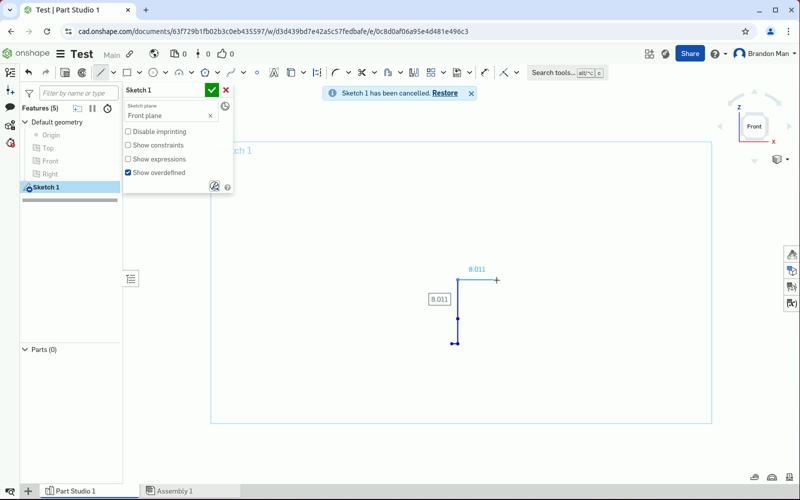
click(496, 279)
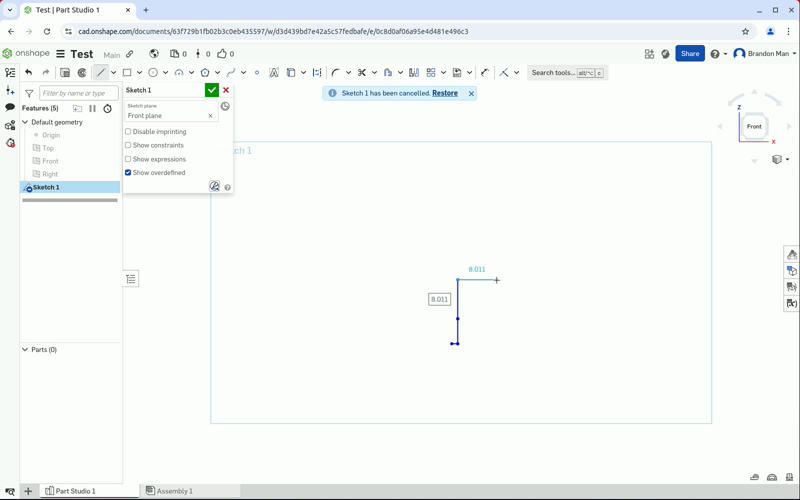
key_up(shift)
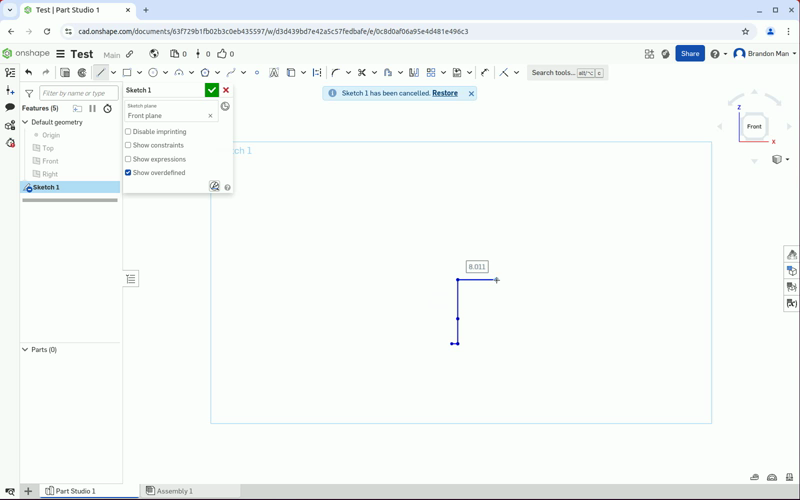
key_down(shift)
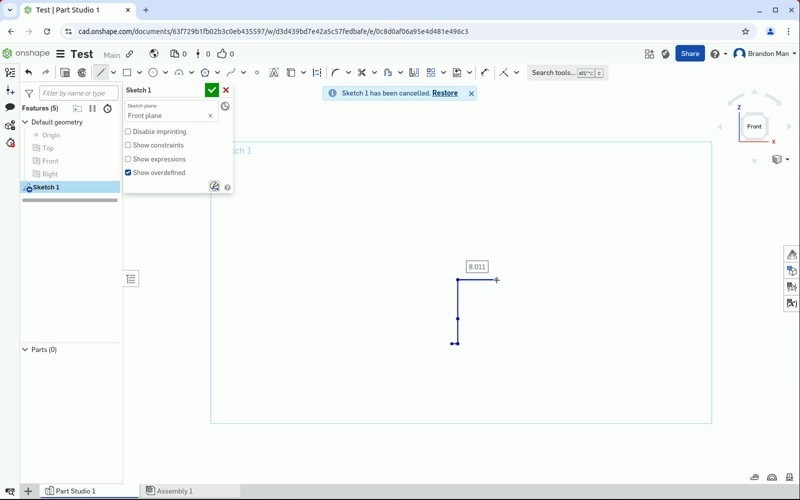
mouse_move(526, 279)
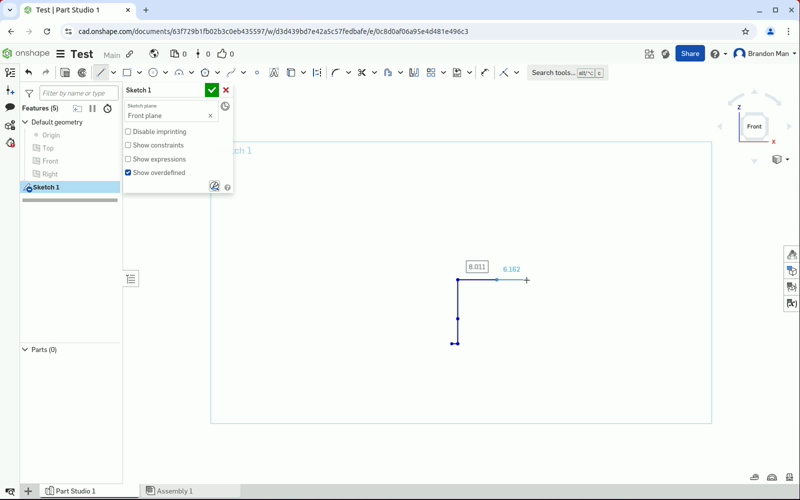
mouse_move(519, 279)
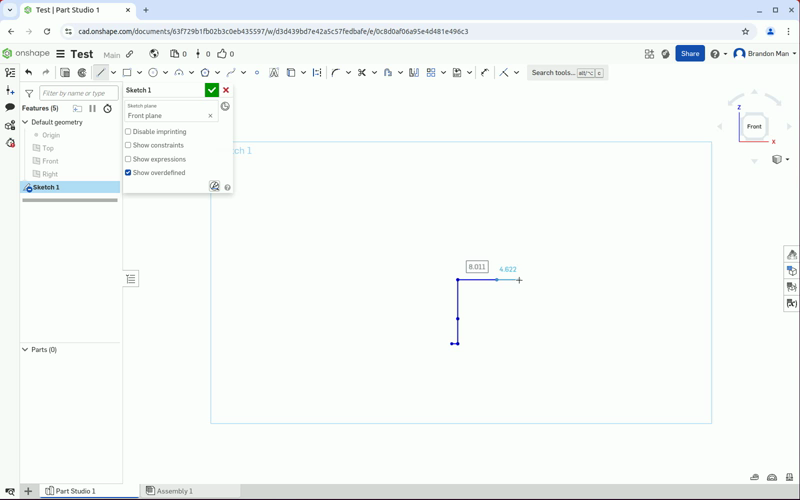
click(519, 279)
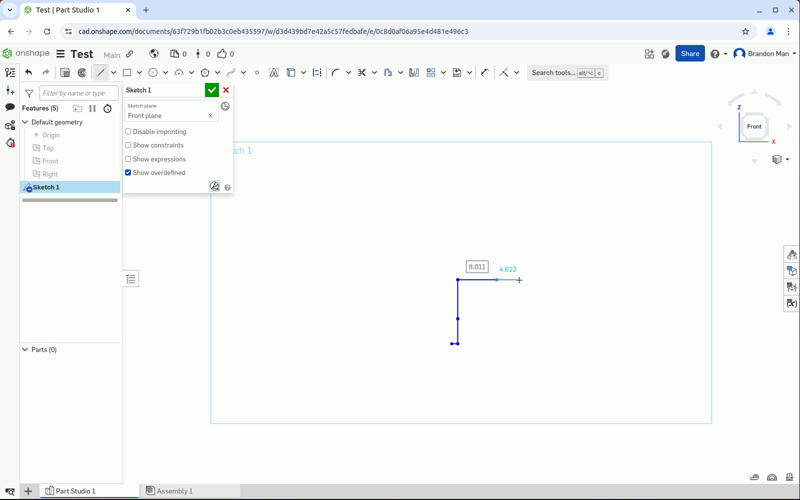
key_up(shift)
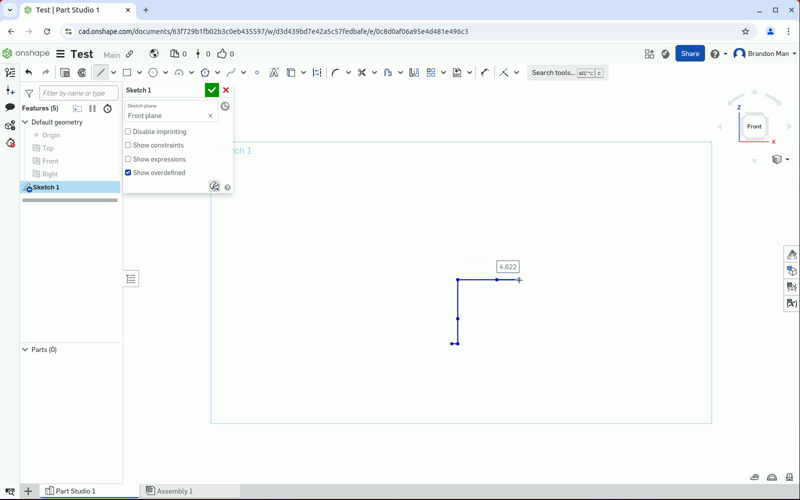
key_down(shift)
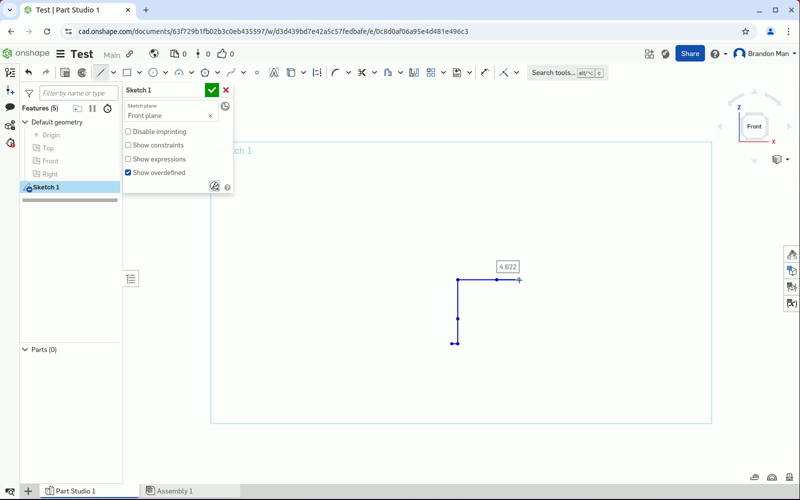
mouse_move(549, 279)
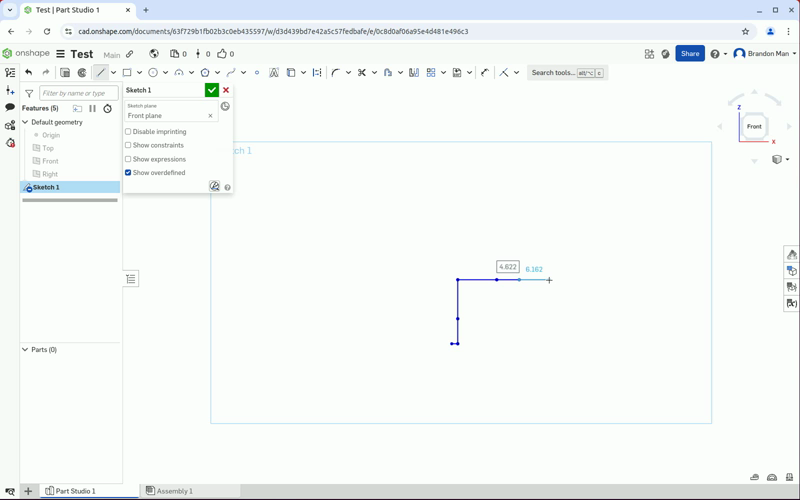
mouse_move(519, 273)
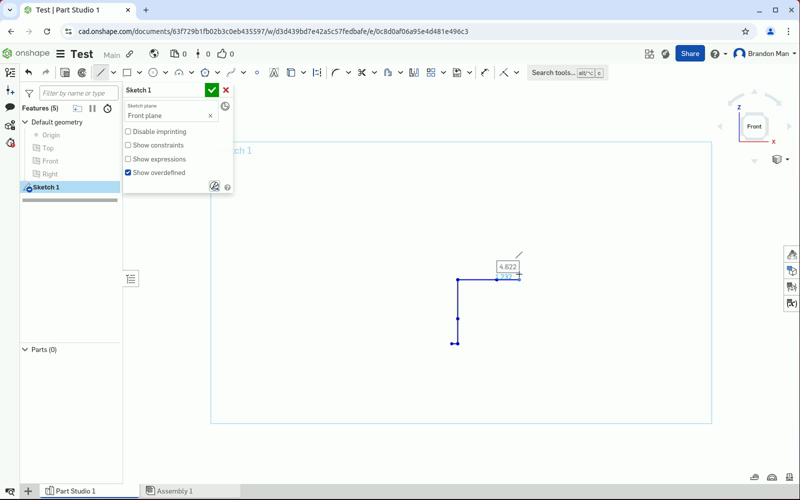
scroll(6)
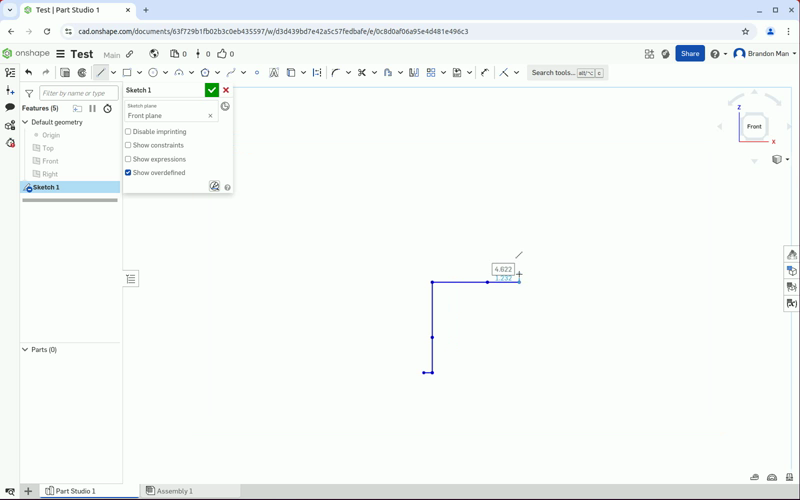
scroll(6)
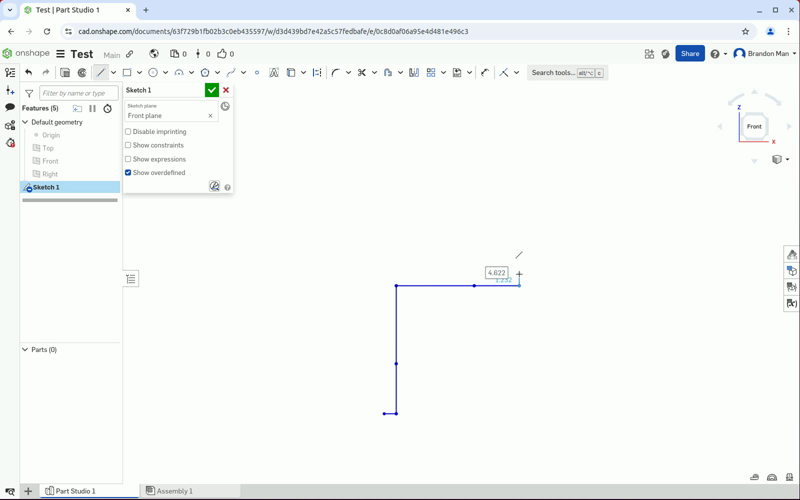
scroll(6)
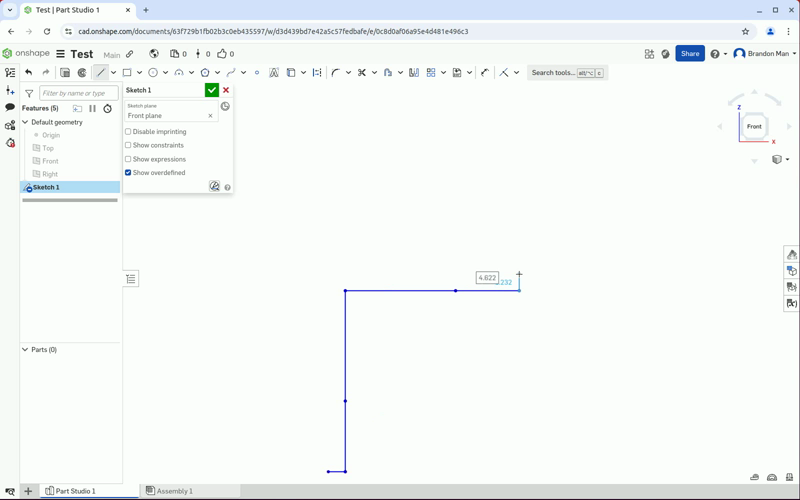
scroll(6)
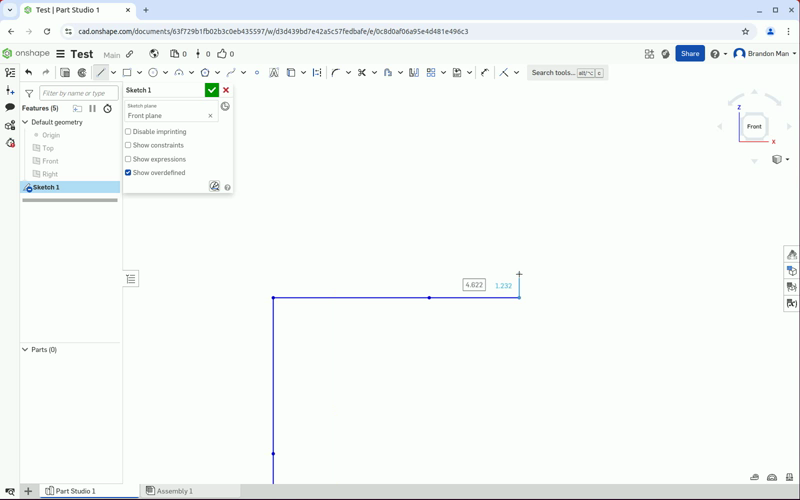
scroll(6)
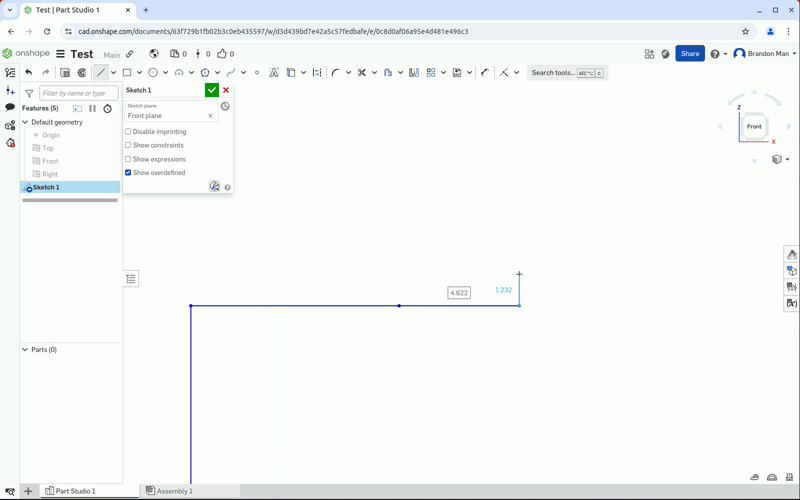
scroll(6)
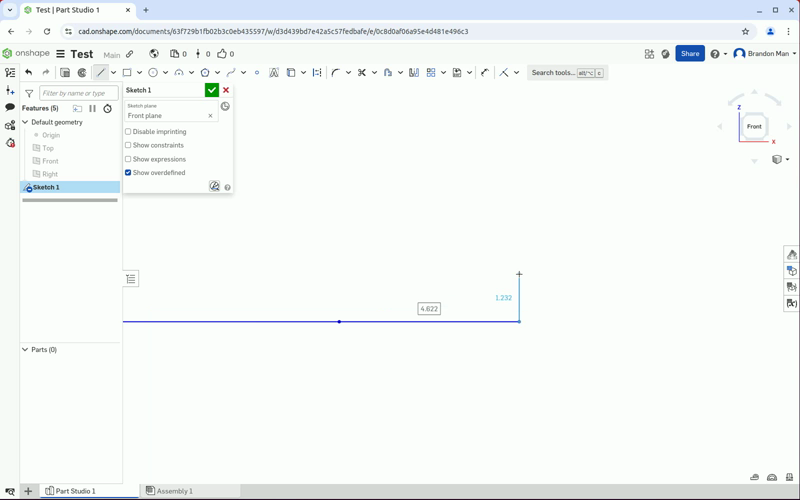
scroll(6)
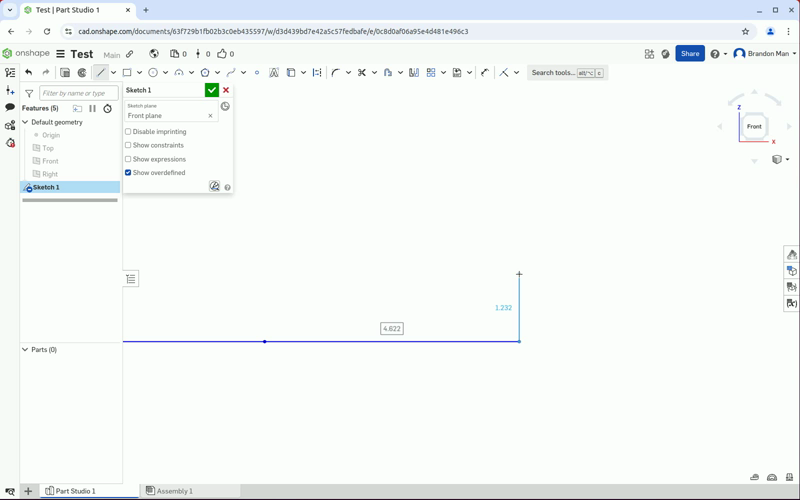
click(519, 273)
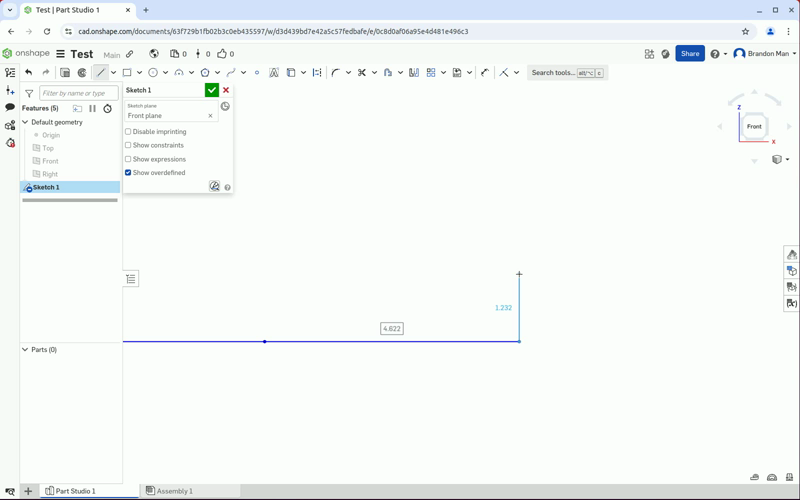
scroll(-6)
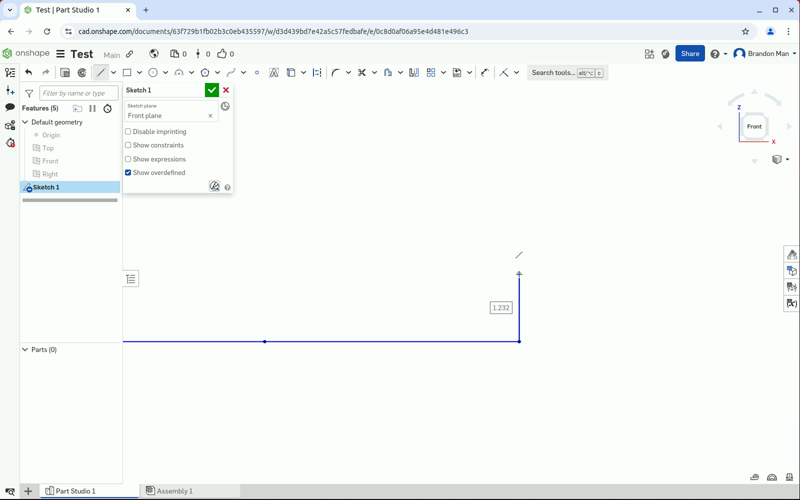
scroll(-6)
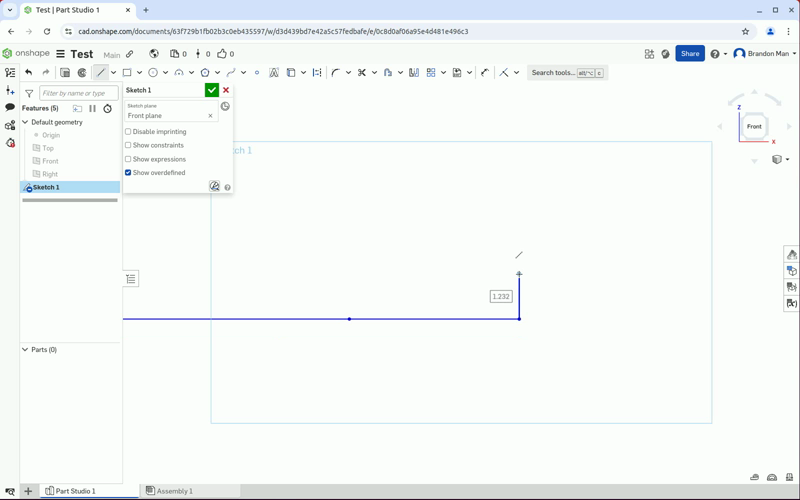
scroll(-6)
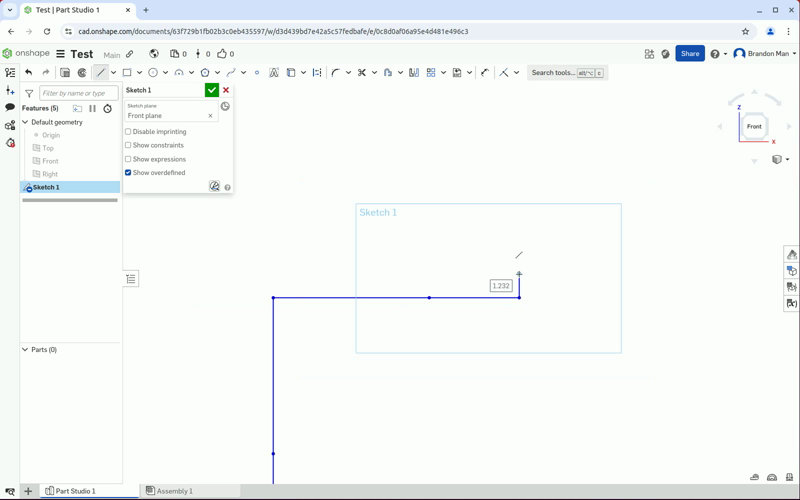
scroll(-6)
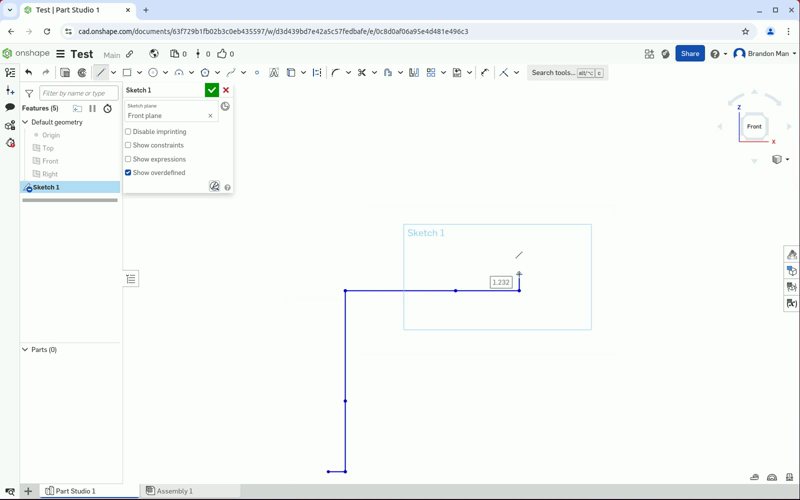
scroll(-6)
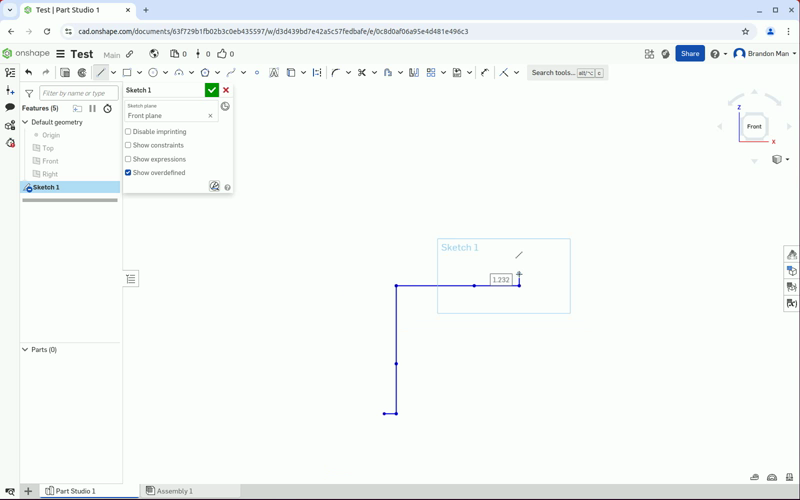
scroll(-6)
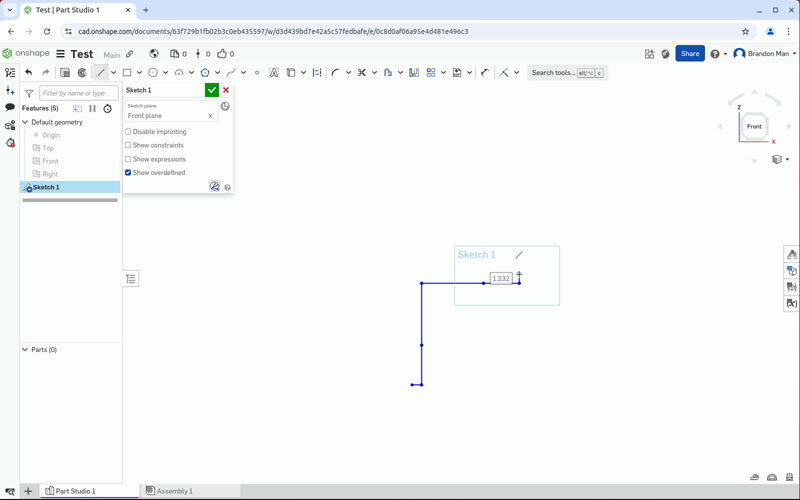
scroll(-6)
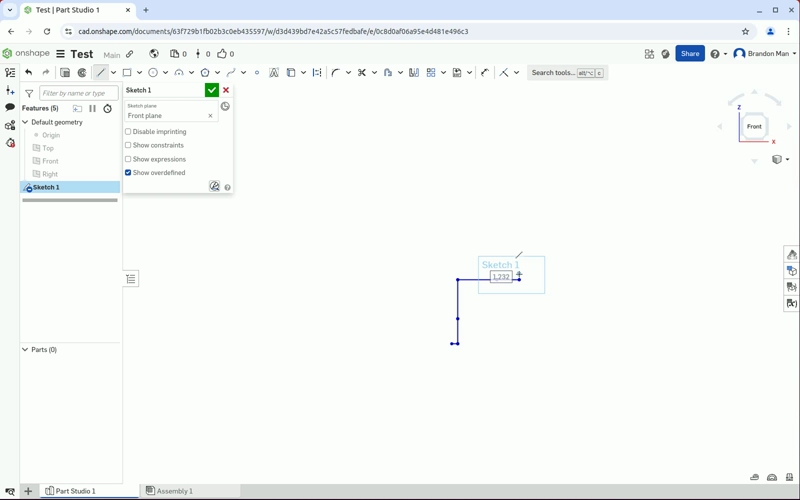
key_up(shift)
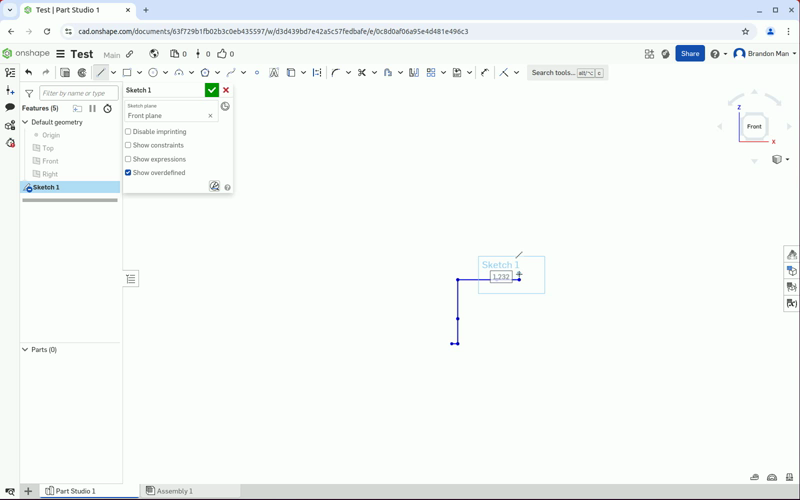
key_down(shift)
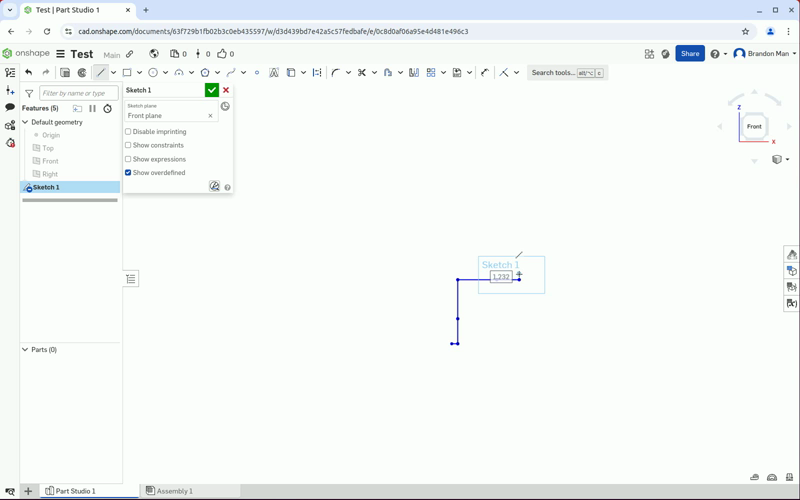
mouse_move(457, 273)
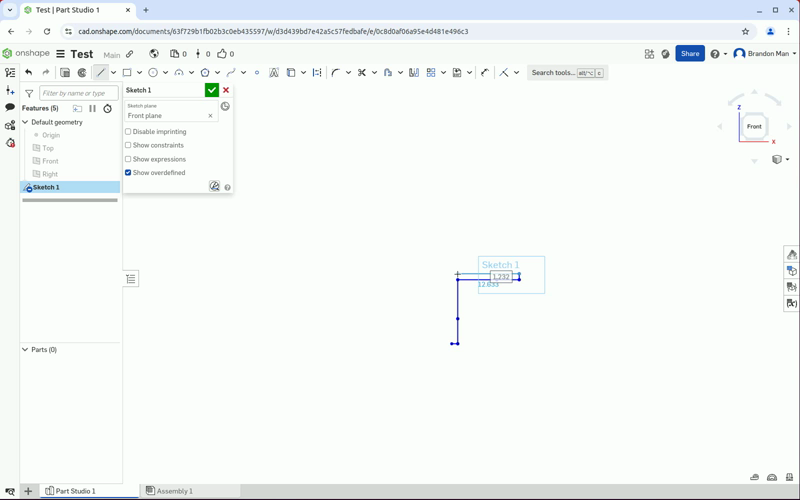
click(457, 273)
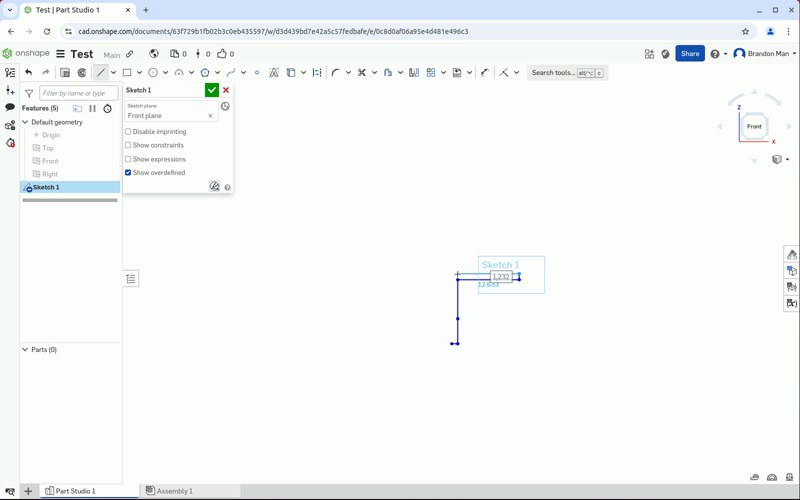
key_up(shift)
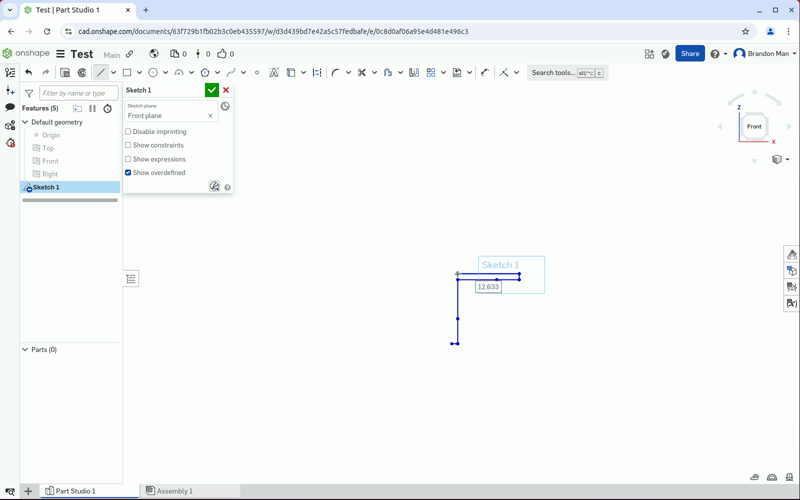
key_down(shift)
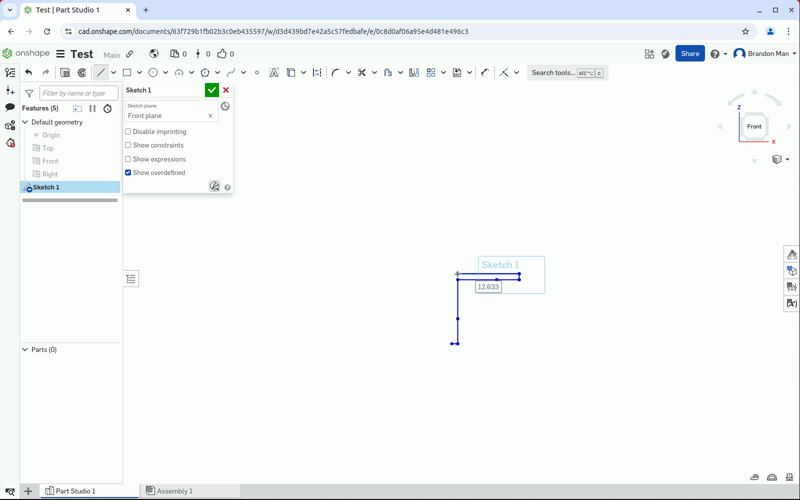
mouse_move(487, 273)
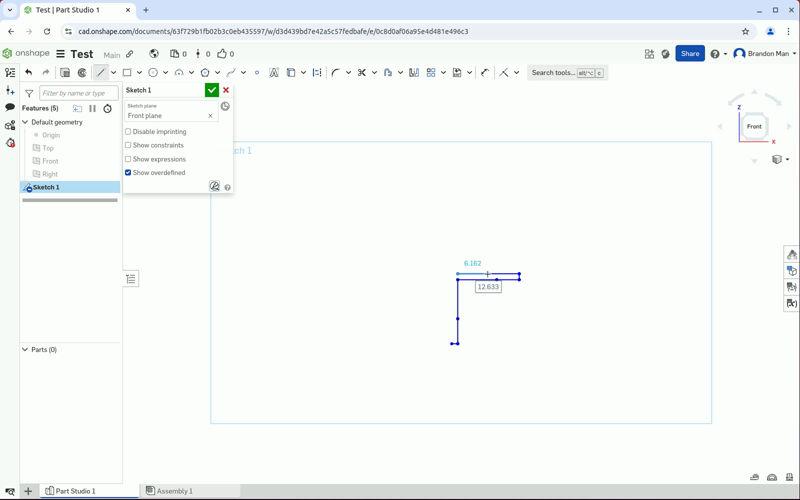
mouse_move(457, 231)
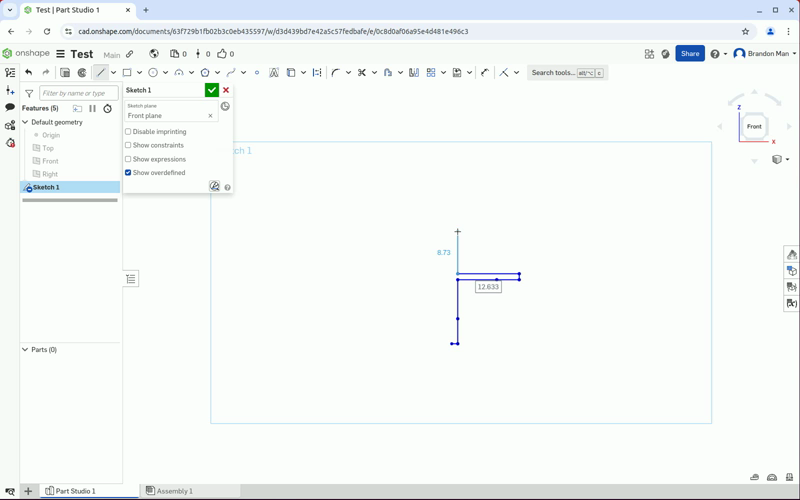
click(457, 231)
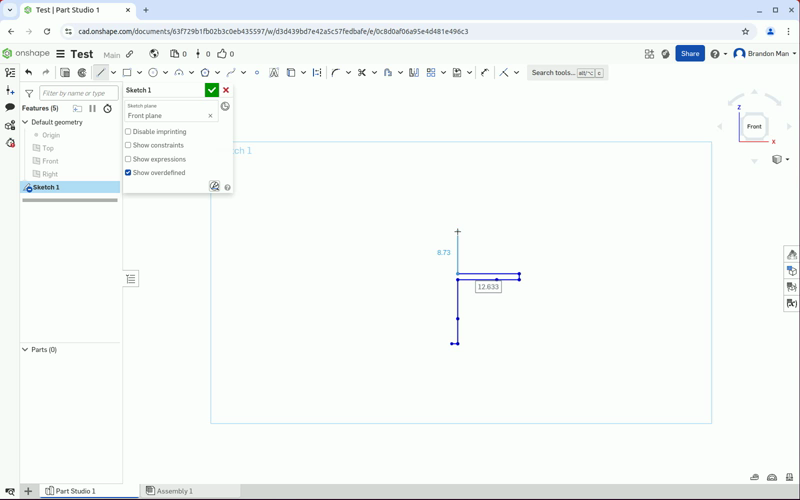
key_up(shift)
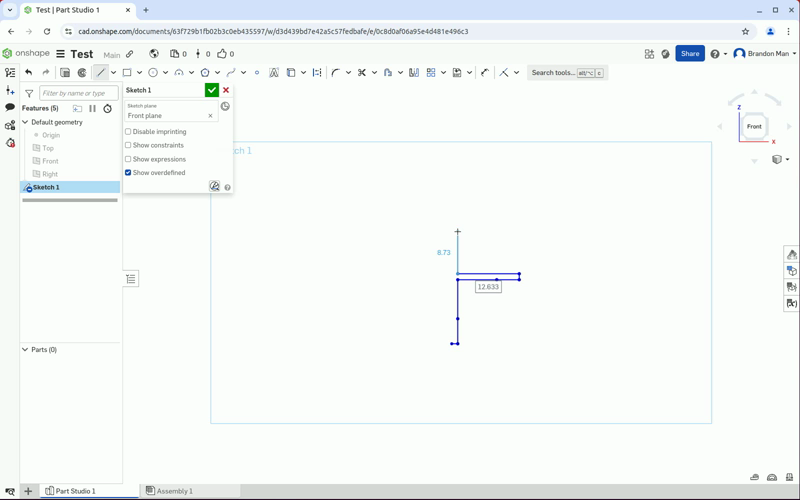
key_down(shift)
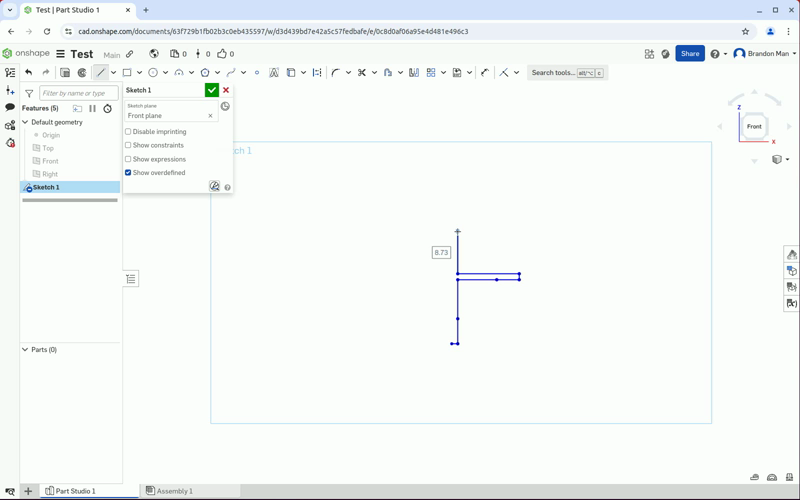
mouse_move(487, 231)
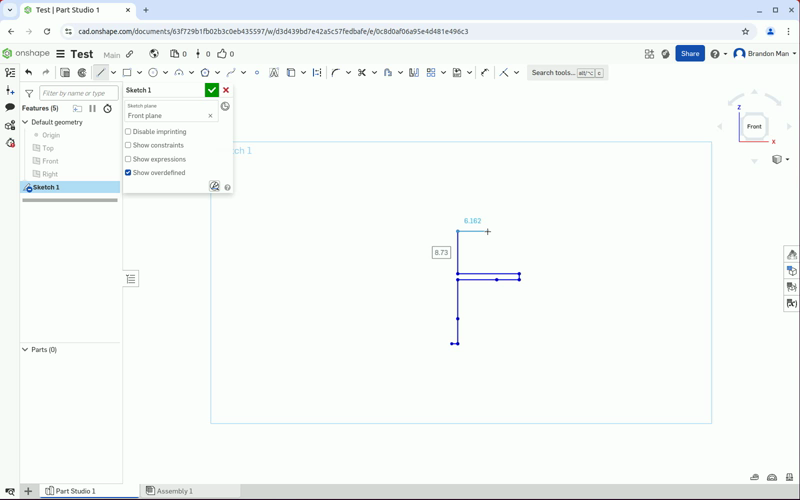
mouse_move(451, 231)
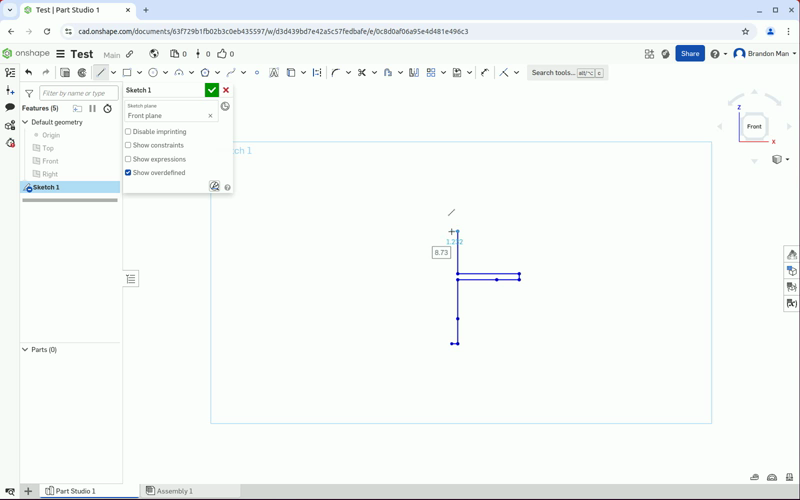
scroll(6)
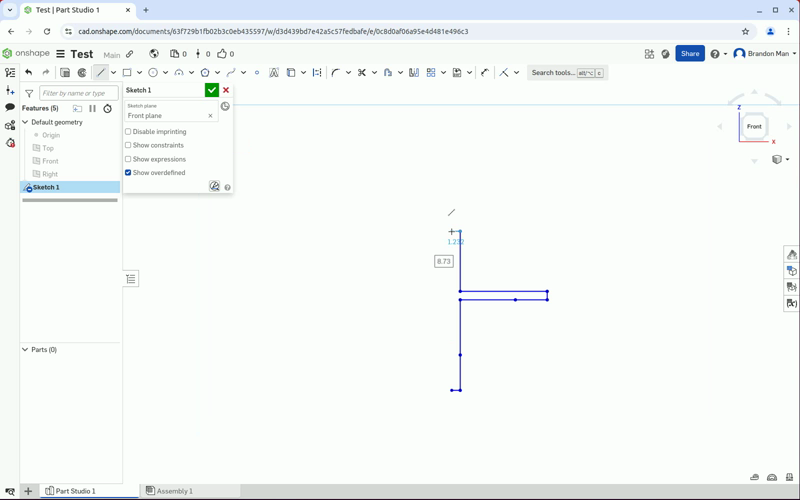
scroll(6)
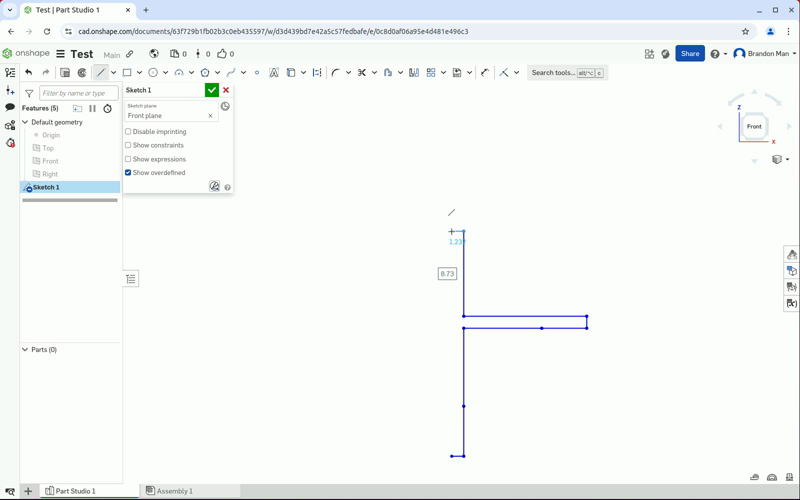
scroll(6)
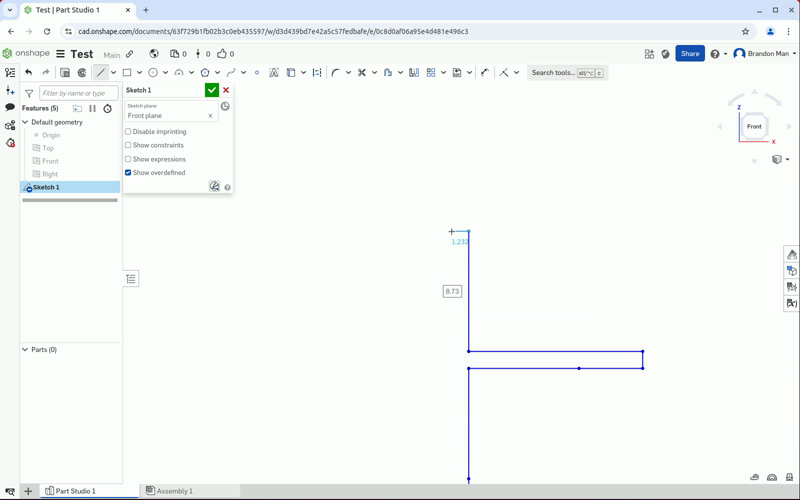
scroll(6)
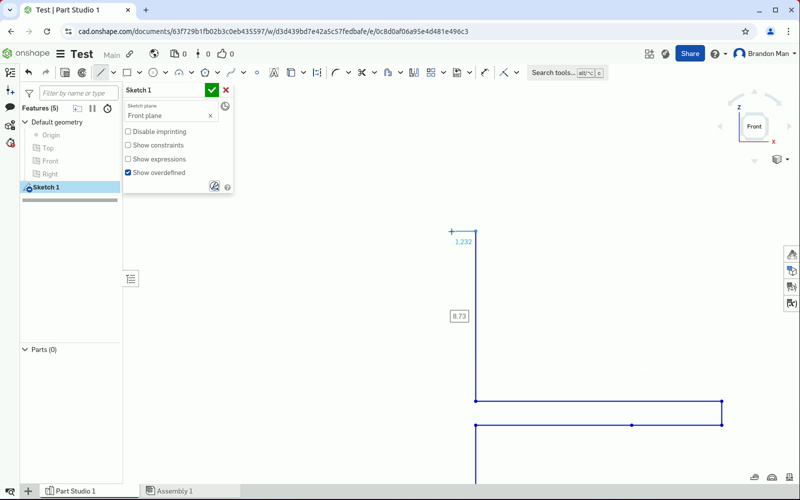
scroll(6)
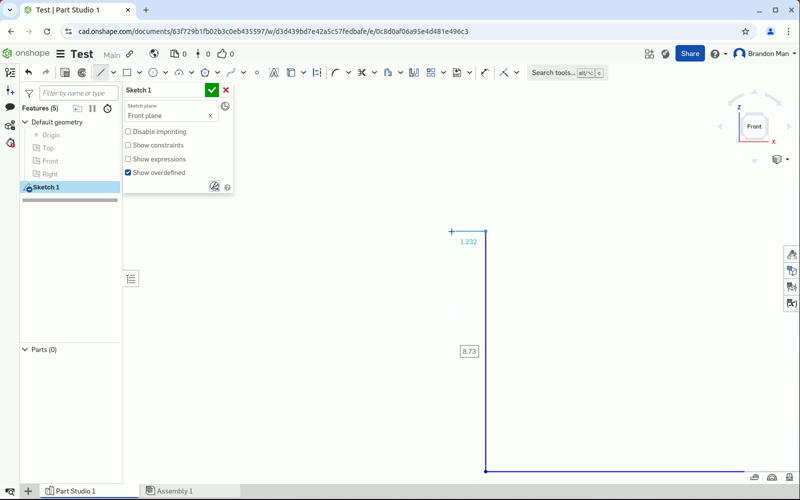
scroll(6)
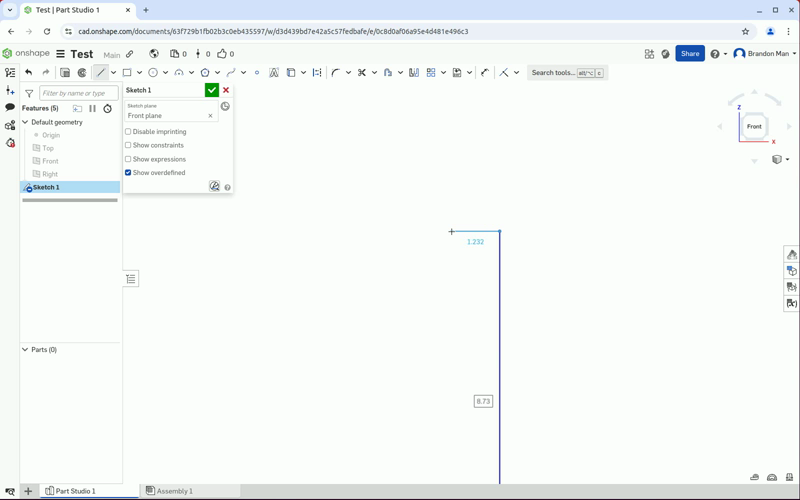
scroll(6)
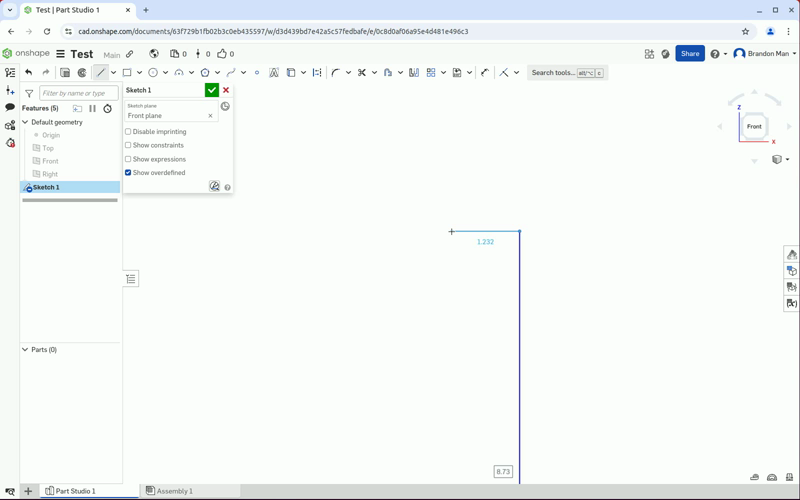
click(451, 231)
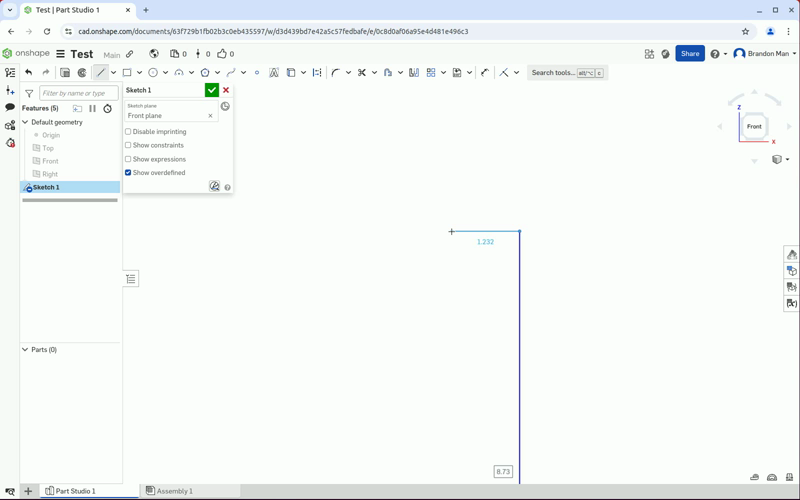
scroll(-6)
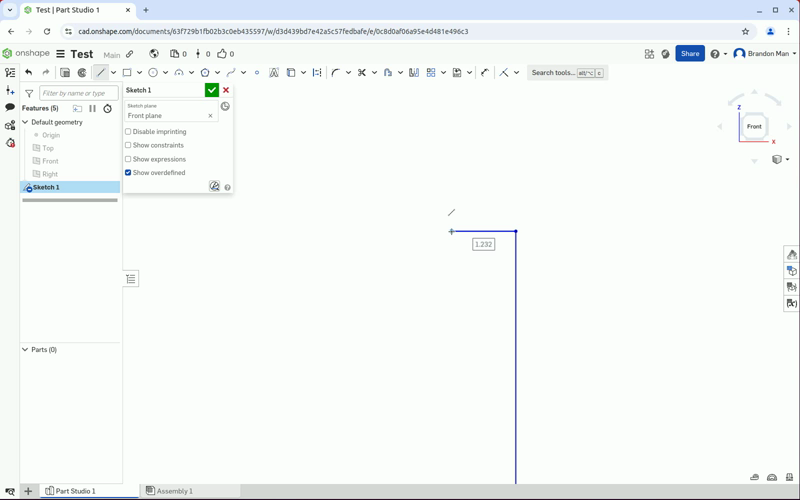
scroll(-6)
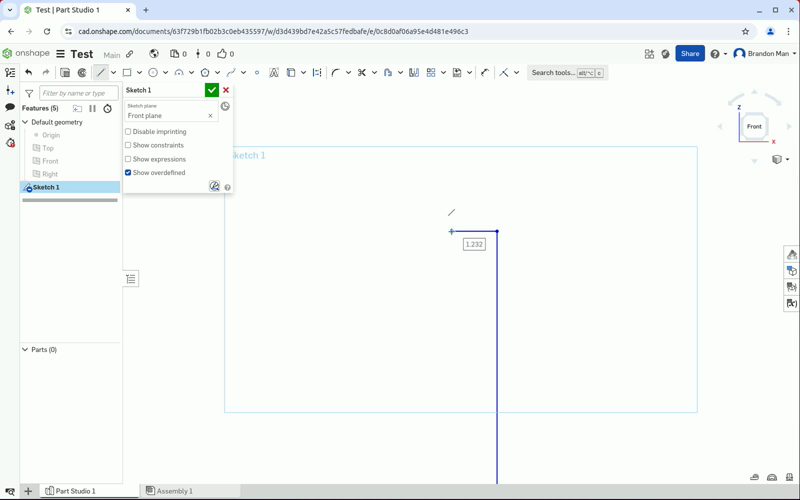
scroll(-6)
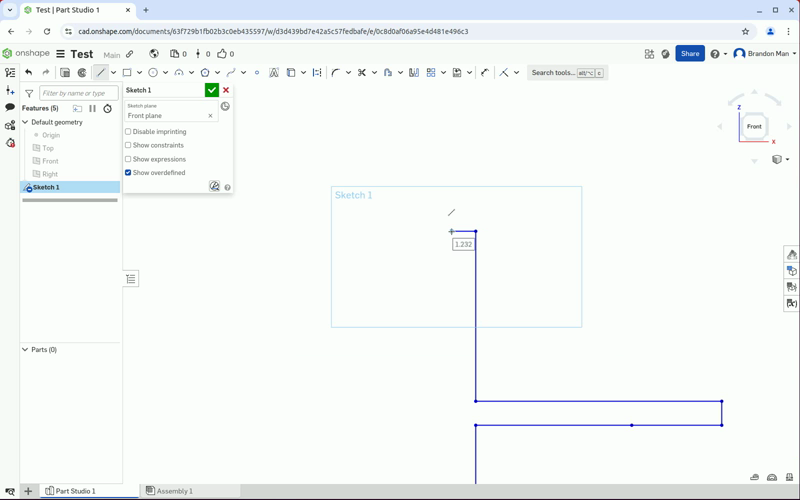
scroll(-6)
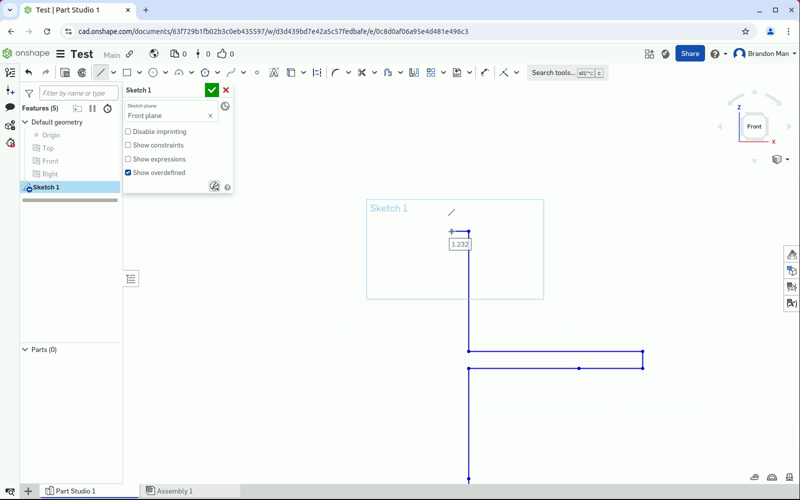
scroll(-6)
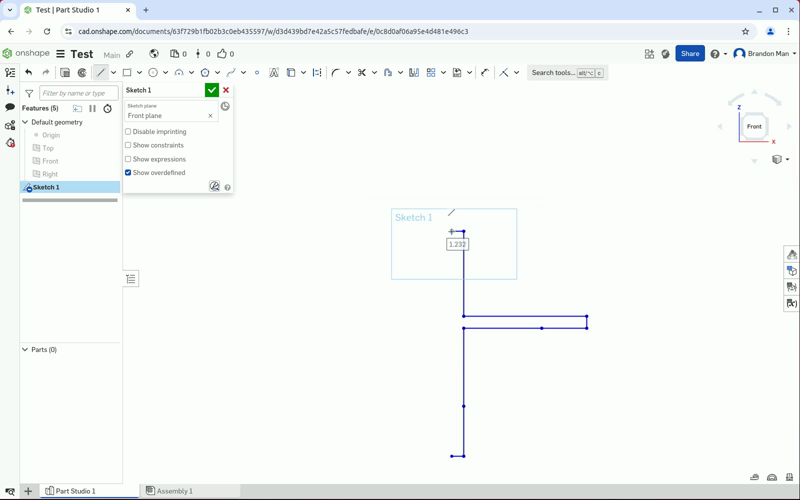
scroll(-6)
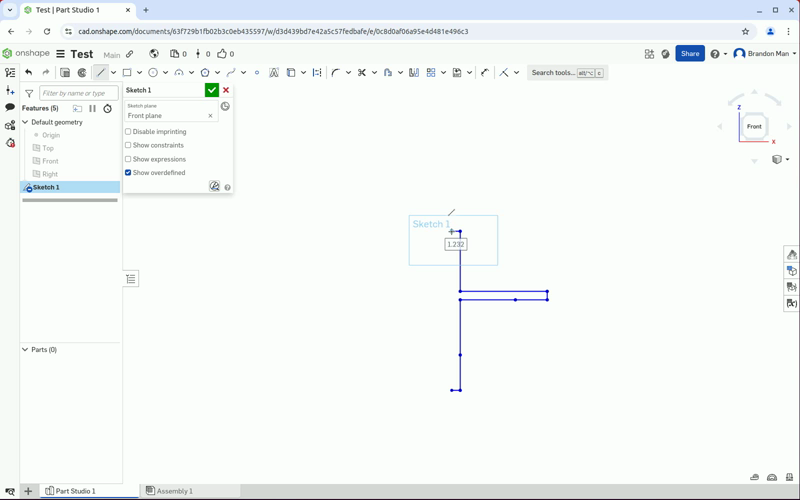
scroll(-6)
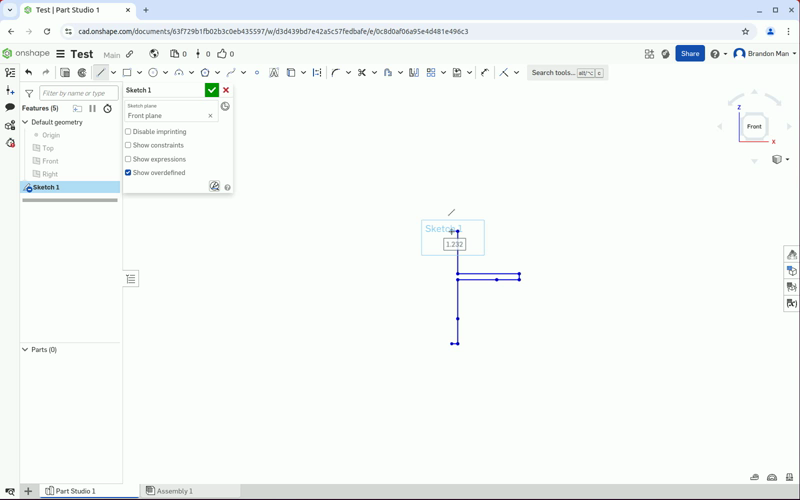
key_up(shift)
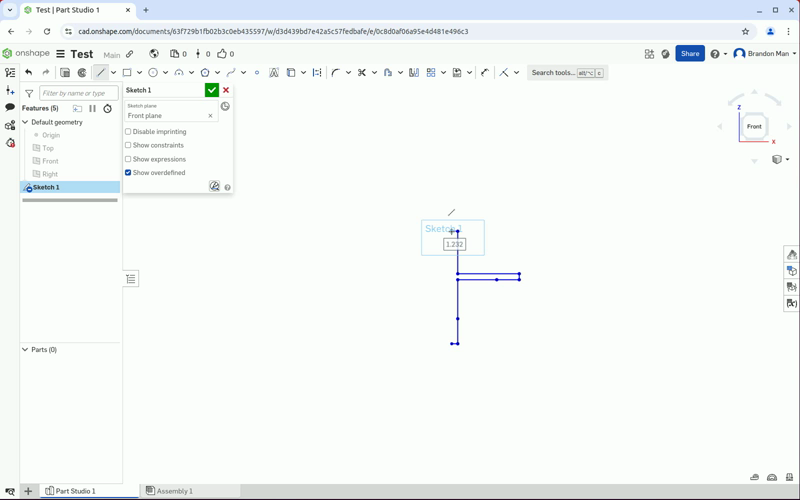
key_down(shift)
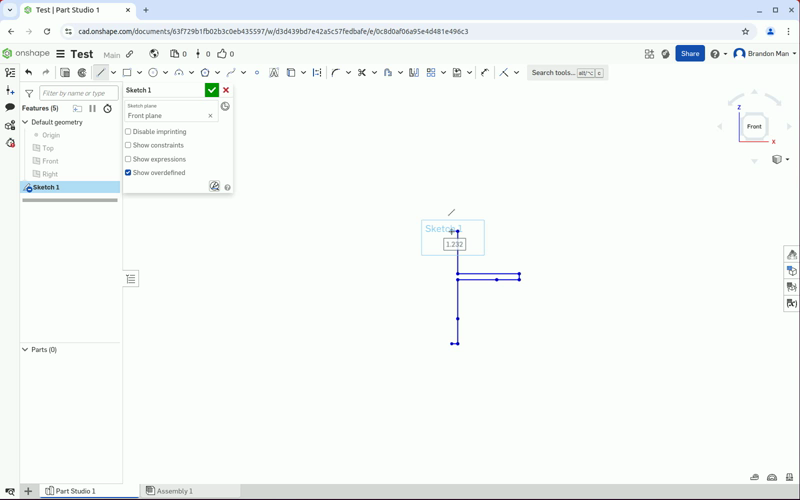
mouse_move(451, 343)
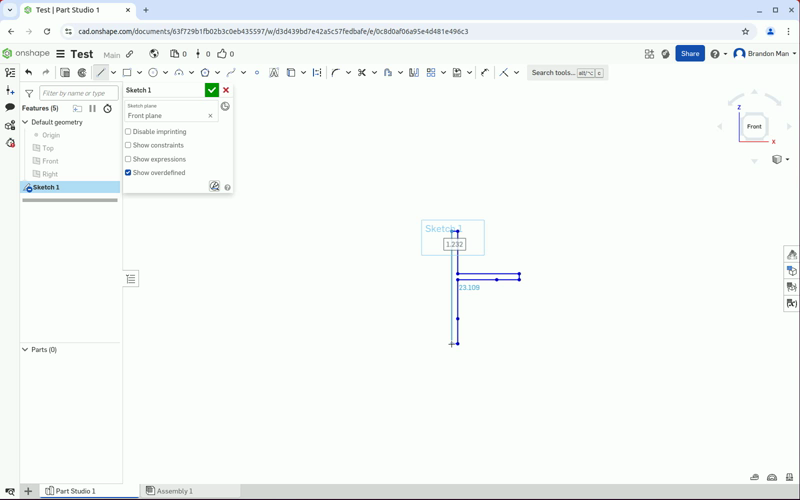
key_up(shift)
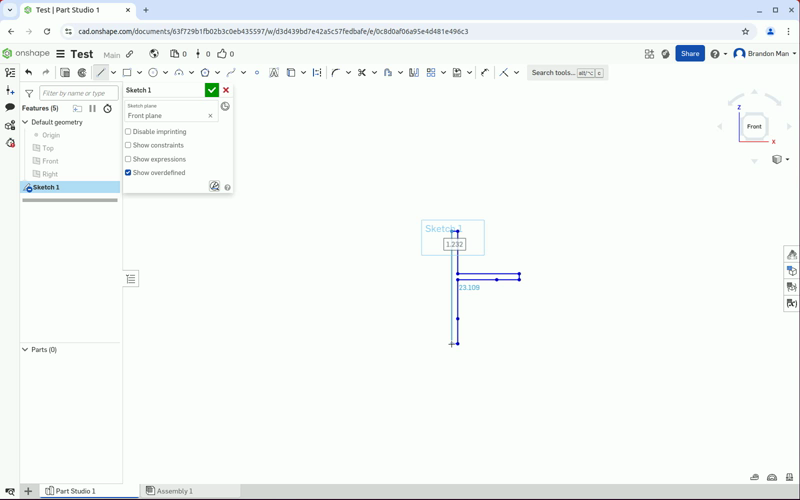
click(451, 343)
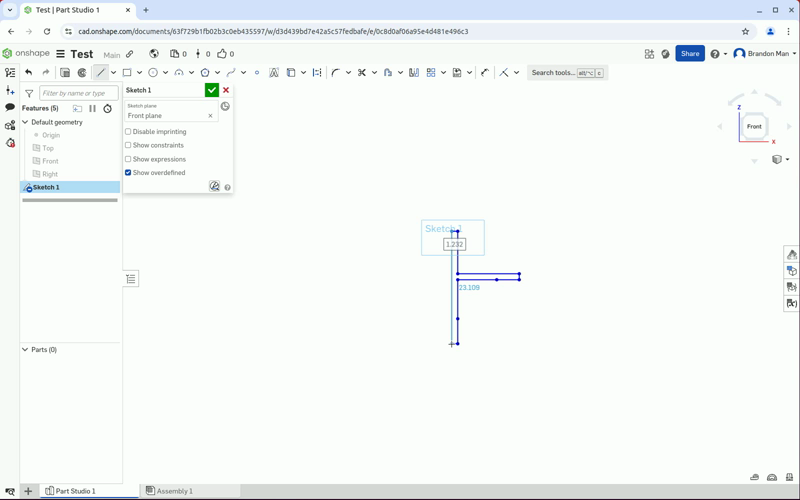
key(esc)
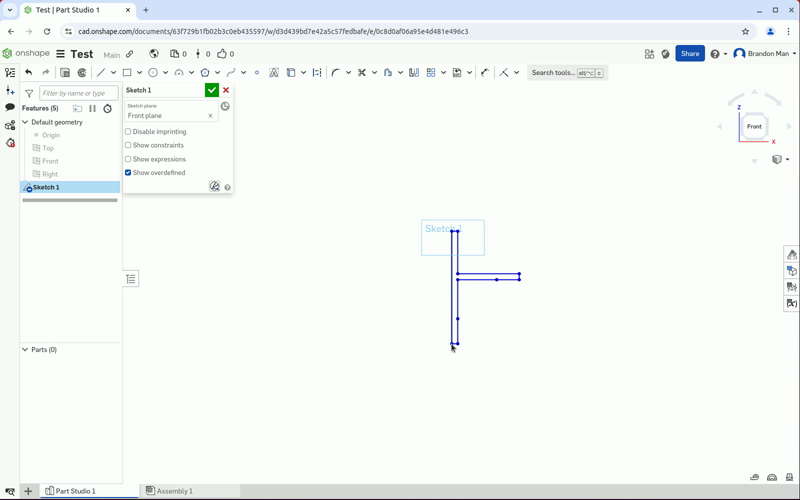
mouse_move(454, 291)
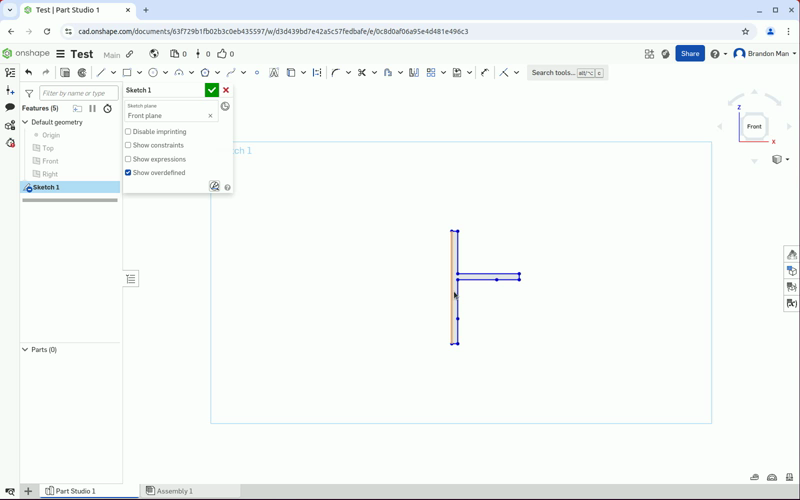
scroll(6)
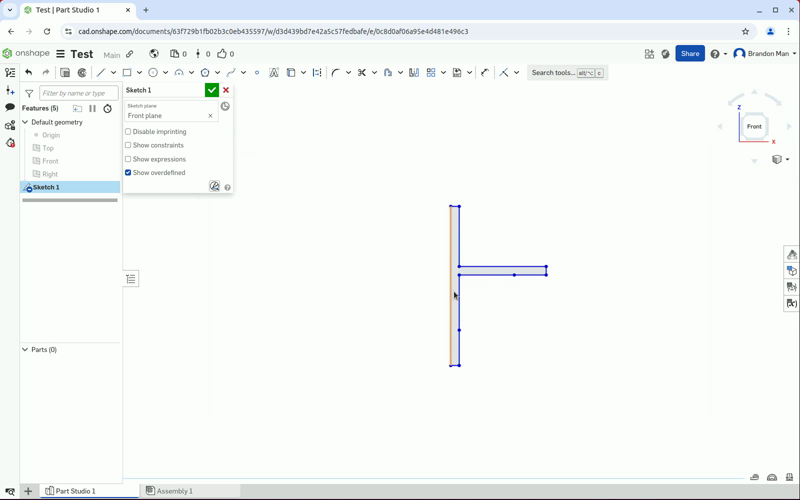
scroll(6)
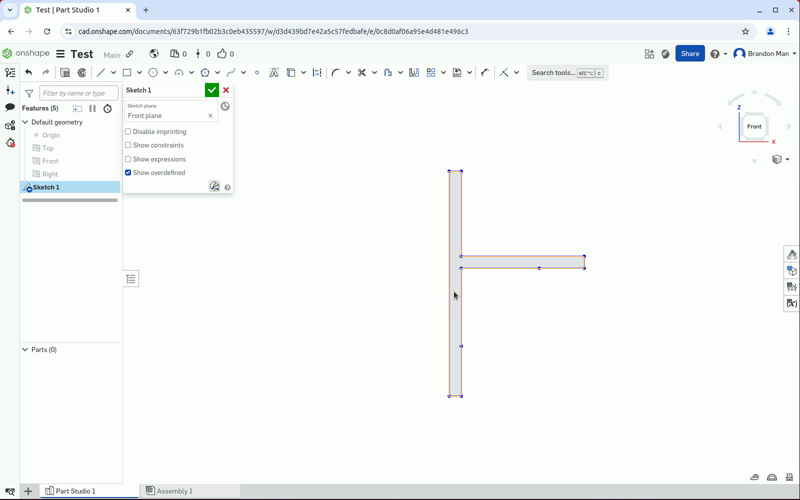
scroll(6)
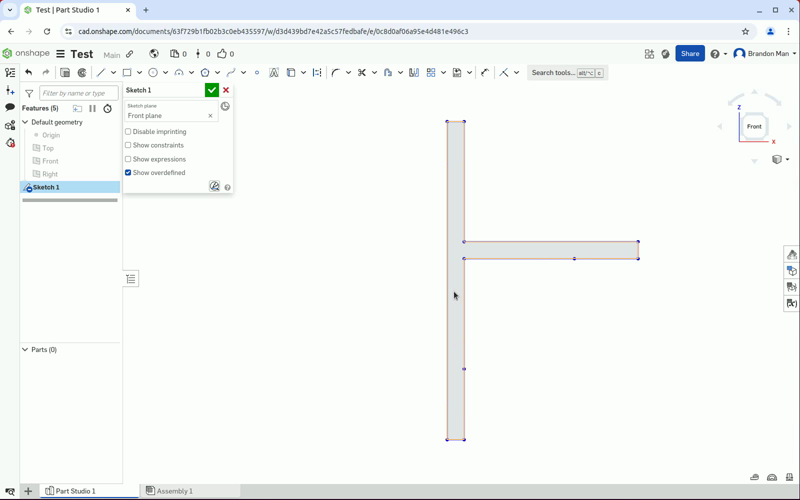
scroll(6)
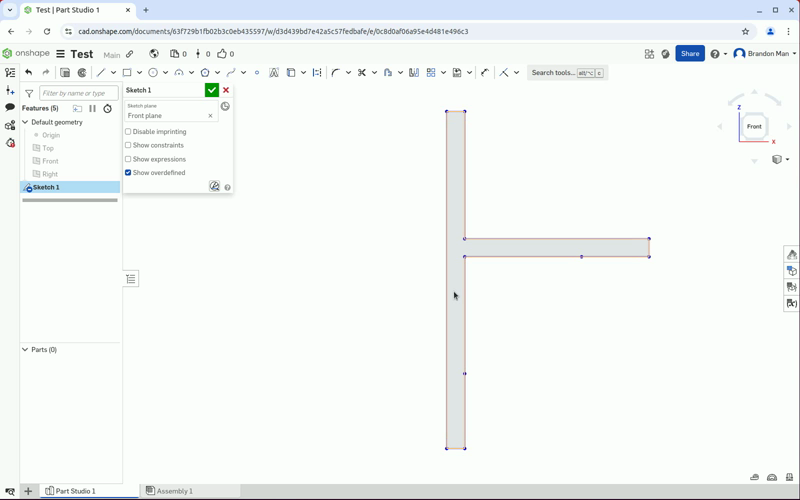
scroll(6)
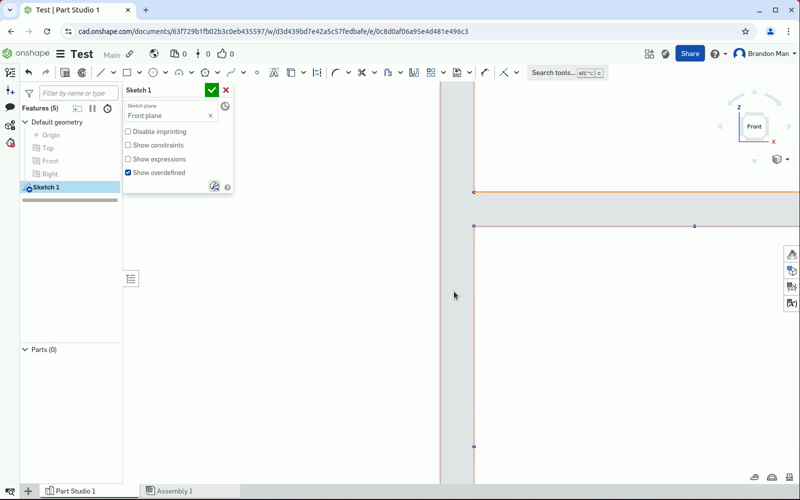
scroll(6)
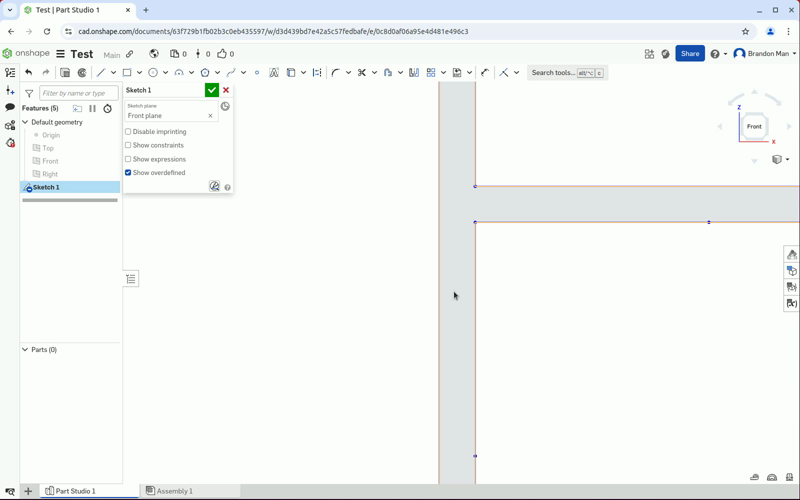
scroll(6)
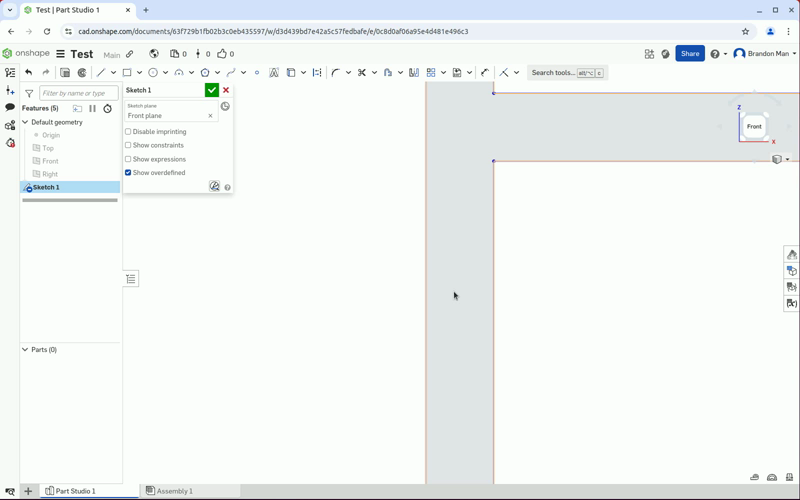
click(454, 291)
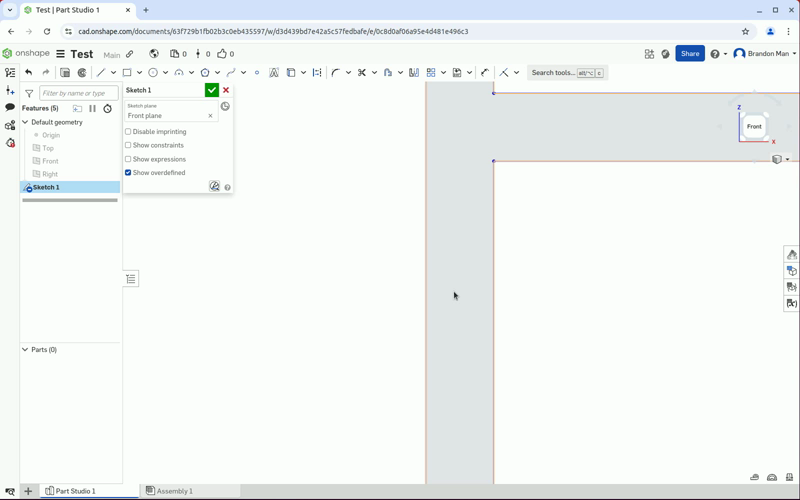
scroll(-6)
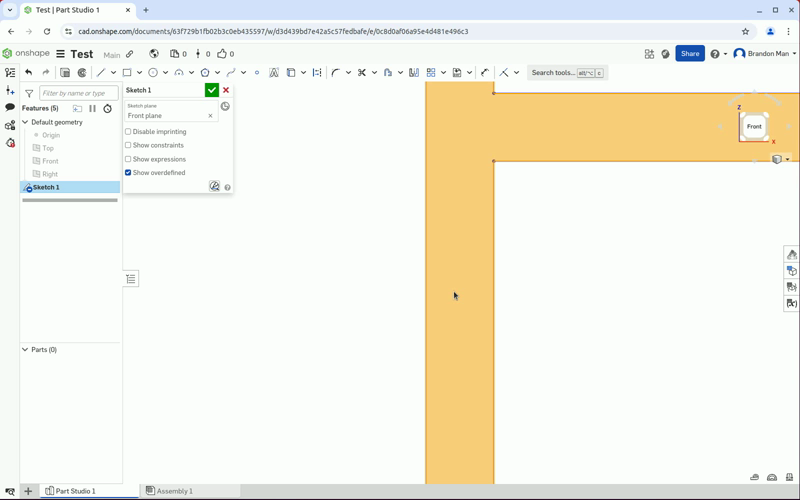
scroll(-6)
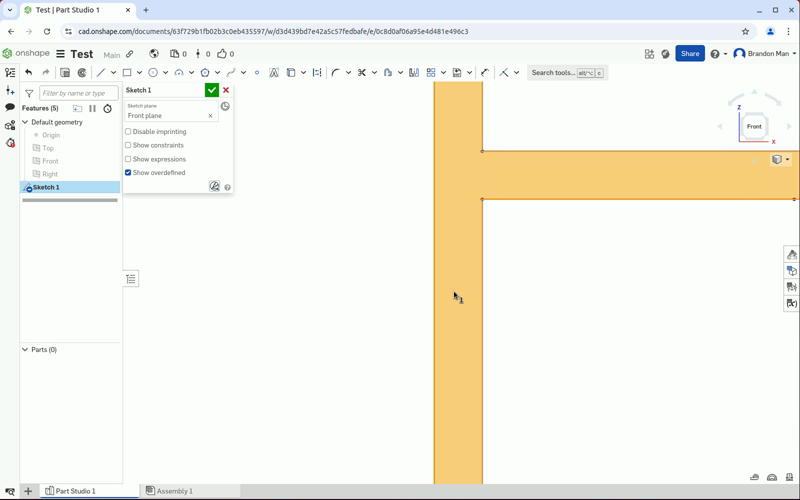
scroll(-6)
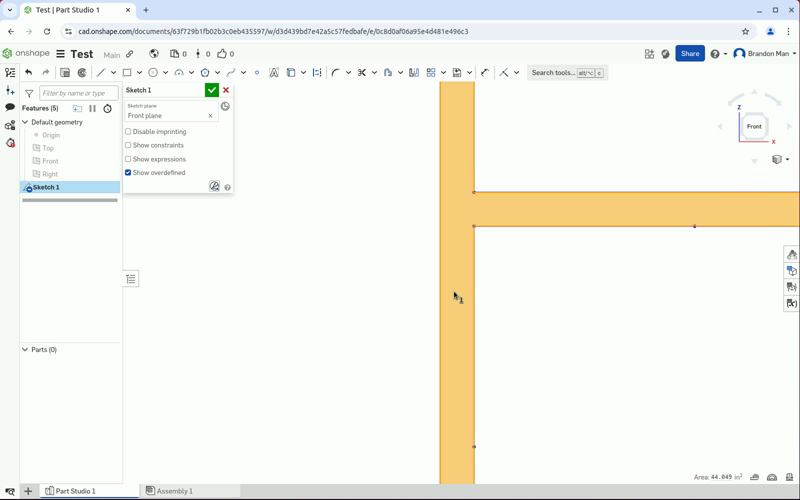
scroll(-6)
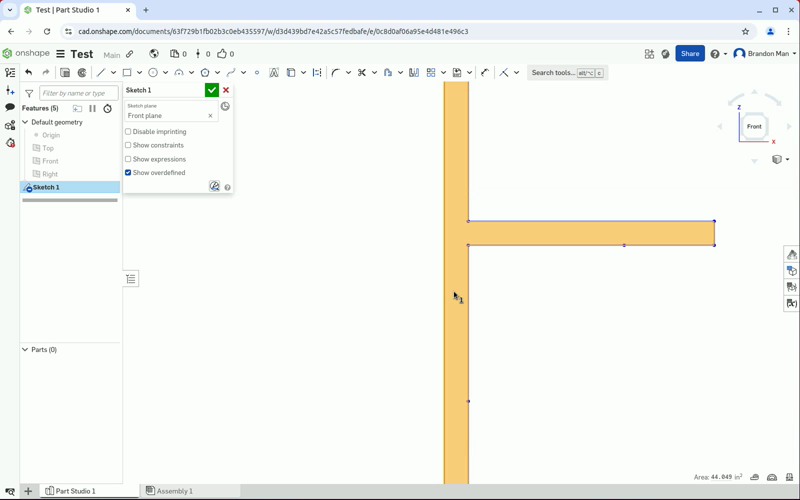
scroll(-6)
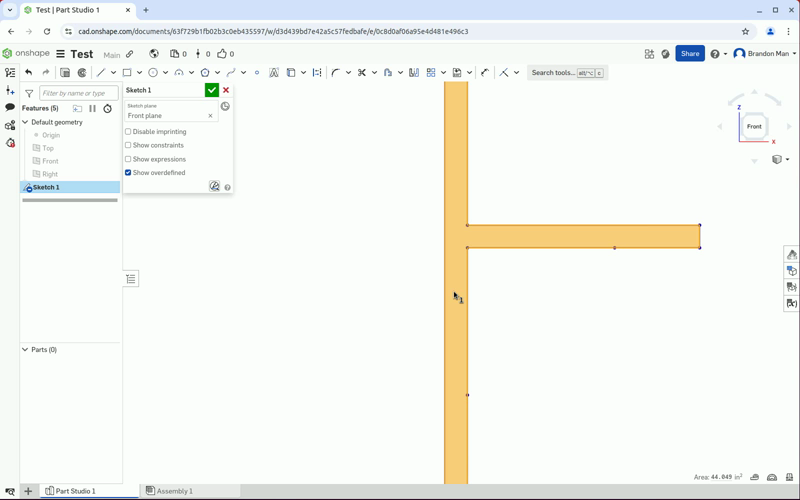
scroll(-6)
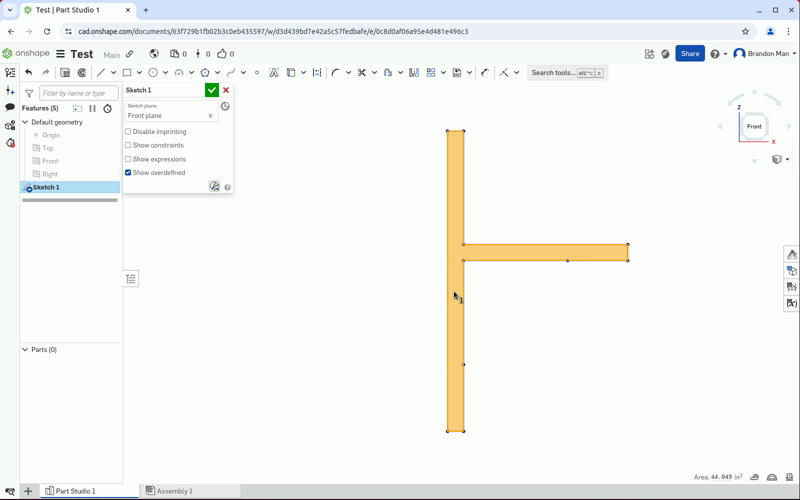
scroll(-6)
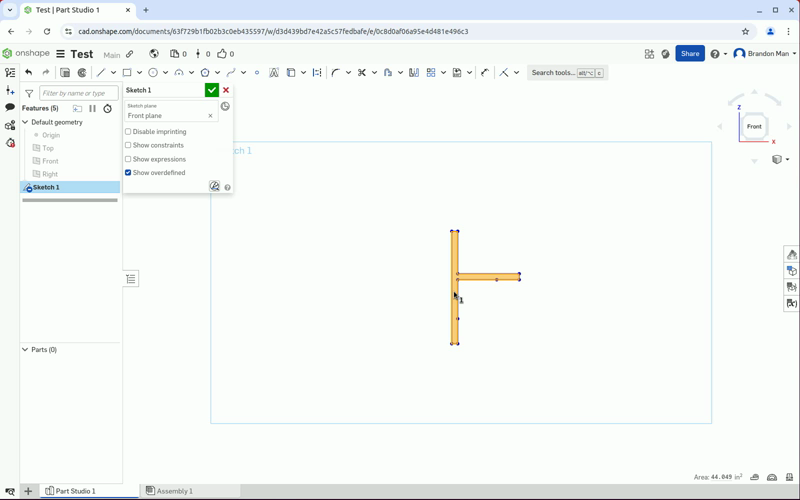
mouse_move(73, 352)
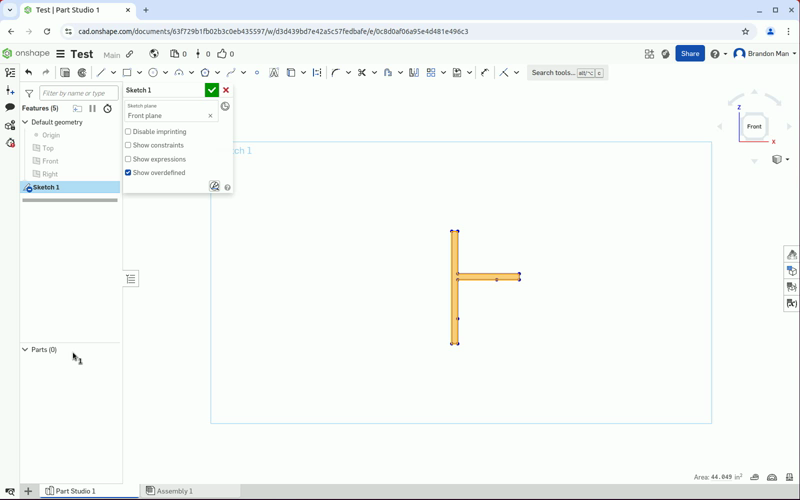
key(shift+y)
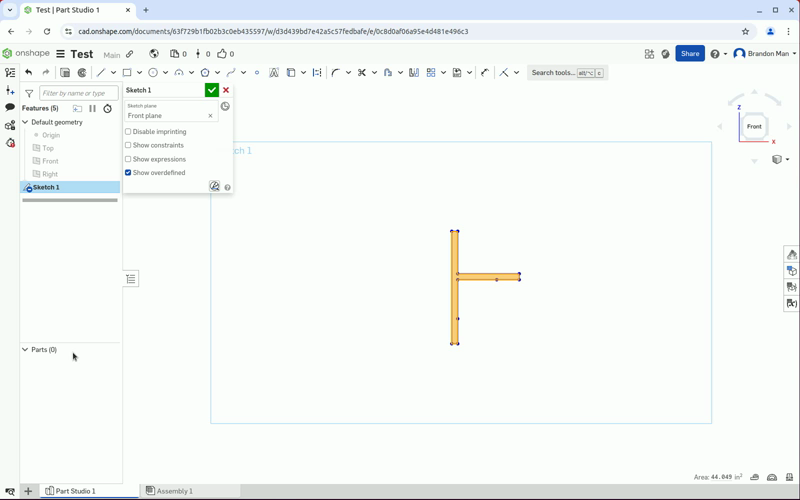
key(shift+e)
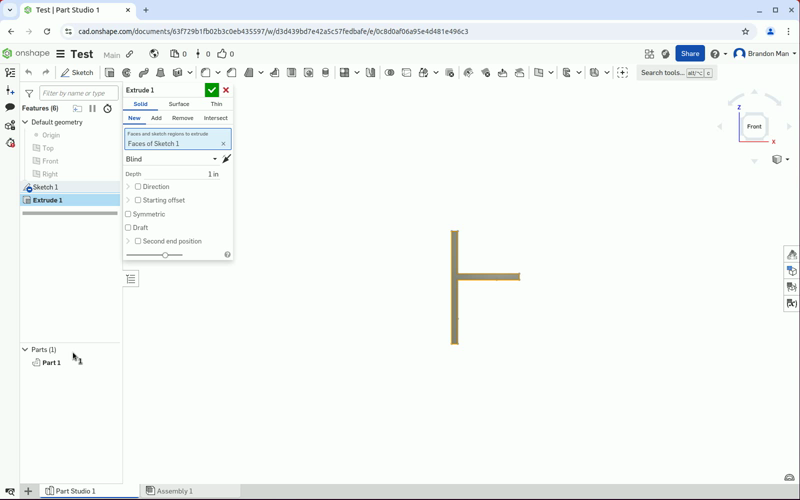
mouse_move(143, 106)
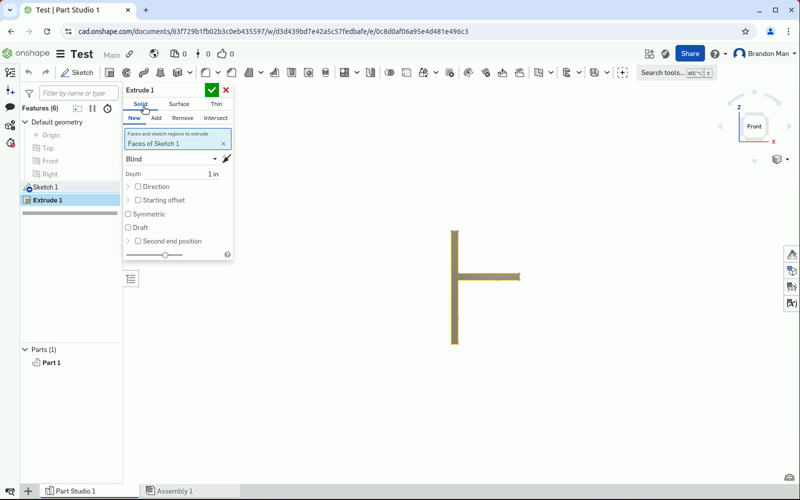
click(143, 106)
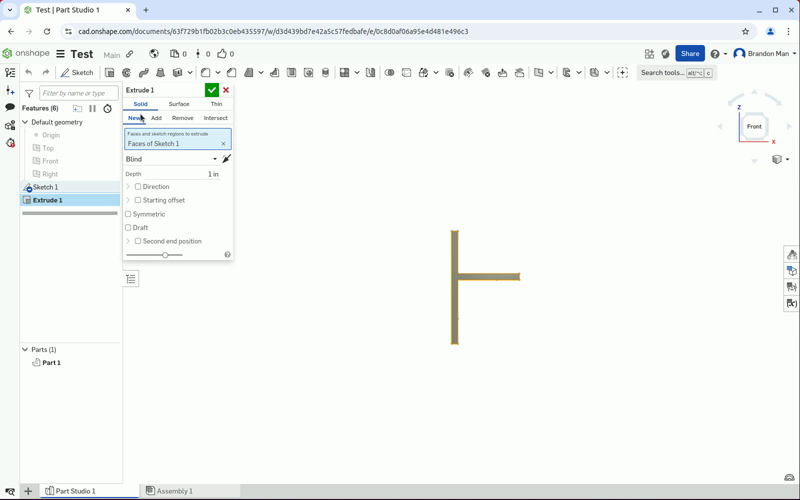
mouse_move(137, 120)
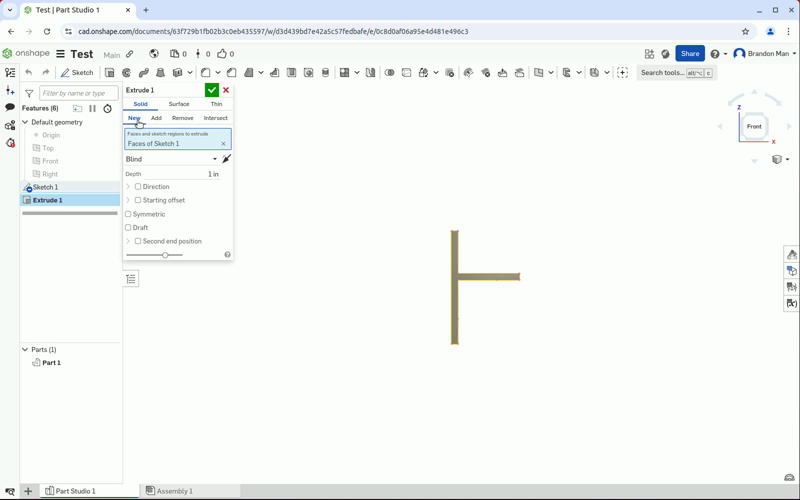
click(137, 120)
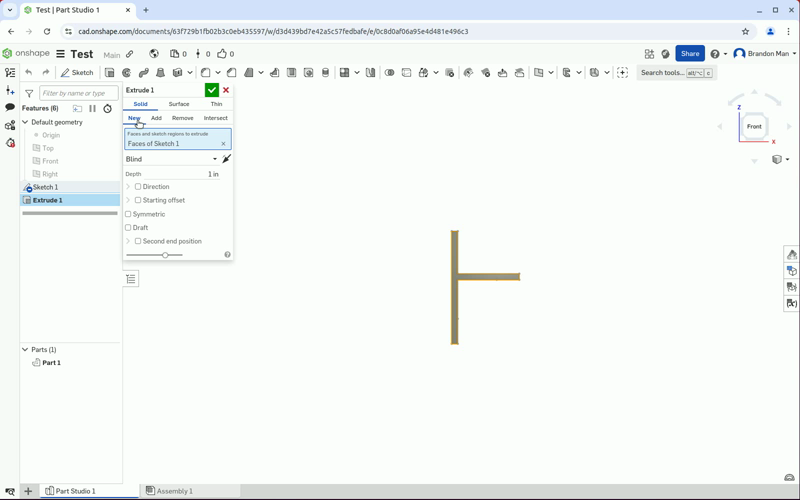
key(tab, 4)
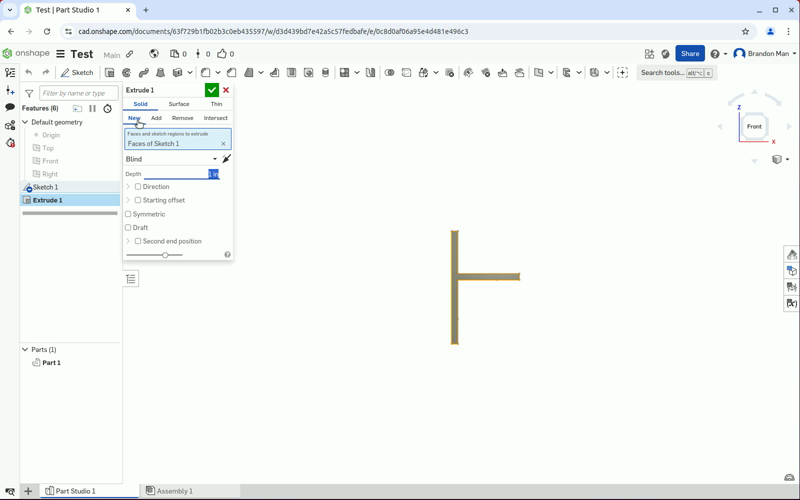
text(23.108)
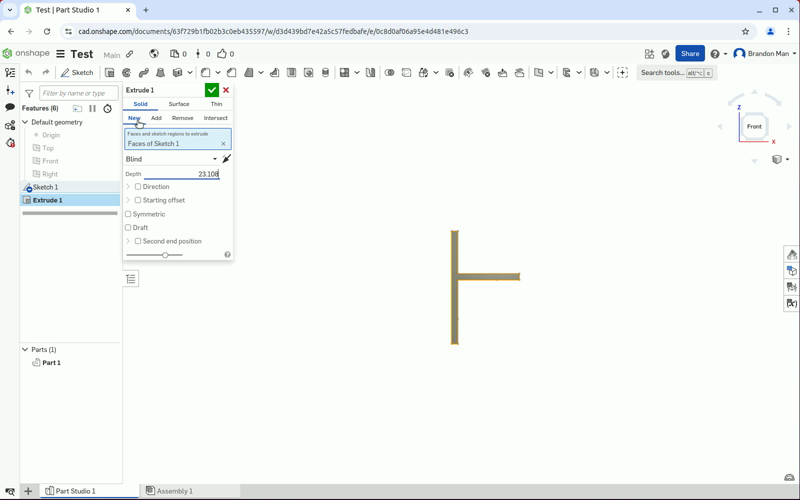
key(enter)
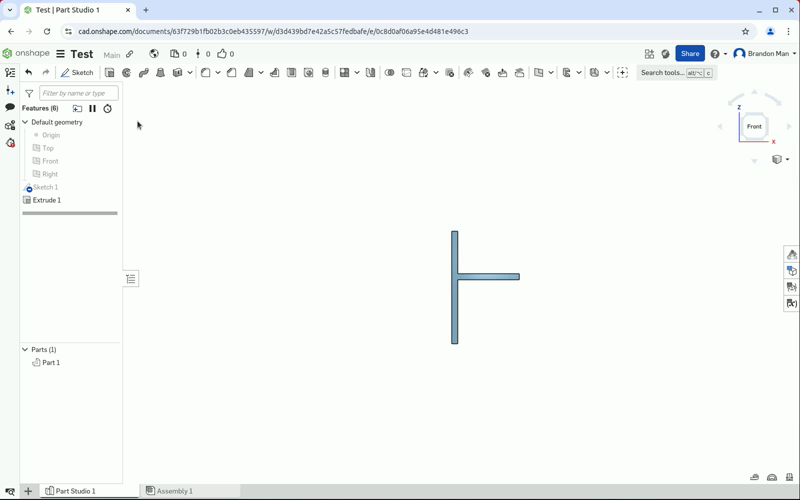
key(shift+h)
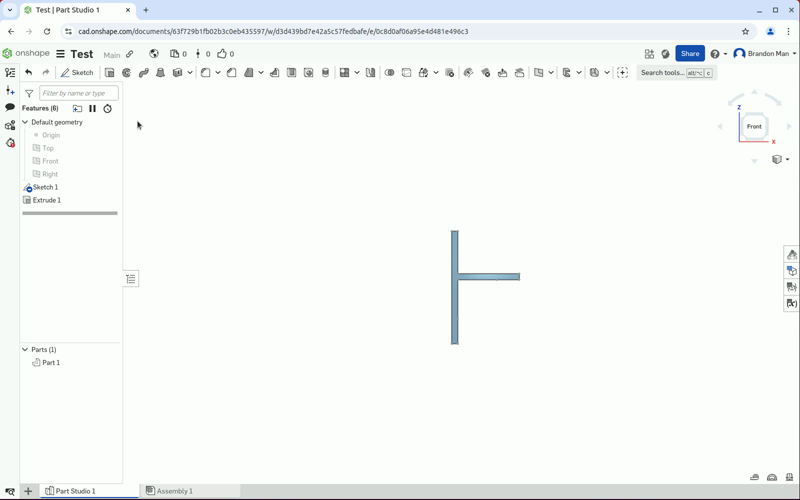
key(shift+h)
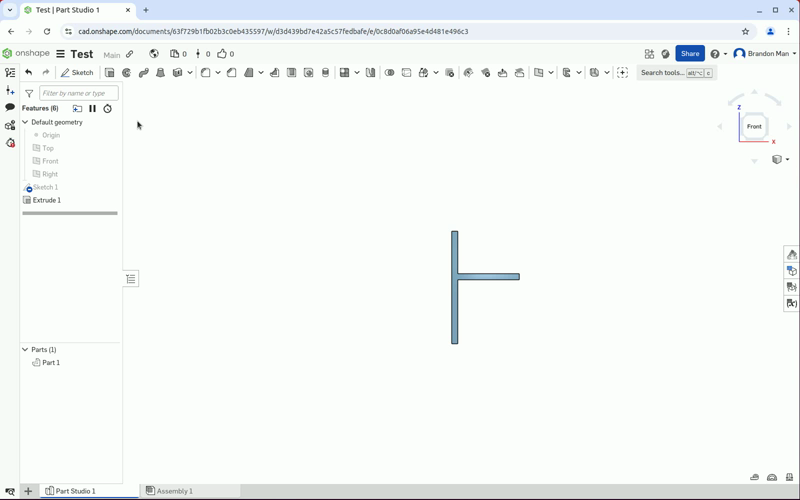
mouse_move(73, 189)
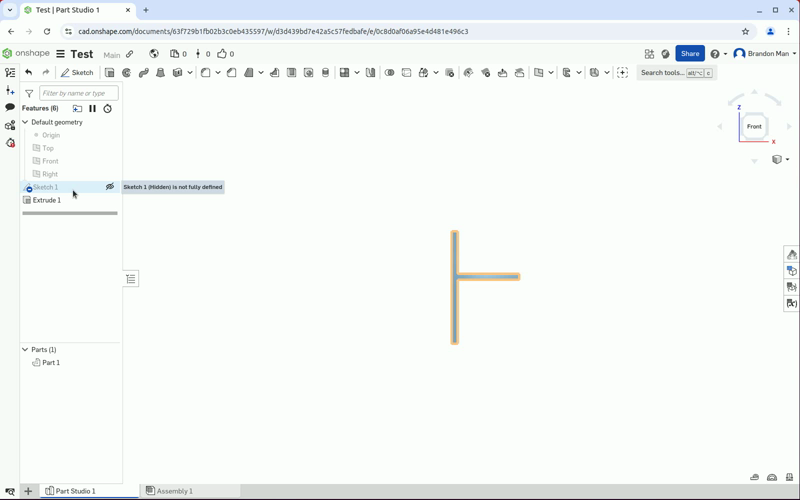
click(73, 189)
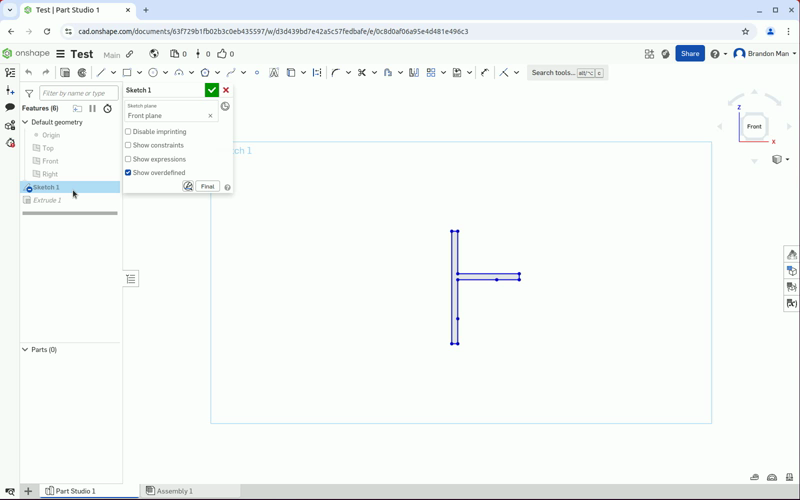
mouse_move(229, 92)
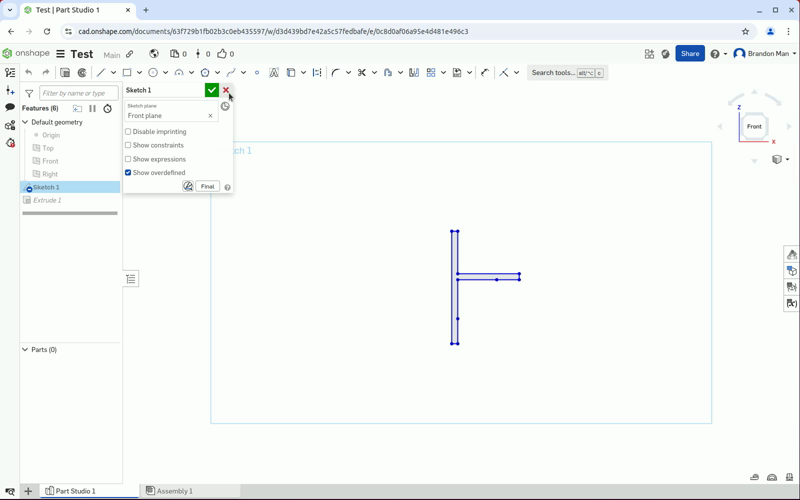
click(229, 92)
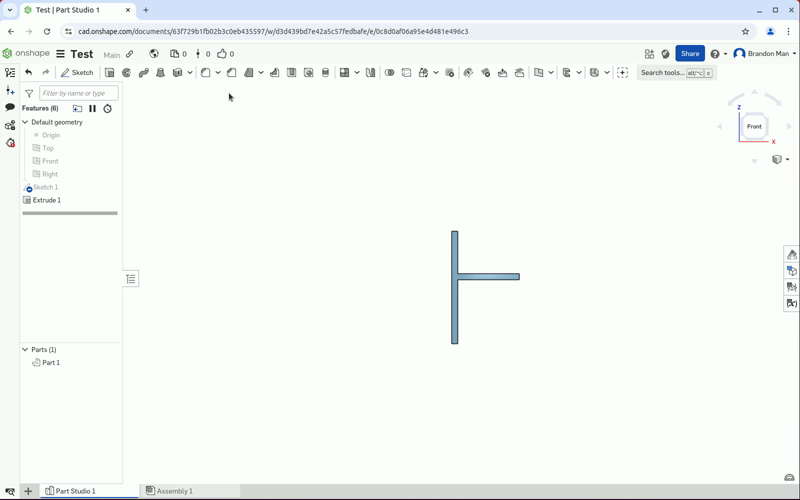
mouse_move(73, 352)
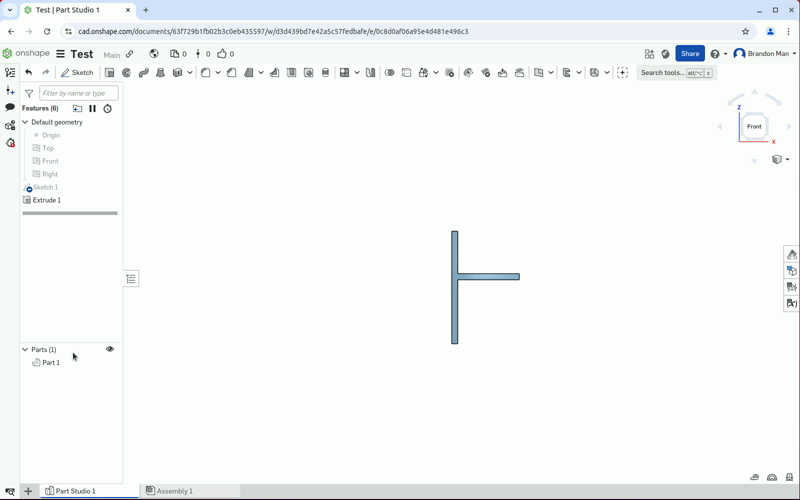
key(y)
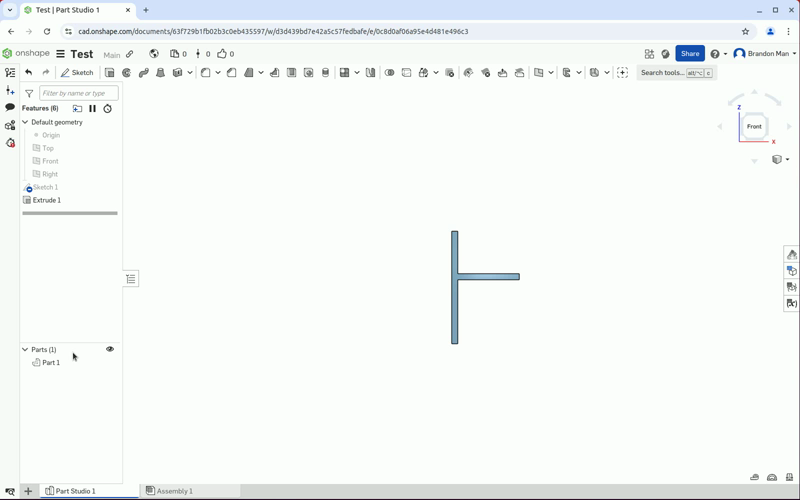
key(shift+p)
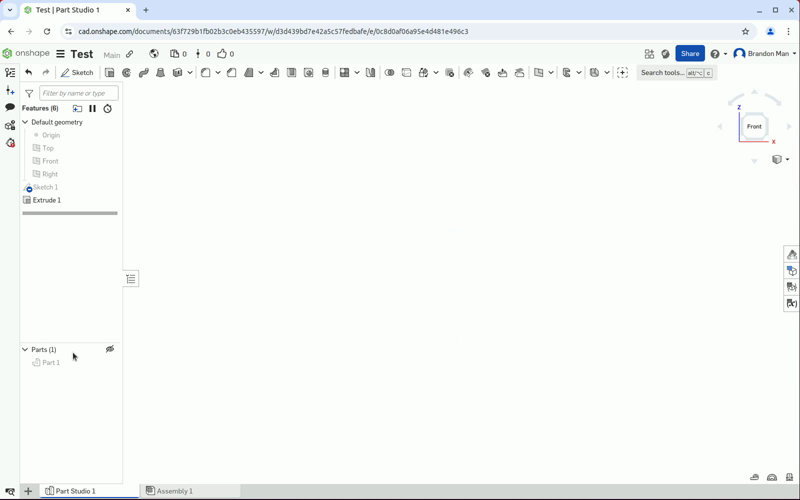
key(space)
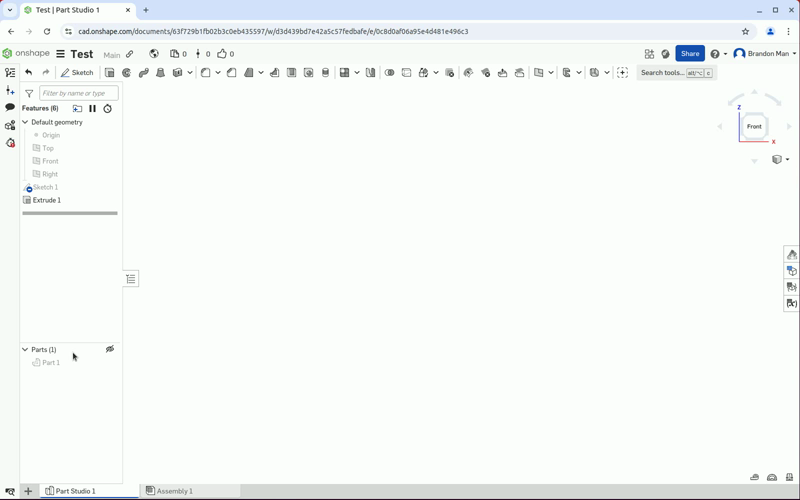
key_down(shift)
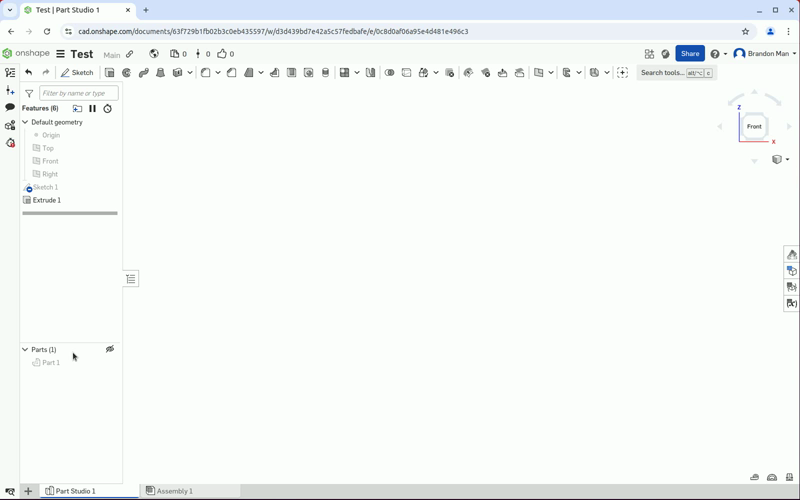
key(left)
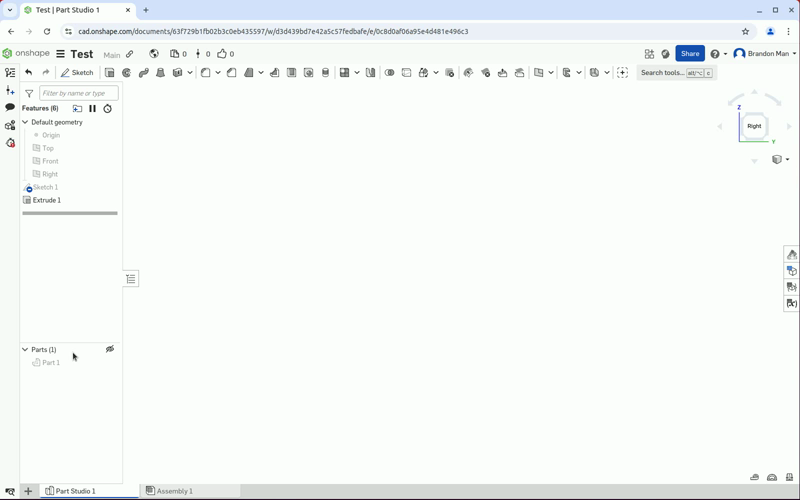
key_up(shift)
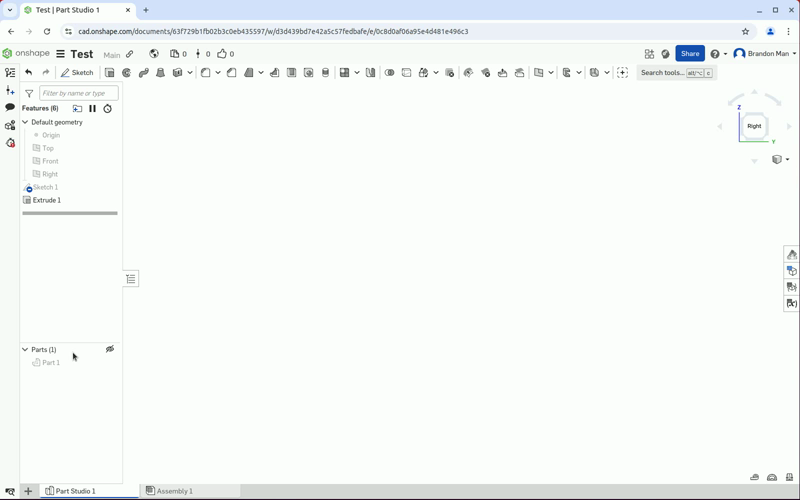
mouse_move(73, 352)
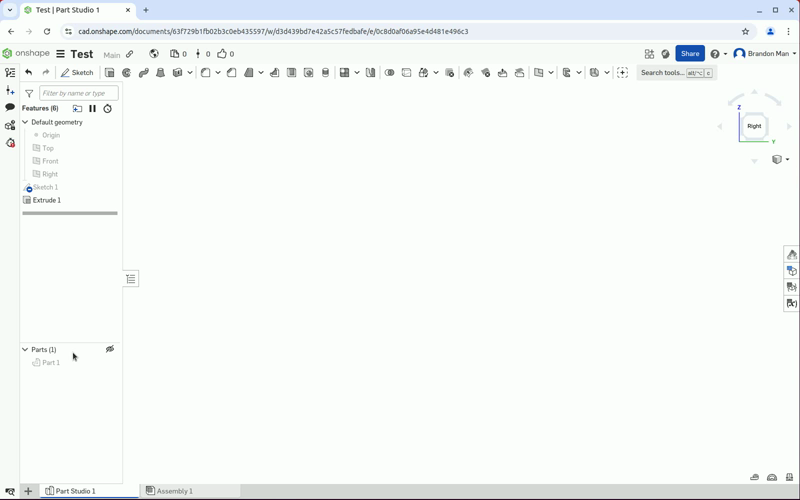
key(shift+y)
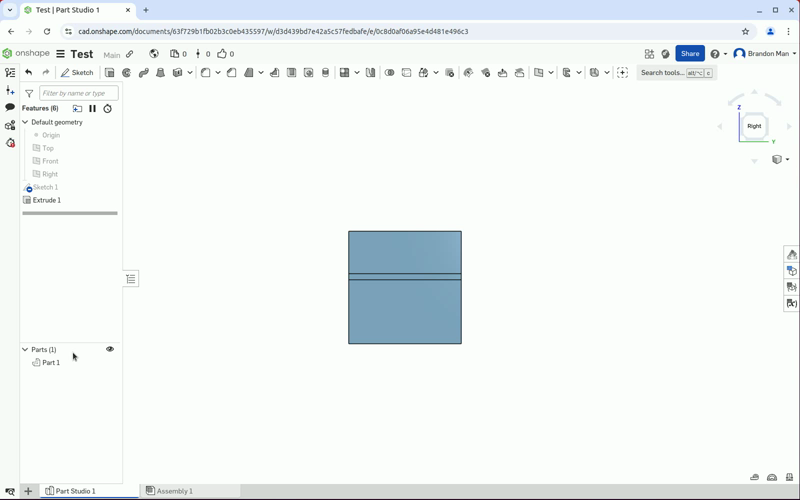
mouse_move(541, 75)
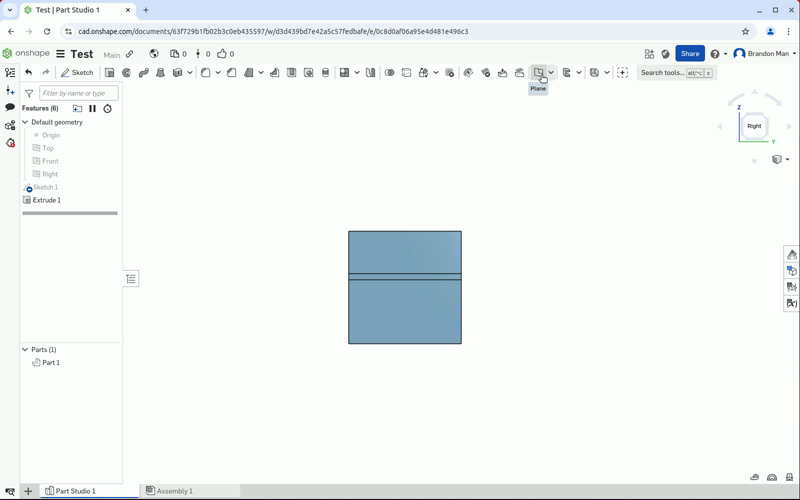
click(541, 75)
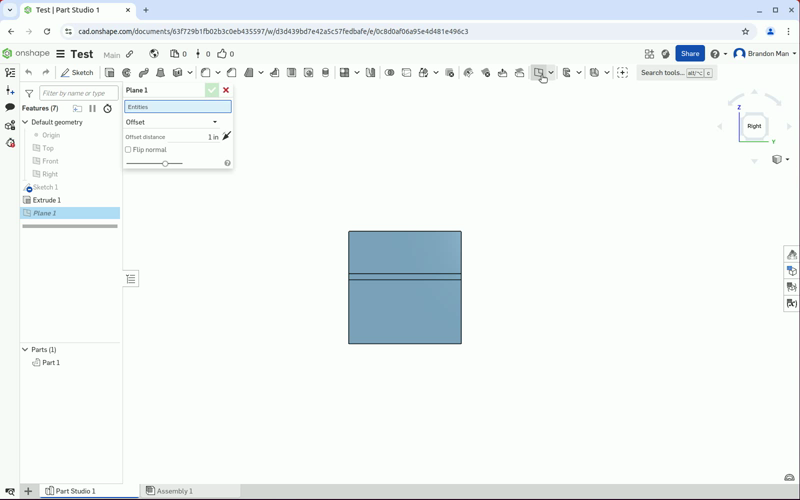
mouse_move(73, 176)
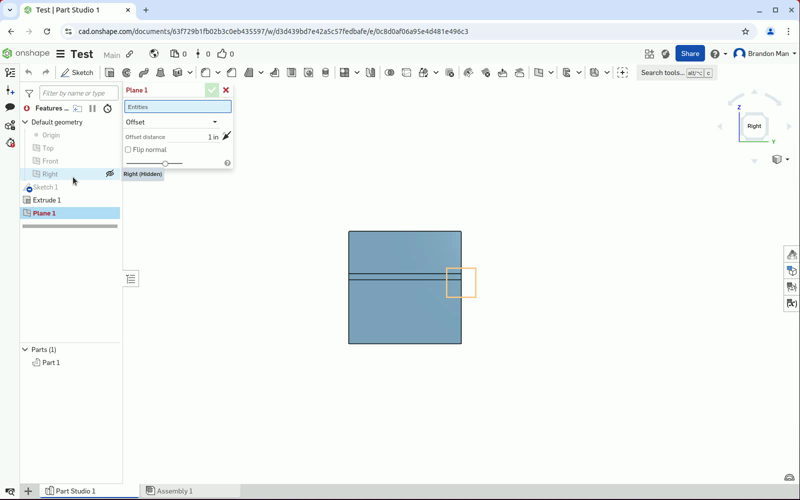
click(73, 176)
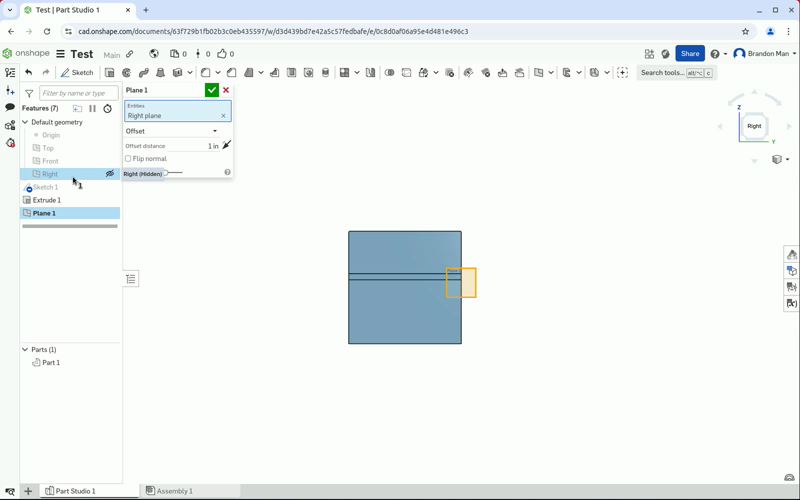
key(tab, 2)
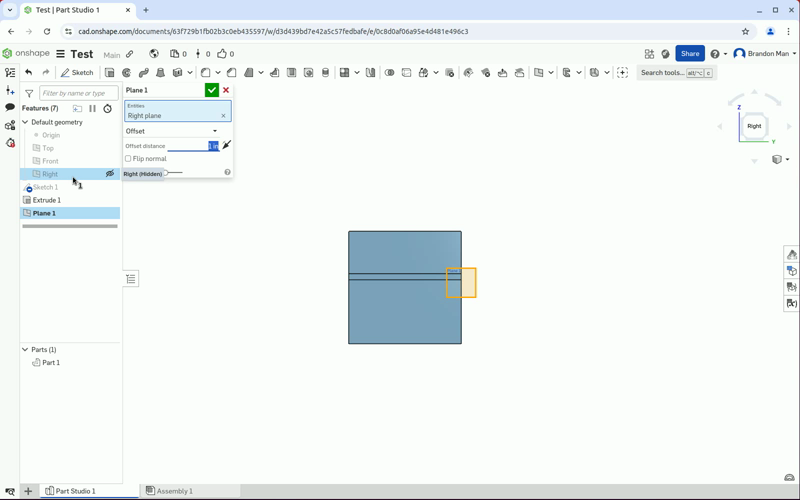
text(0.955)
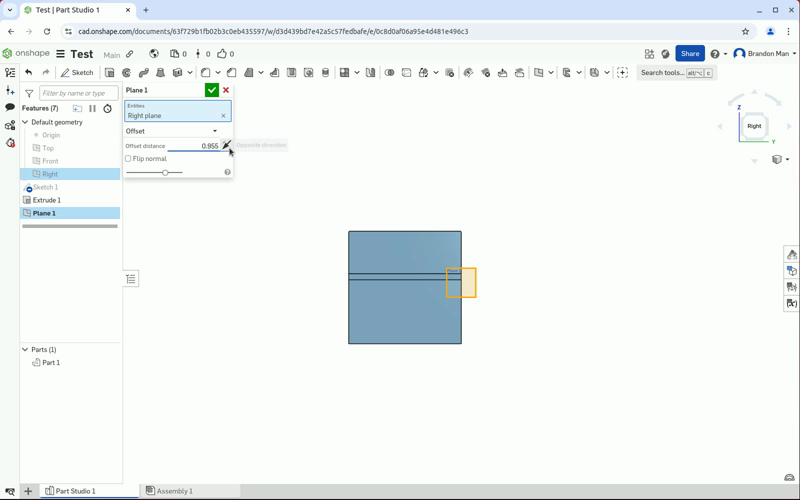
mouse_move(229, 147)
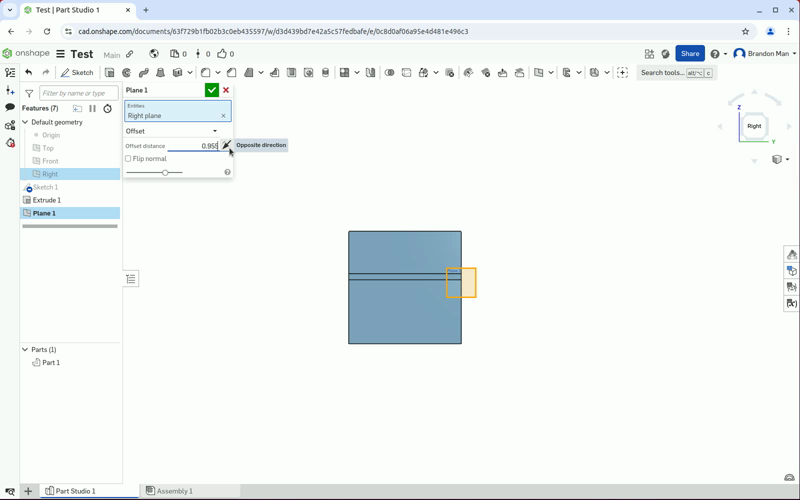
click(229, 147)
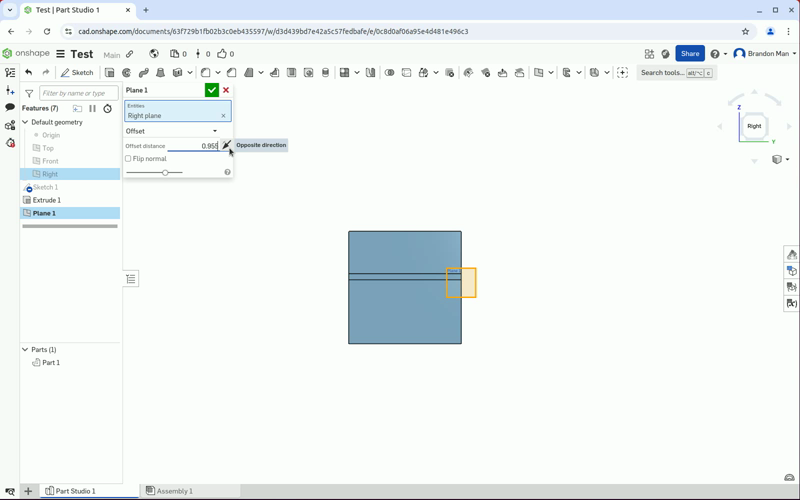
key(enter, 2)
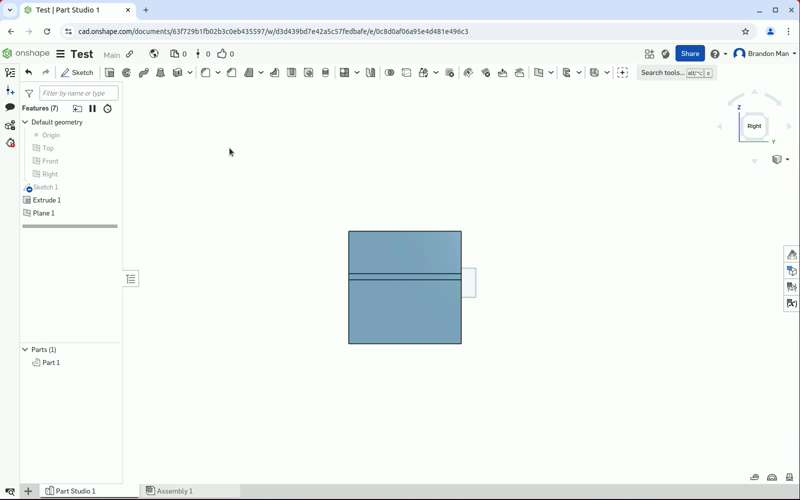
key(shift+s)
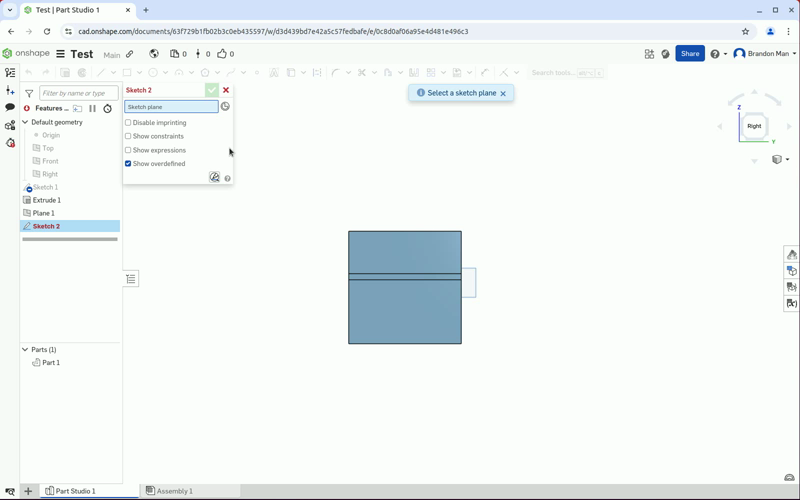
mouse_move(73, 215)
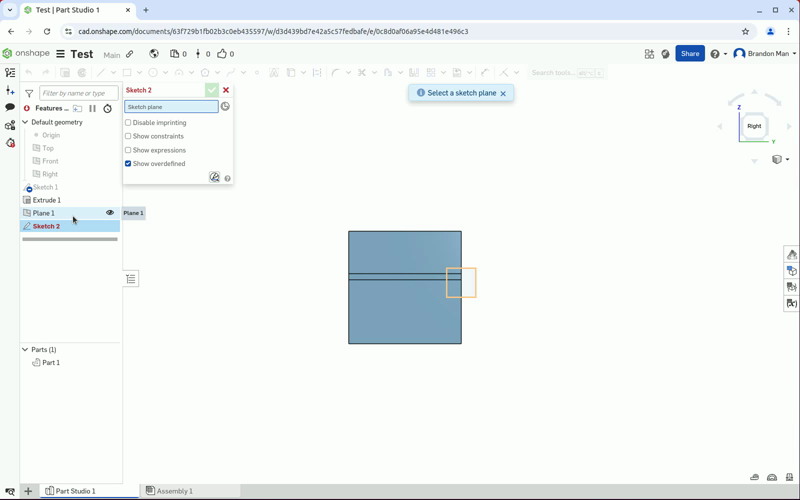
click(73, 215)
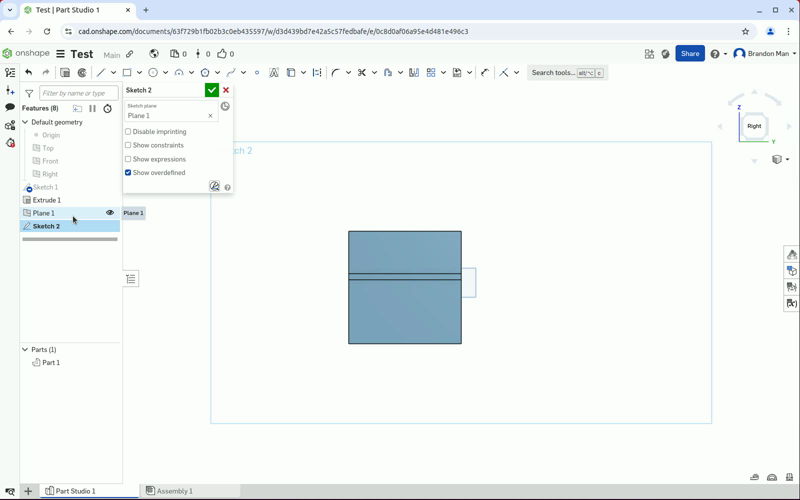
mouse_move(73, 352)
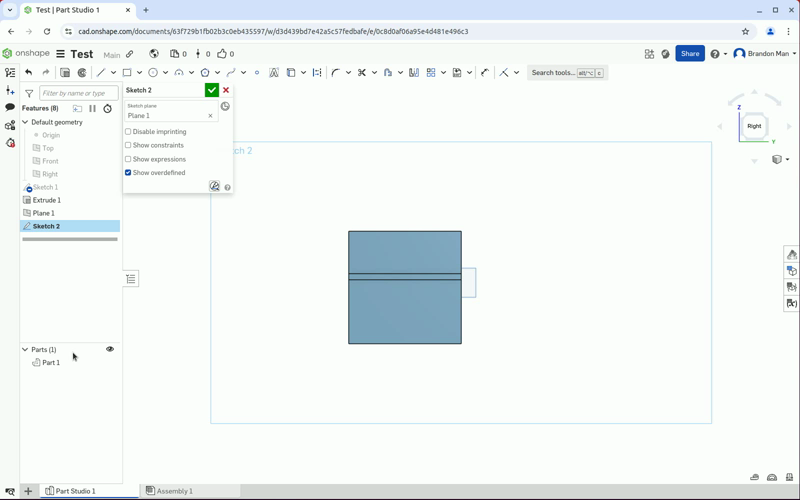
key(y)
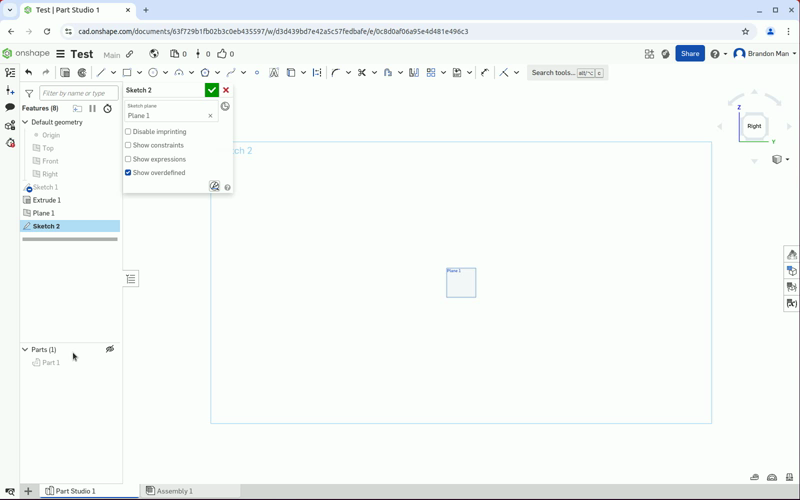
key(c)
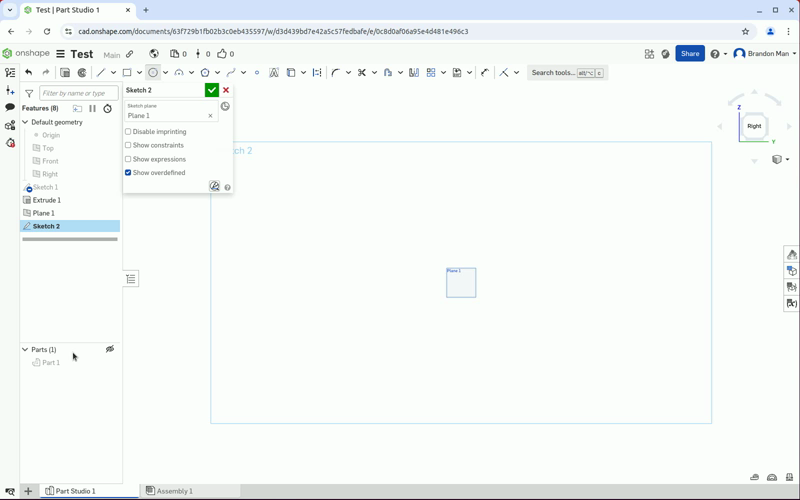
key_down(shift)
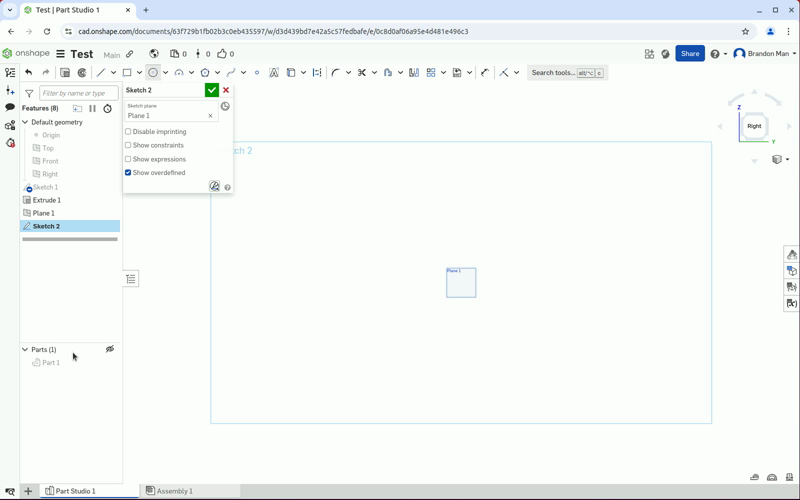
mouse_move(356, 239)
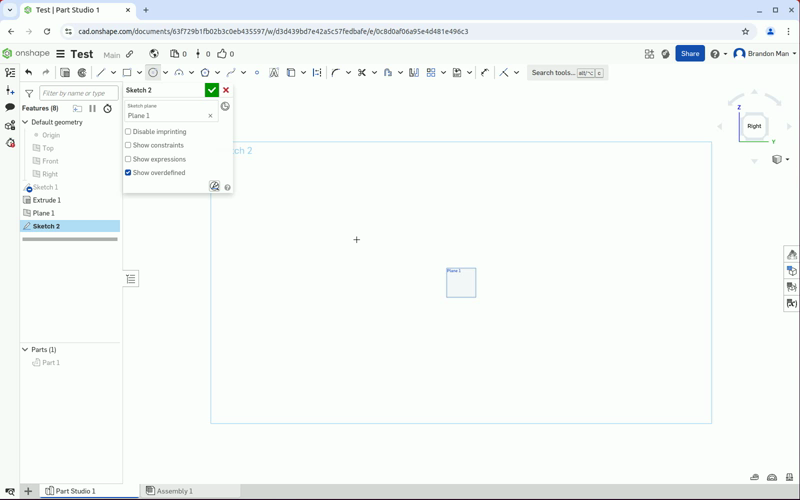
click(356, 239)
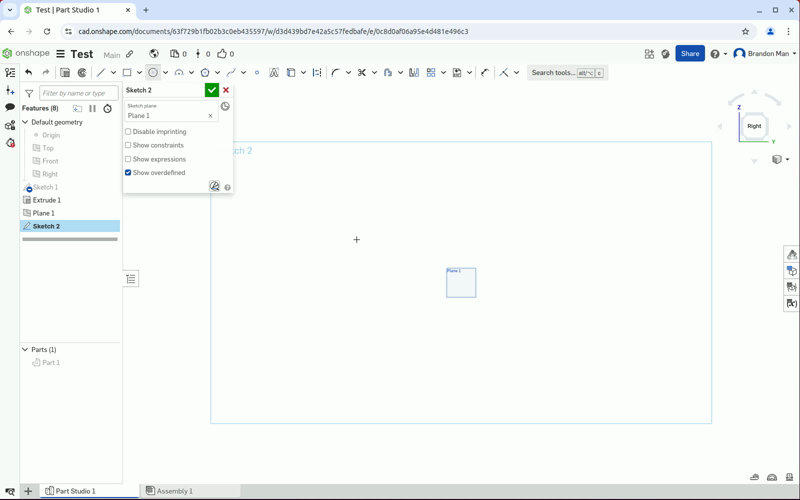
key_up(shift)
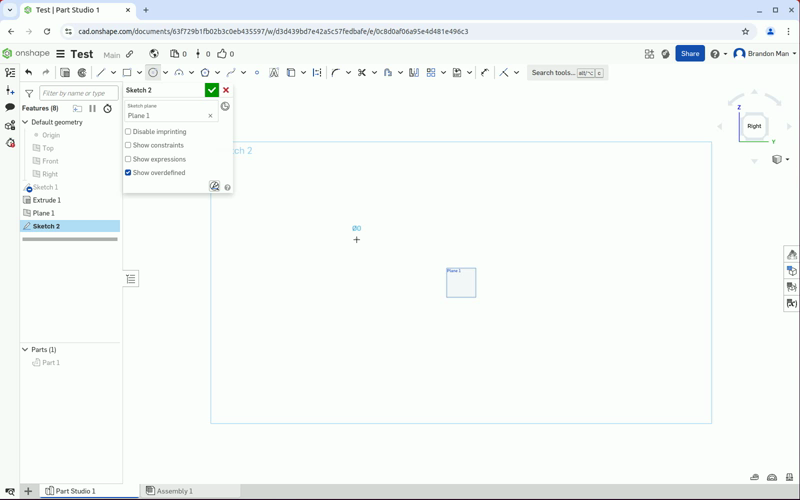
mouse_move(359, 239)
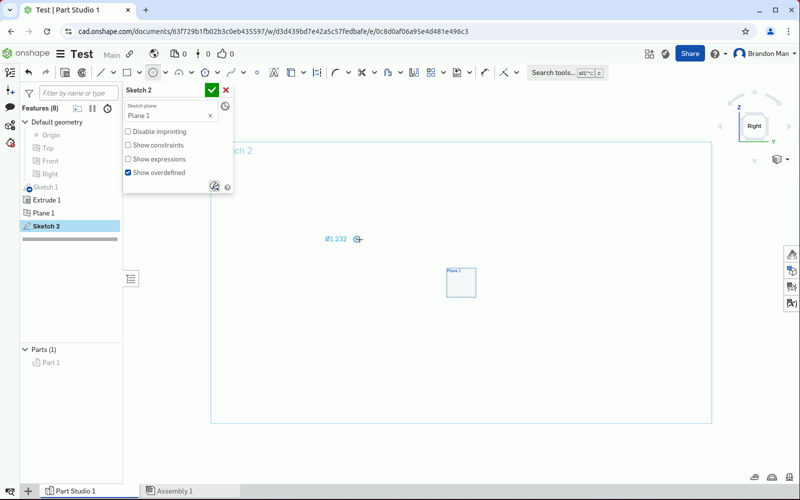
click(359, 239)
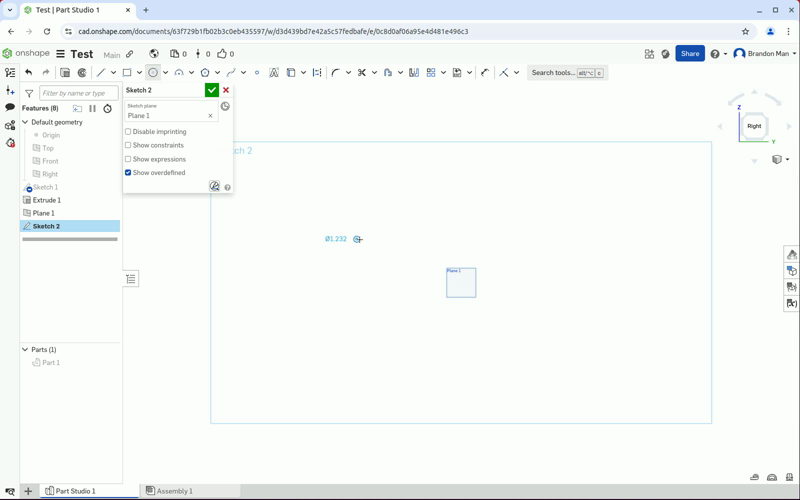
key(esc)
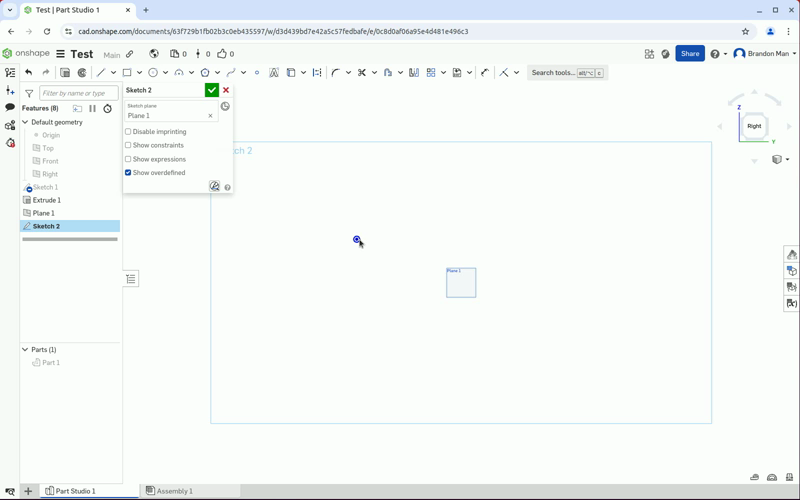
mouse_move(358, 241)
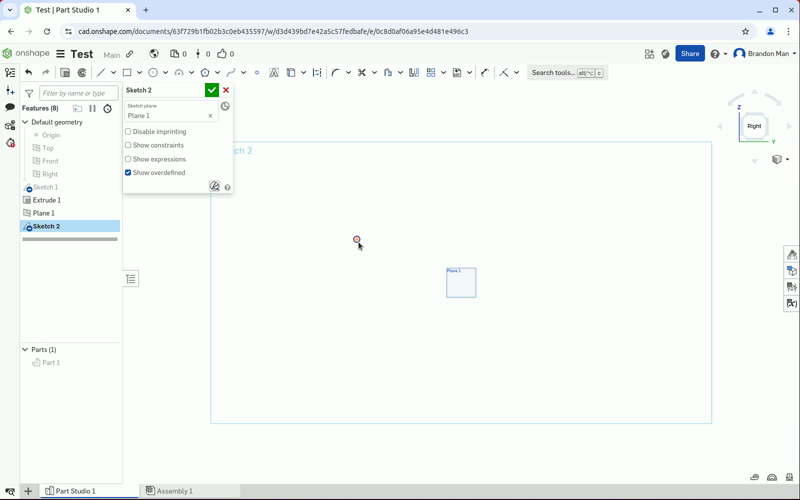
scroll(6)
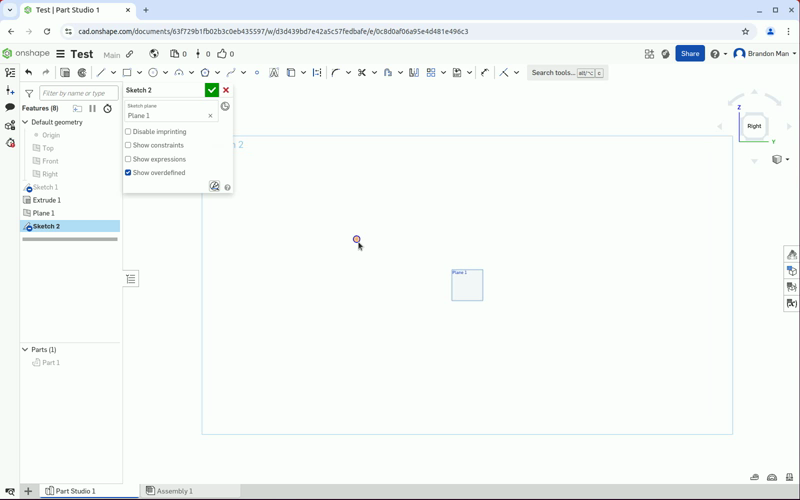
scroll(6)
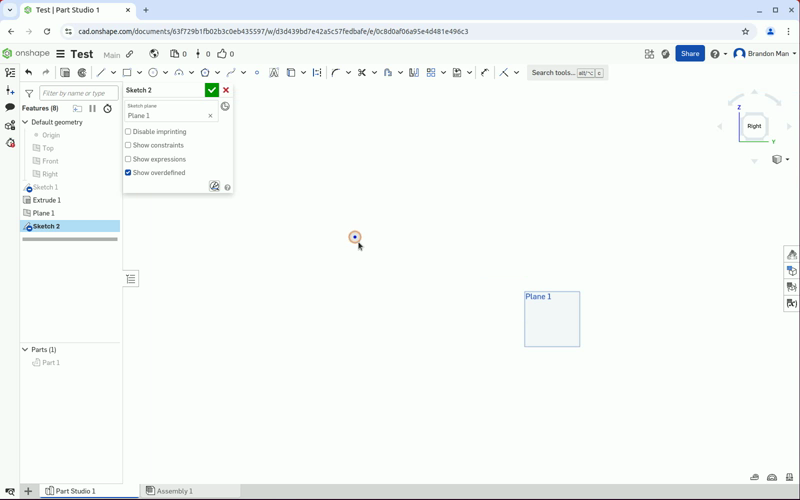
scroll(6)
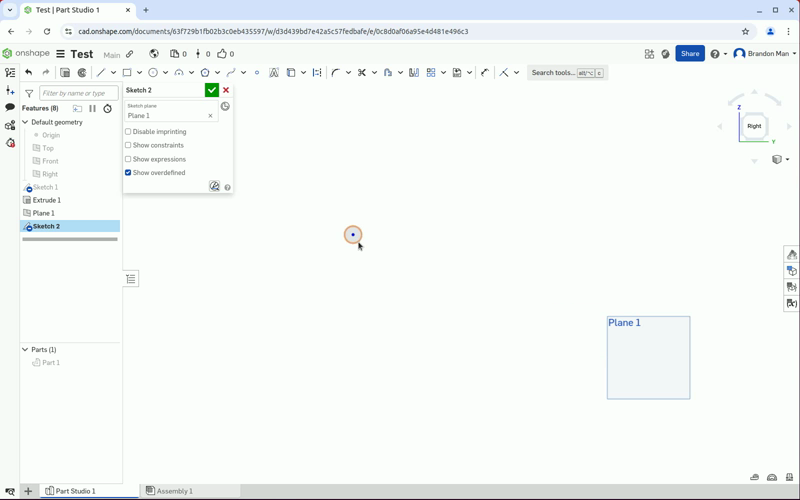
scroll(6)
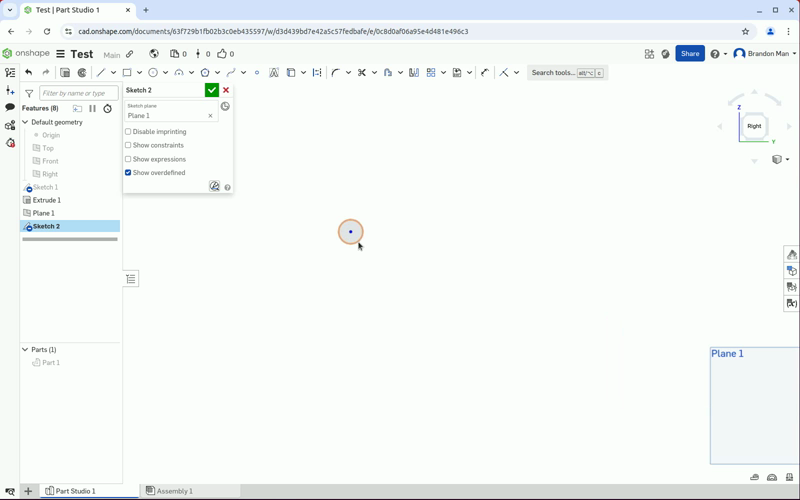
scroll(6)
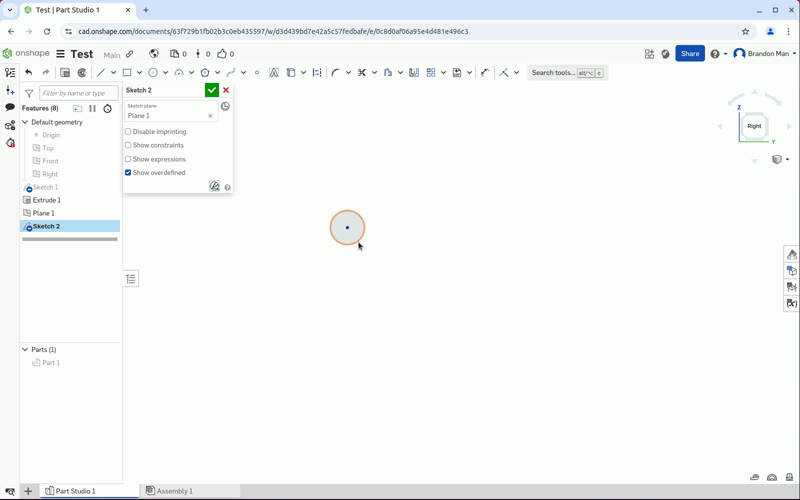
scroll(6)
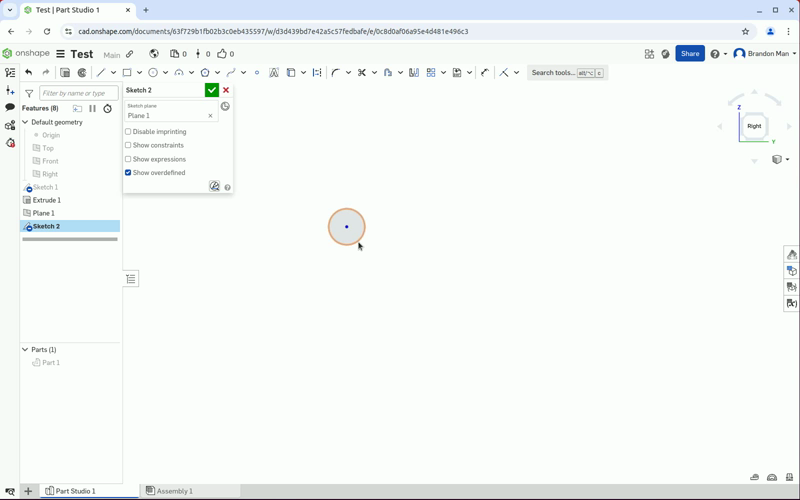
scroll(6)
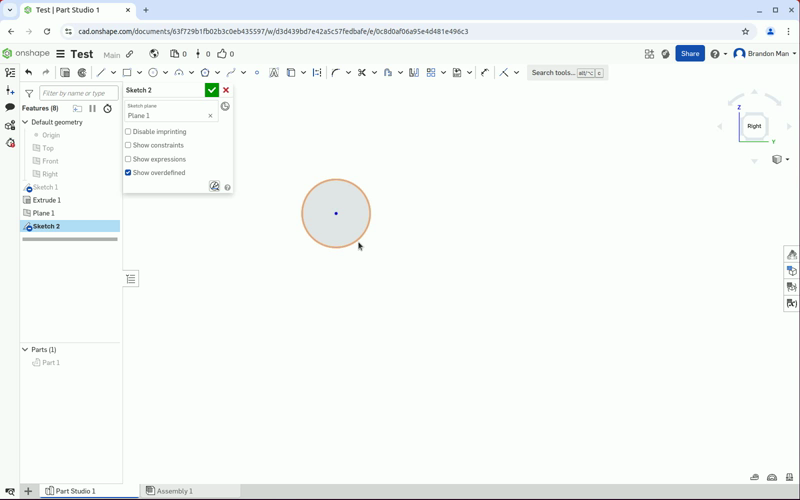
click(358, 241)
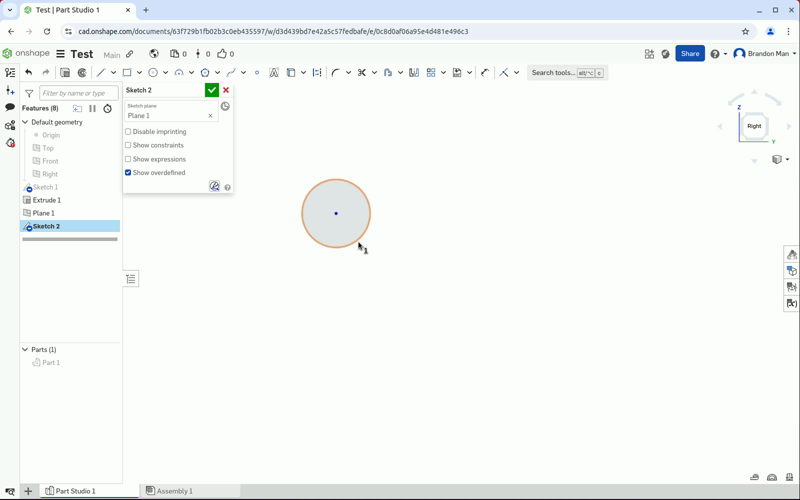
scroll(-6)
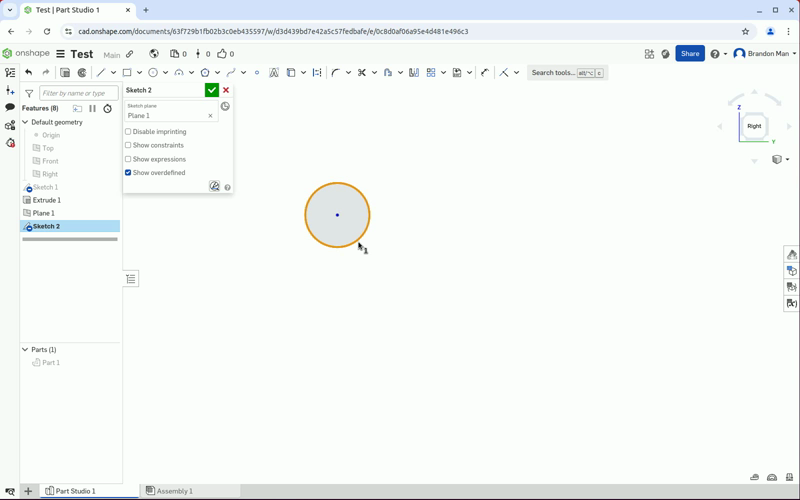
scroll(-6)
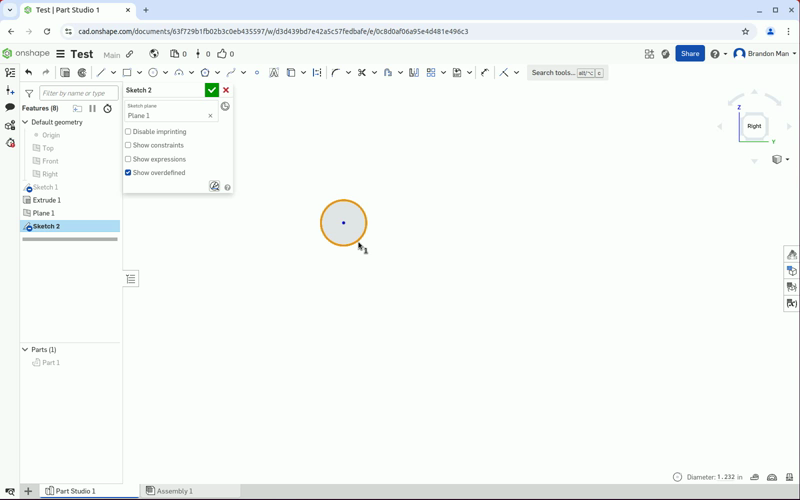
scroll(-6)
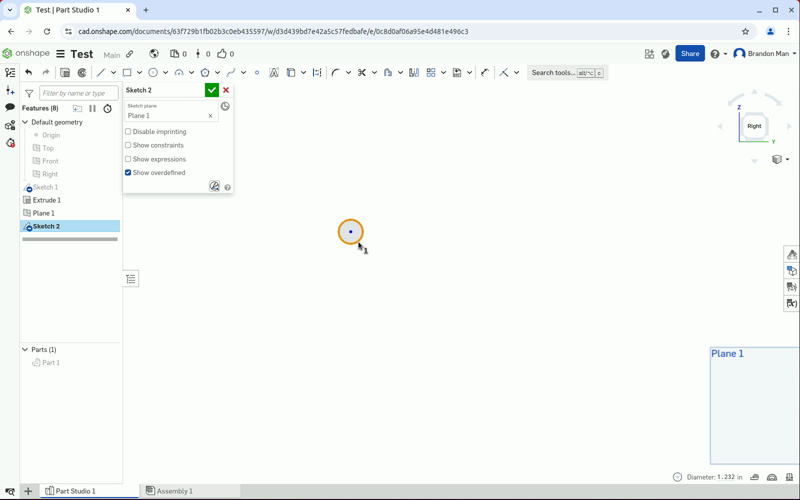
scroll(-6)
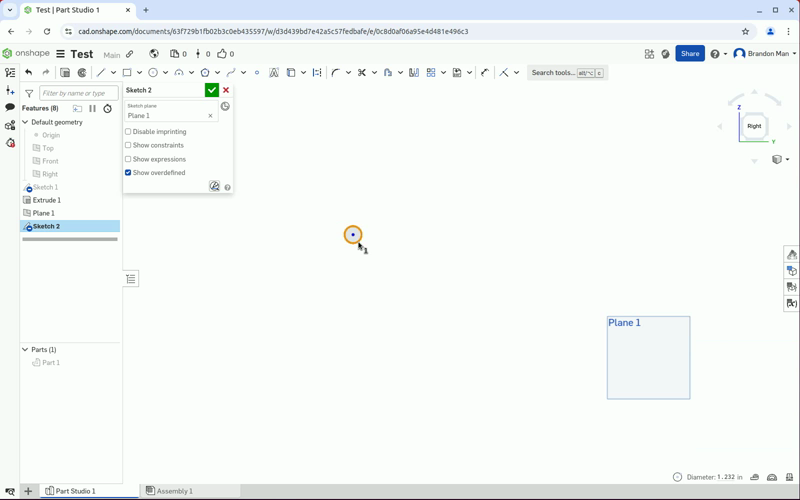
scroll(-6)
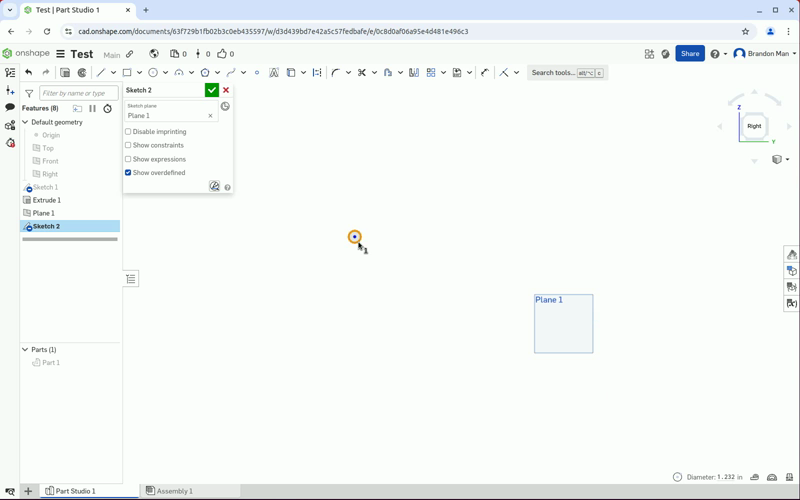
scroll(-6)
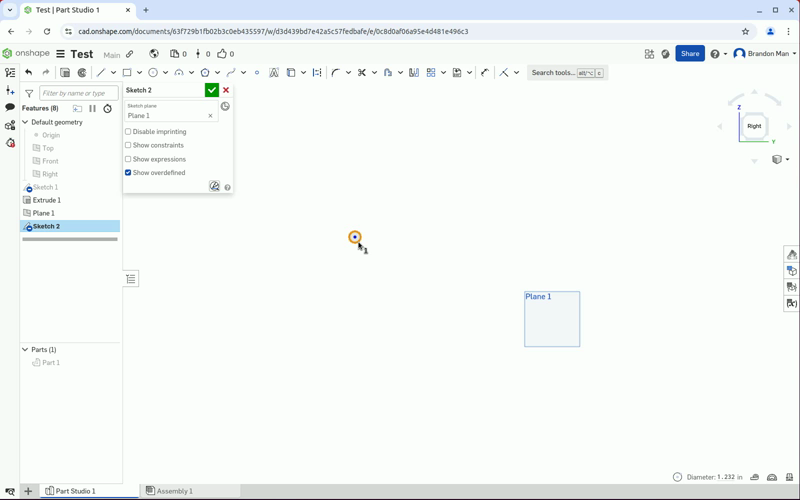
scroll(-6)
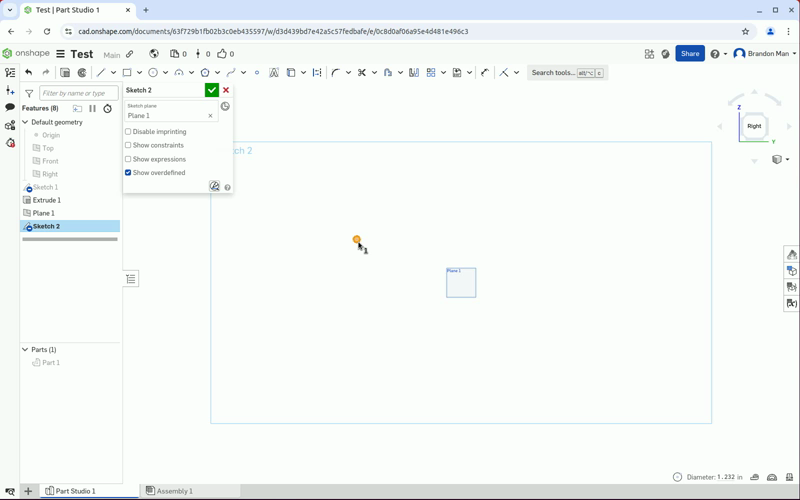
mouse_move(73, 352)
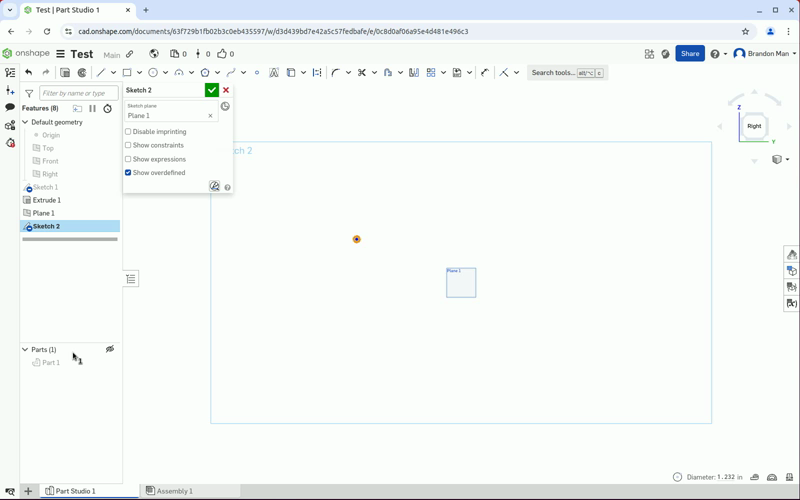
key(shift+y)
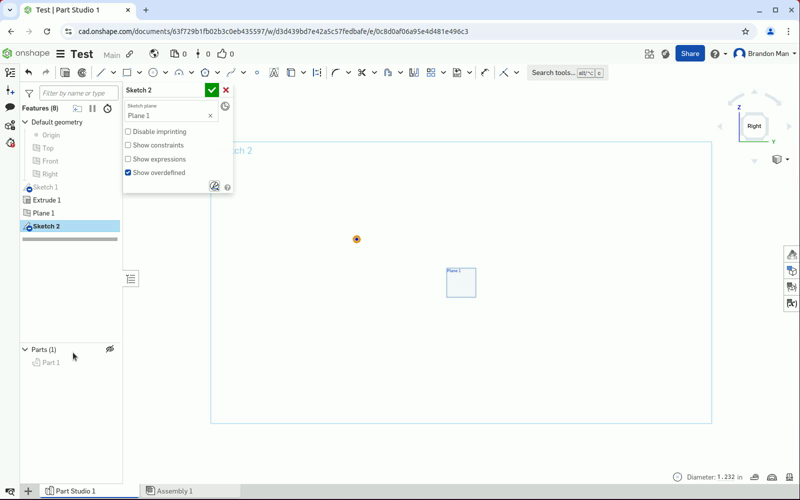
key(shift+e)
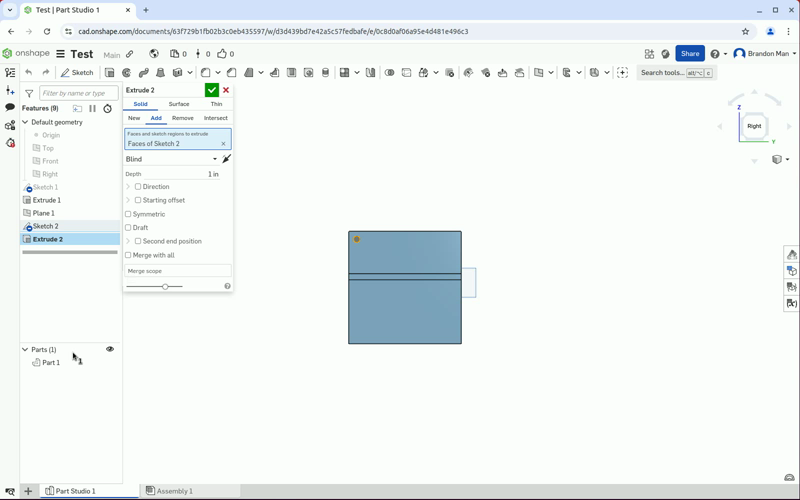
mouse_move(143, 106)
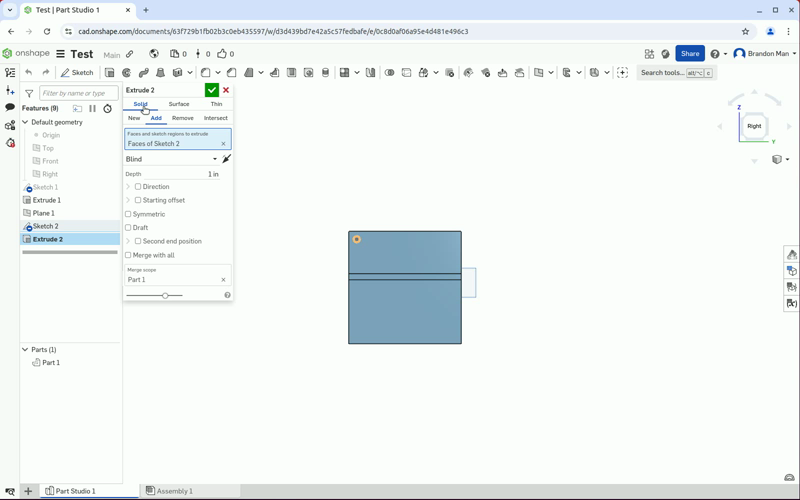
click(143, 106)
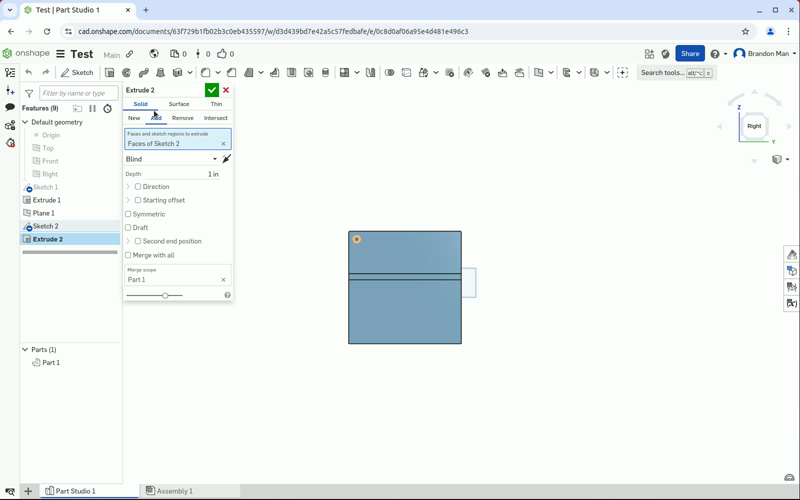
mouse_move(186, 120)
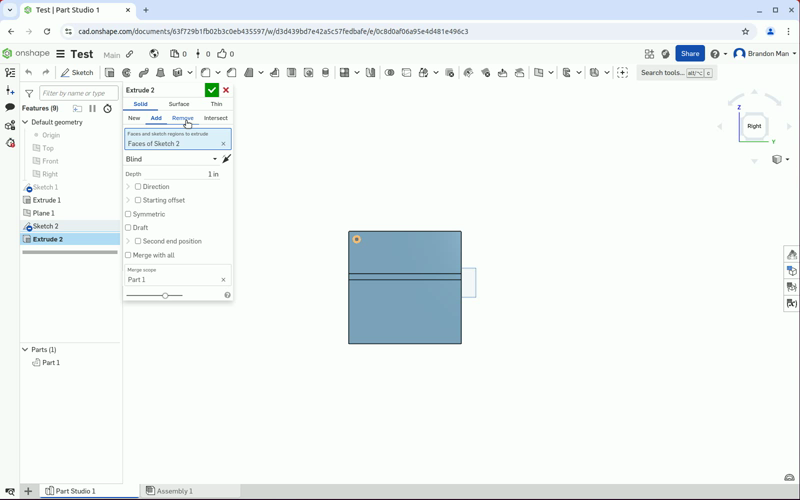
click(186, 120)
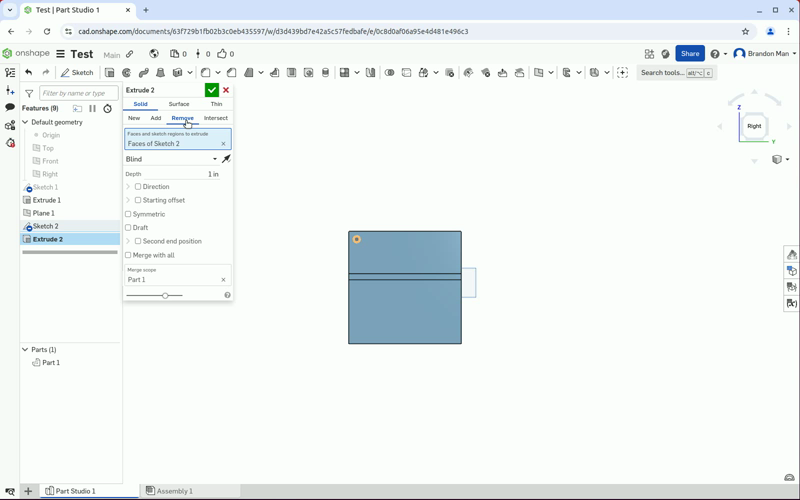
key(tab, 4)
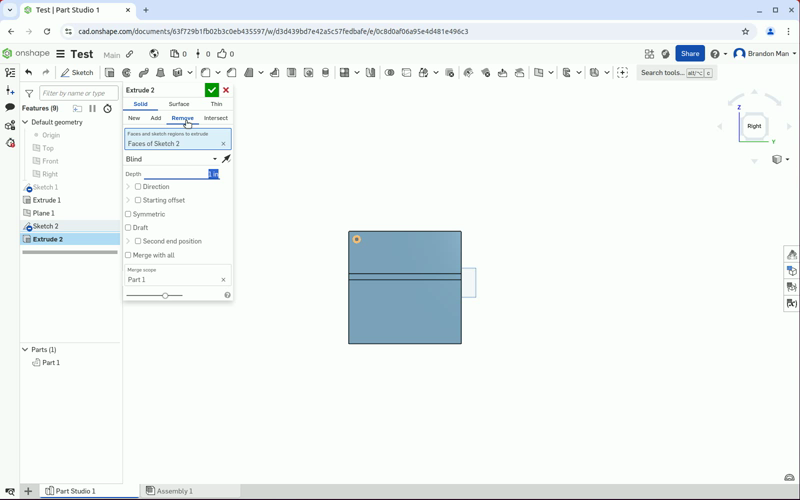
text(2.889)
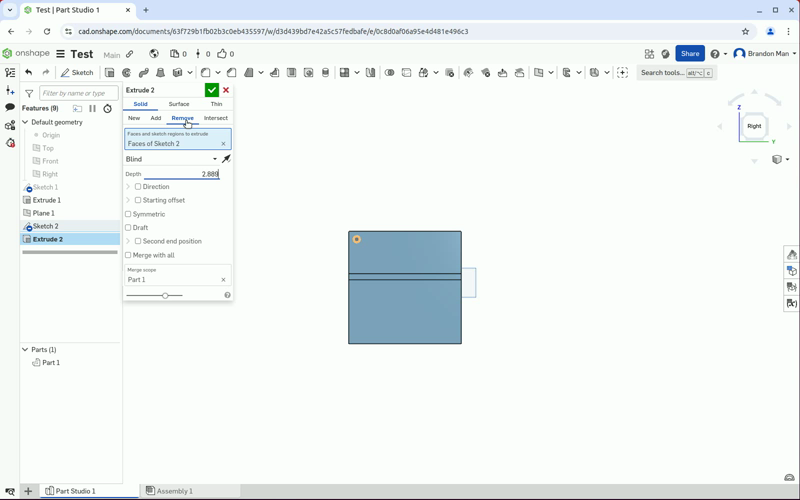
key(tab, 6)
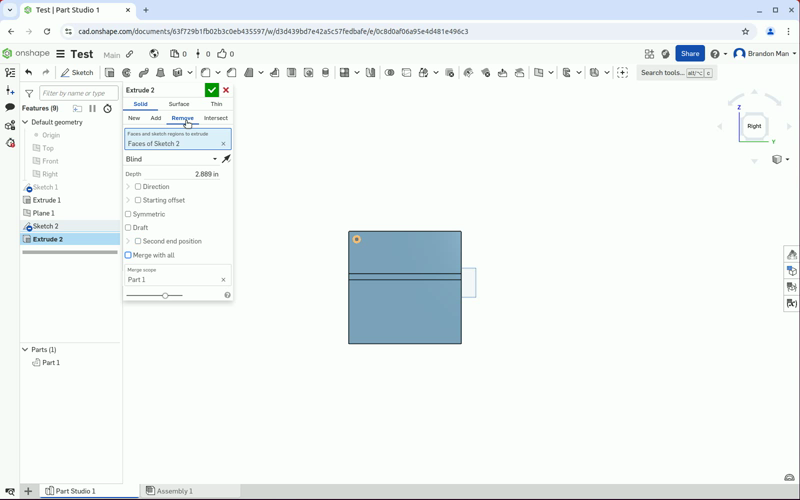
key(space)
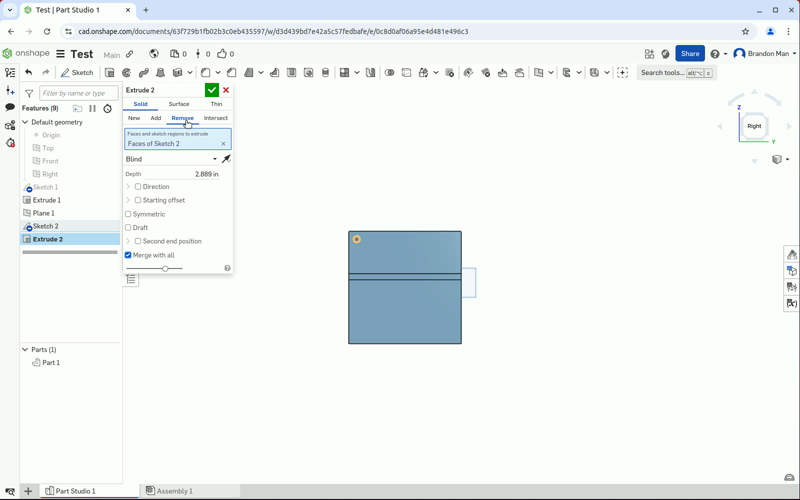
key(enter)
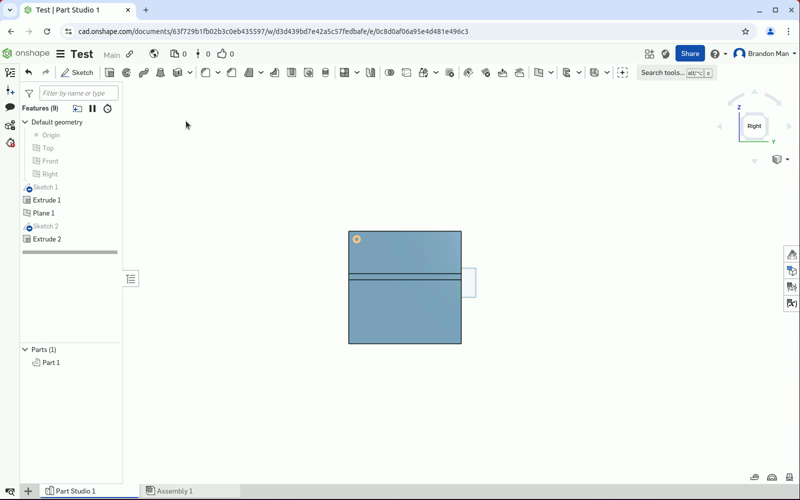
key(shift+h)
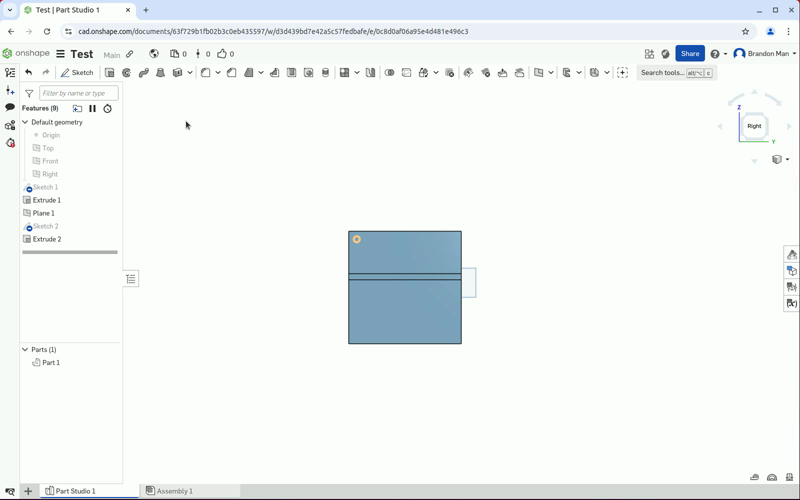
key(shift+h)
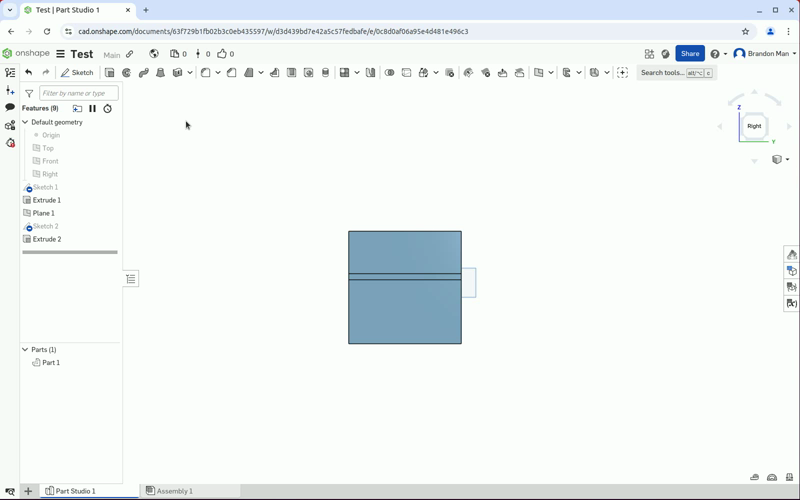
mouse_move(73, 189)
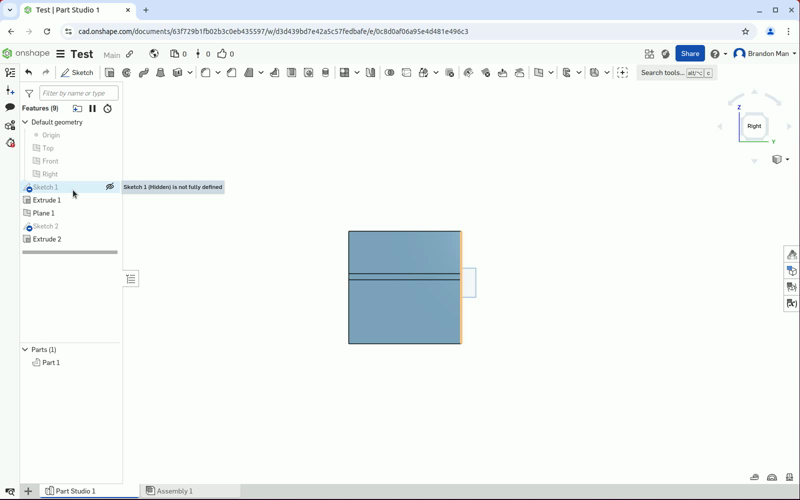
click(73, 189)
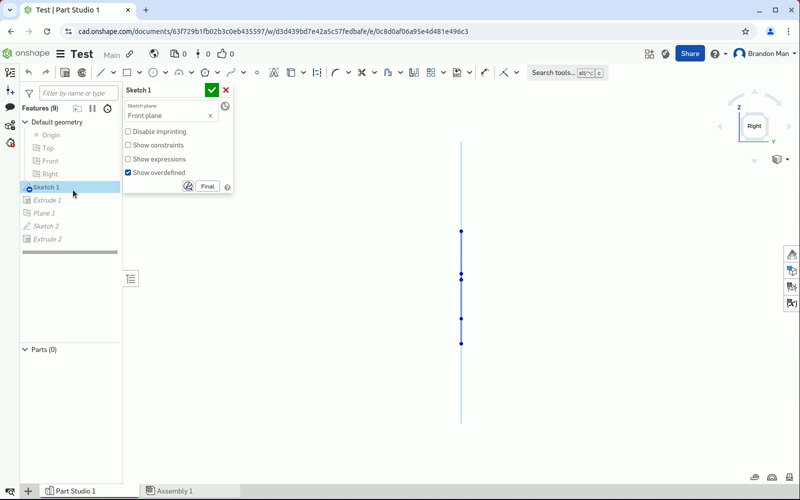
mouse_move(229, 92)
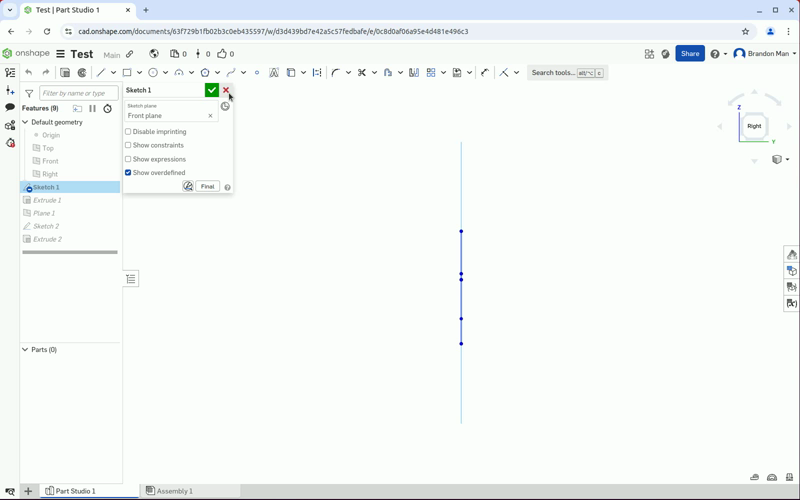
click(229, 92)
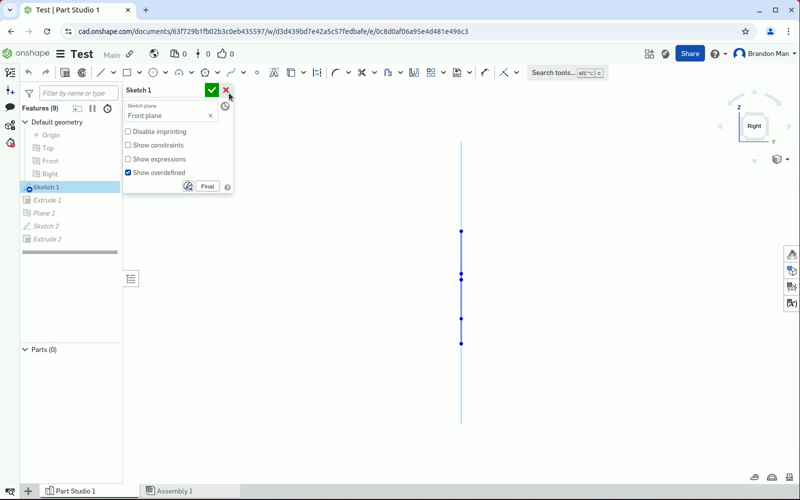
key(shift+s)
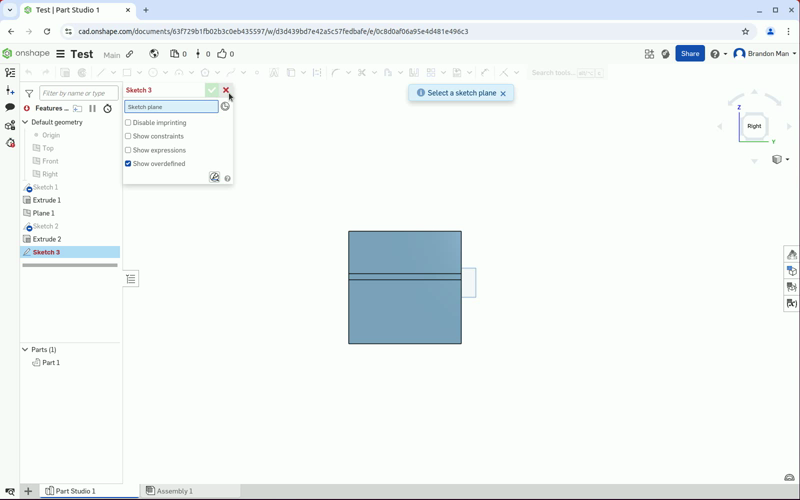
mouse_move(73, 215)
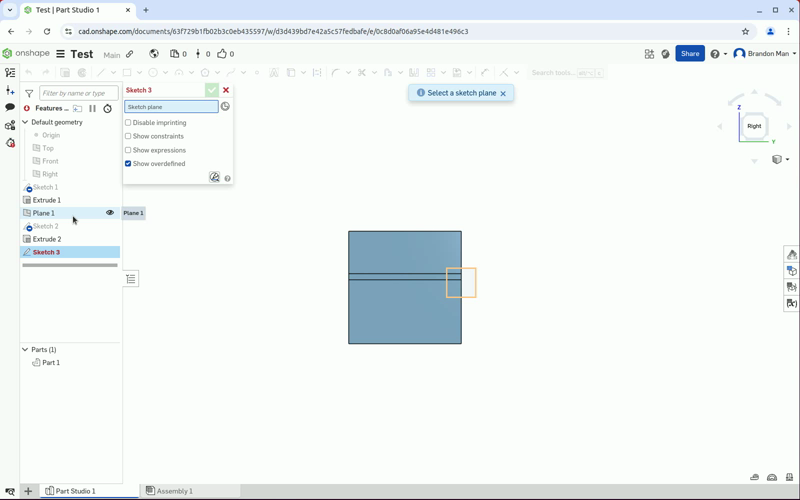
click(73, 215)
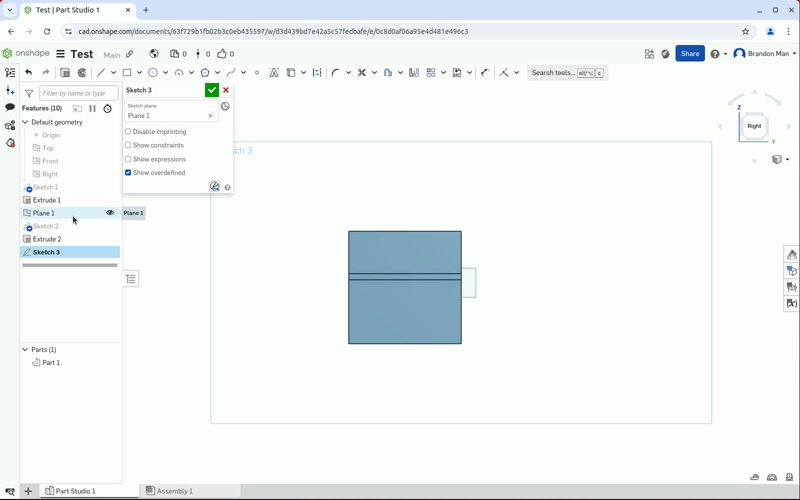
mouse_move(73, 352)
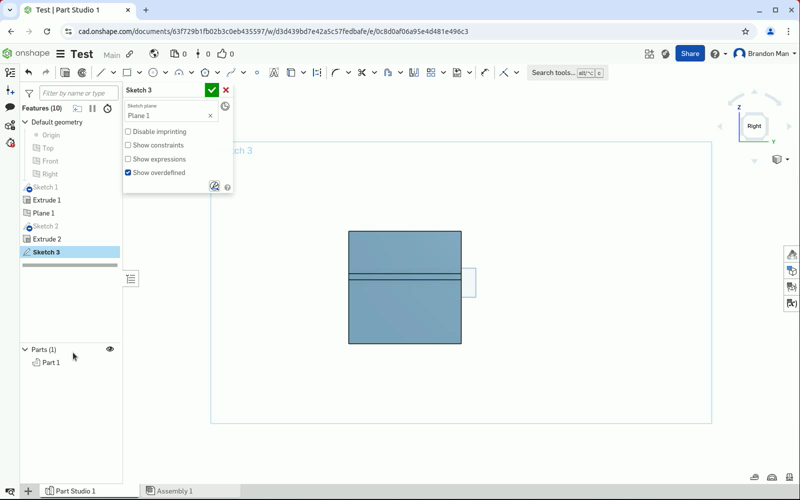
key(y)
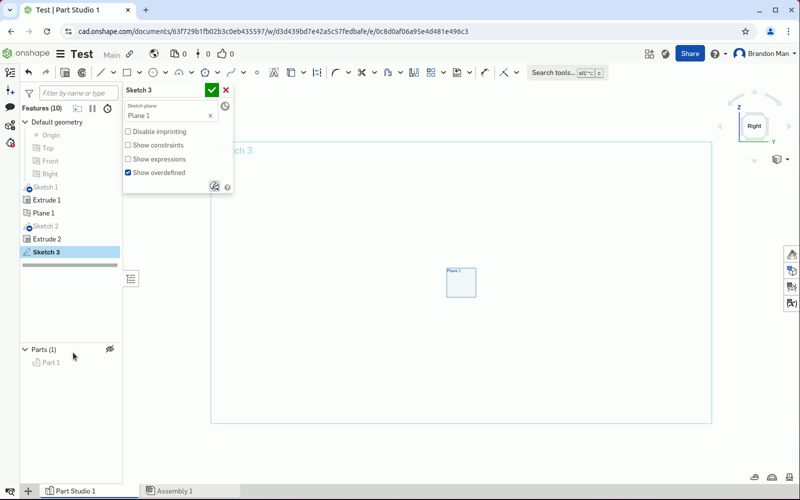
key(c)
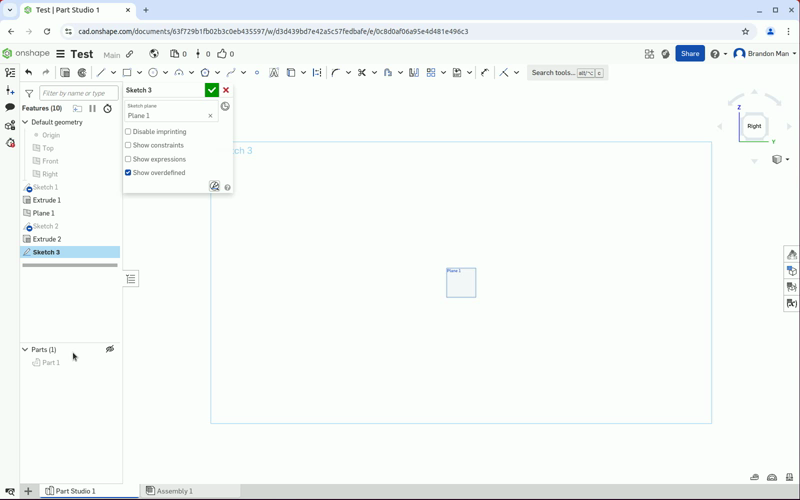
key_down(shift)
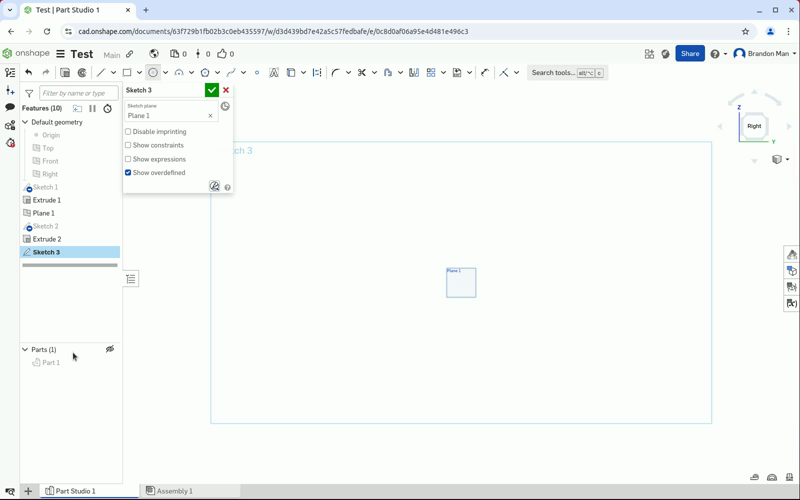
mouse_move(453, 239)
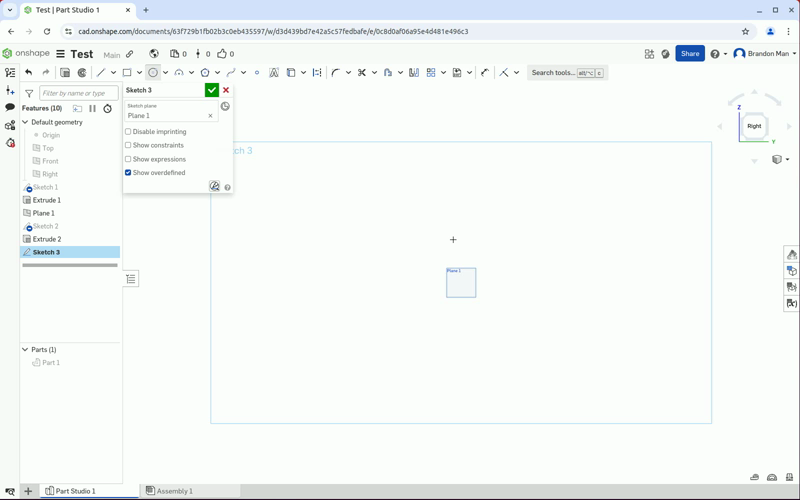
click(453, 239)
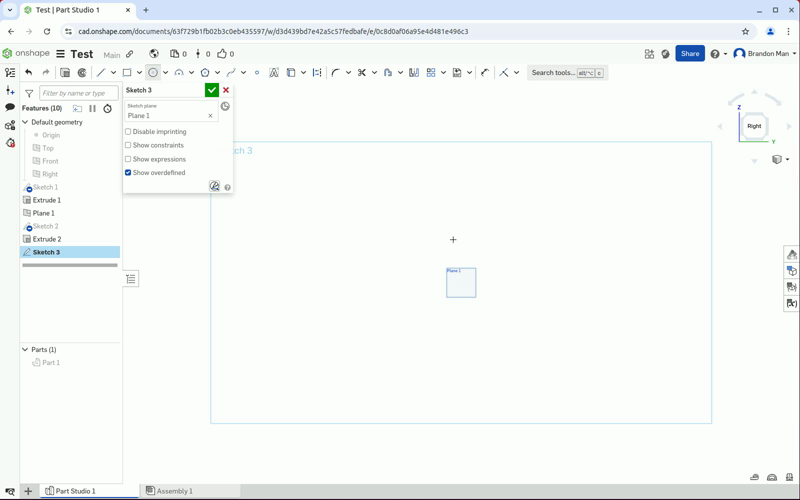
key_up(shift)
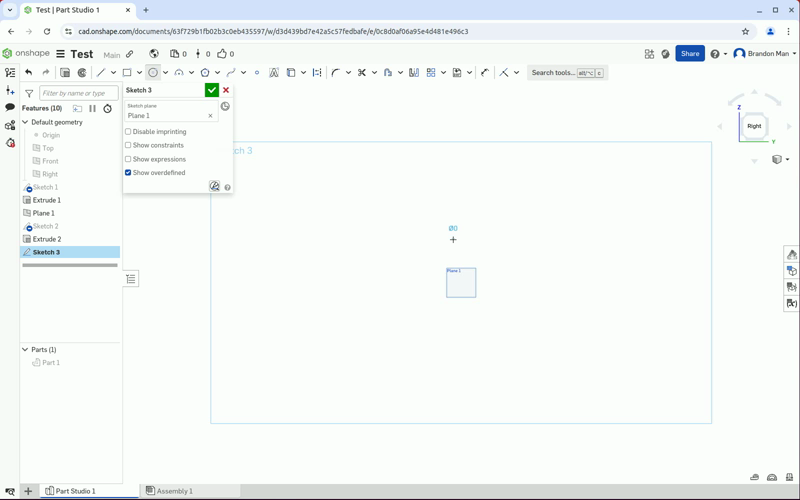
mouse_move(456, 239)
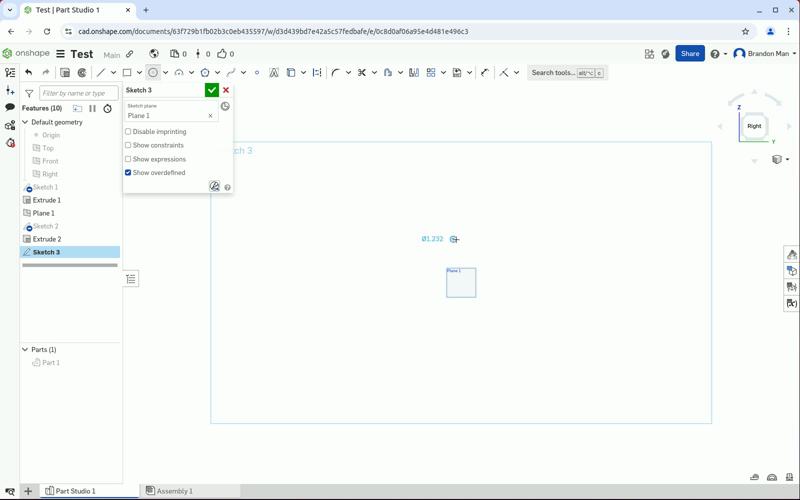
click(456, 239)
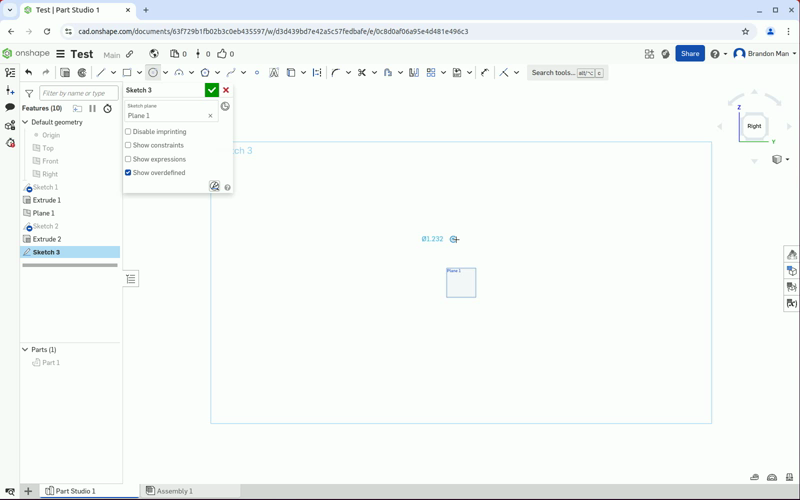
key(esc)
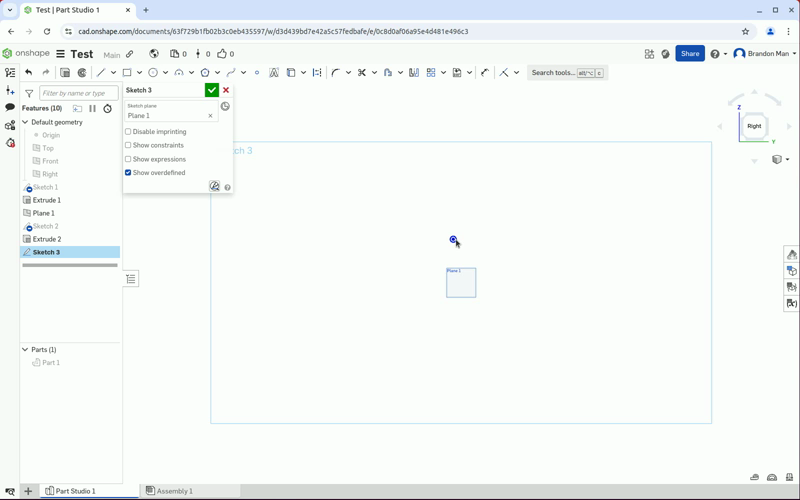
mouse_move(451, 241)
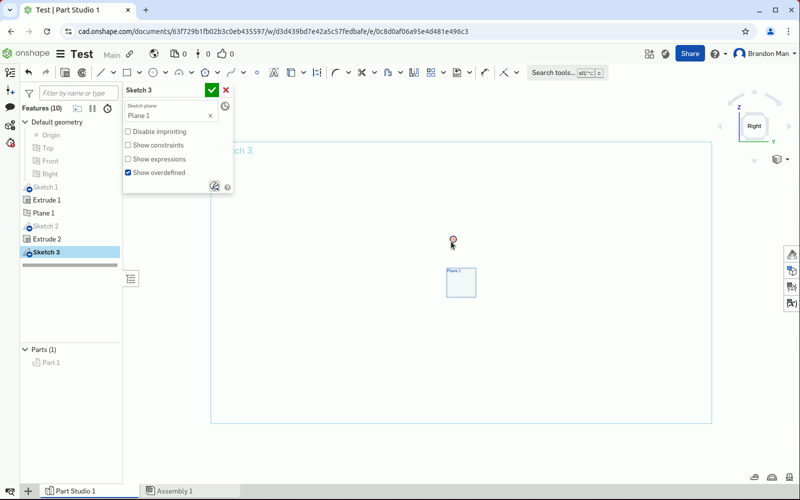
scroll(6)
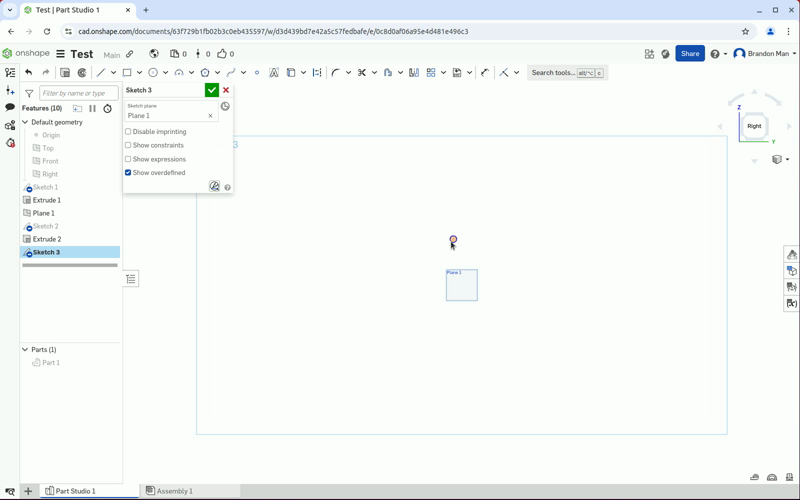
scroll(6)
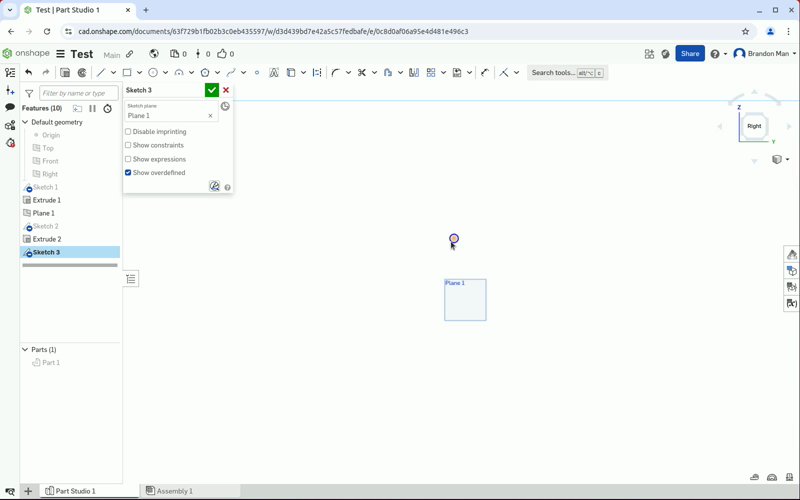
scroll(6)
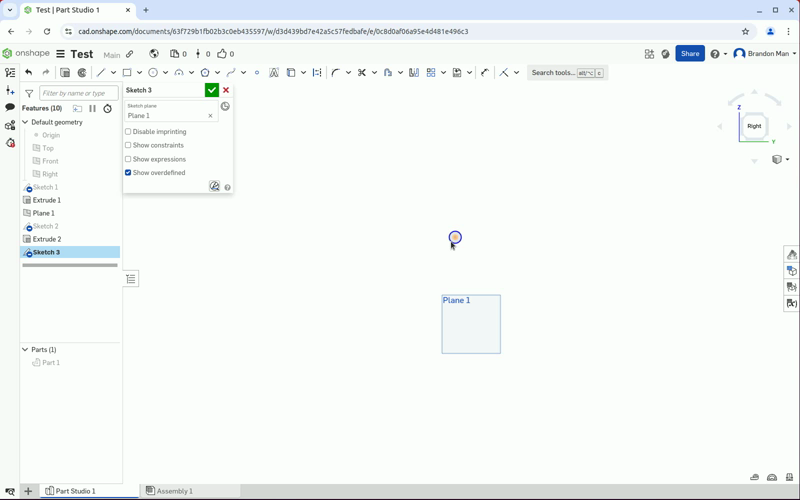
scroll(6)
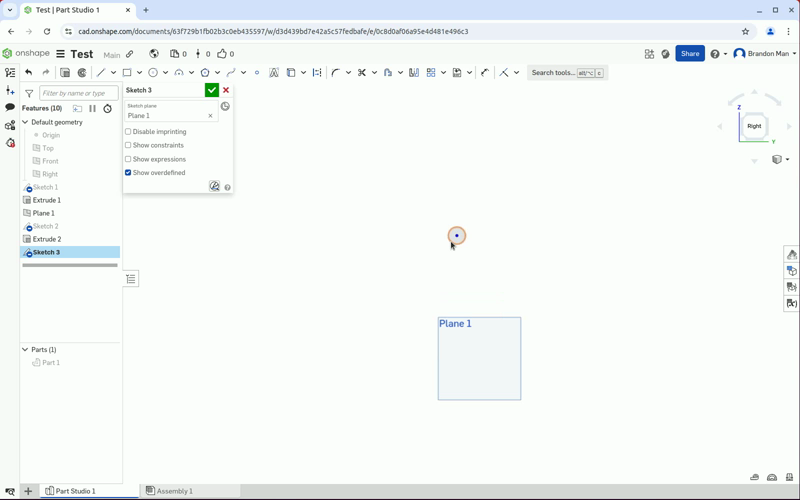
scroll(6)
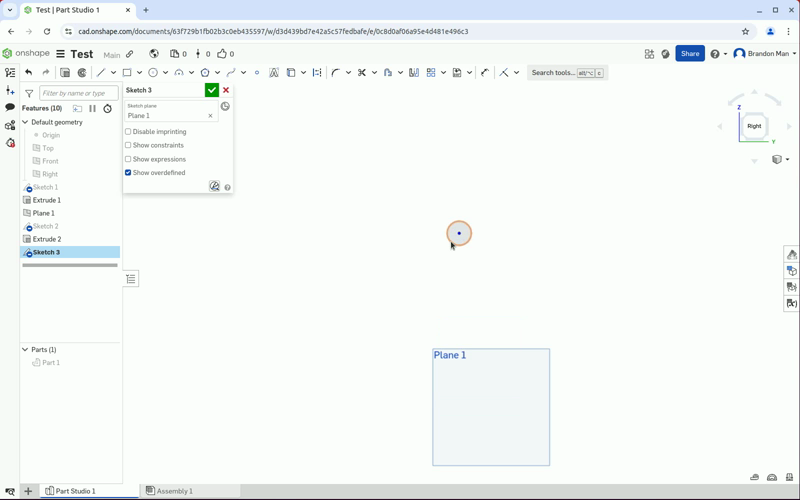
scroll(6)
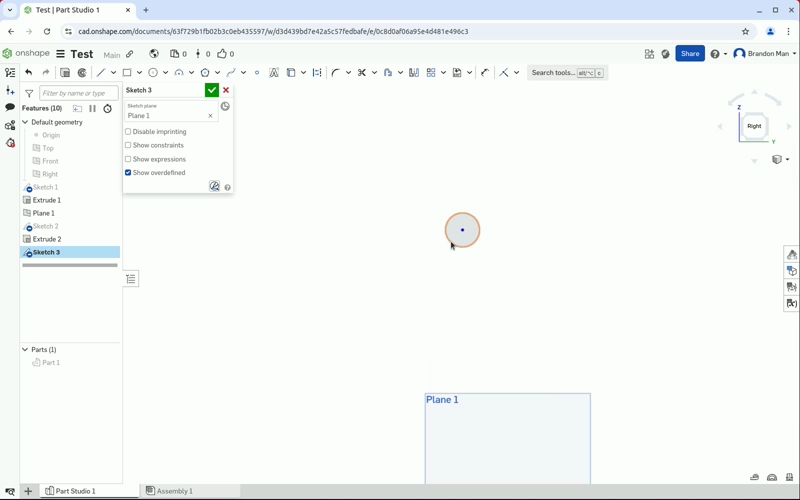
scroll(6)
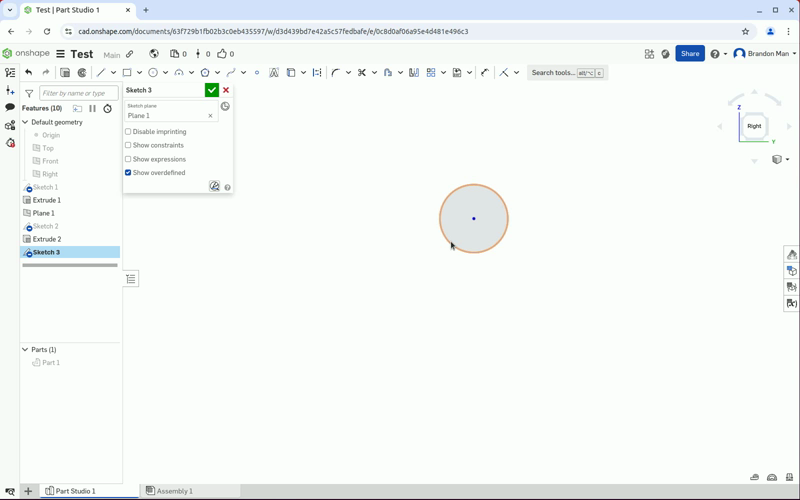
click(451, 241)
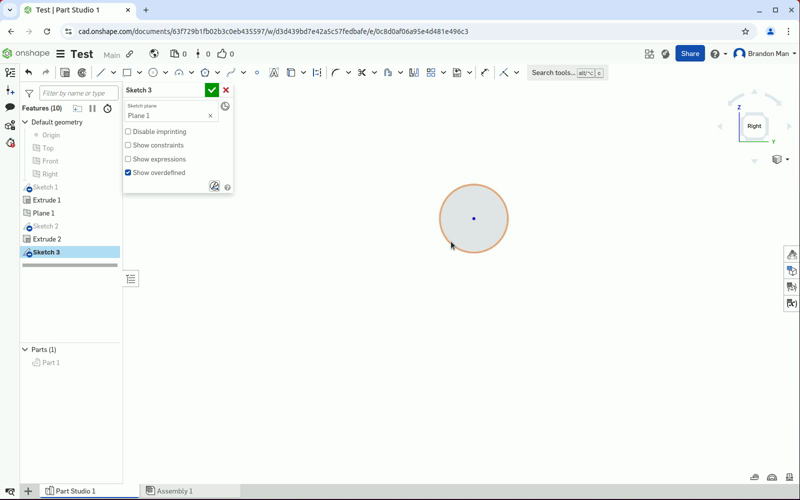
scroll(-6)
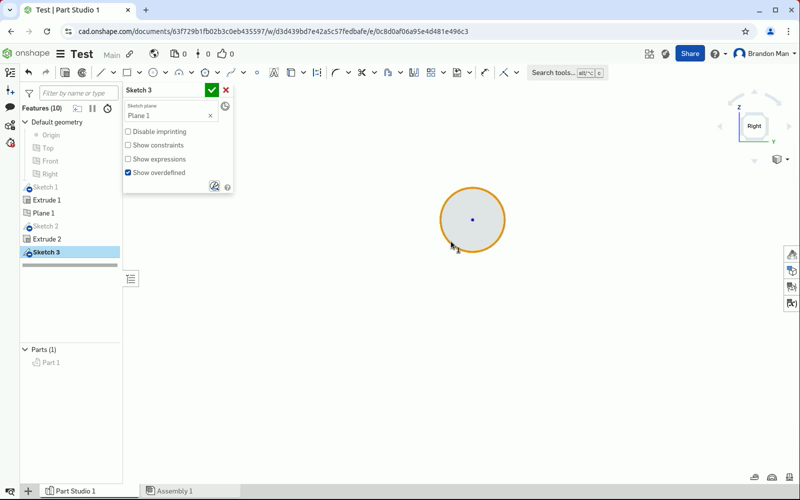
scroll(-6)
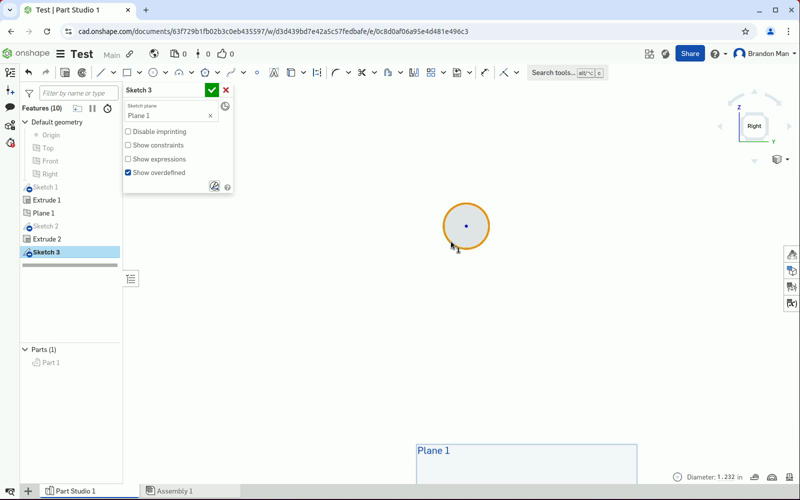
scroll(-6)
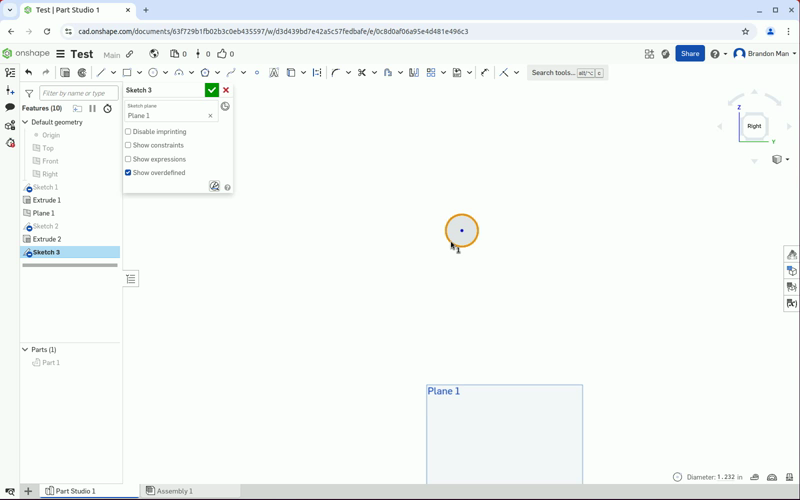
scroll(-6)
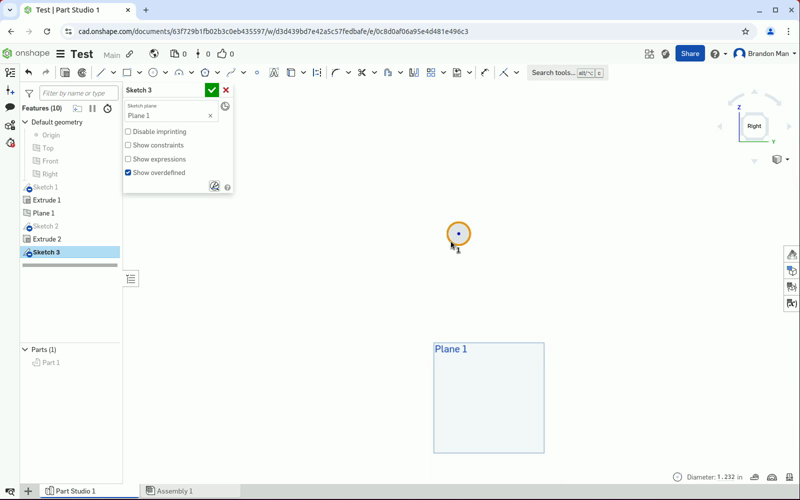
scroll(-6)
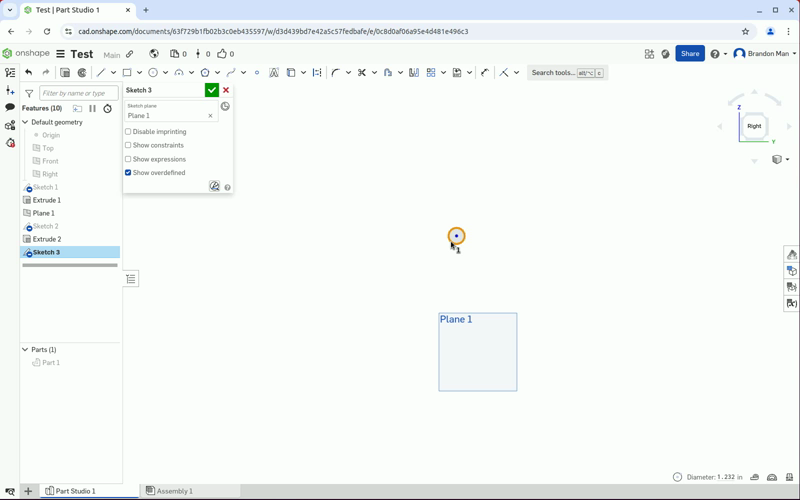
scroll(-6)
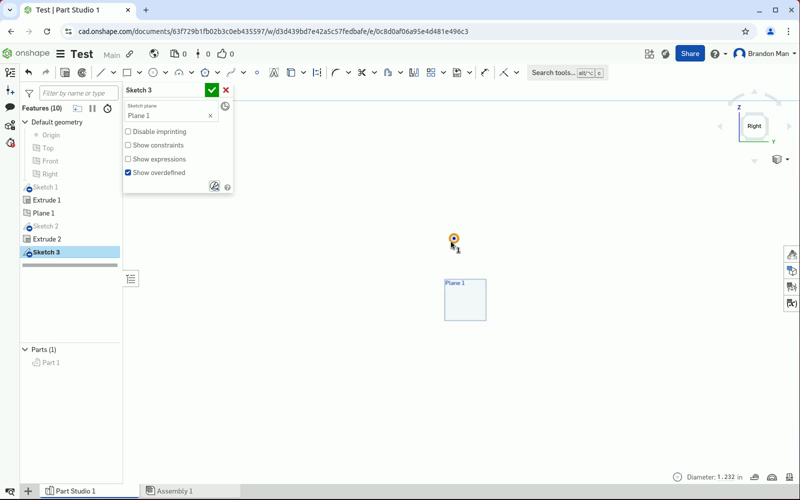
scroll(-6)
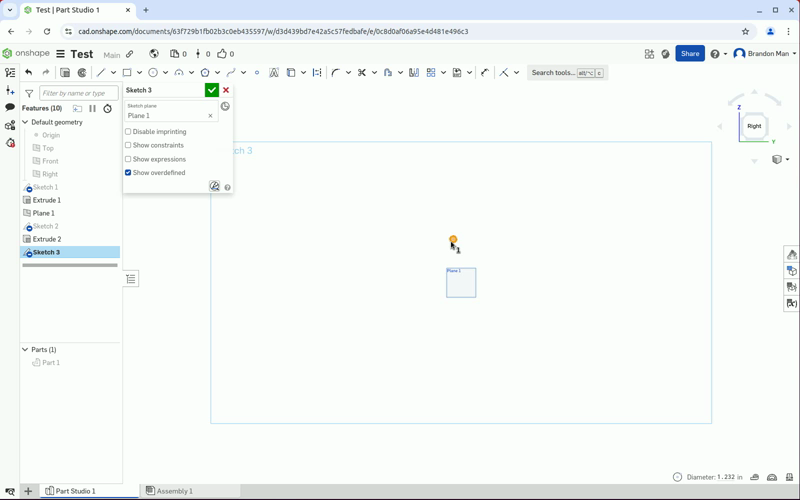
mouse_move(73, 352)
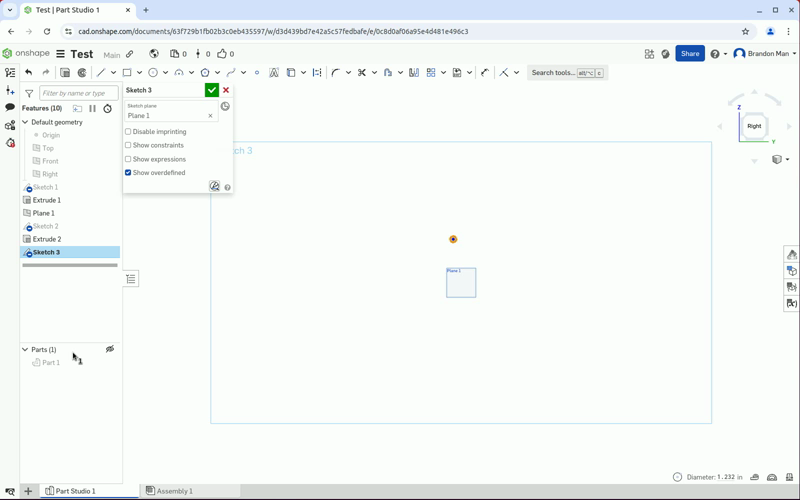
key(shift+y)
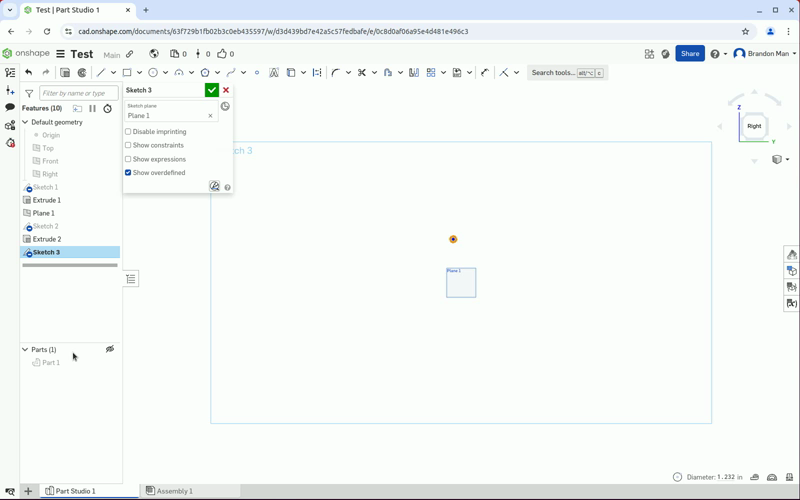
key(shift+e)
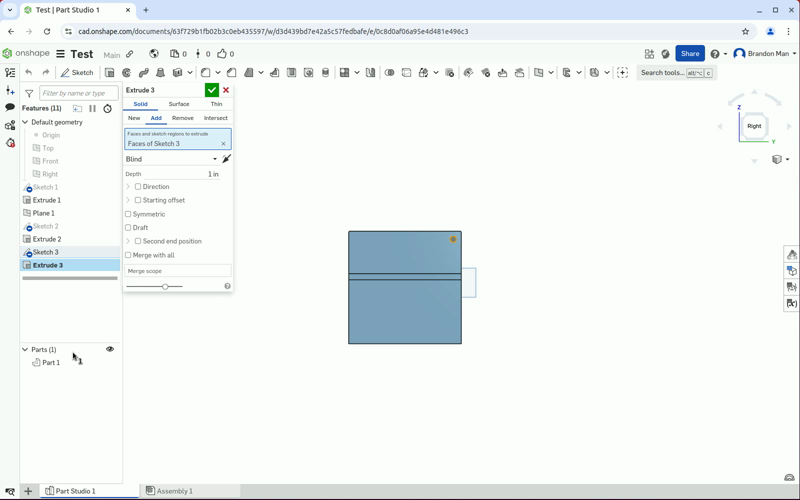
mouse_move(143, 106)
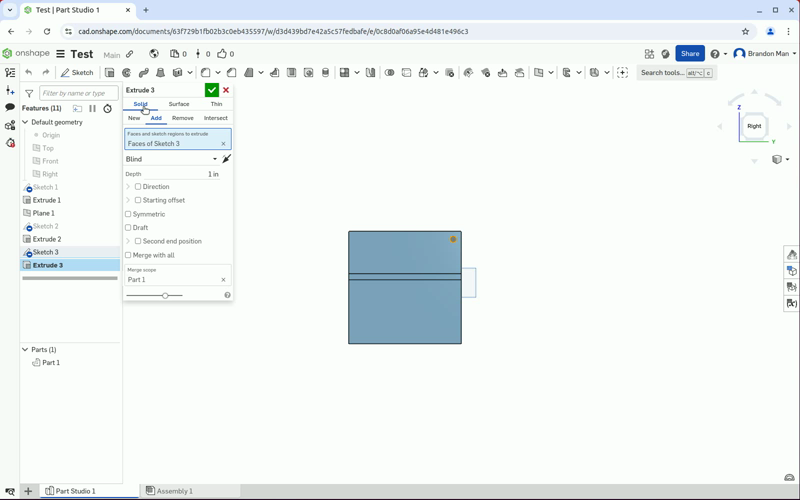
click(143, 106)
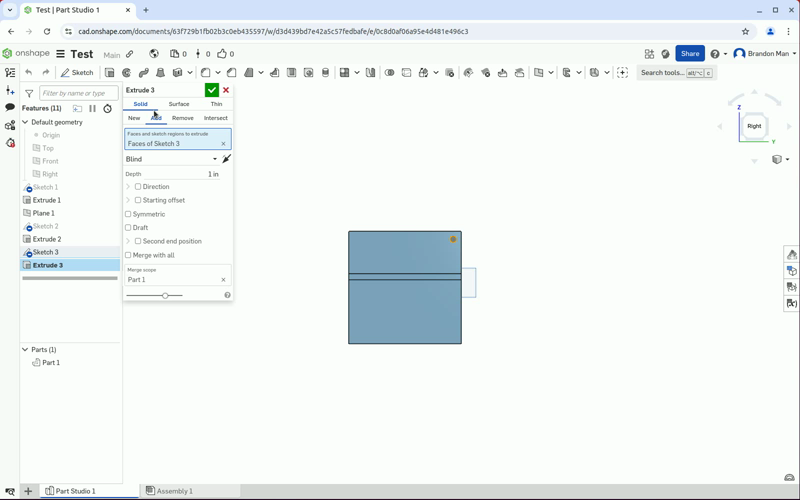
mouse_move(186, 120)
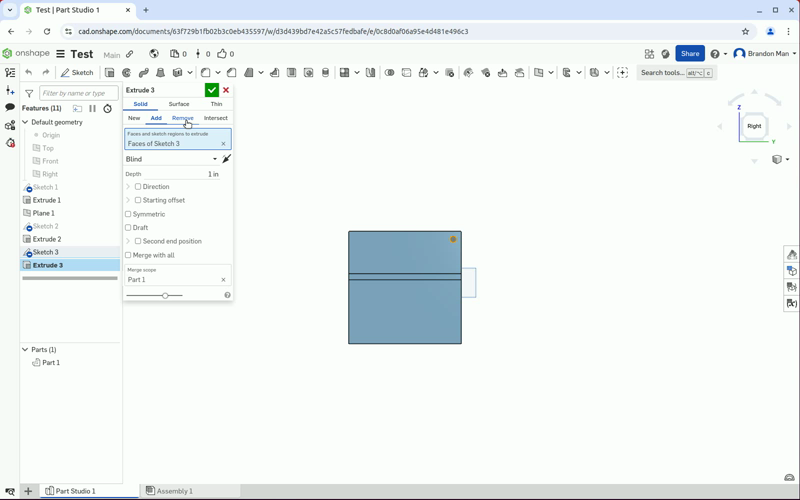
click(186, 120)
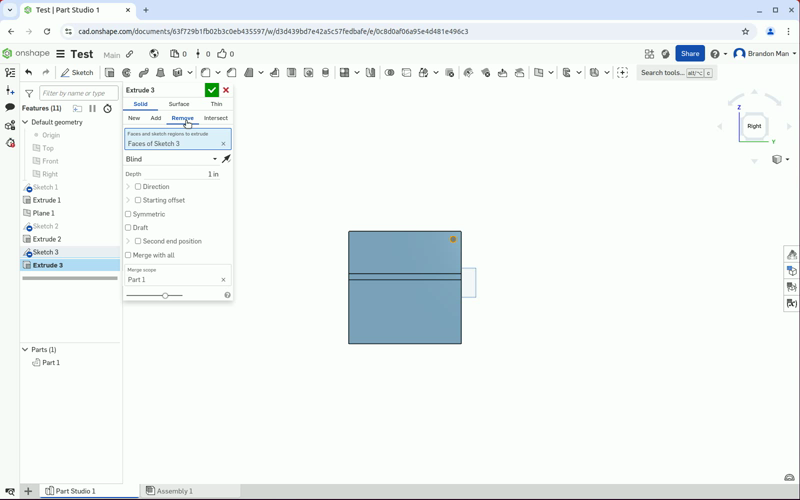
key(tab, 4)
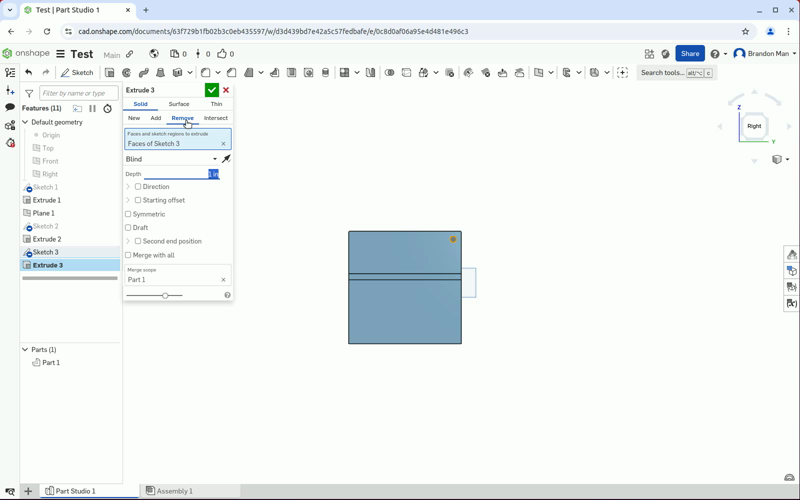
text(2.889)
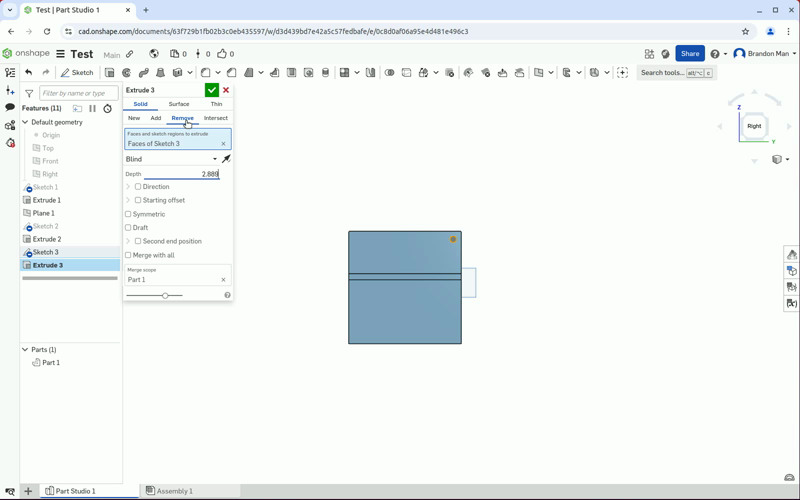
key(tab, 6)
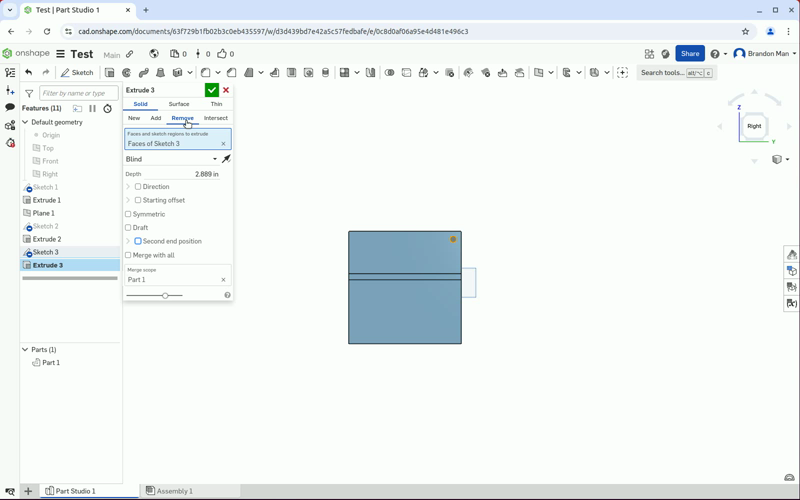
key(space)
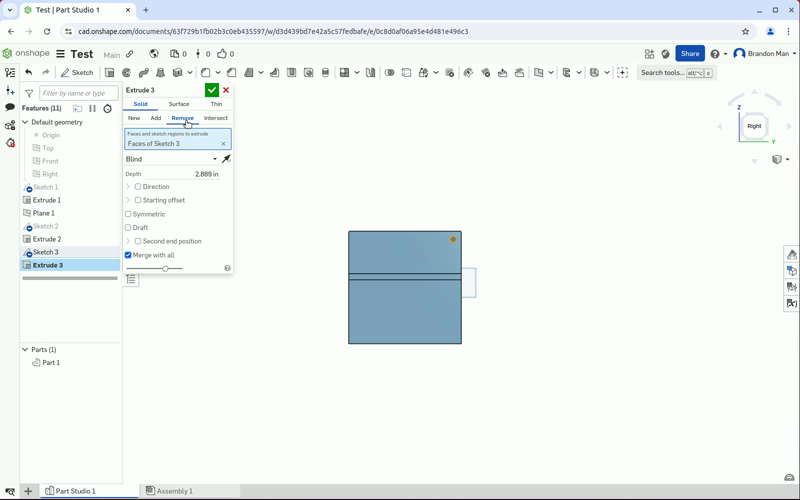
key(enter)
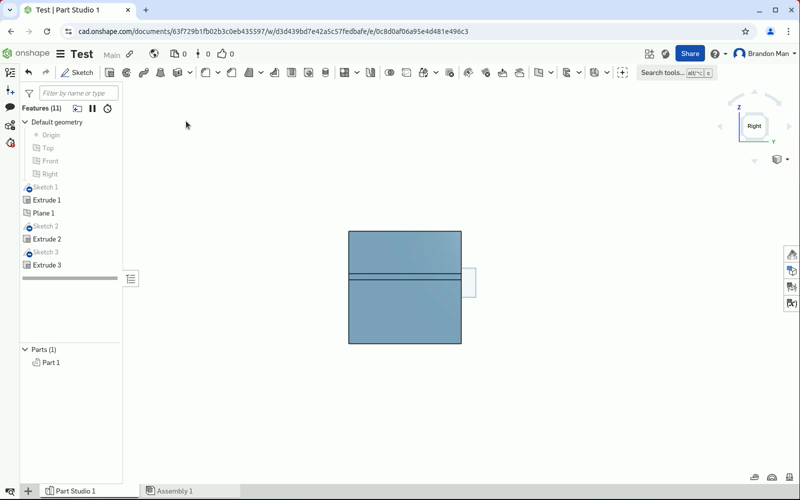
key(shift+h)
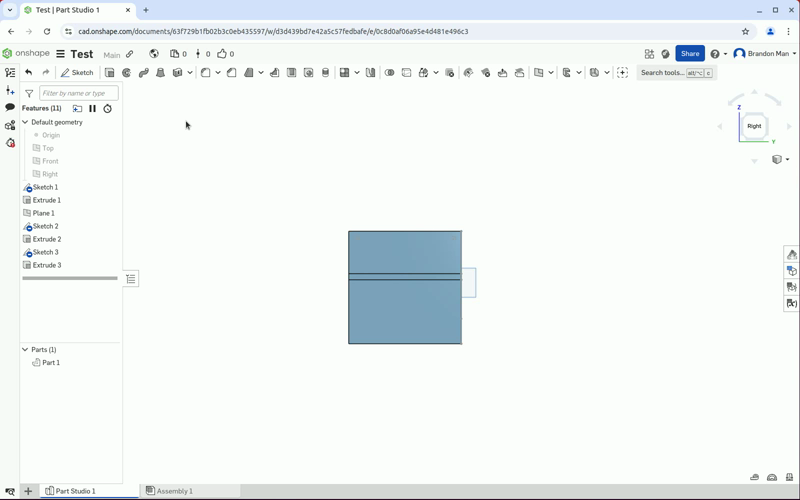
key(shift+h)
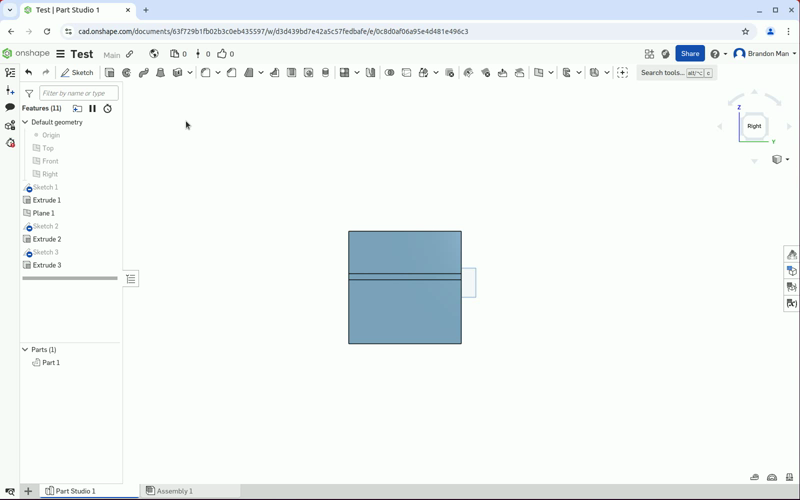
mouse_move(73, 189)
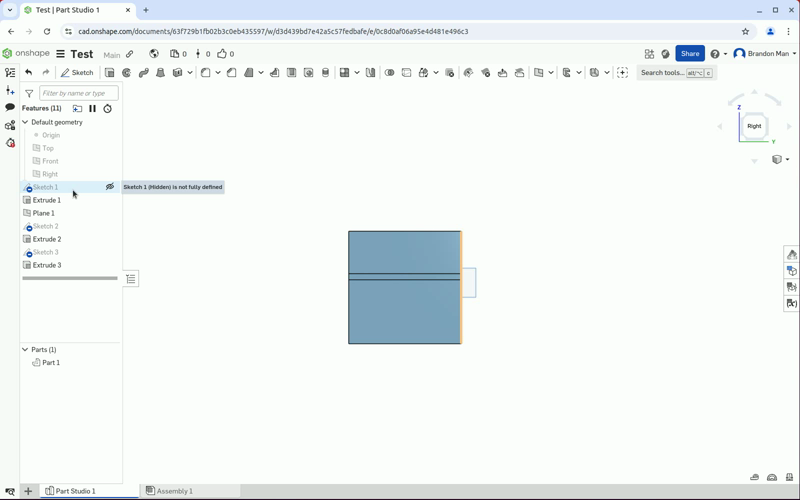
click(73, 189)
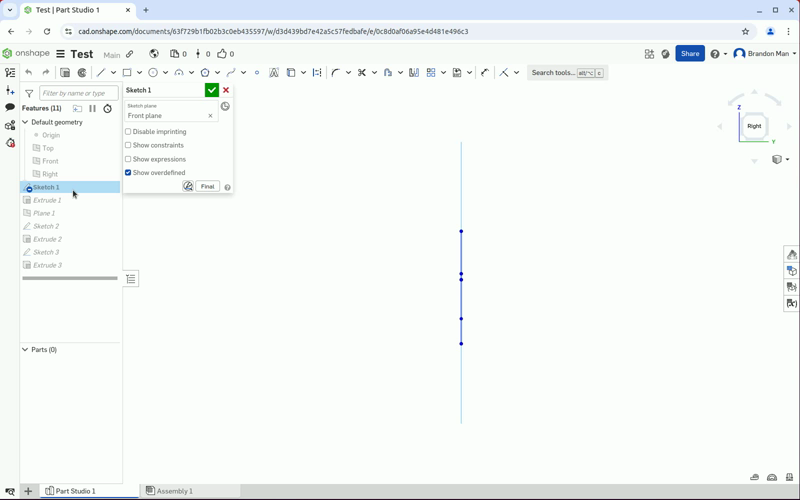
mouse_move(229, 92)
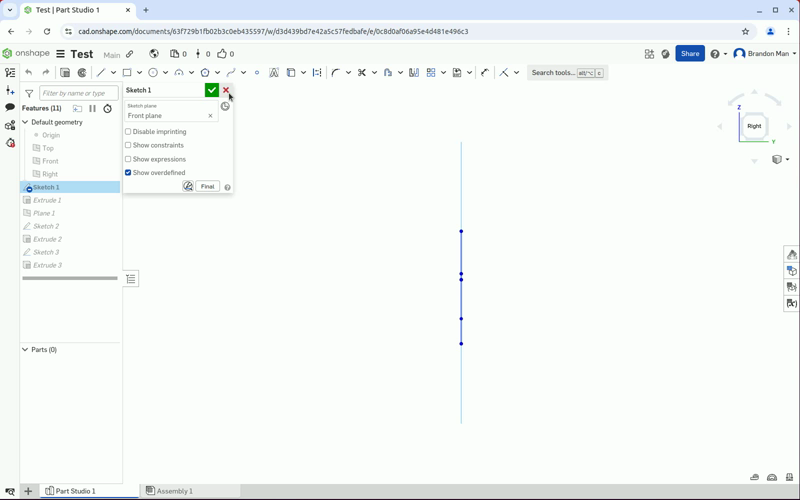
click(229, 92)
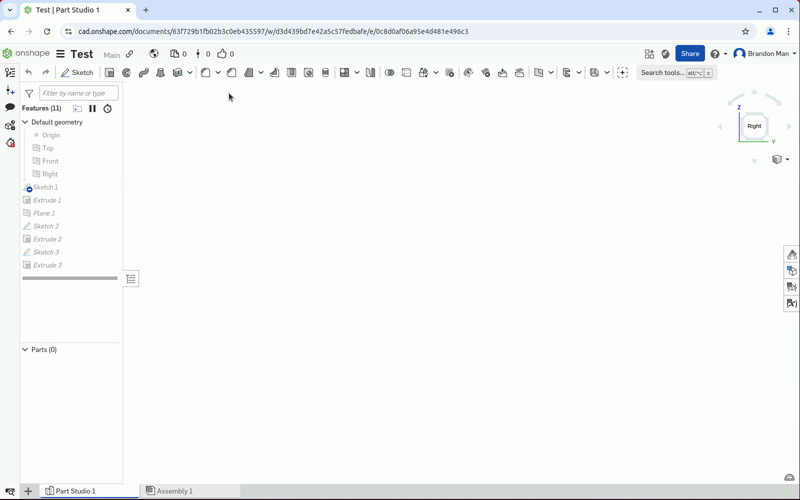
key(shift+s)
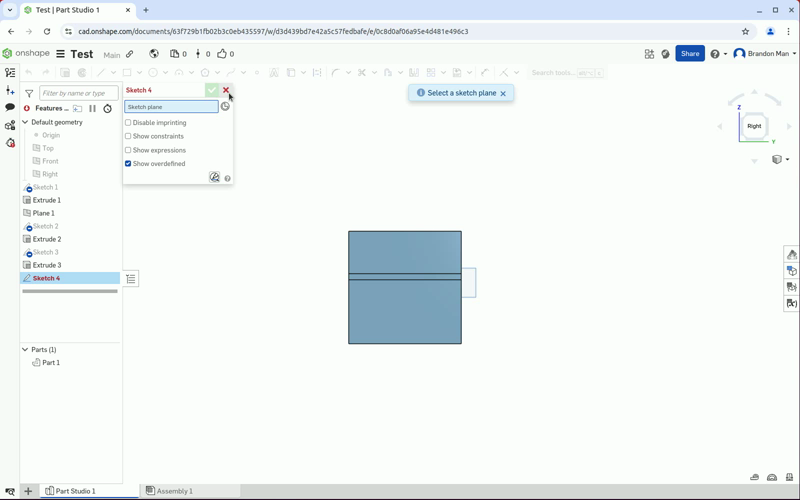
mouse_move(73, 215)
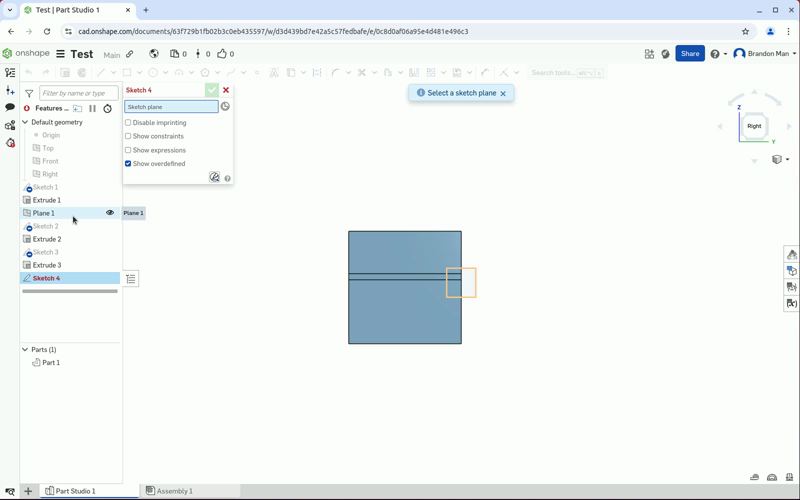
click(73, 215)
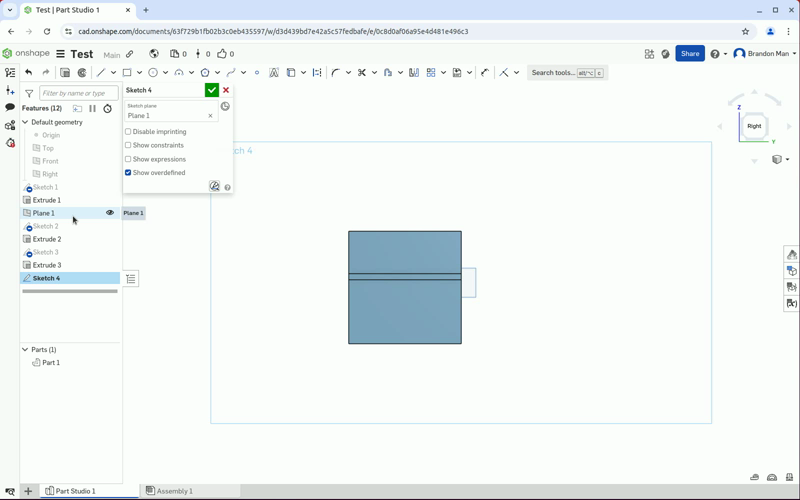
mouse_move(73, 352)
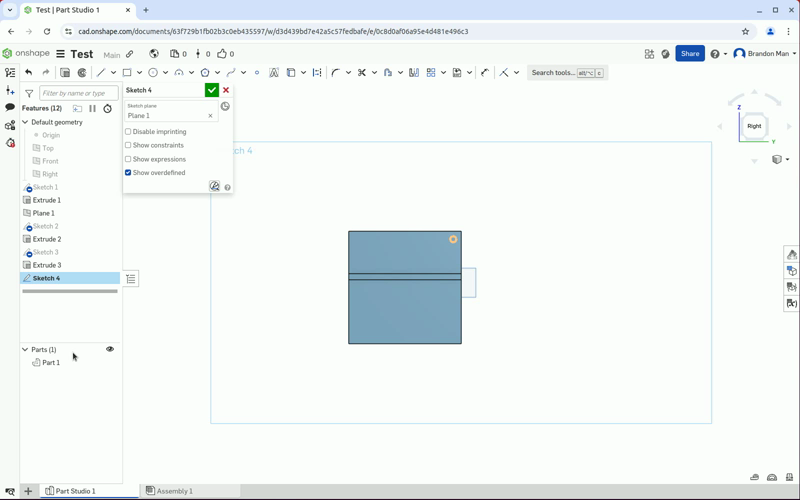
key(y)
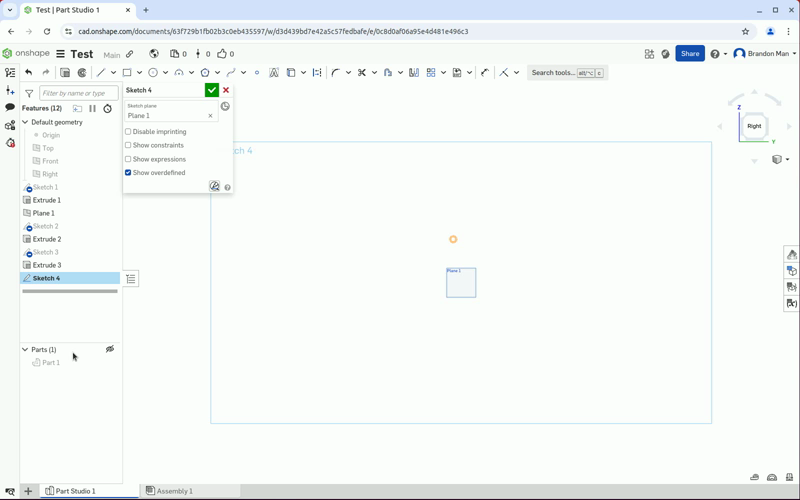
key(c)
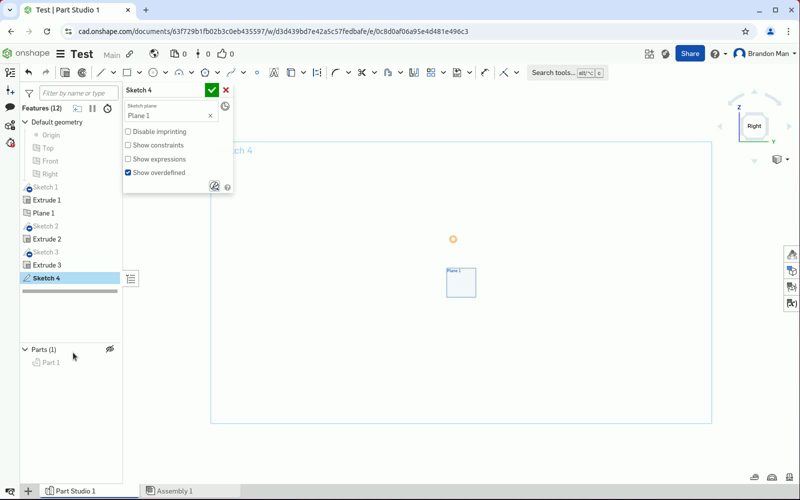
key_down(shift)
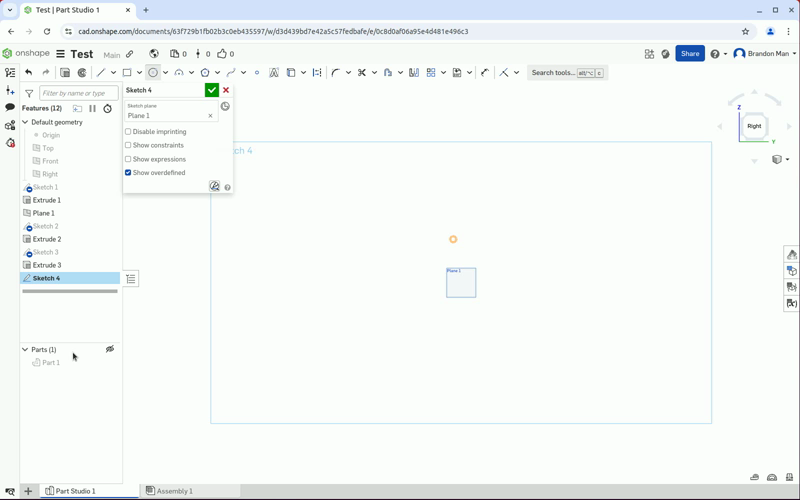
mouse_move(356, 335)
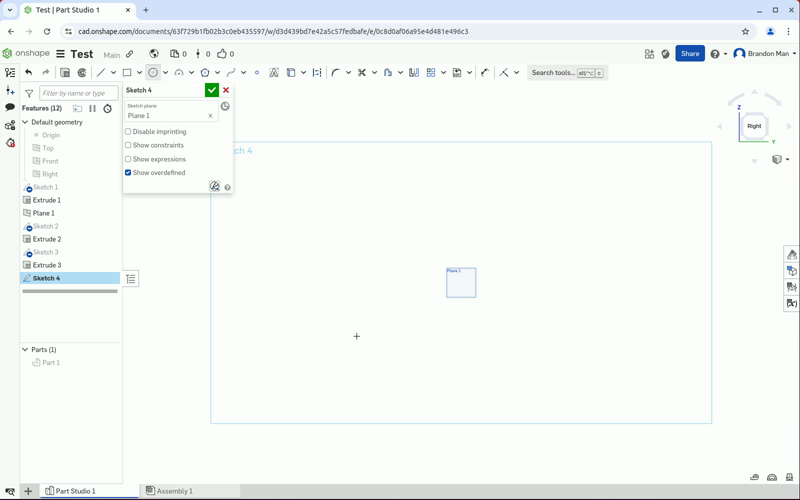
click(356, 335)
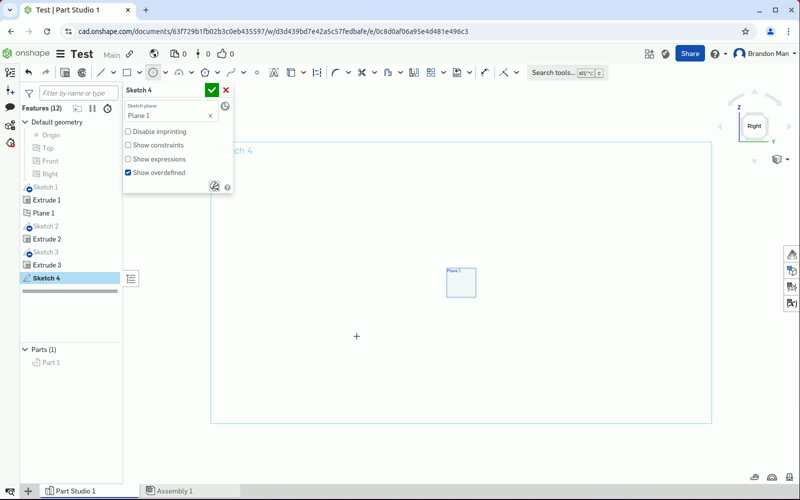
key_up(shift)
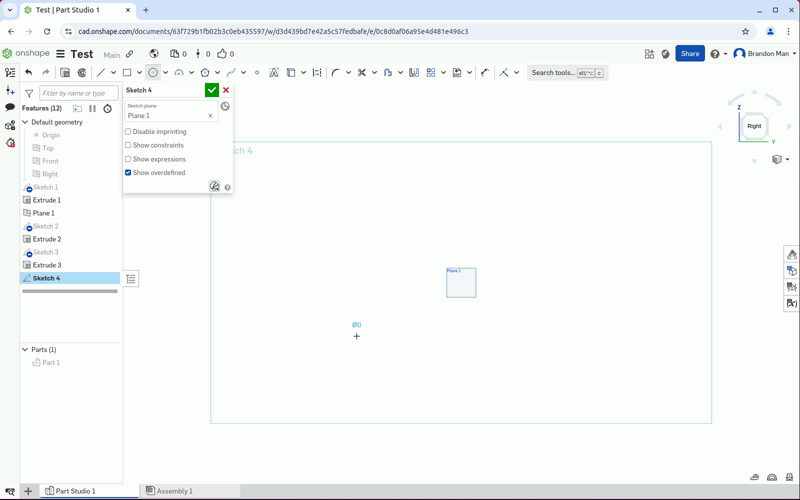
mouse_move(359, 335)
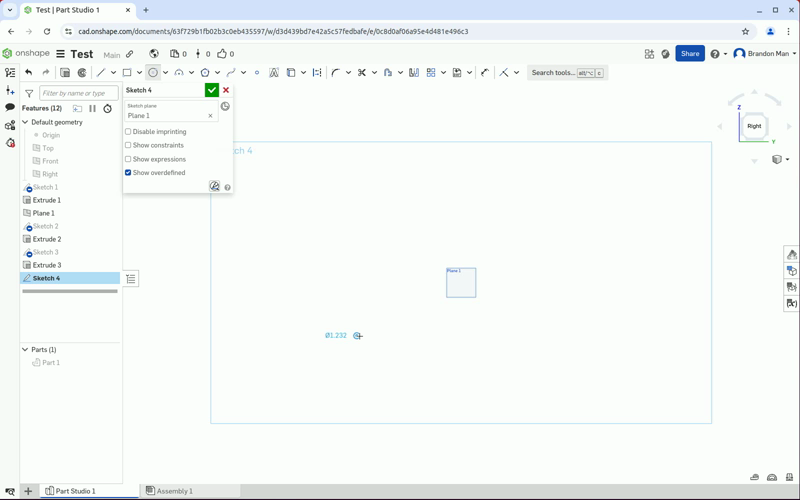
click(359, 335)
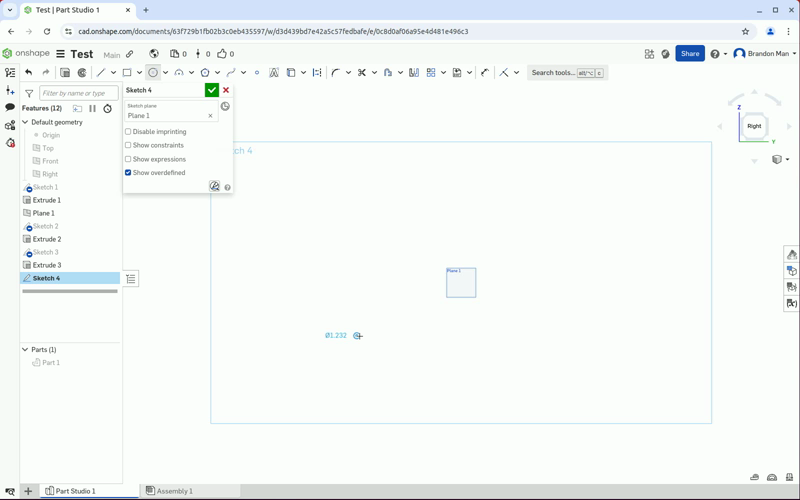
key(esc)
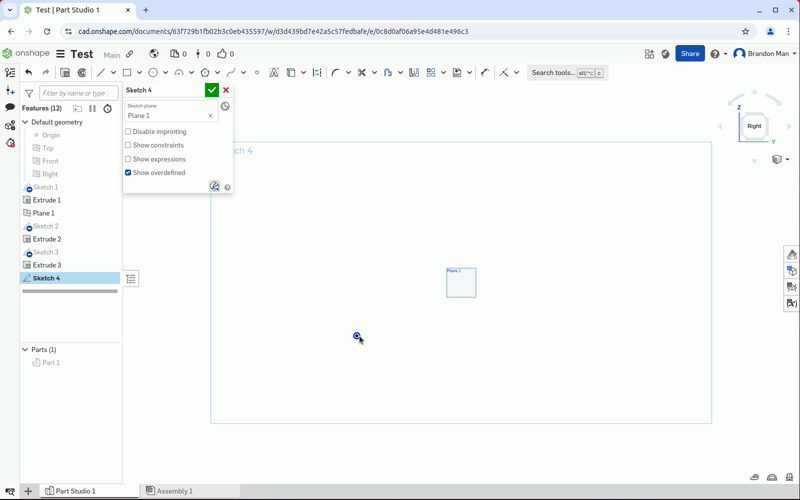
mouse_move(358, 333)
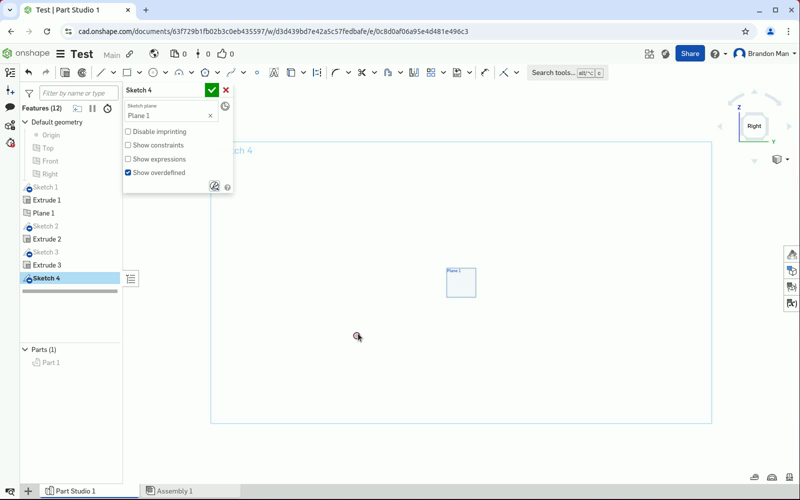
scroll(6)
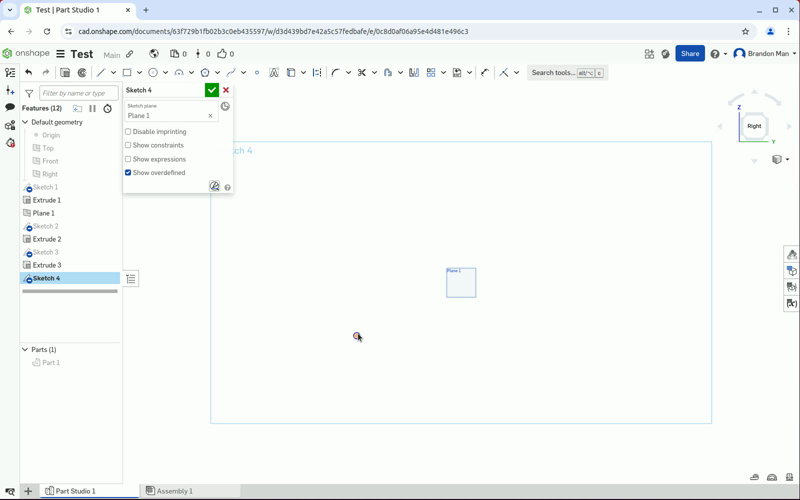
scroll(6)
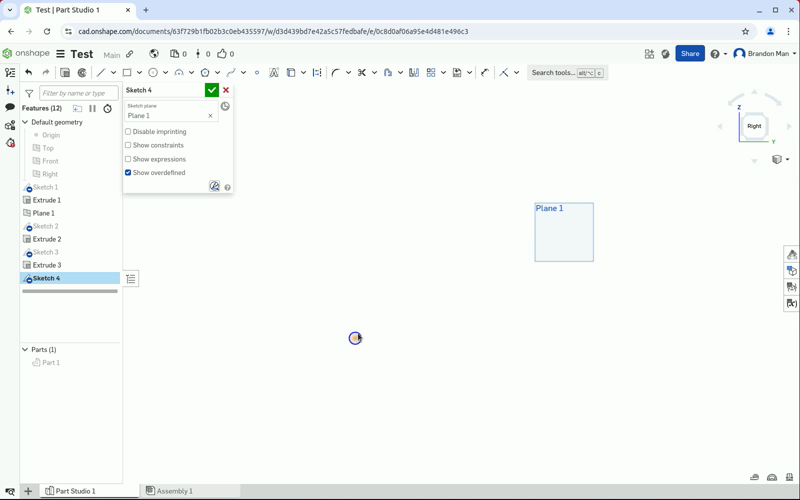
scroll(6)
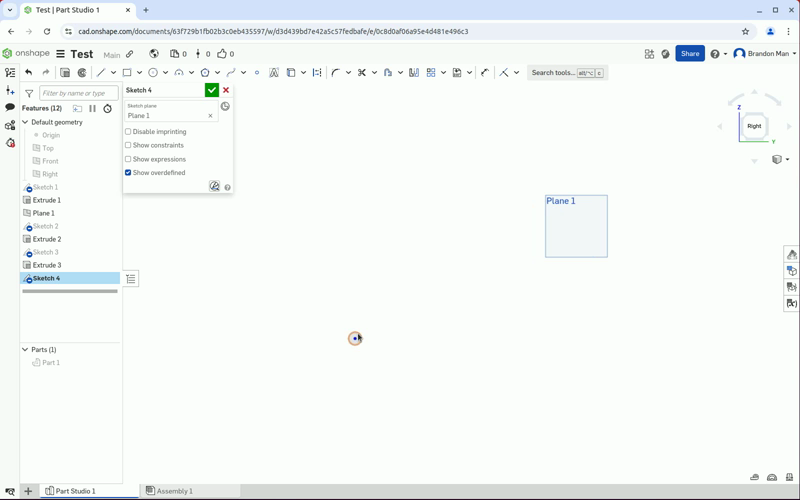
scroll(6)
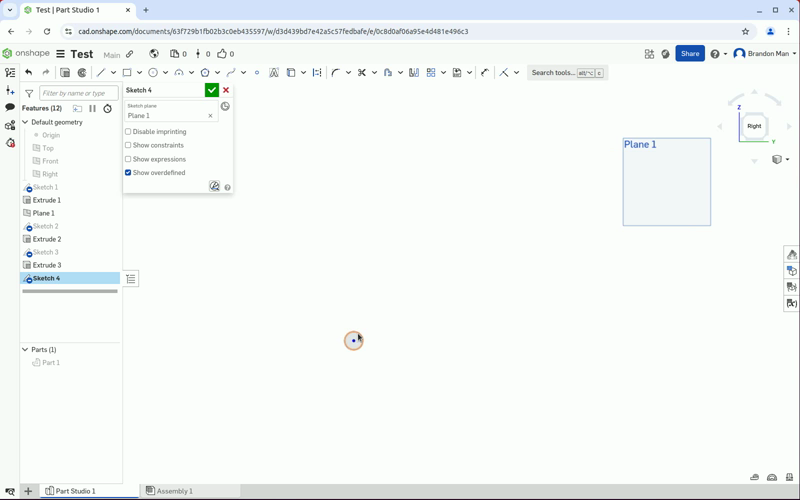
scroll(6)
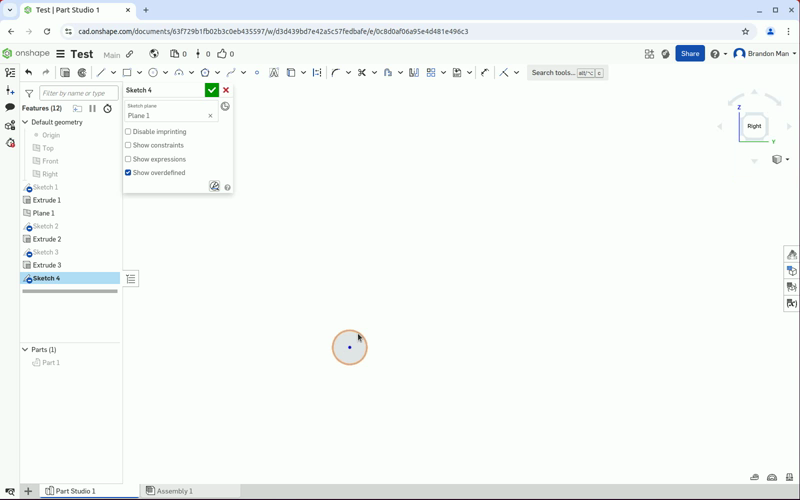
scroll(6)
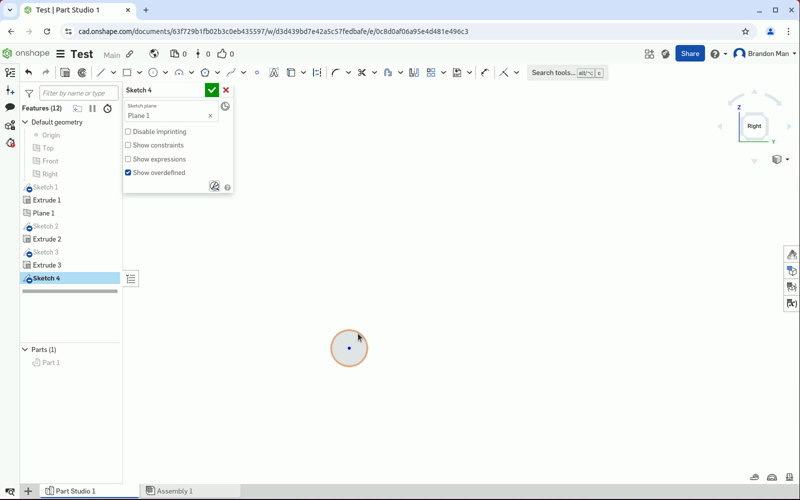
scroll(6)
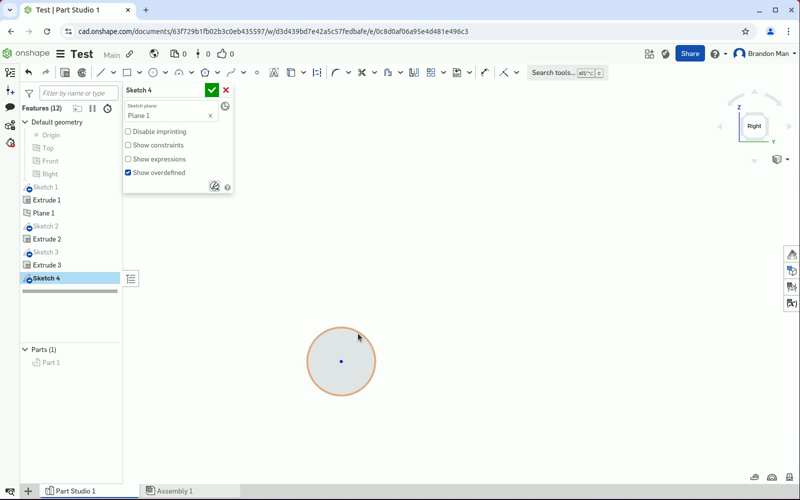
click(358, 333)
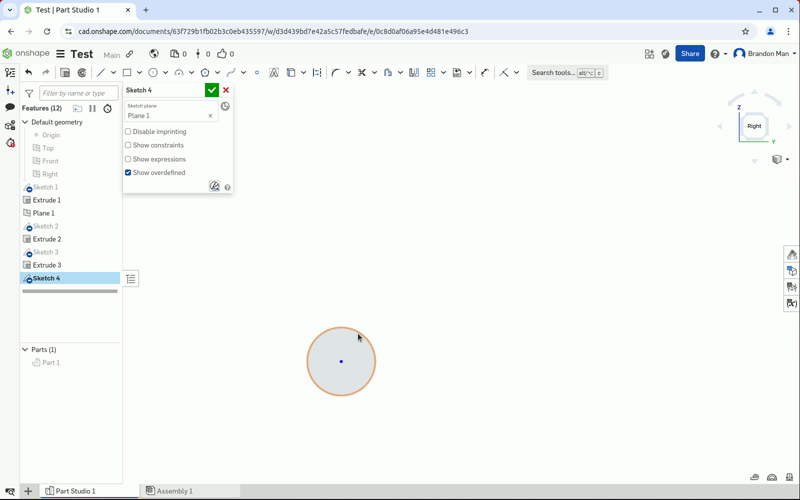
scroll(-6)
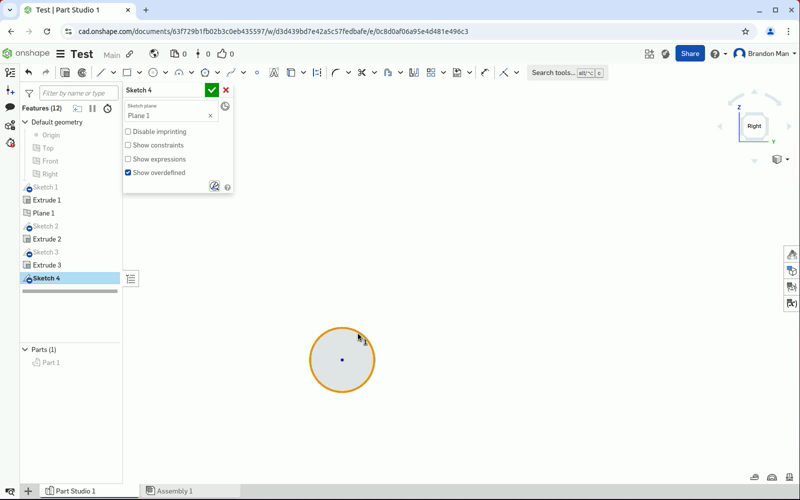
scroll(-6)
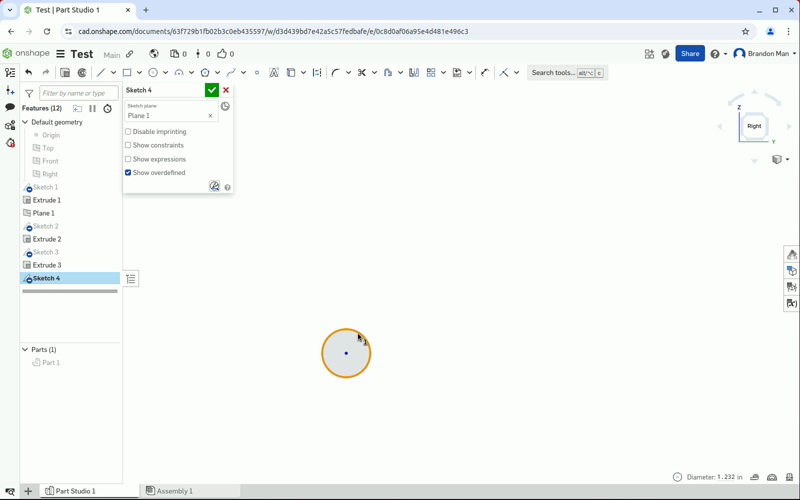
scroll(-6)
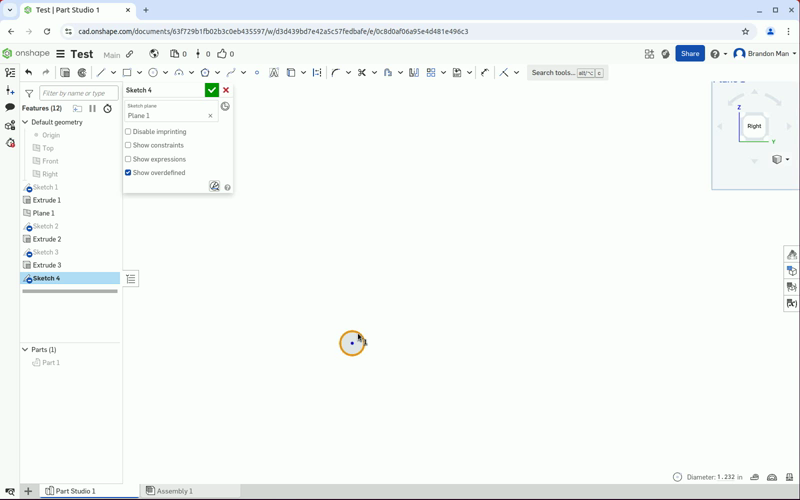
scroll(-6)
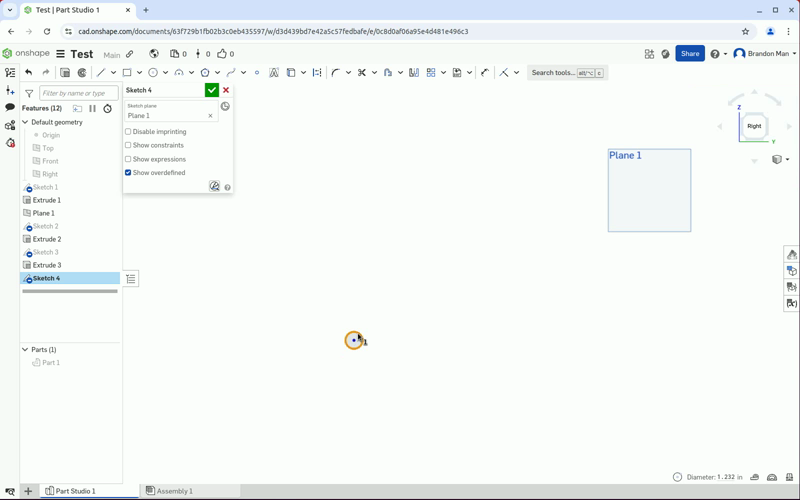
scroll(-6)
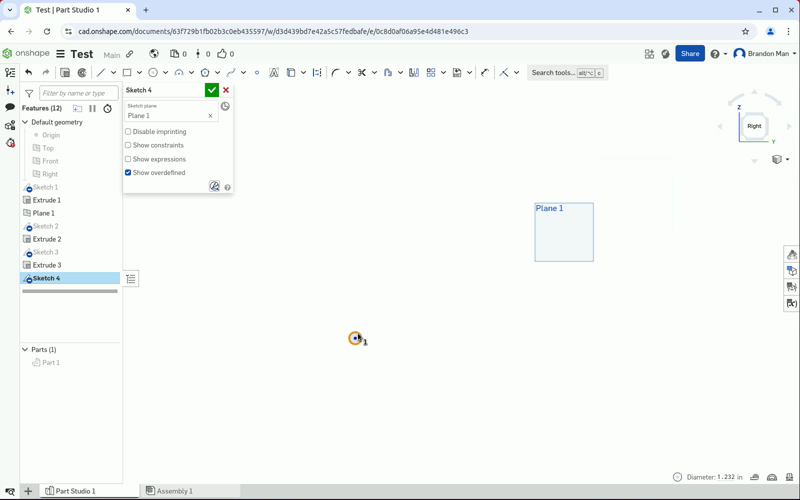
scroll(-6)
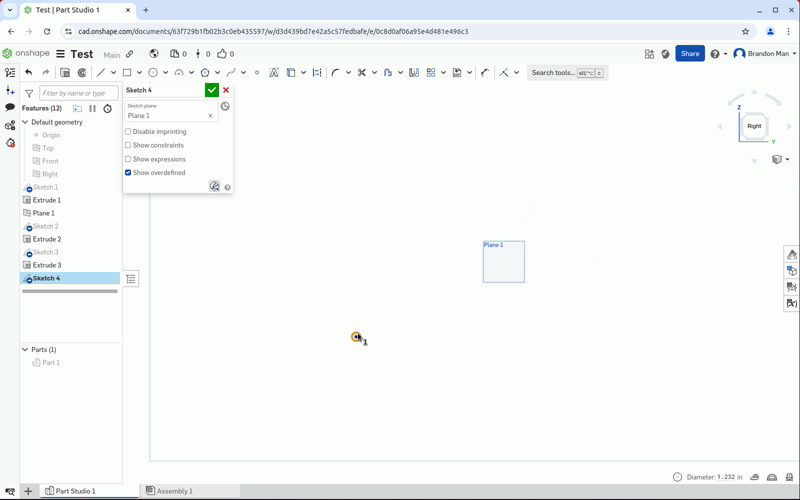
scroll(-6)
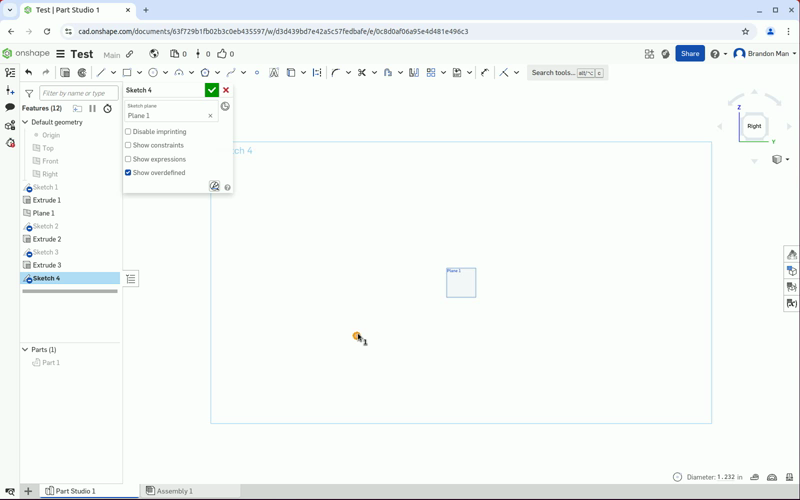
mouse_move(73, 352)
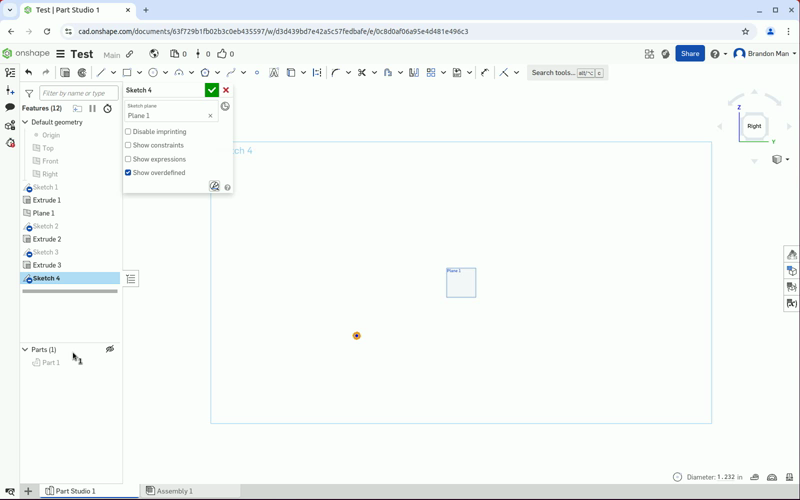
key(shift+y)
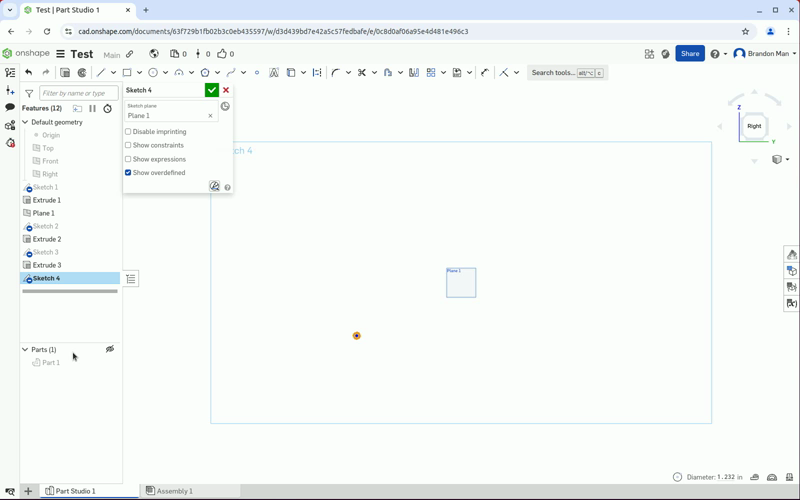
key(shift+e)
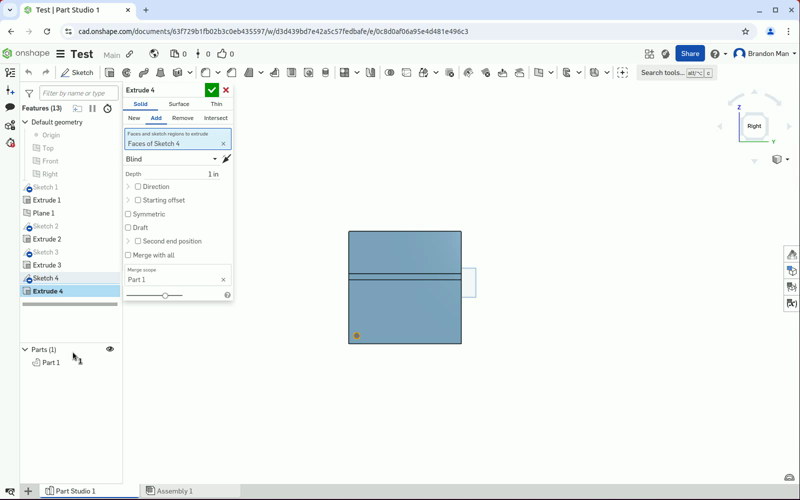
mouse_move(143, 106)
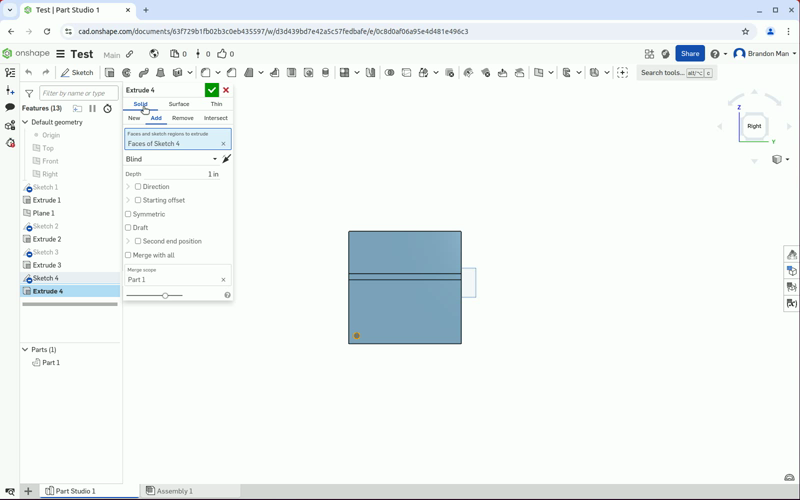
click(143, 106)
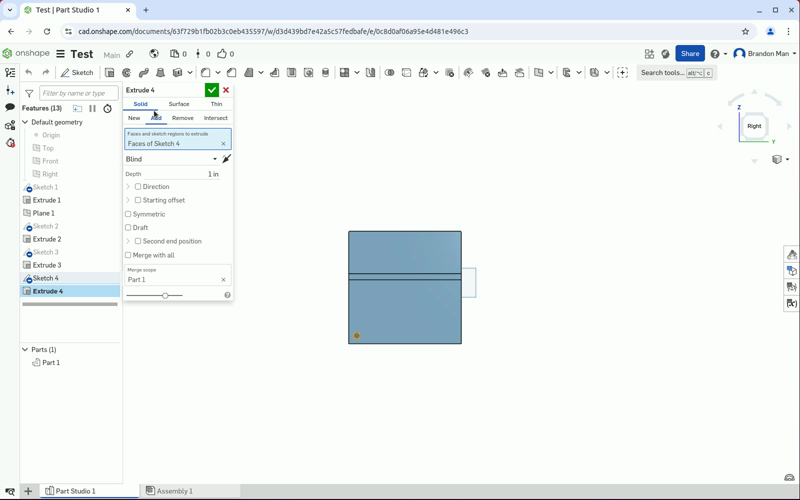
mouse_move(186, 120)
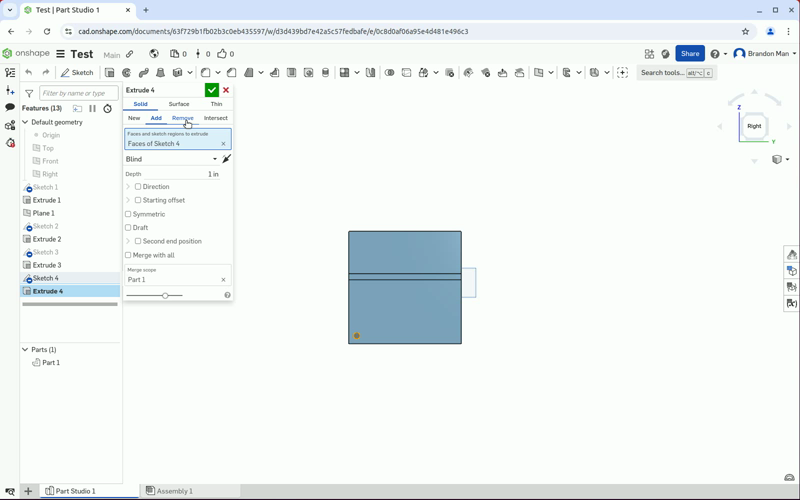
click(186, 120)
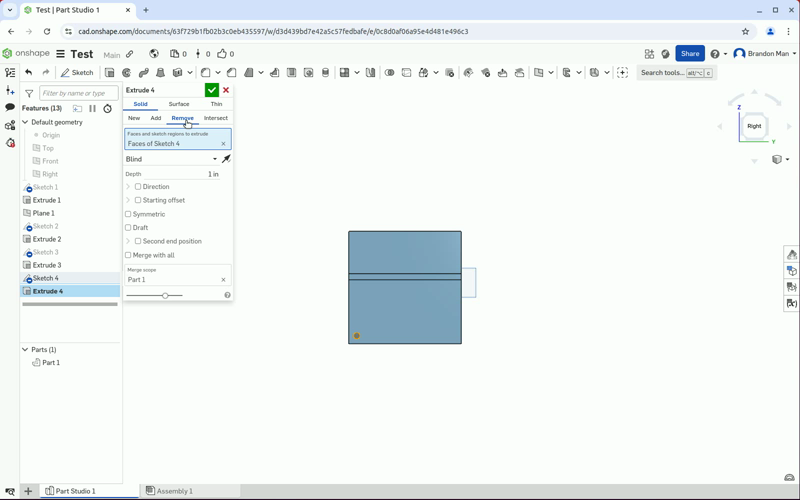
key(tab, 4)
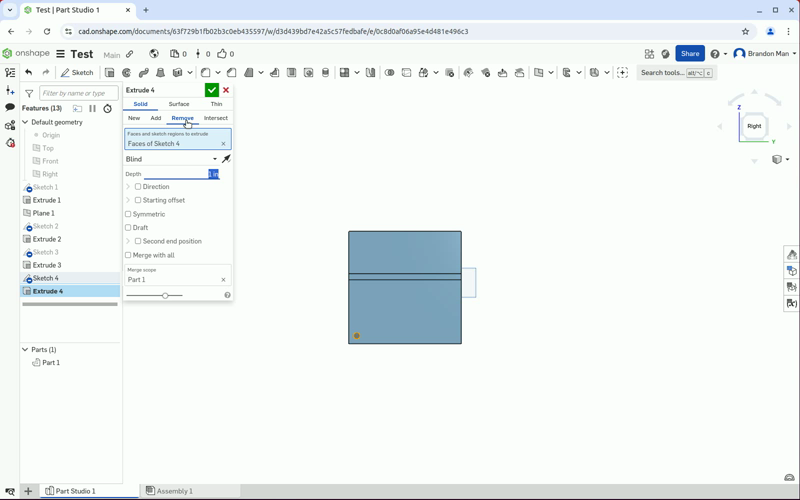
text(2.889)
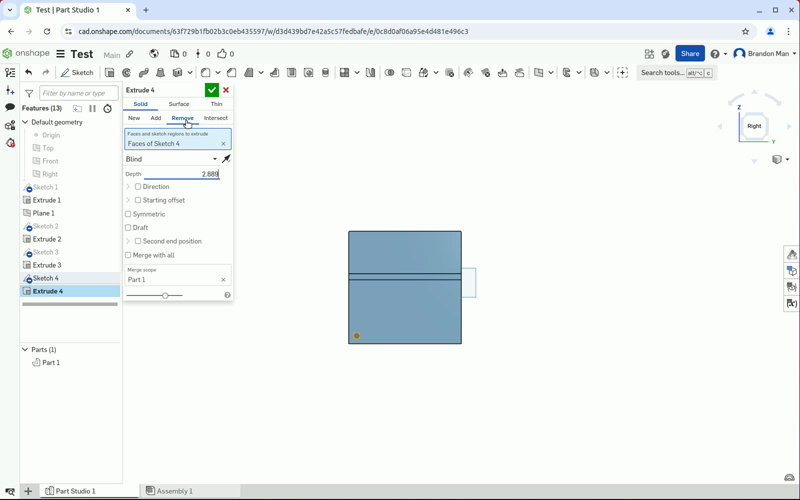
key(tab, 6)
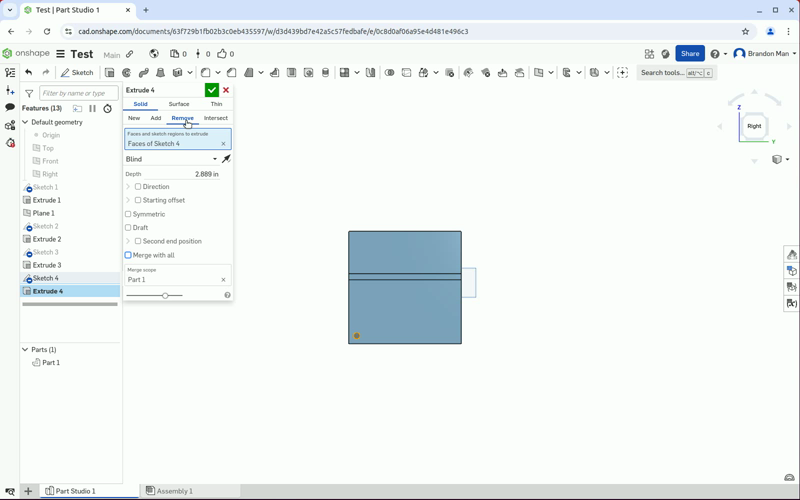
key(space)
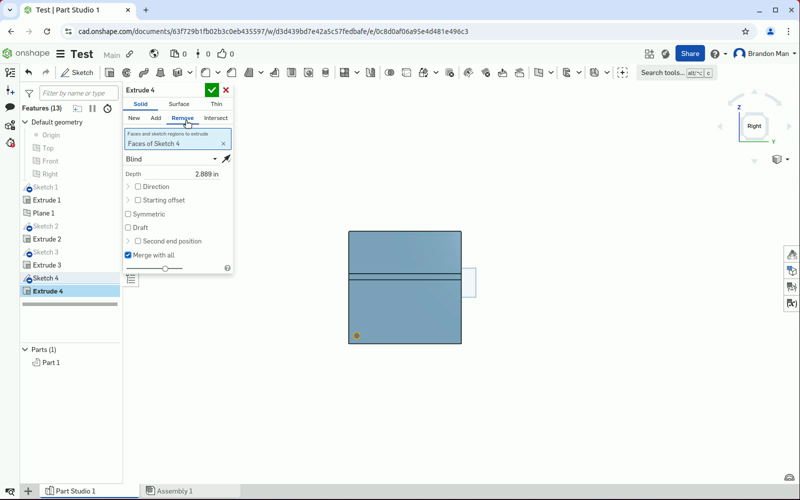
key(enter)
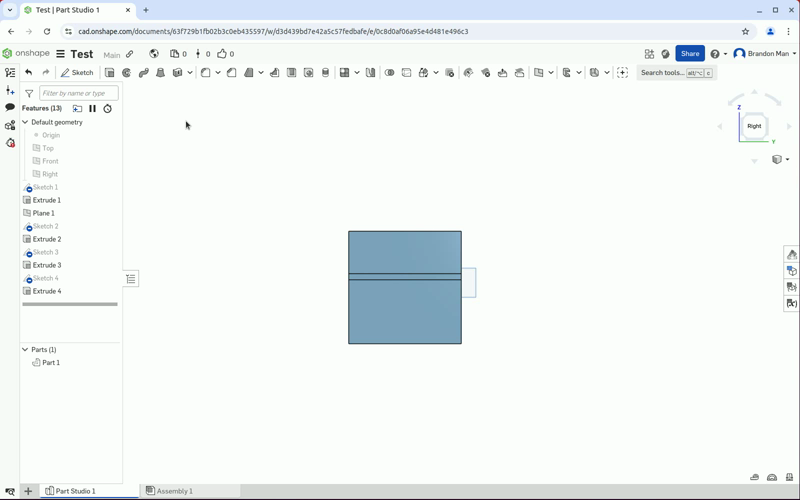
key(shift+h)
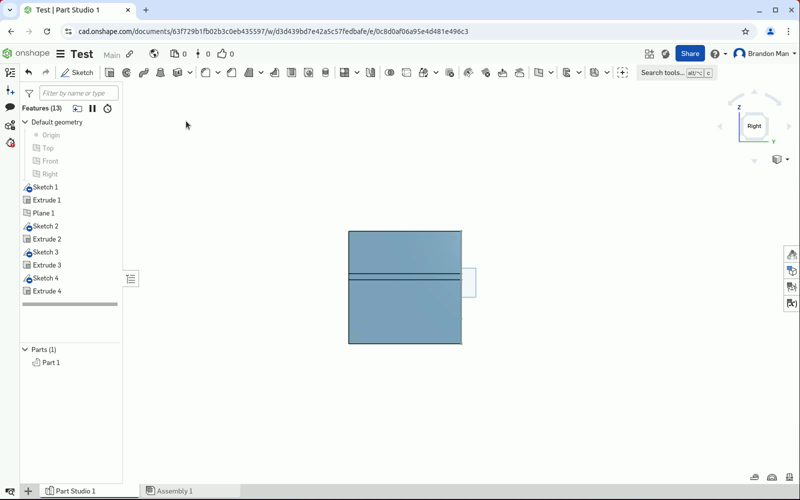
key(shift+h)
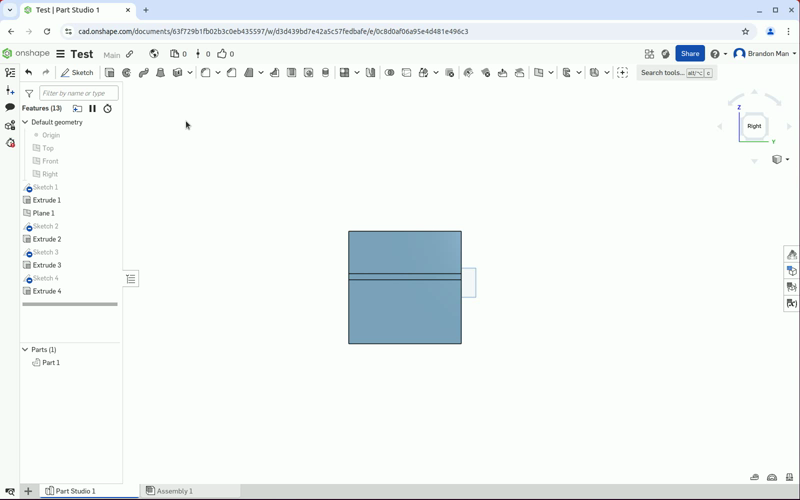
mouse_move(73, 189)
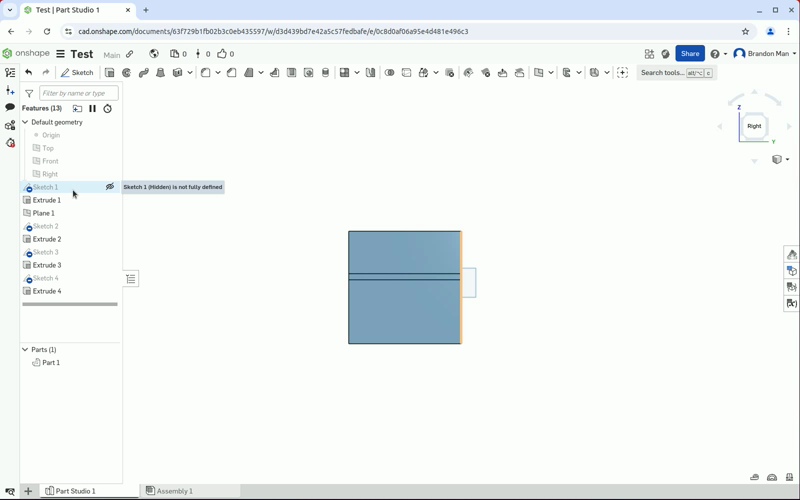
click(73, 189)
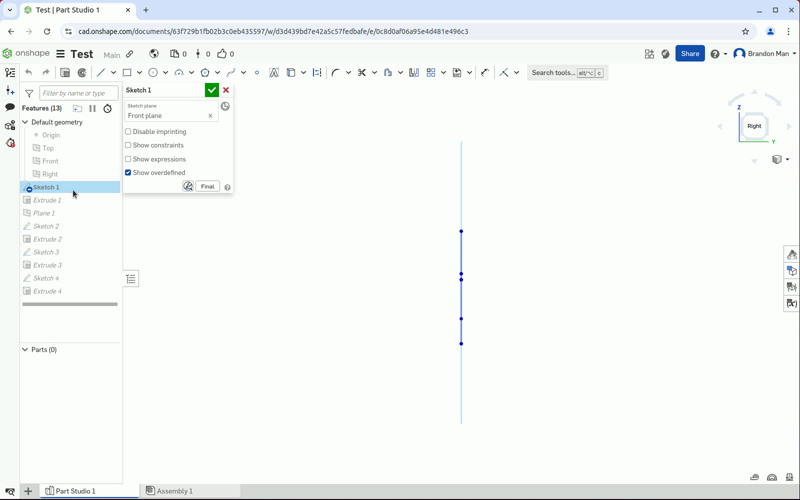
mouse_move(229, 92)
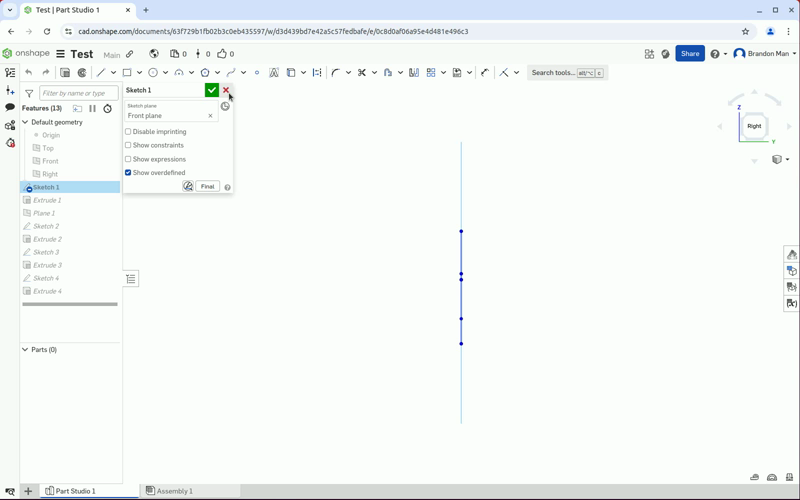
click(229, 92)
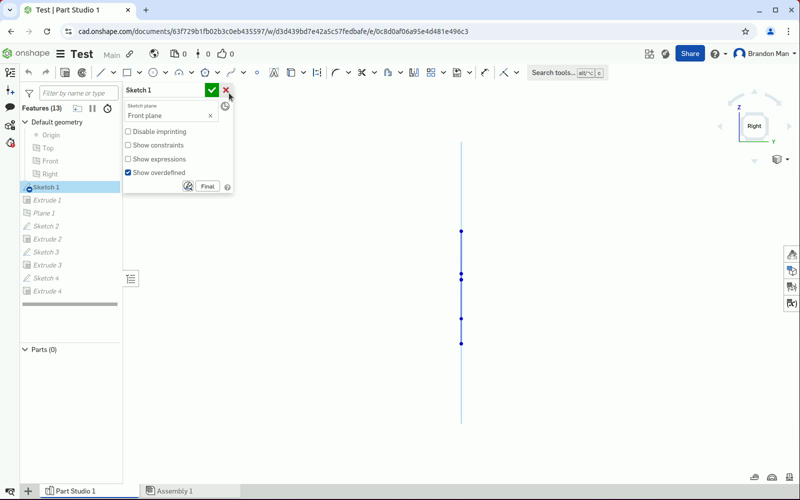
key(shift+s)
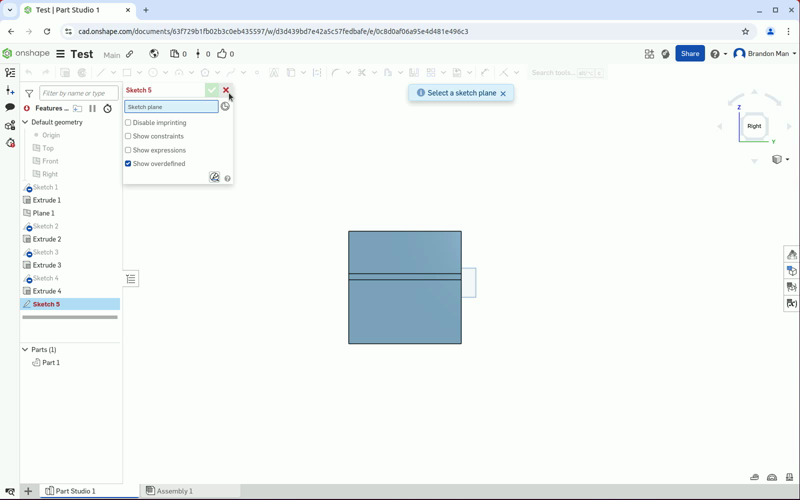
mouse_move(73, 215)
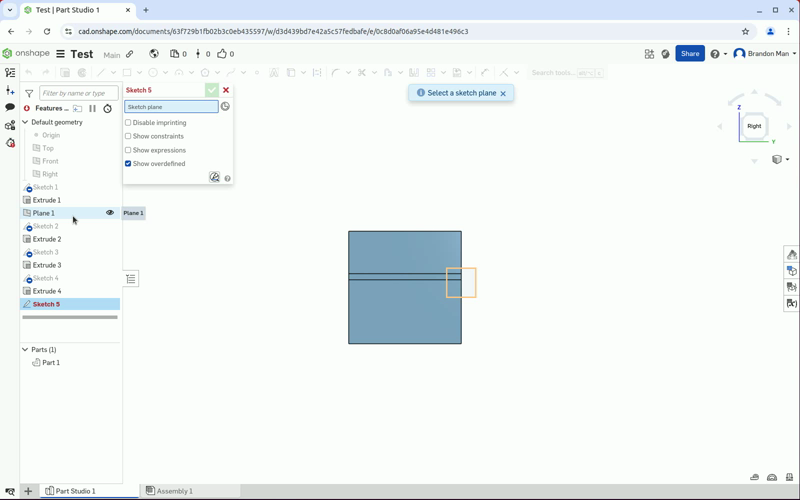
click(73, 215)
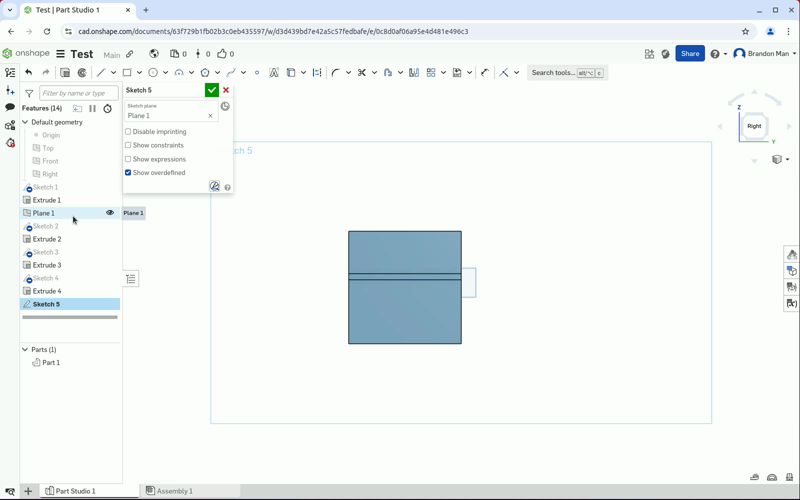
mouse_move(73, 352)
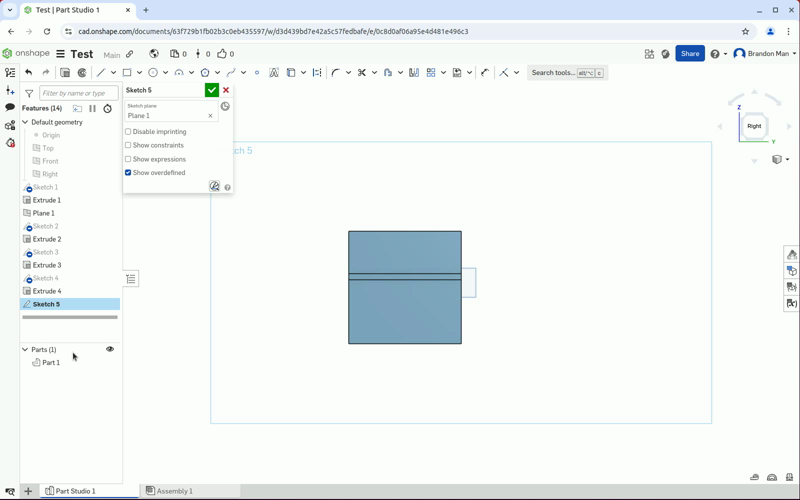
key(y)
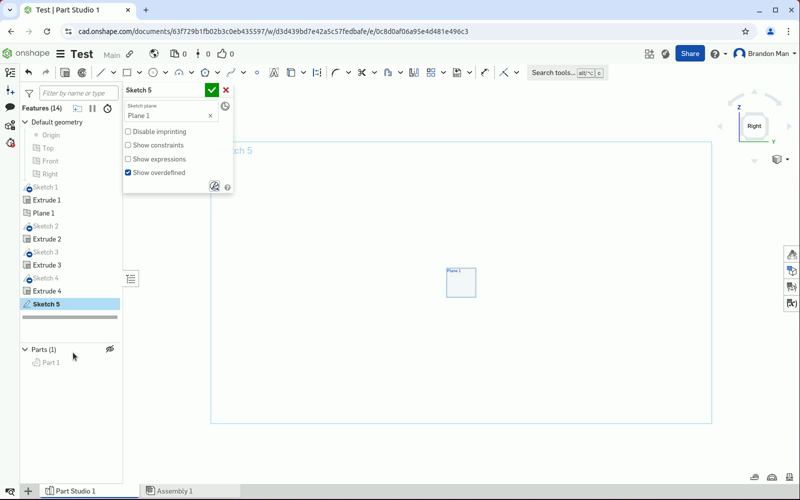
key(c)
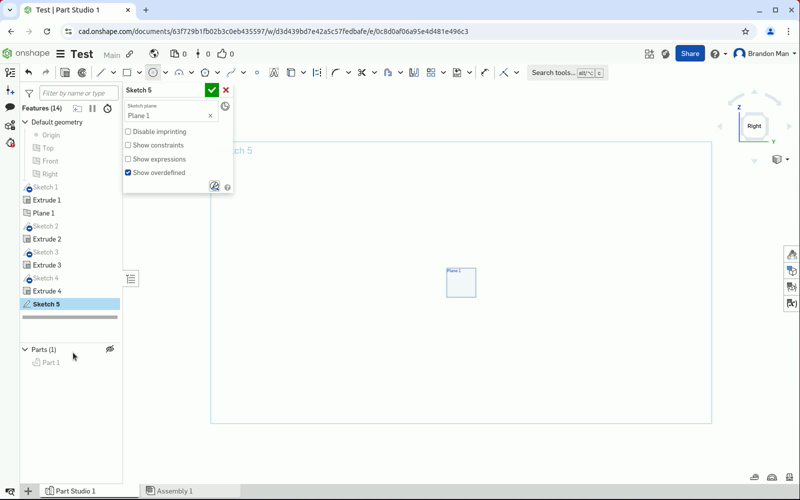
key_down(shift)
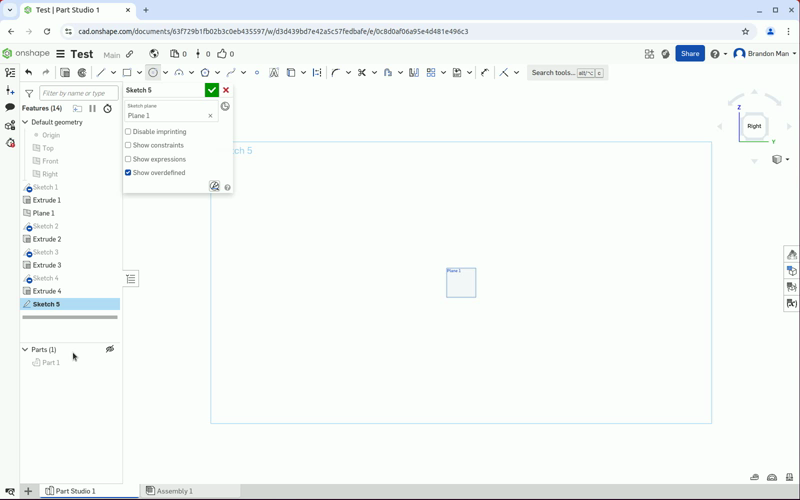
mouse_move(453, 335)
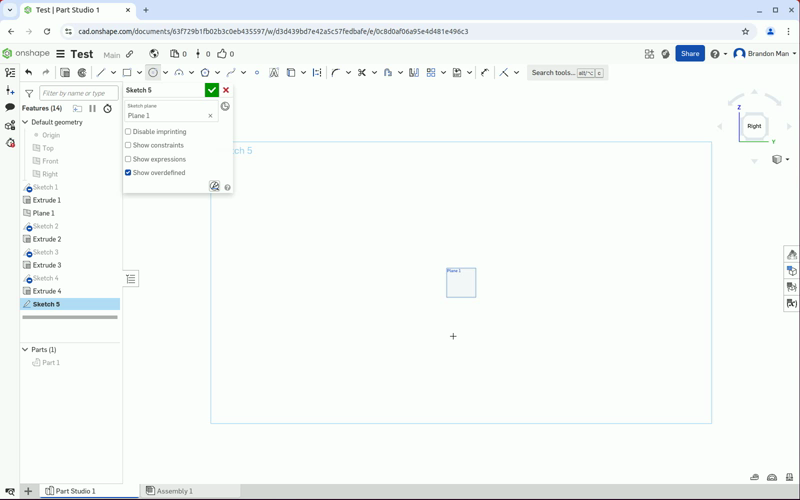
click(453, 335)
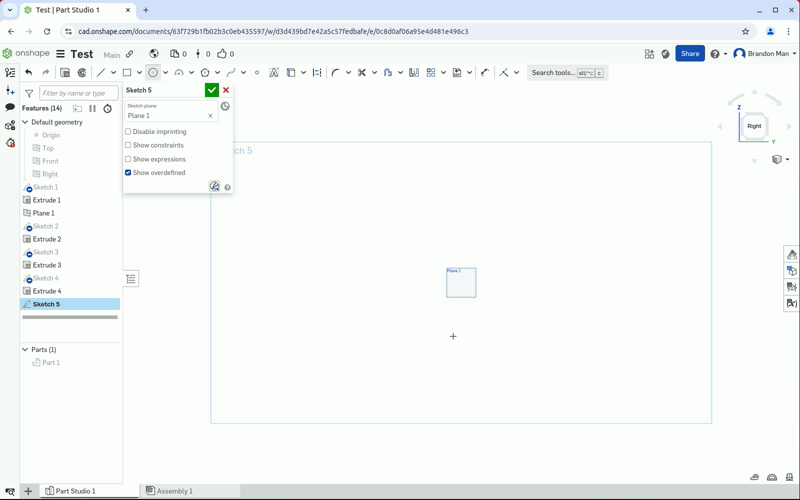
key_up(shift)
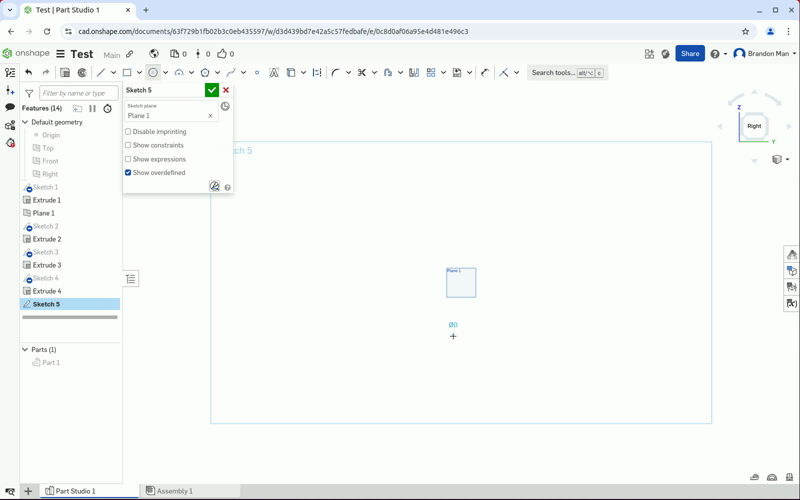
mouse_move(456, 335)
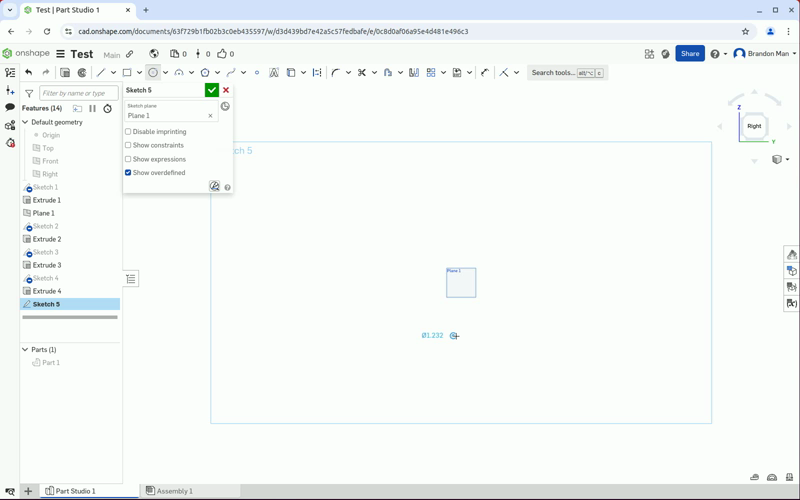
click(456, 335)
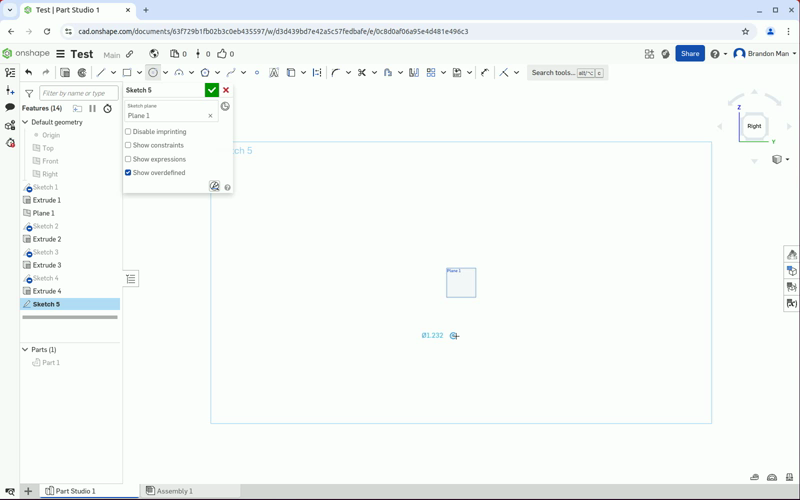
key(esc)
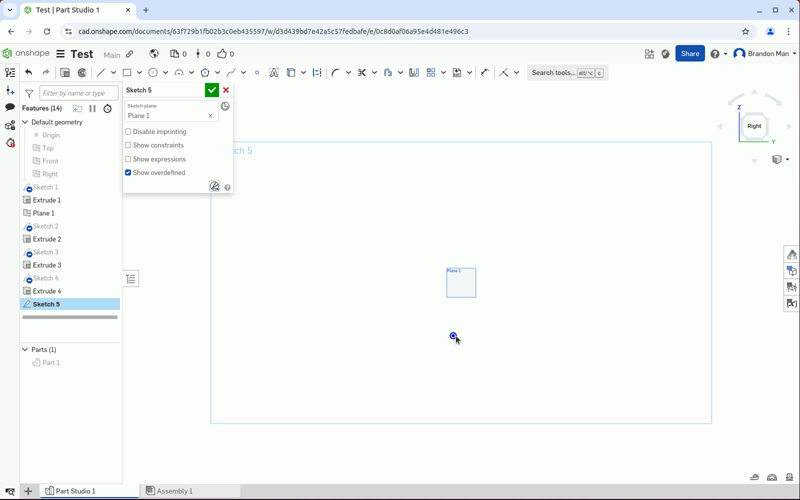
mouse_move(452, 338)
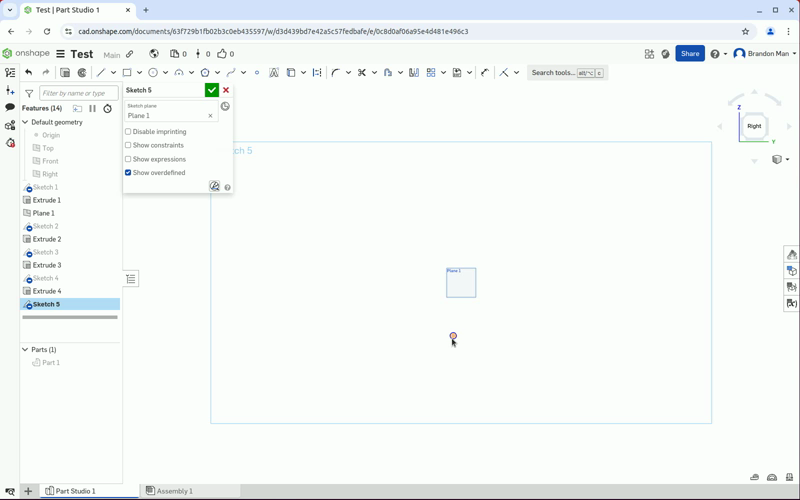
scroll(6)
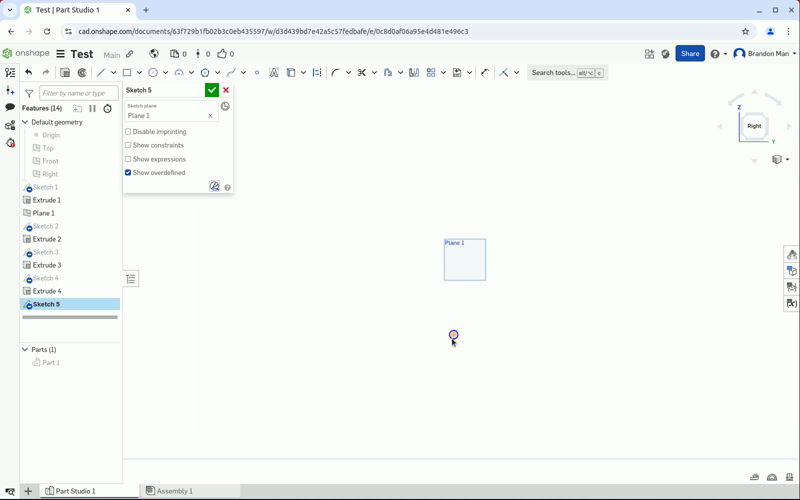
scroll(6)
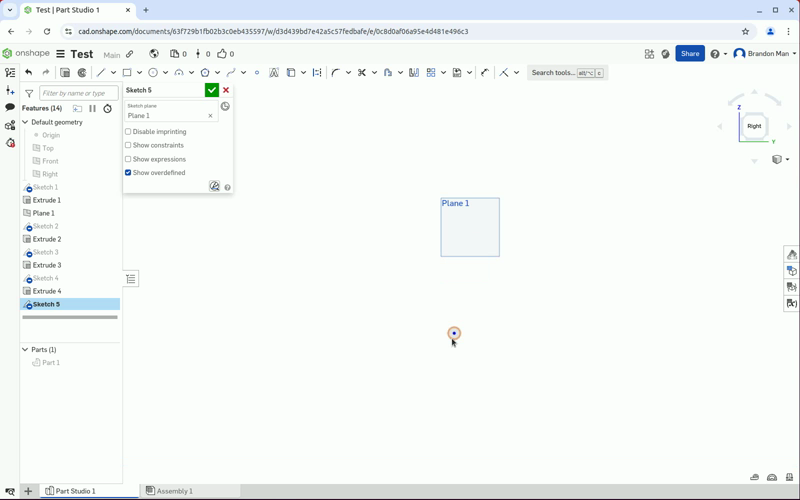
scroll(6)
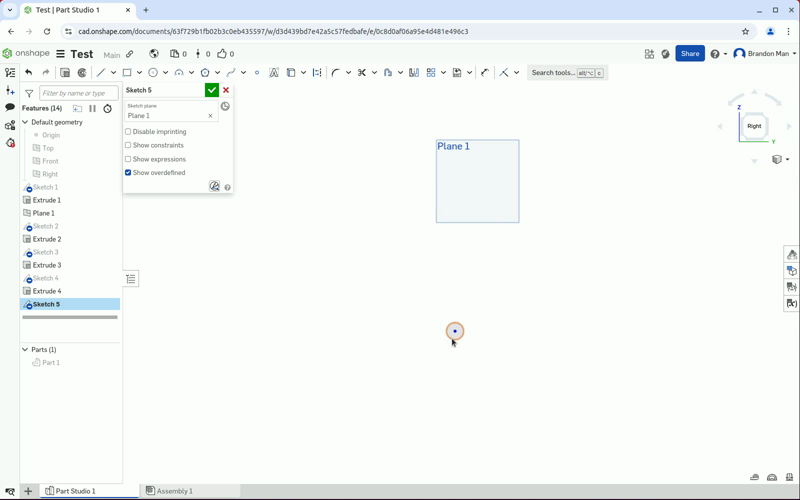
scroll(6)
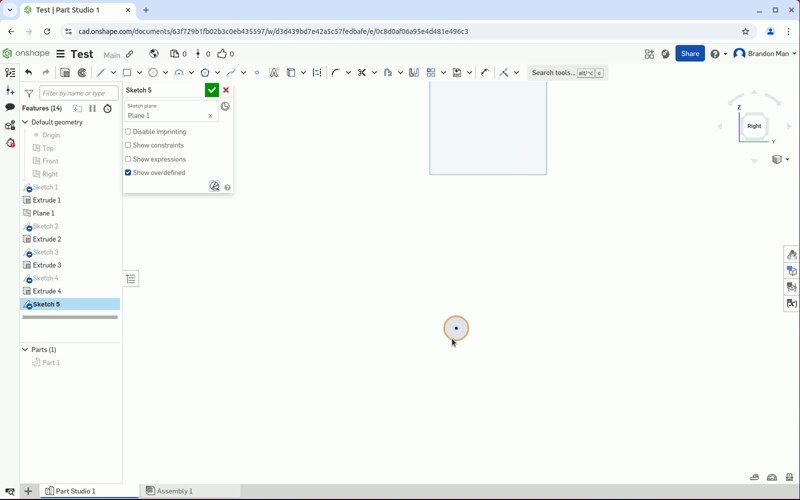
scroll(6)
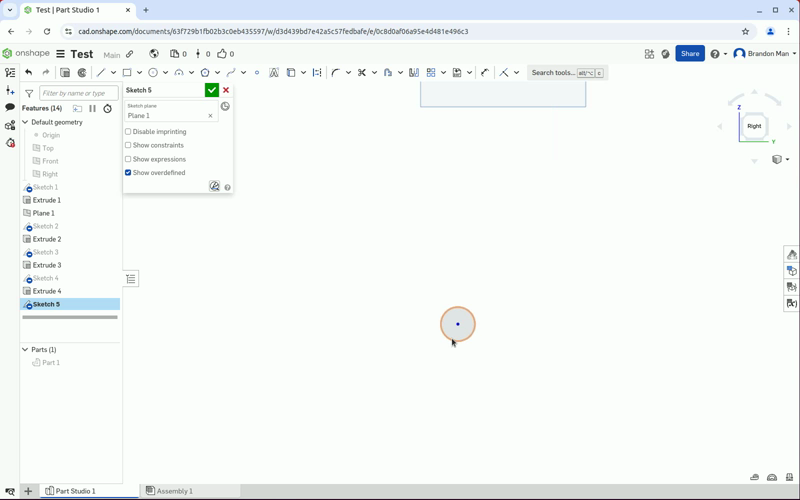
scroll(6)
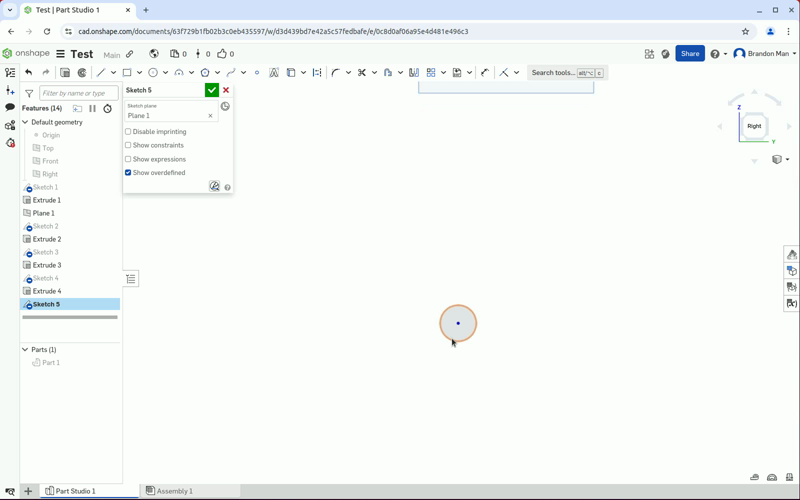
scroll(6)
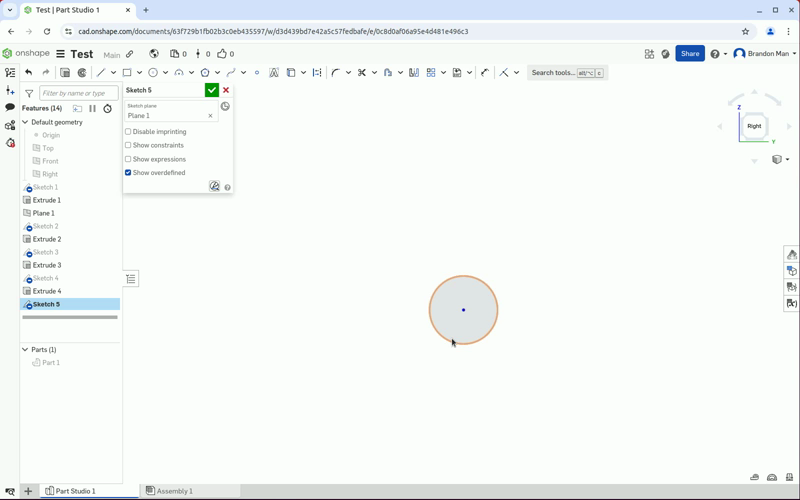
click(452, 338)
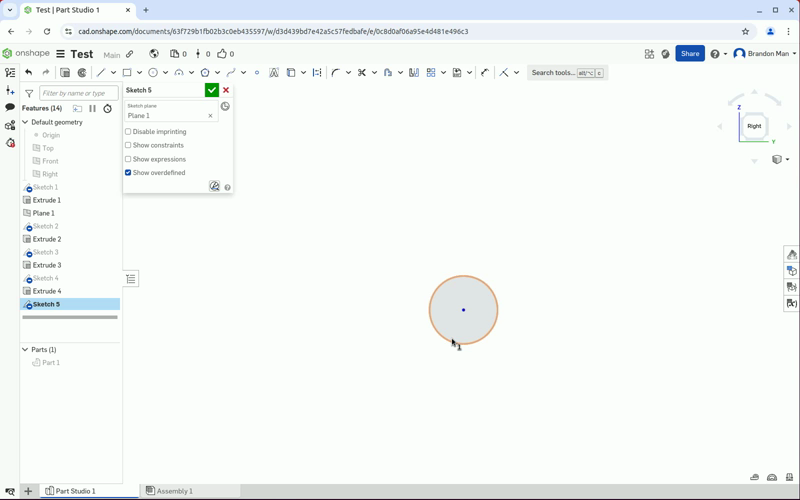
scroll(-6)
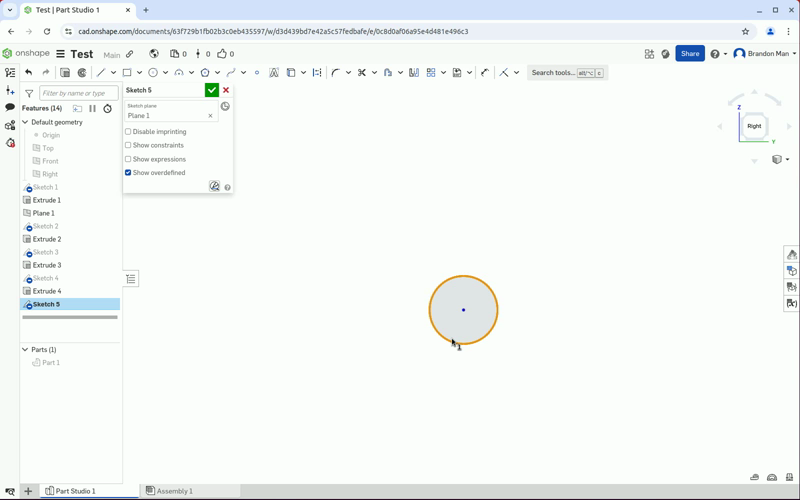
scroll(-6)
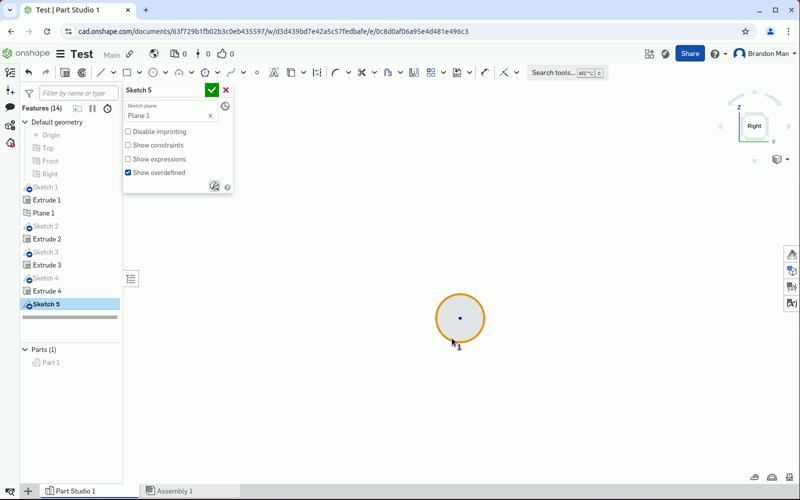
scroll(-6)
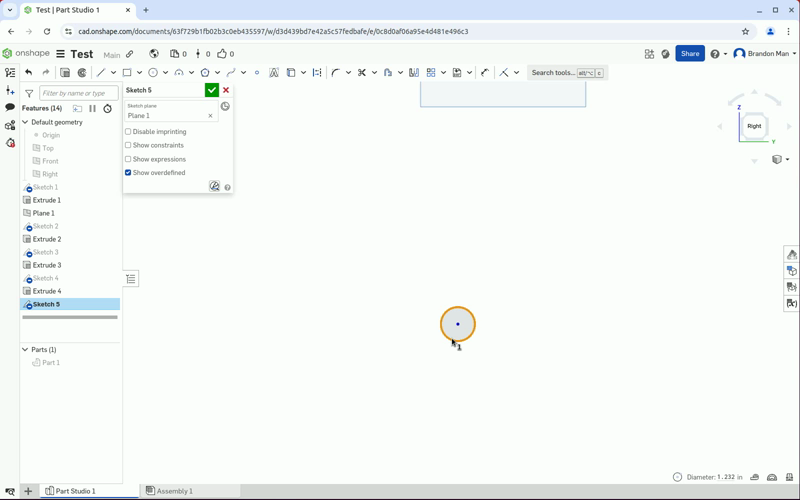
scroll(-6)
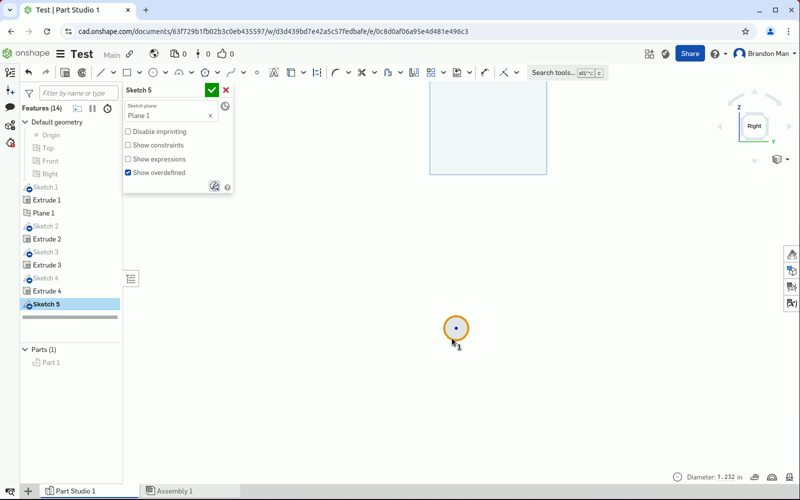
scroll(-6)
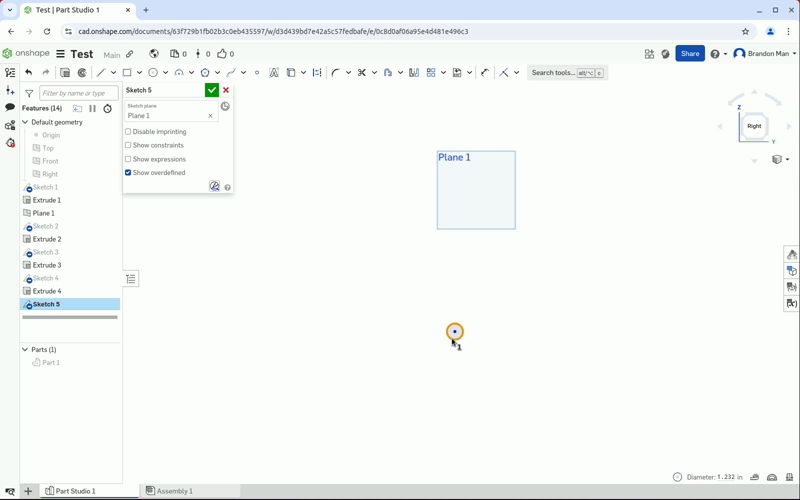
scroll(-6)
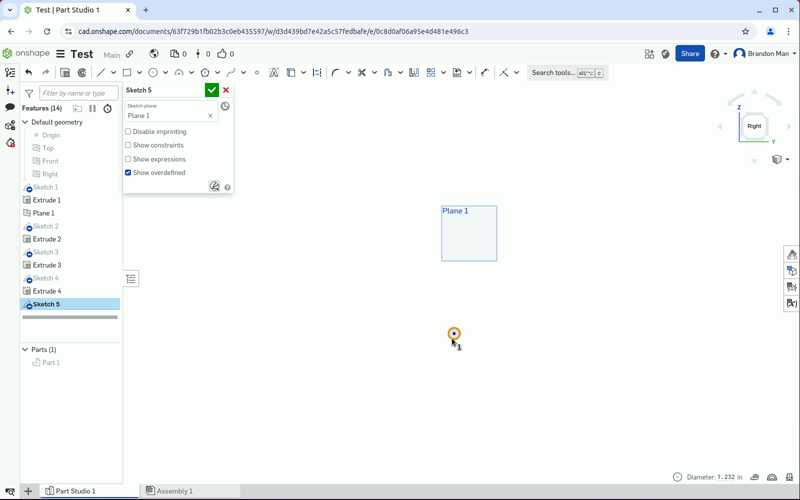
scroll(-6)
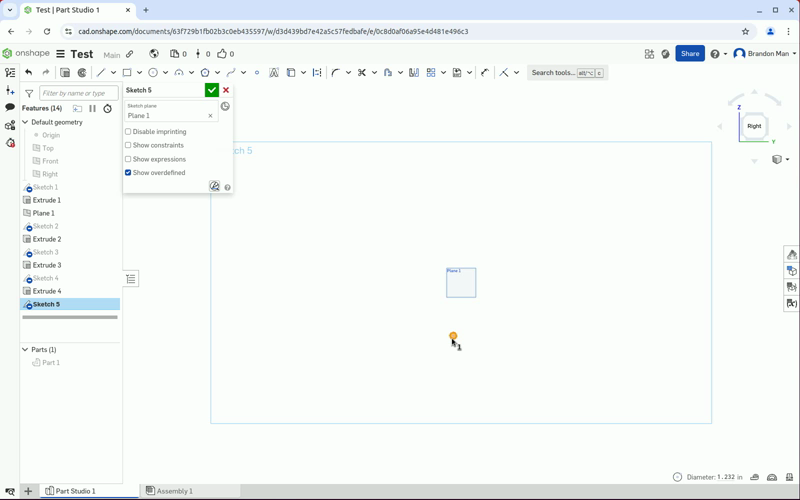
mouse_move(73, 352)
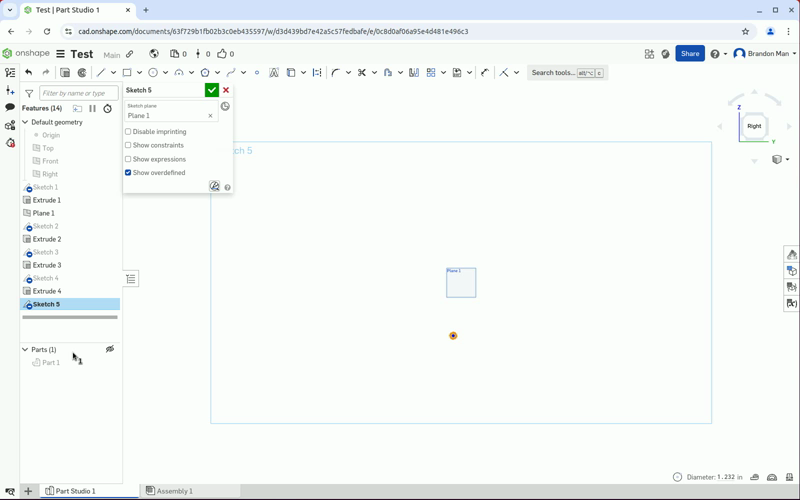
key(shift+y)
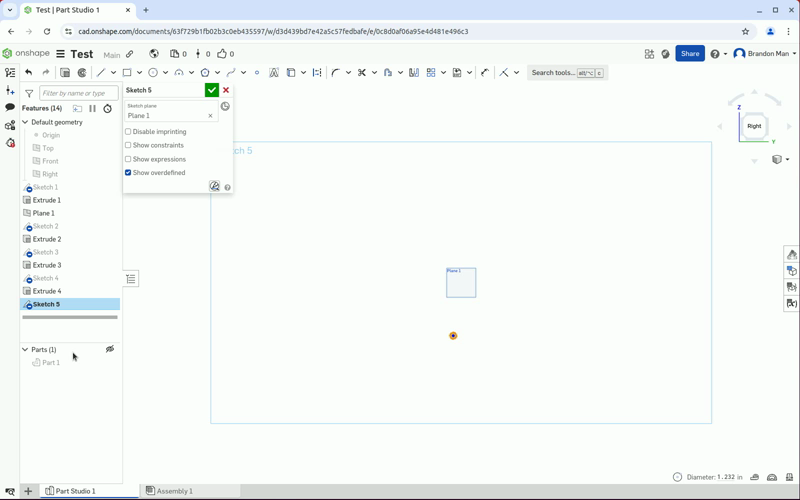
key(shift+e)
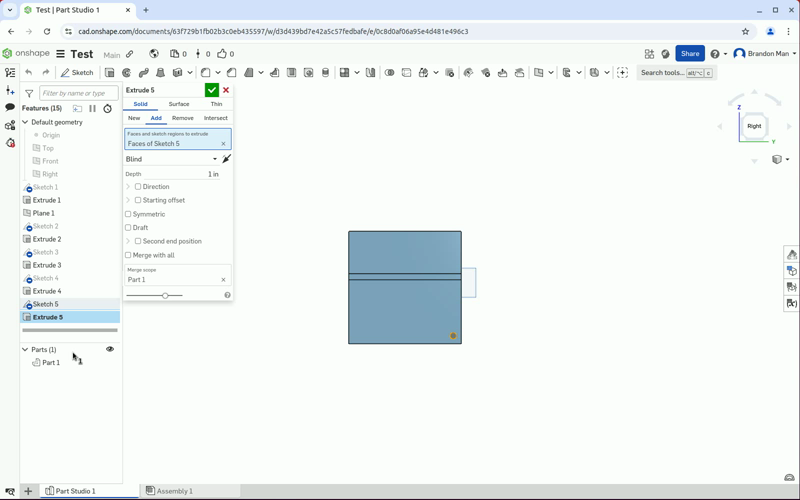
mouse_move(143, 106)
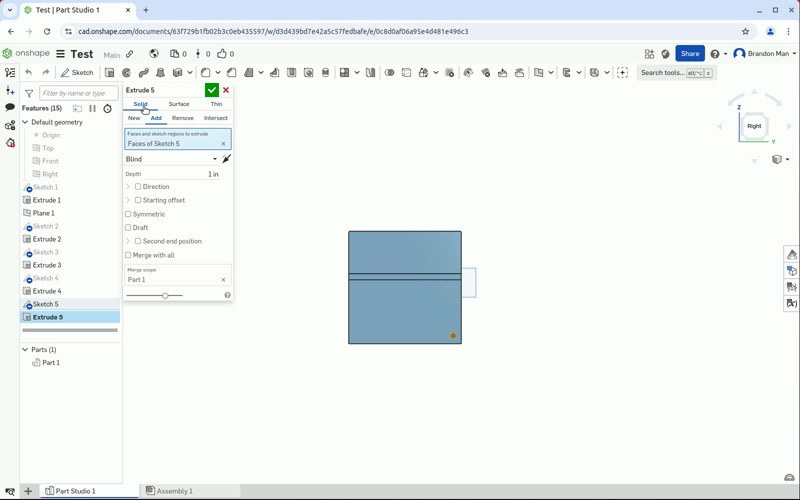
click(143, 106)
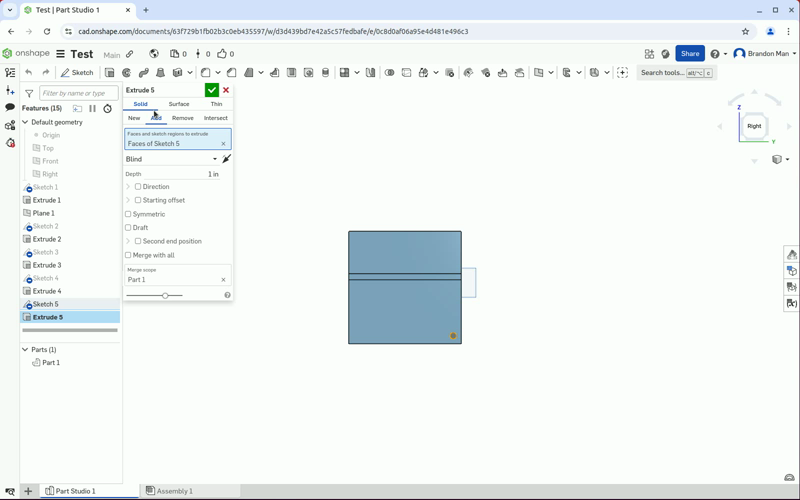
mouse_move(186, 120)
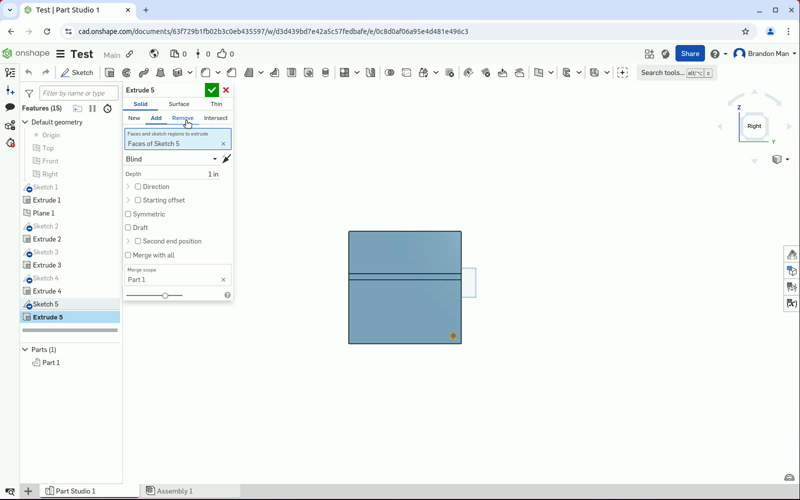
click(186, 120)
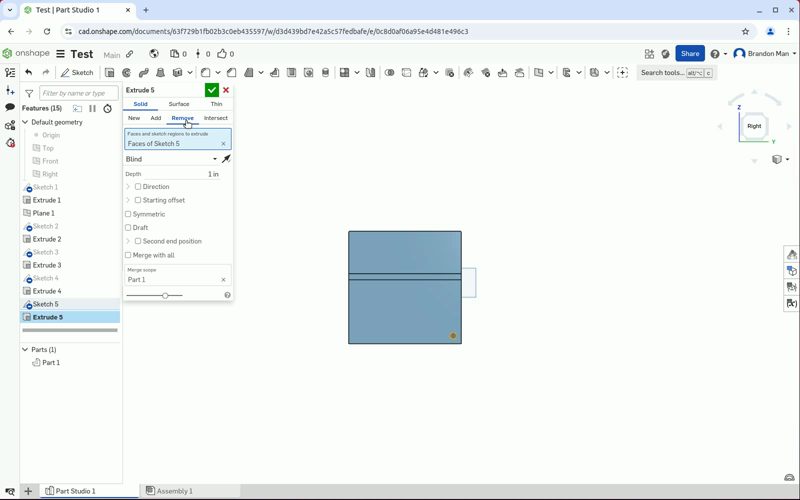
key(tab, 4)
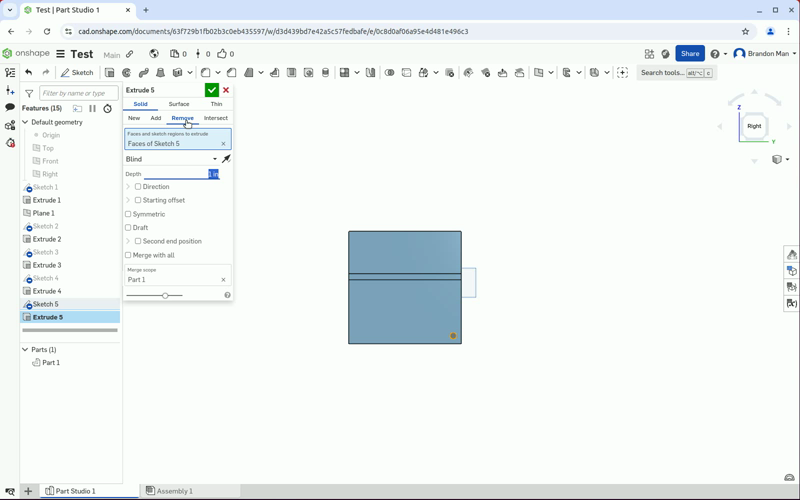
text(2.889)
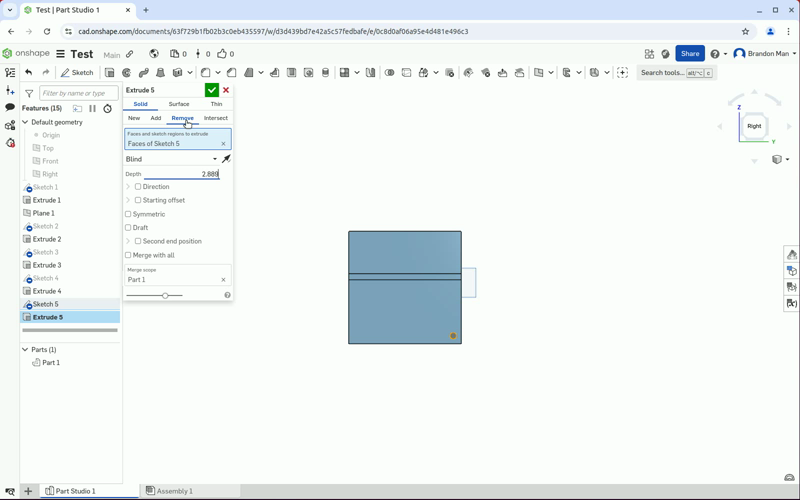
key(tab, 6)
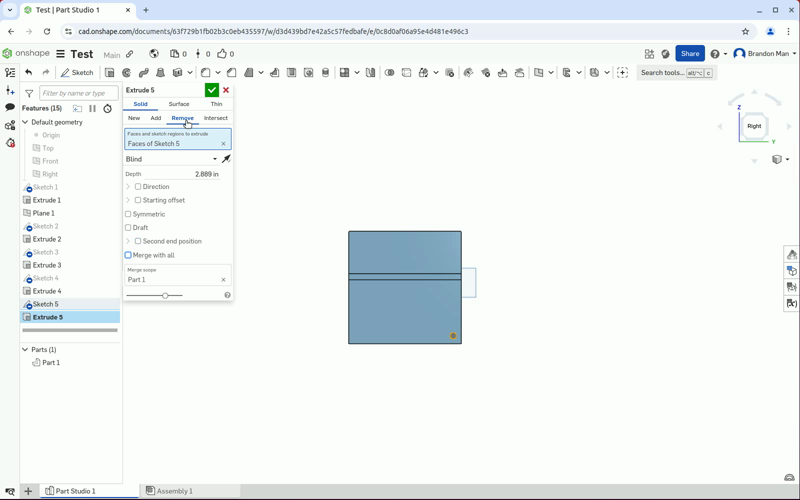
key(space)
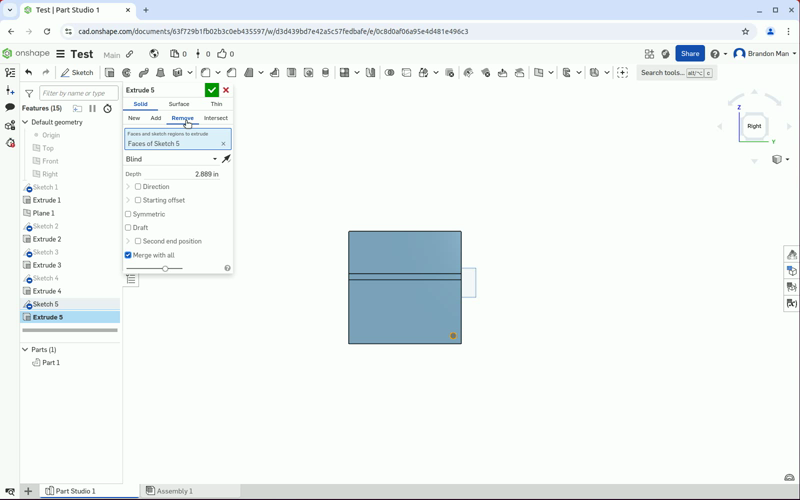
key(enter)
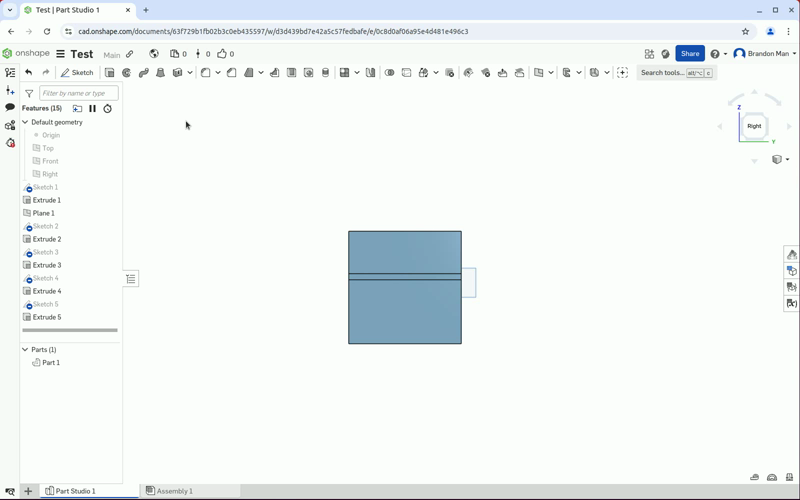
key(shift+h)
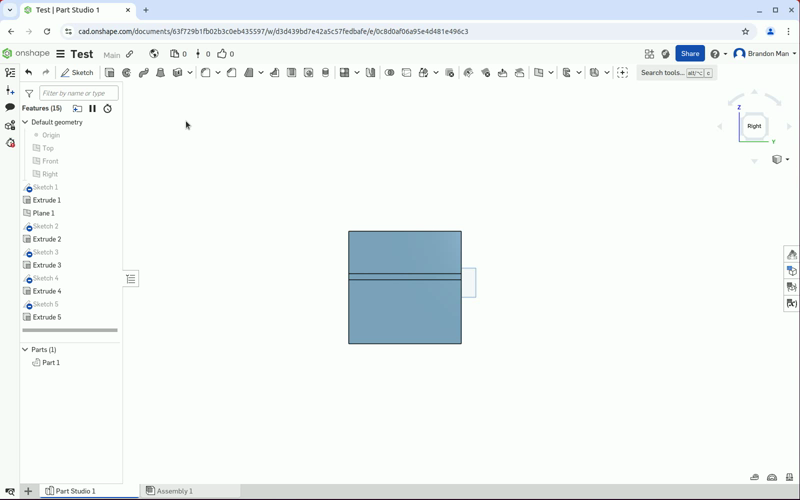
key(shift+h)
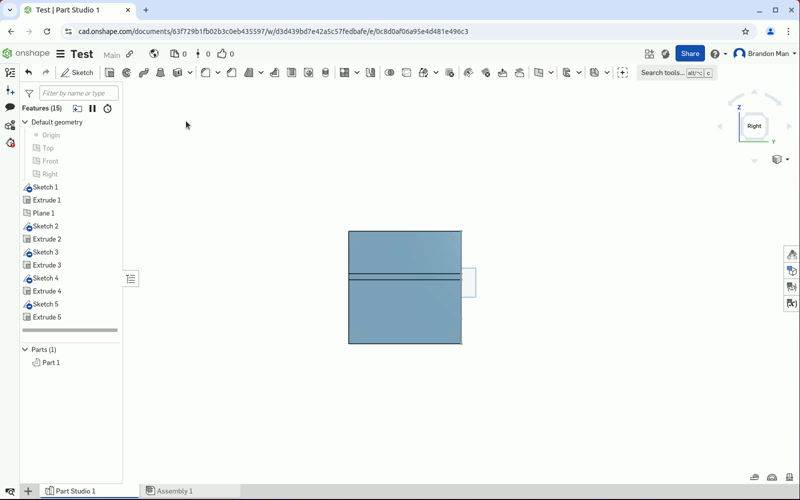
key(shift+7)
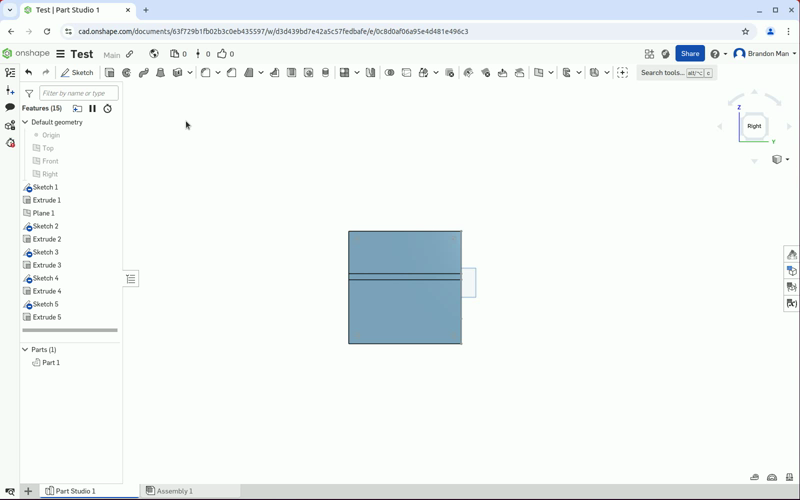
key(right, 2)
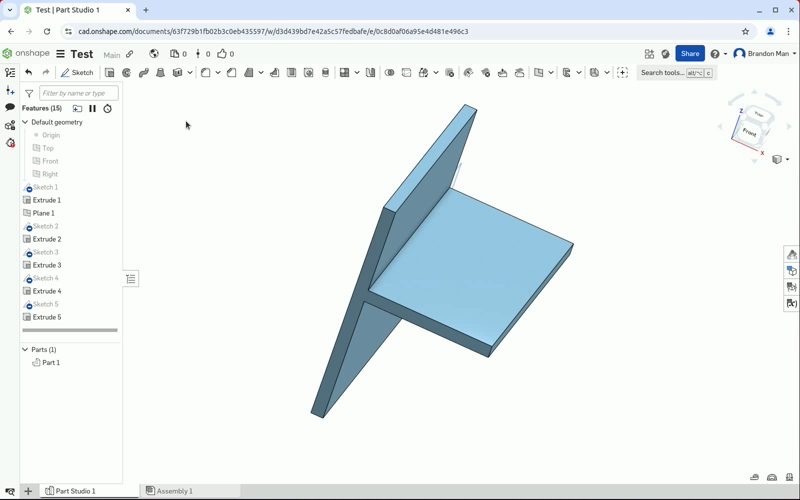
key(down, 2)
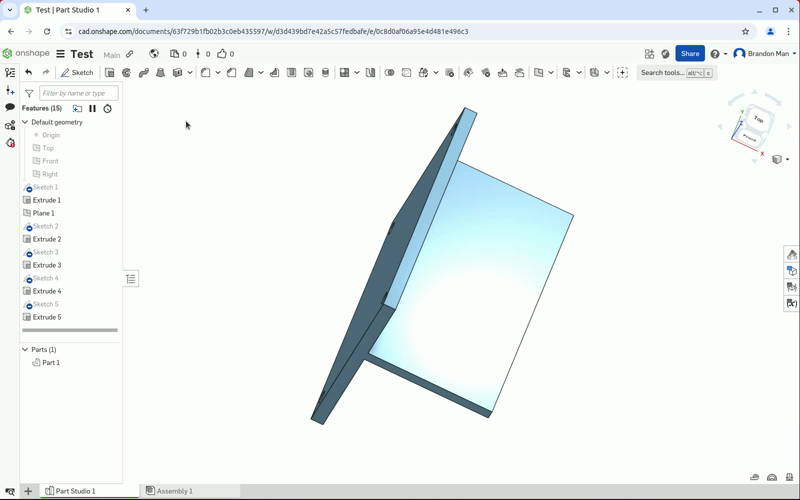
key(up, 2)
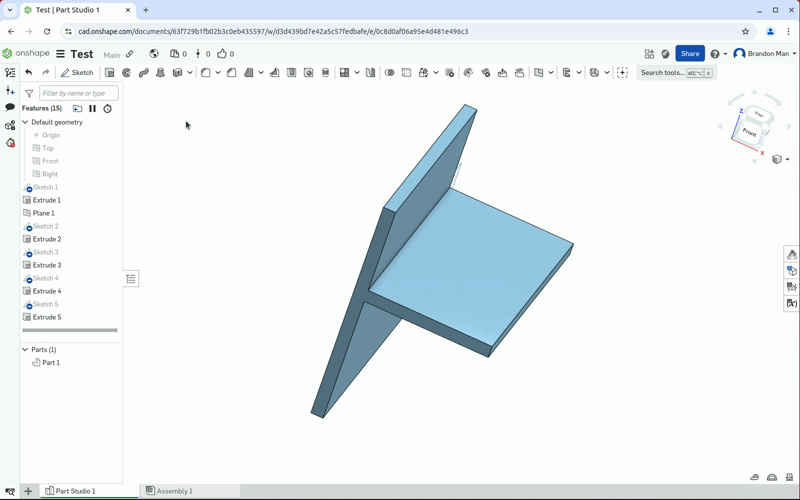
key(left, 2)
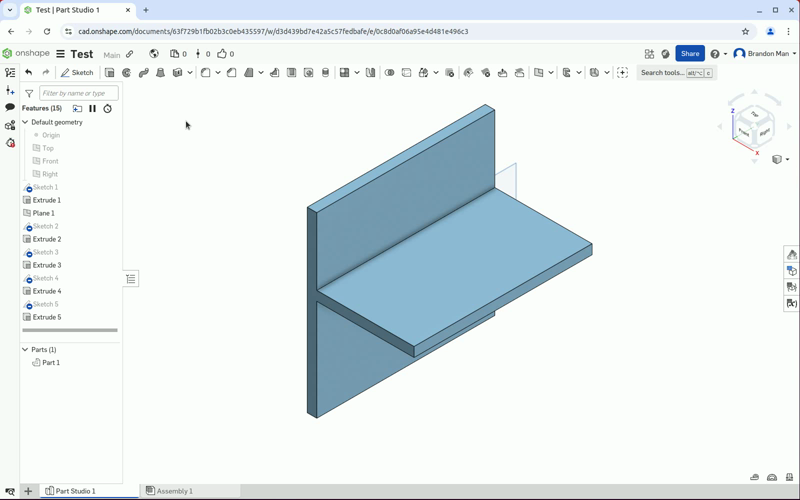
mouse_move(73, 189)
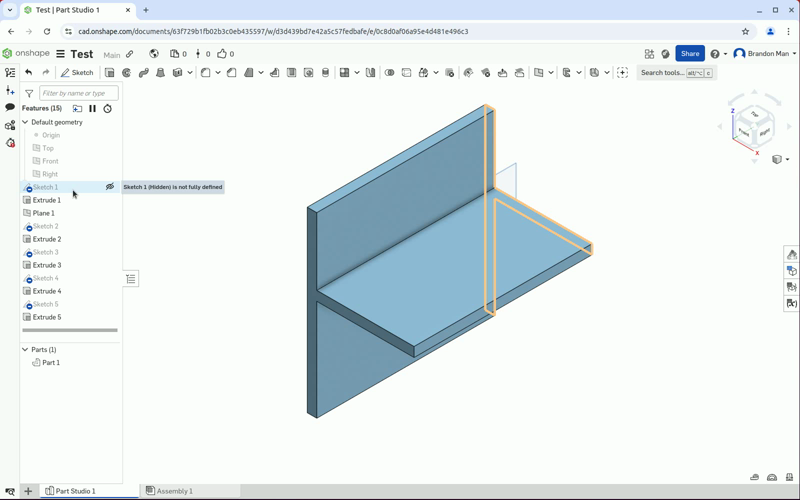
click(73, 189)